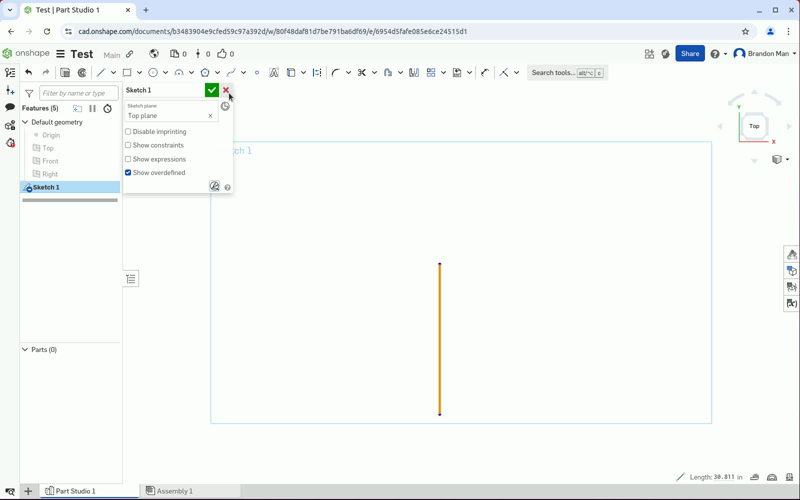
key(shift+h)
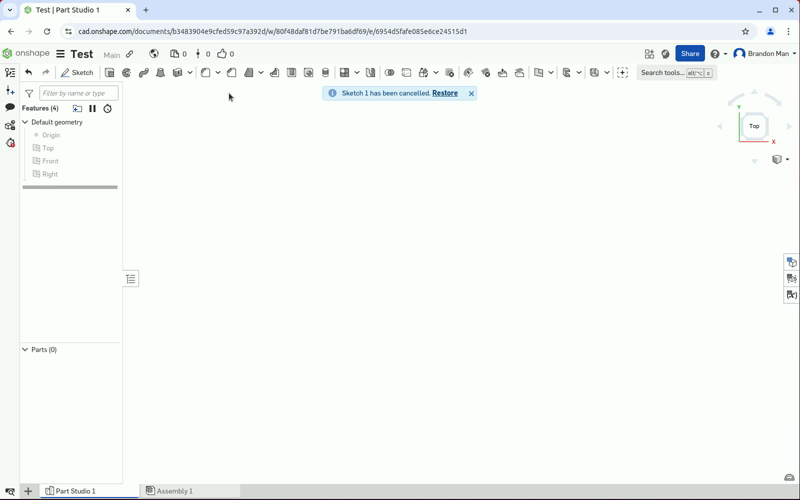
mouse_move(73, 352)
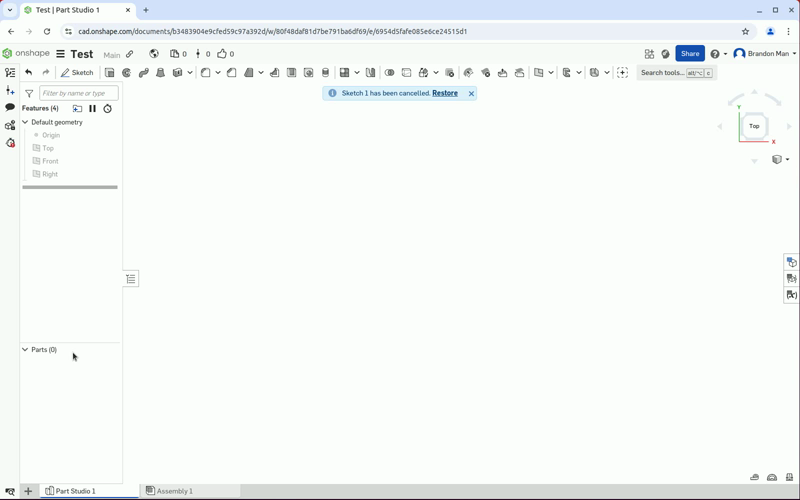
key(y)
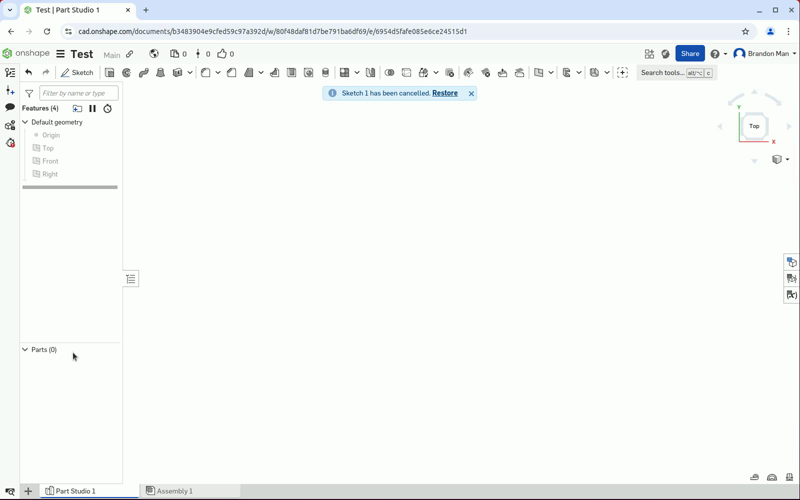
key(shift+p)
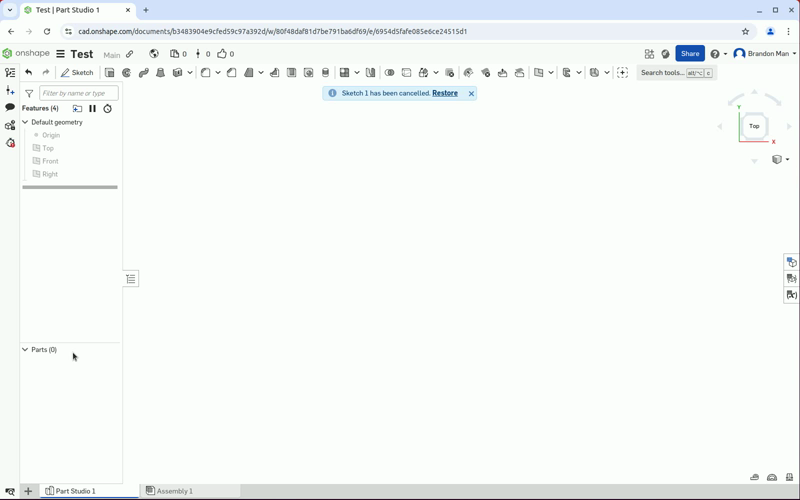
key(space)
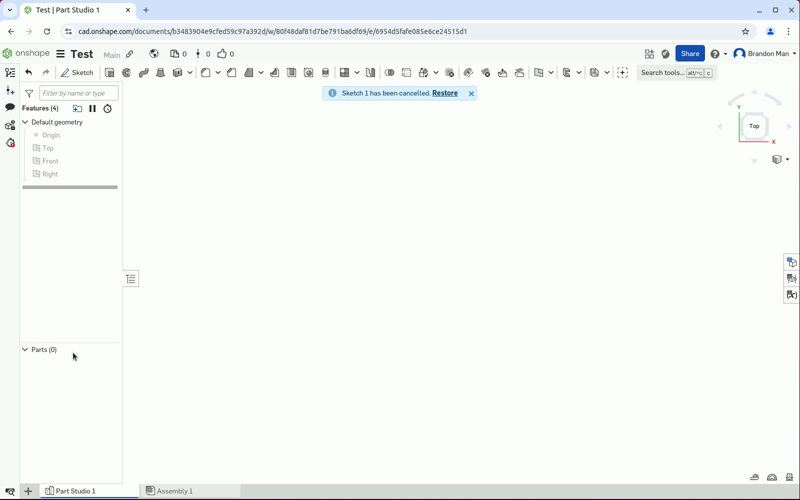
key_down(shift)
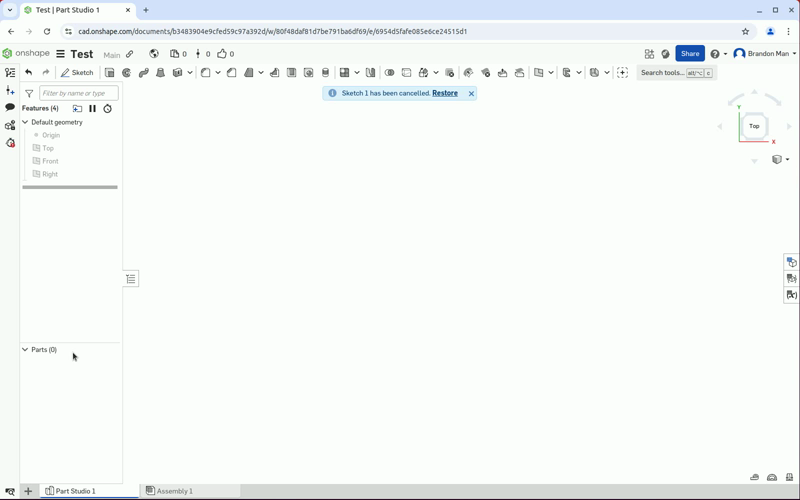
key(up)
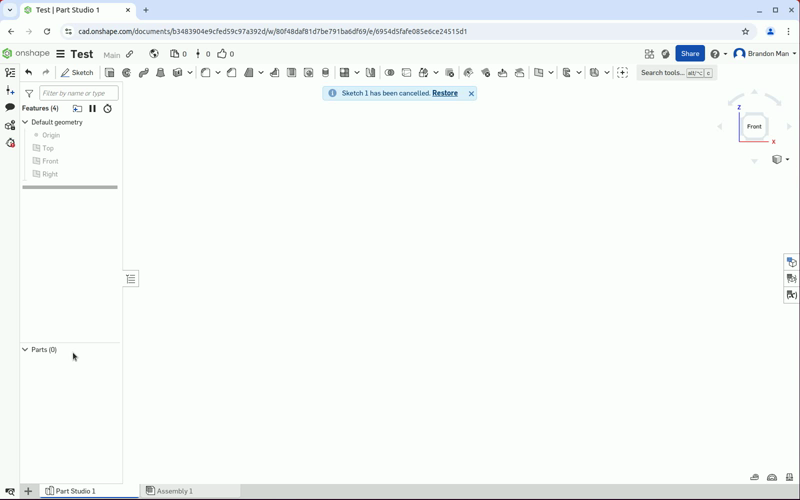
key_up(shift)
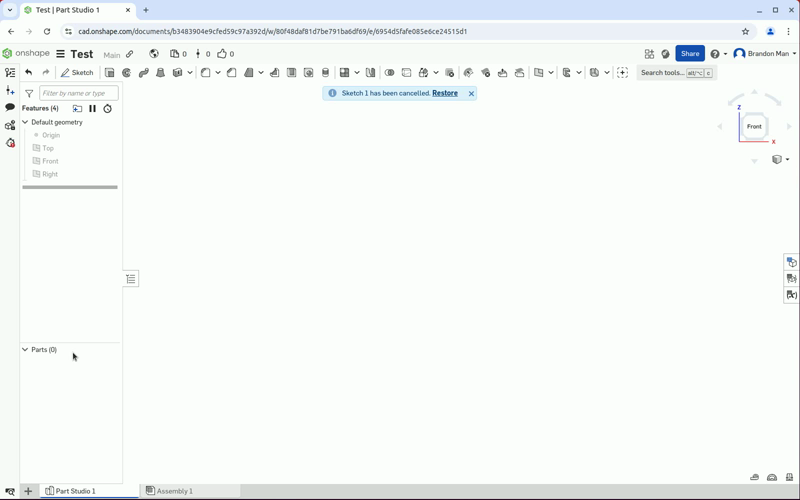
key(space)
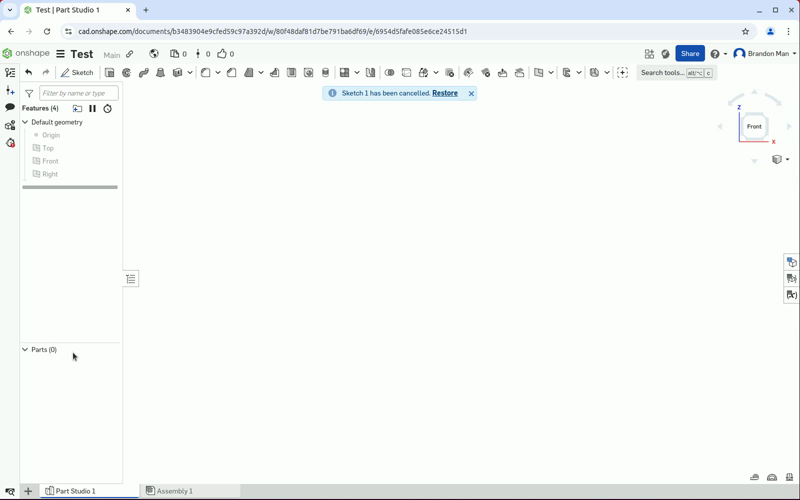
key_down(shift)
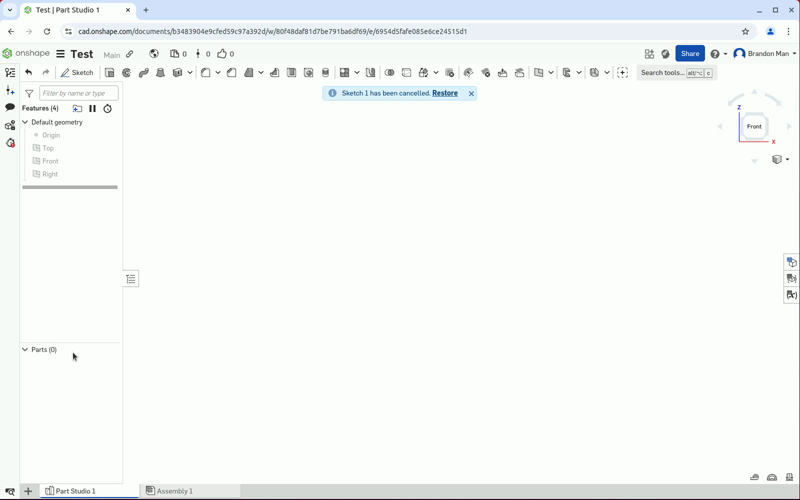
key(left)
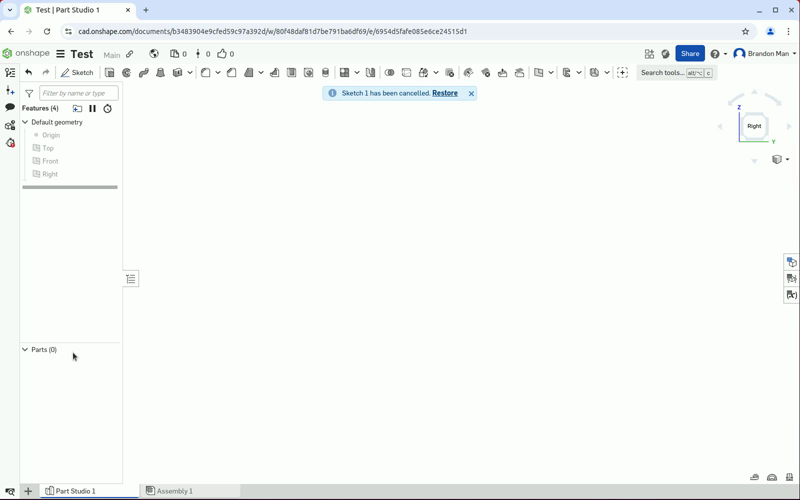
key_up(shift)
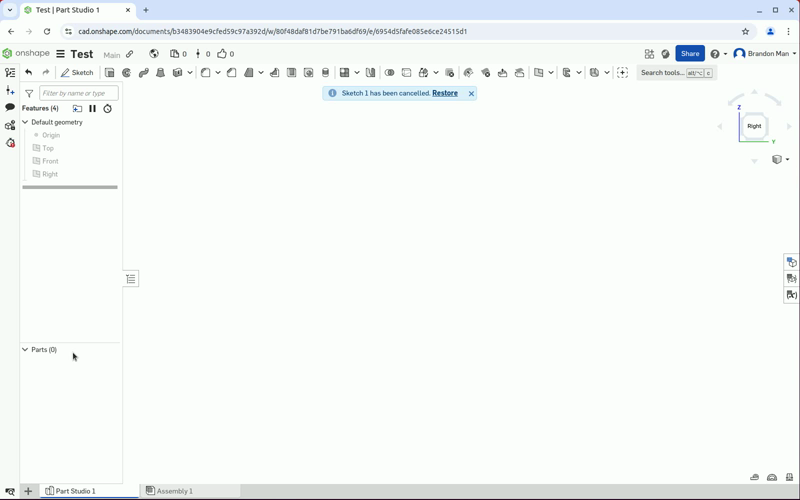
mouse_move(73, 352)
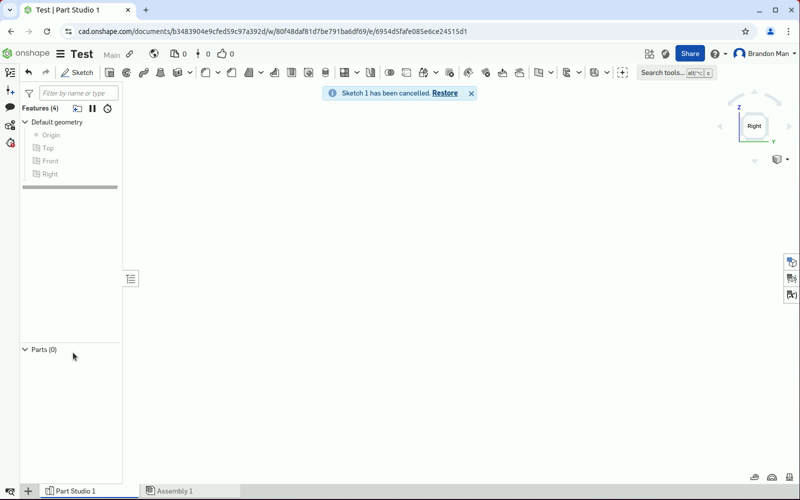
key(shift+y)
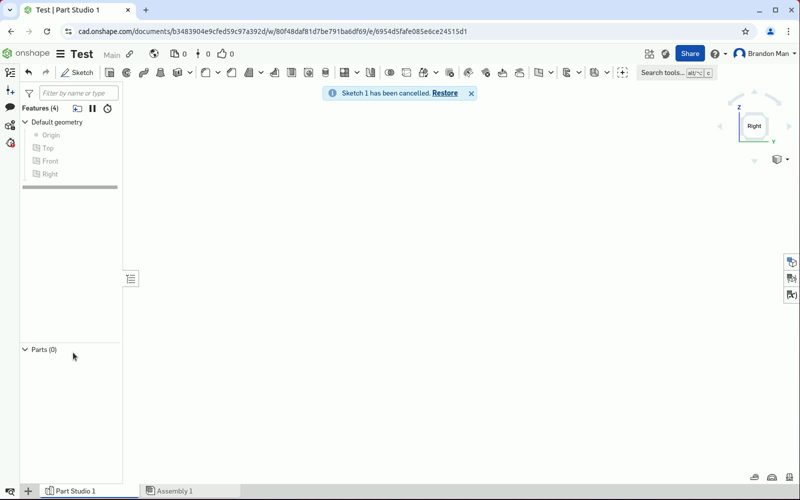
key(shift+s)
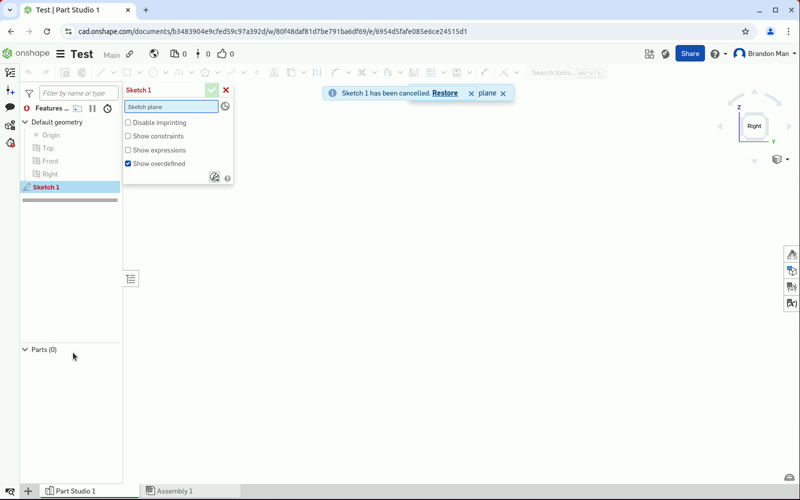
mouse_move(73, 176)
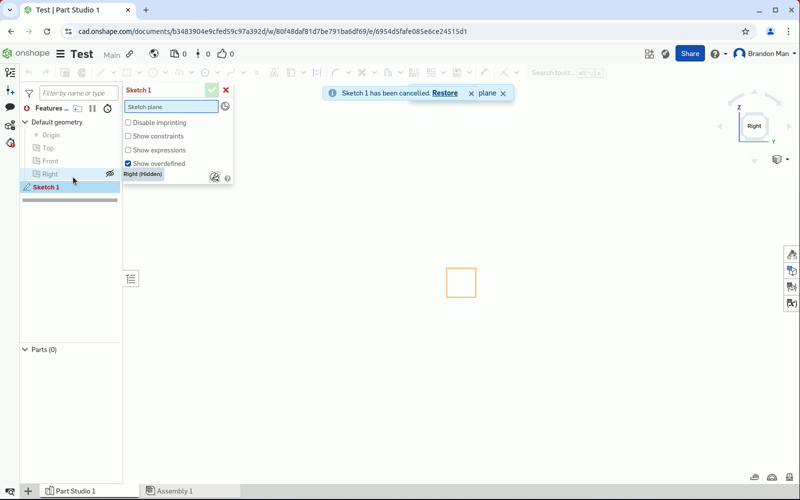
click(73, 176)
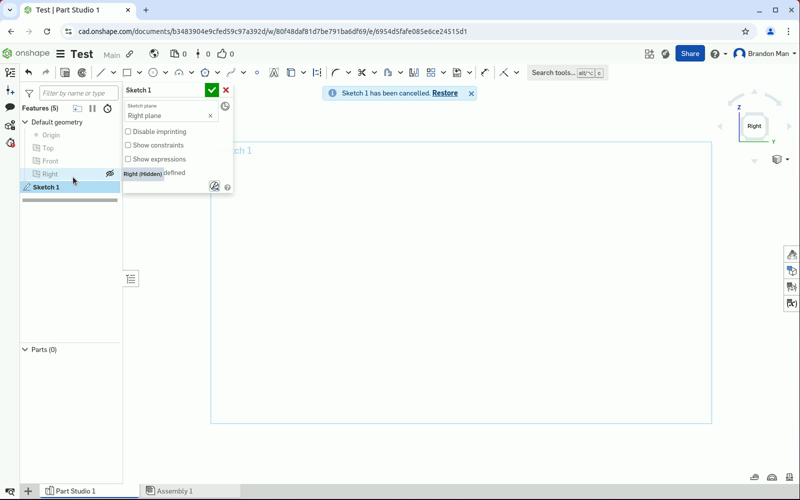
mouse_move(73, 352)
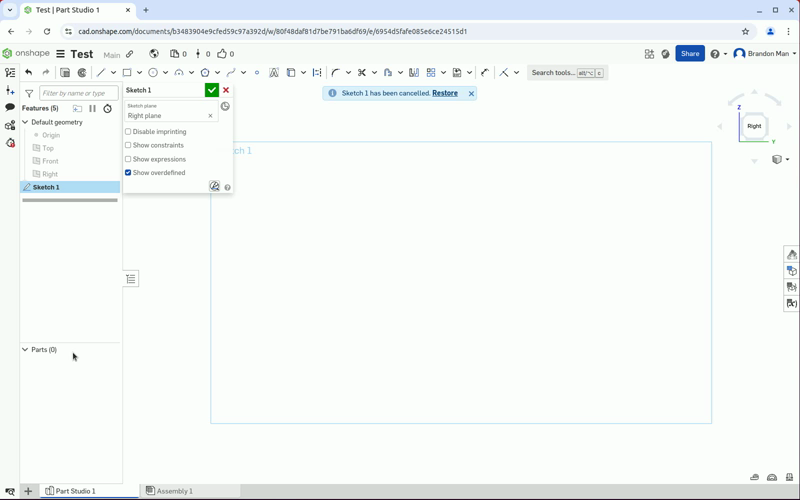
key(y)
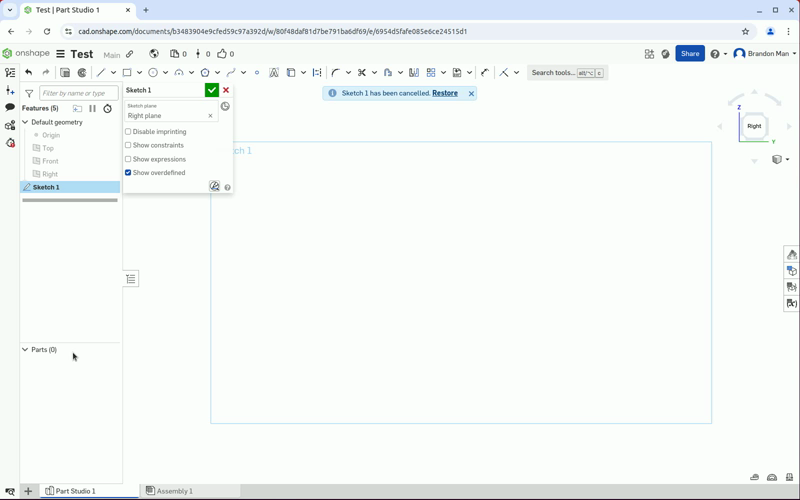
key(l)
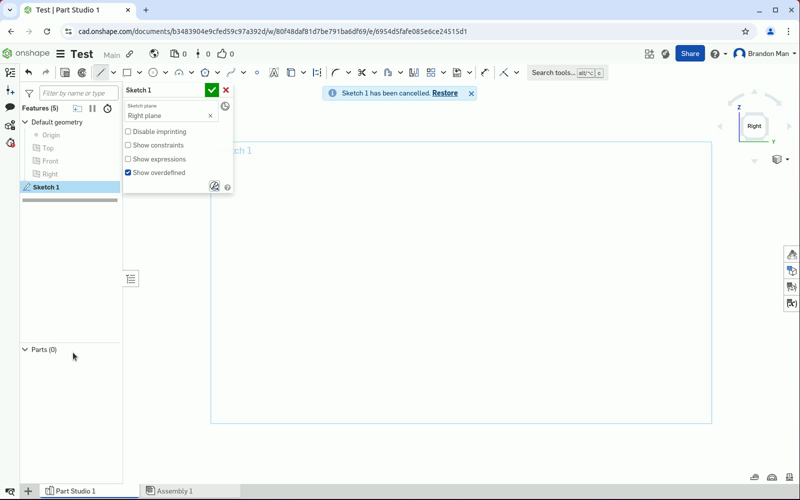
key_down(shift)
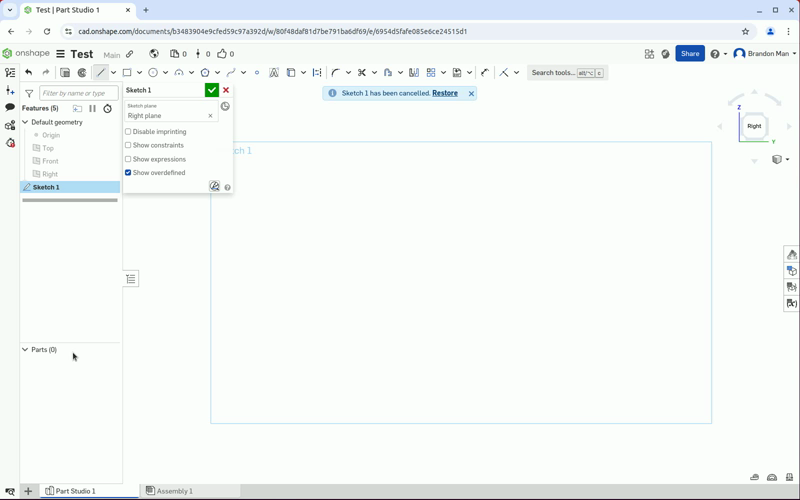
mouse_move(447, 282)
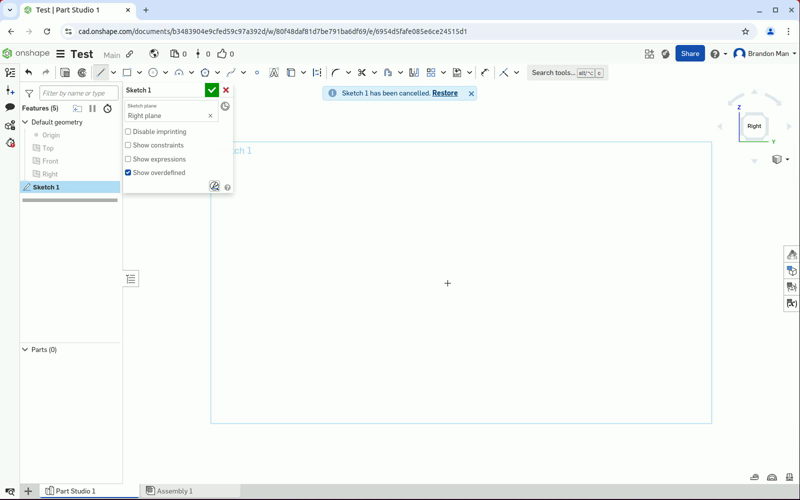
click(447, 282)
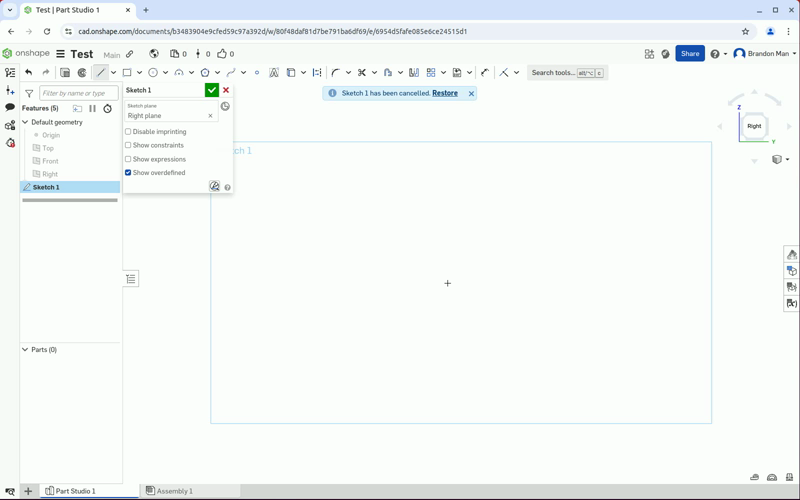
key_up(shift)
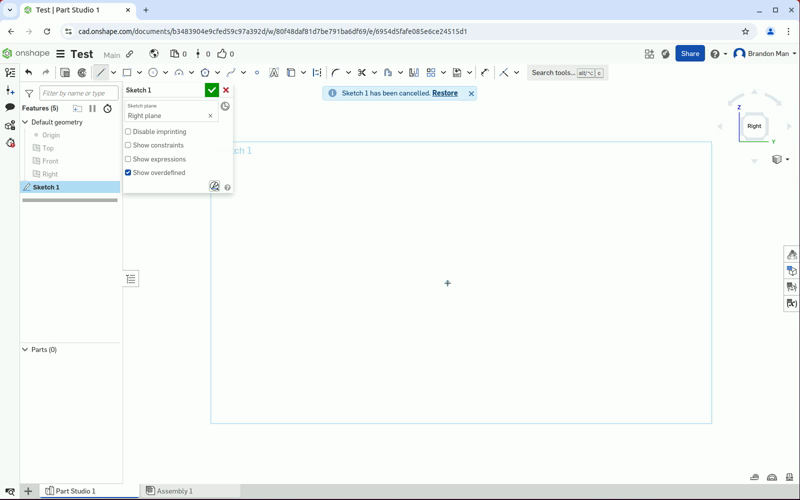
key_down(shift)
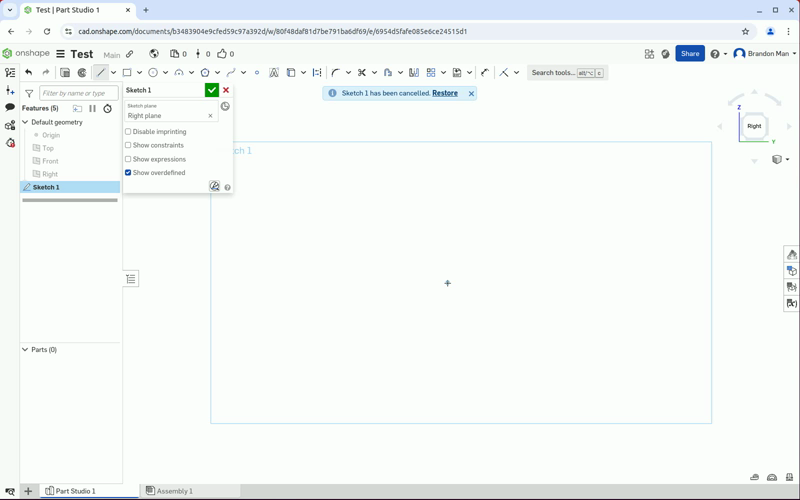
mouse_move(542, 282)
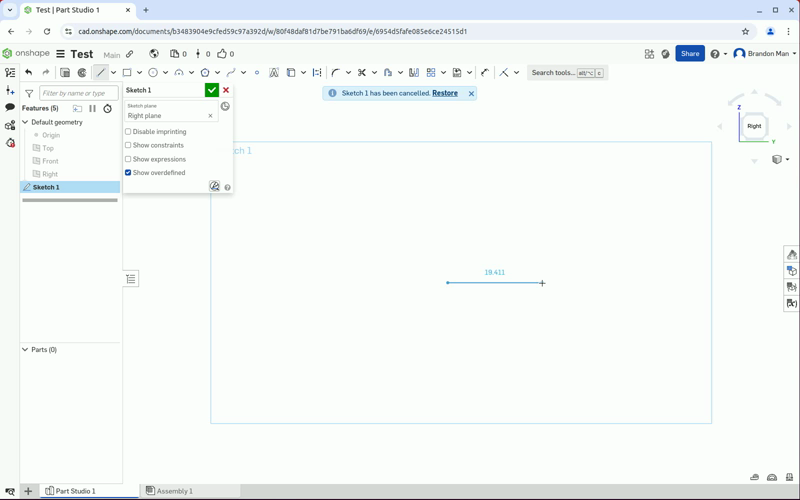
click(542, 282)
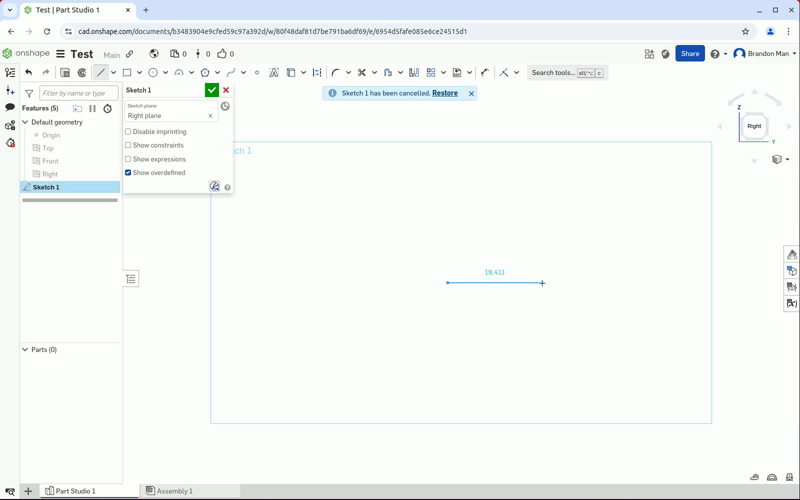
key_up(shift)
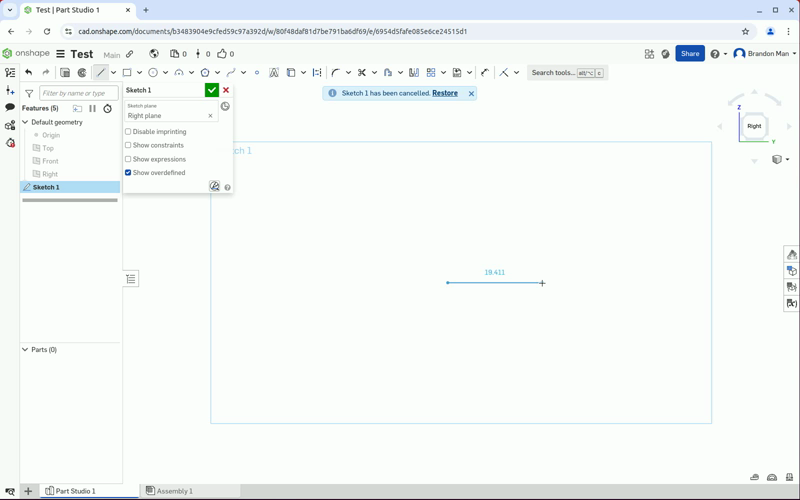
key_down(shift)
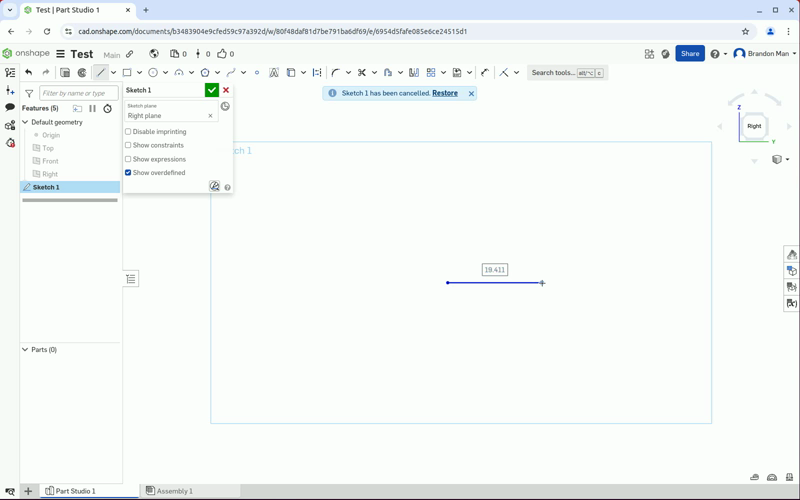
mouse_move(572, 282)
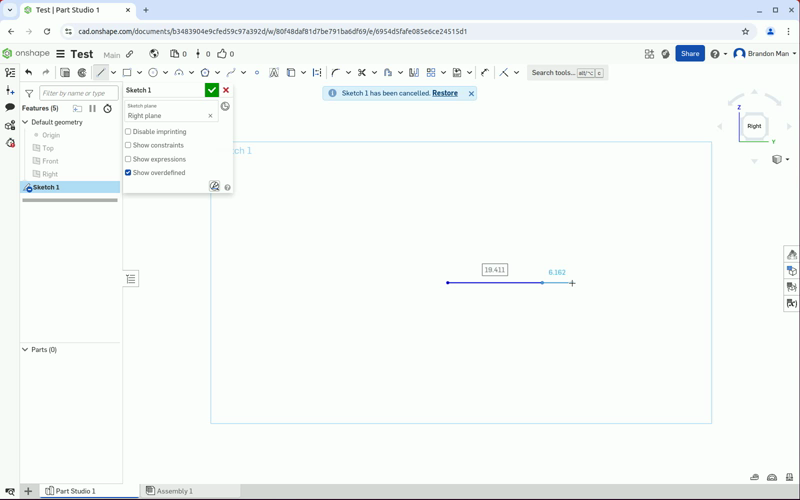
mouse_move(553, 256)
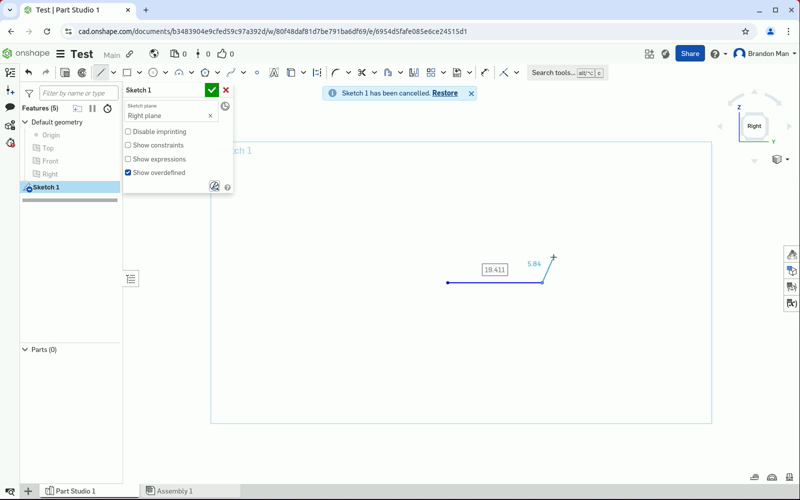
click(553, 256)
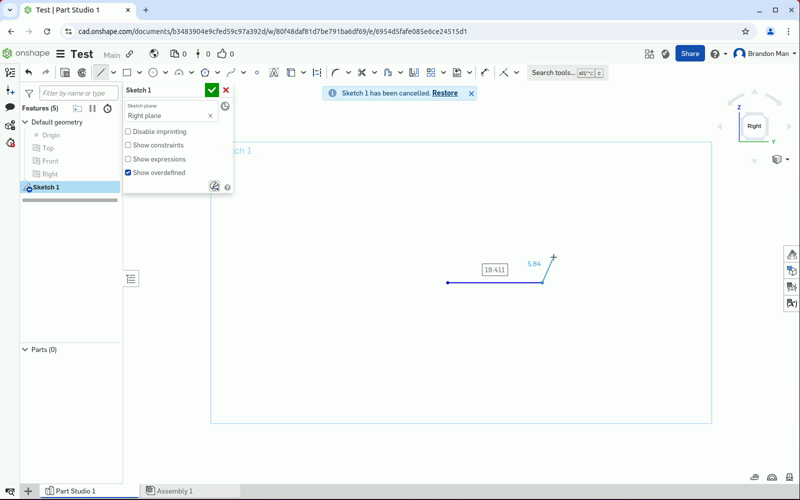
key_up(shift)
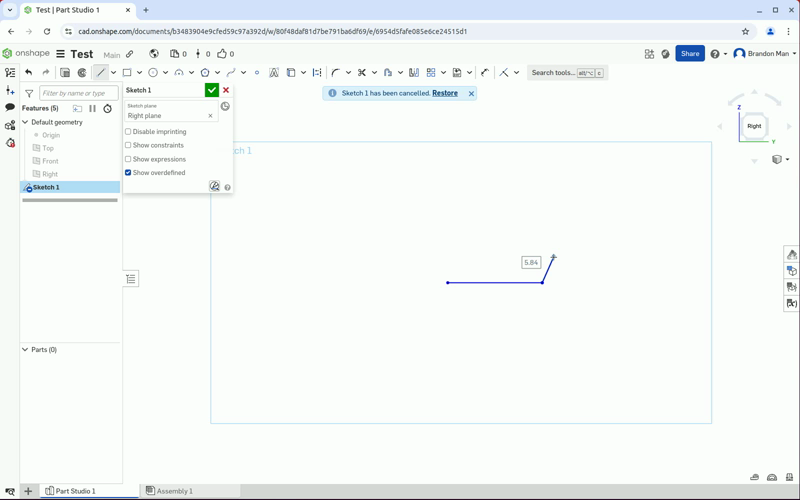
key(esc)
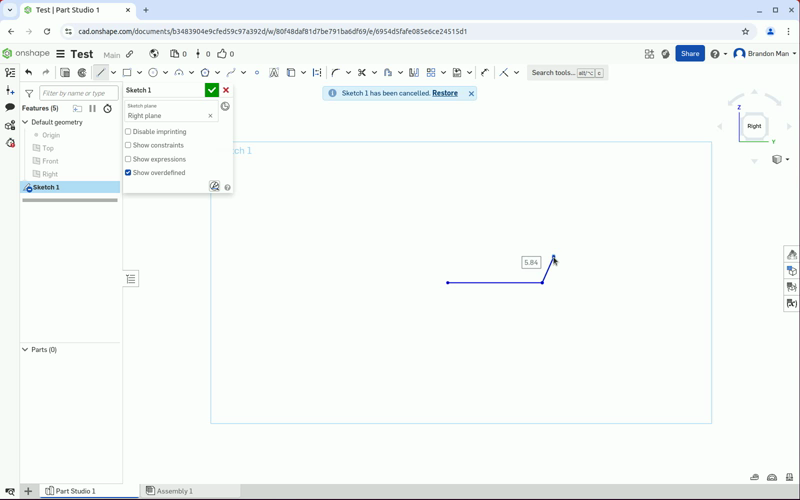
key(a)
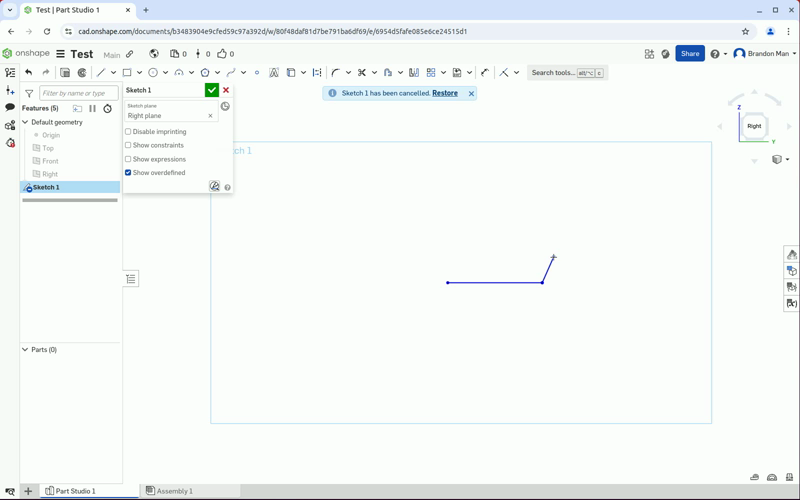
mouse_move(553, 256)
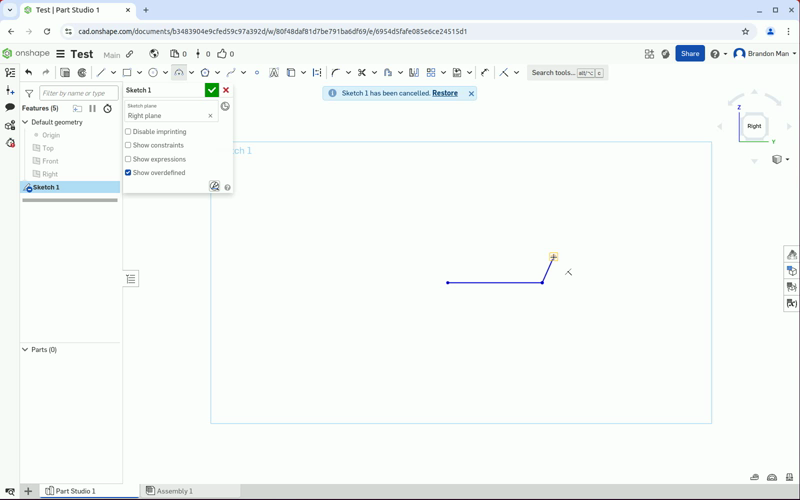
click(553, 256)
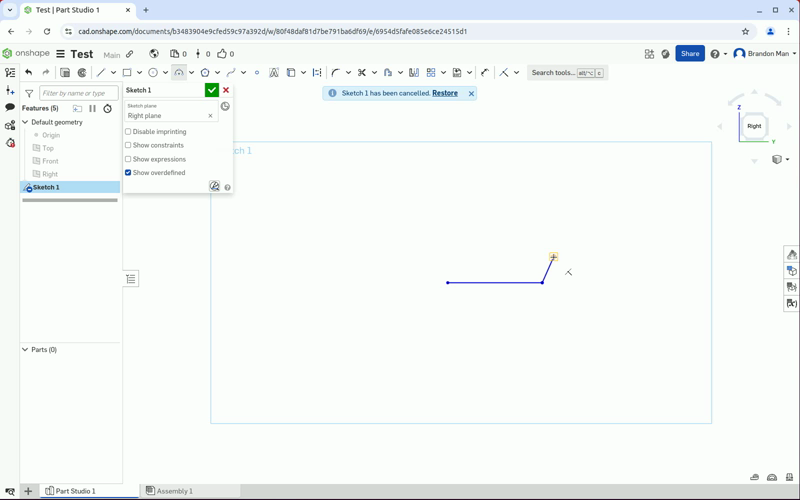
key_down(shift)
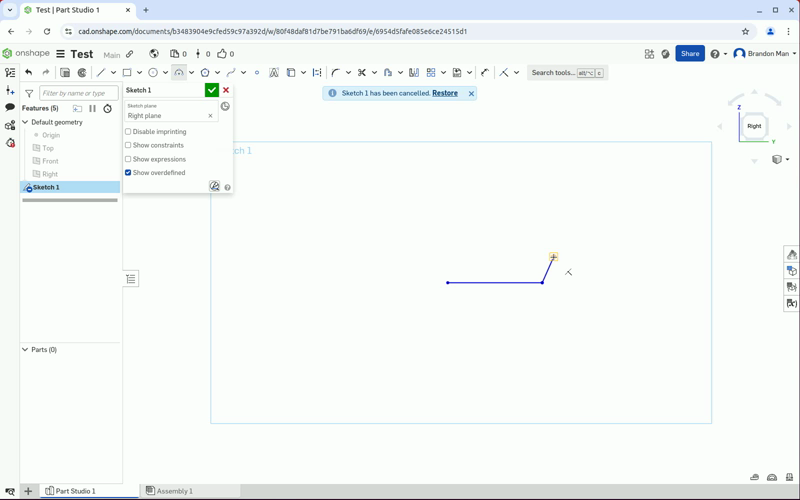
mouse_move(512, 263)
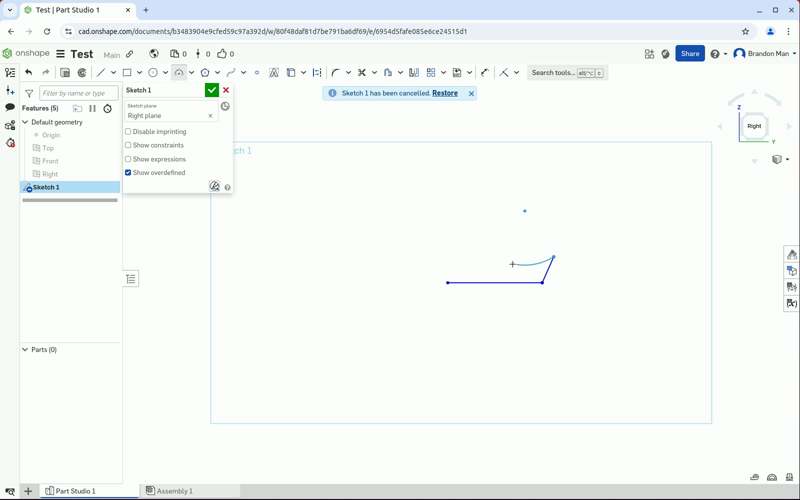
click(512, 263)
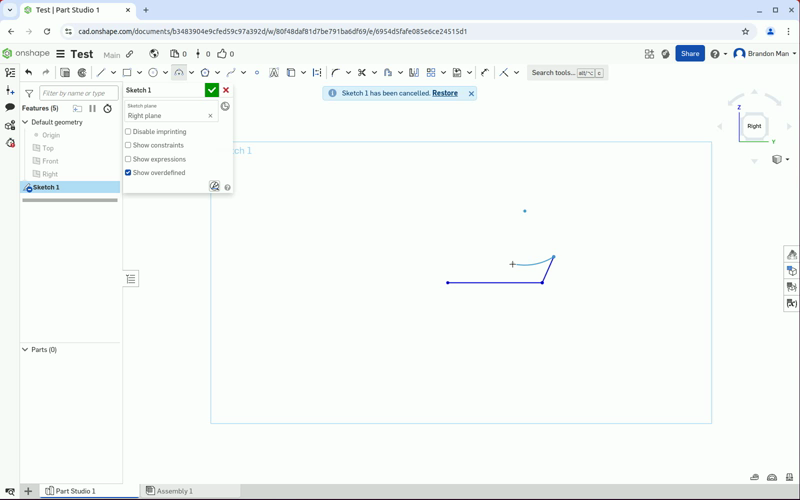
mouse_move(533, 262)
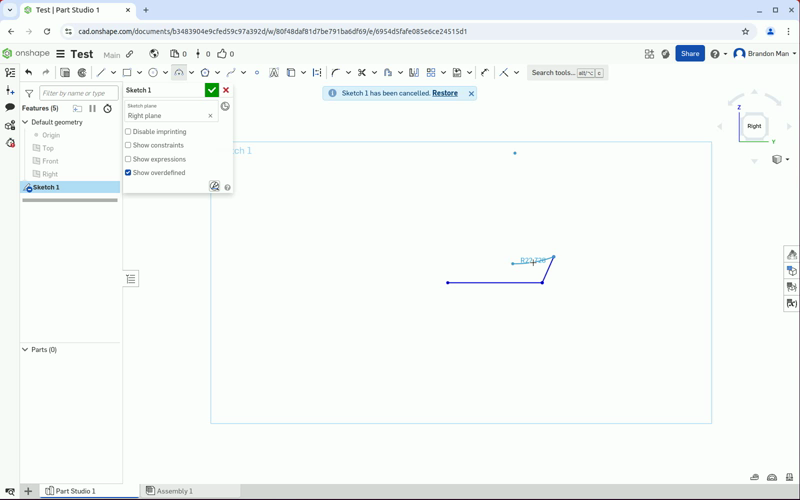
click(533, 262)
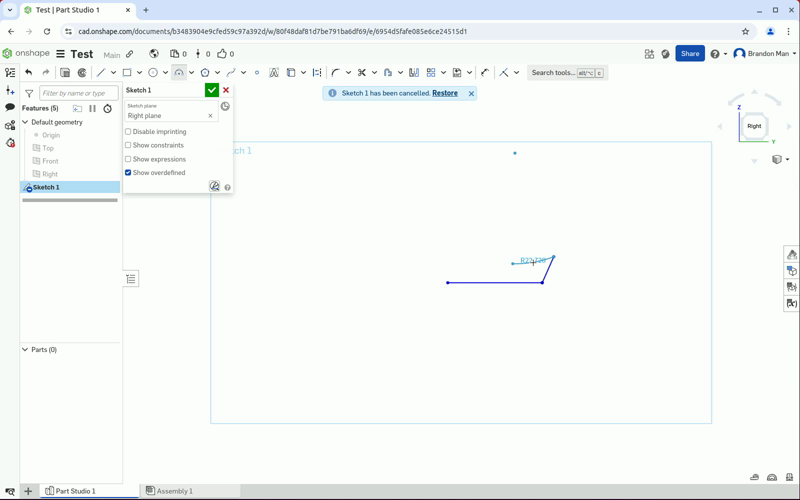
key_up(shift)
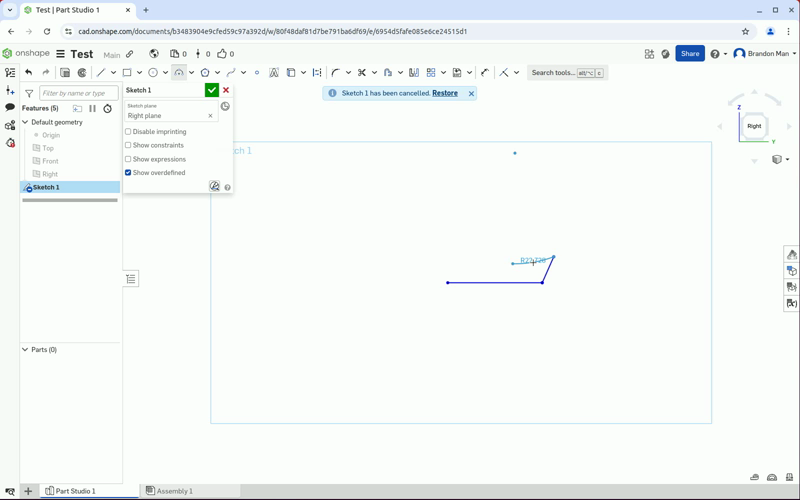
key(esc)
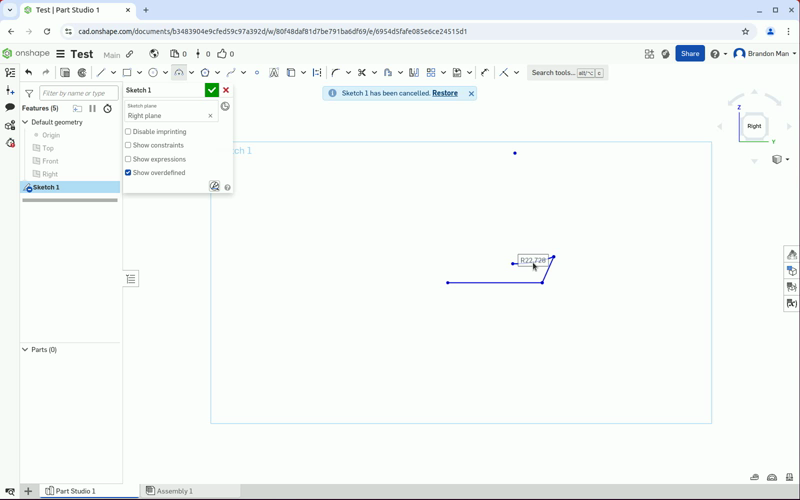
key(l)
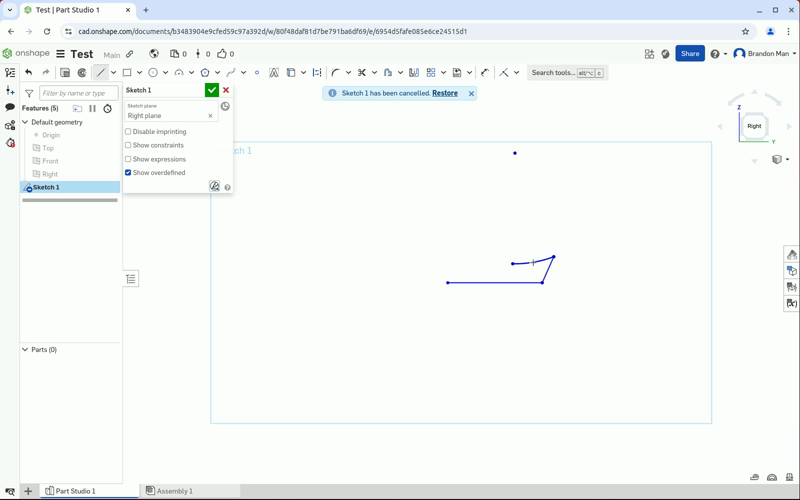
mouse_move(512, 263)
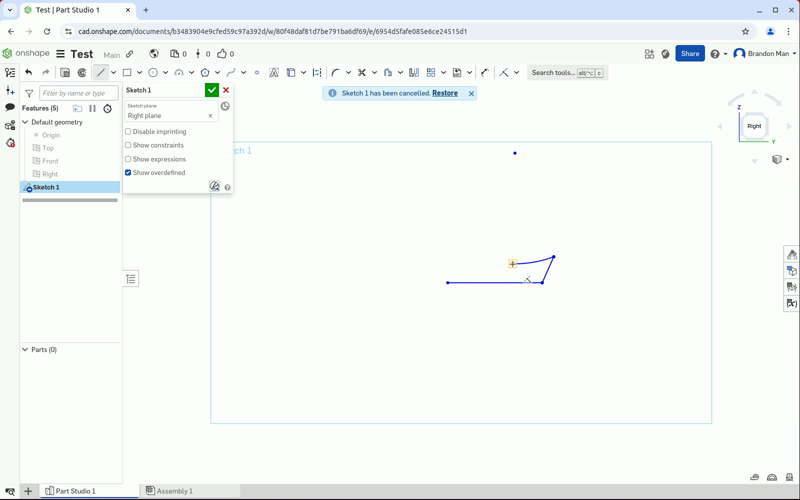
click(512, 263)
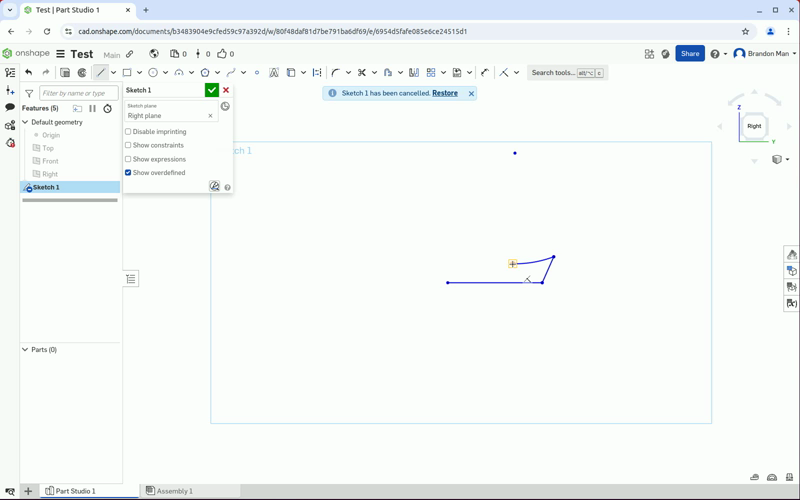
key_down(shift)
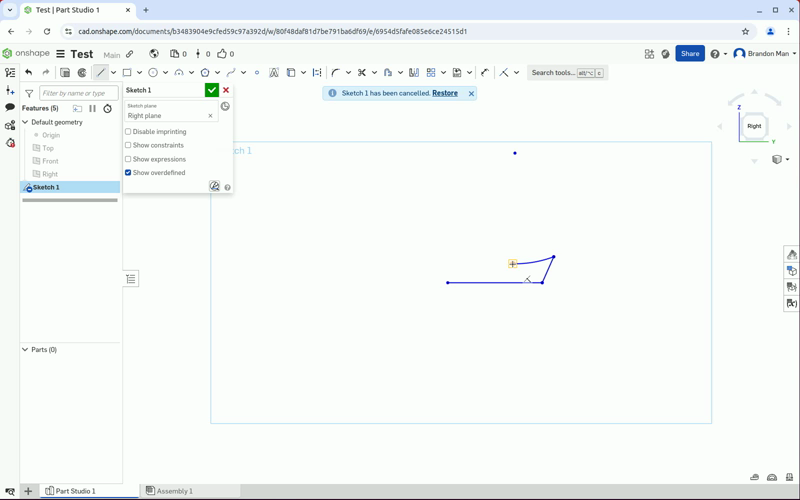
mouse_move(542, 263)
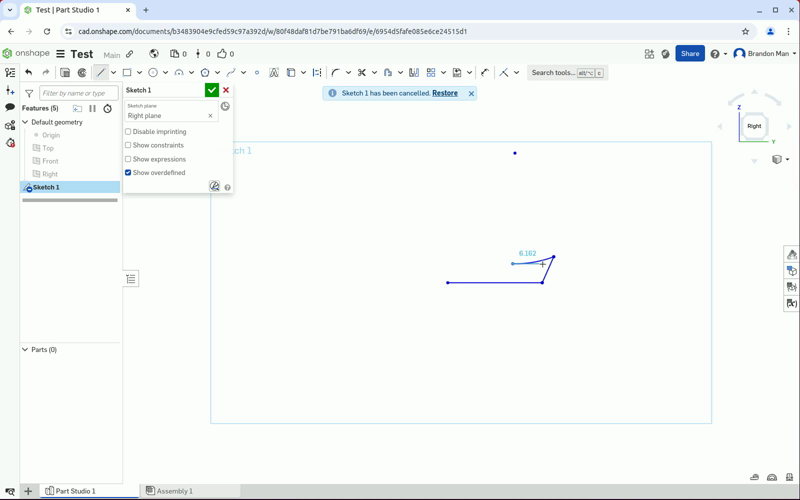
mouse_move(483, 263)
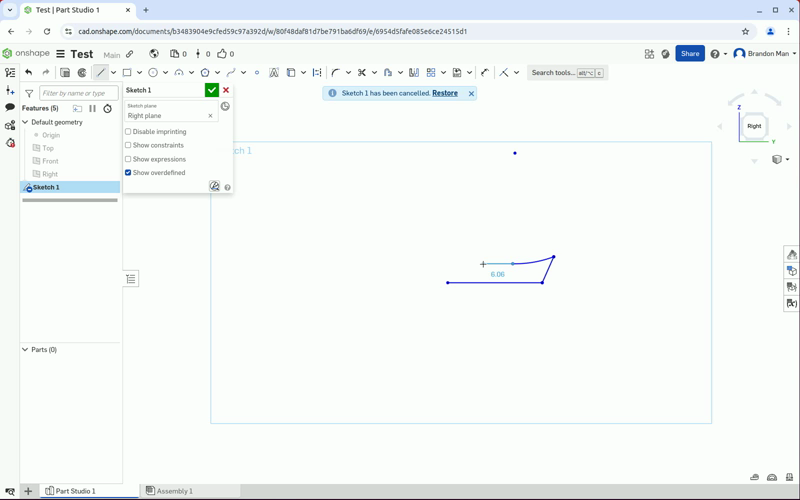
click(483, 263)
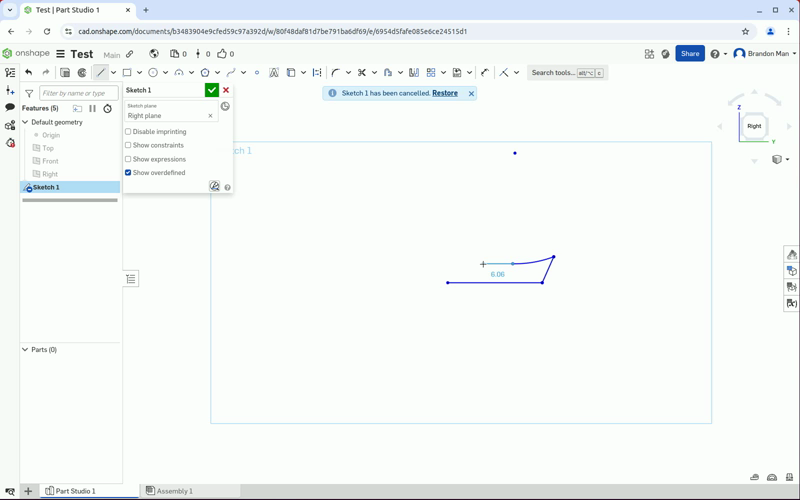
key_up(shift)
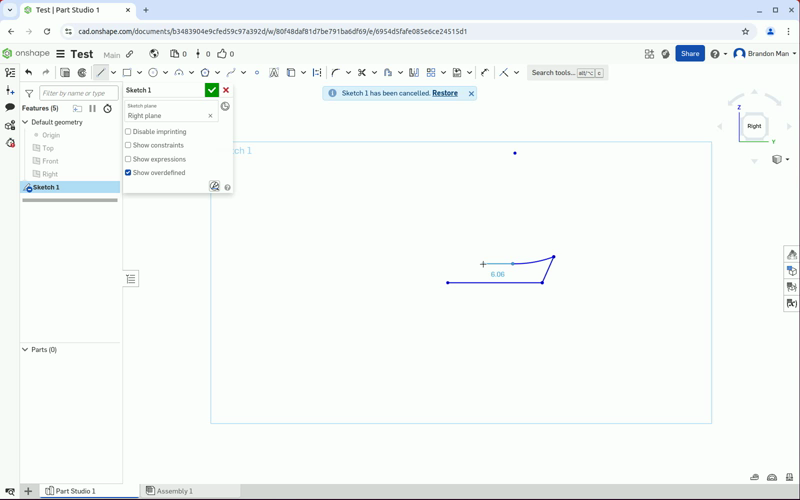
key_down(shift)
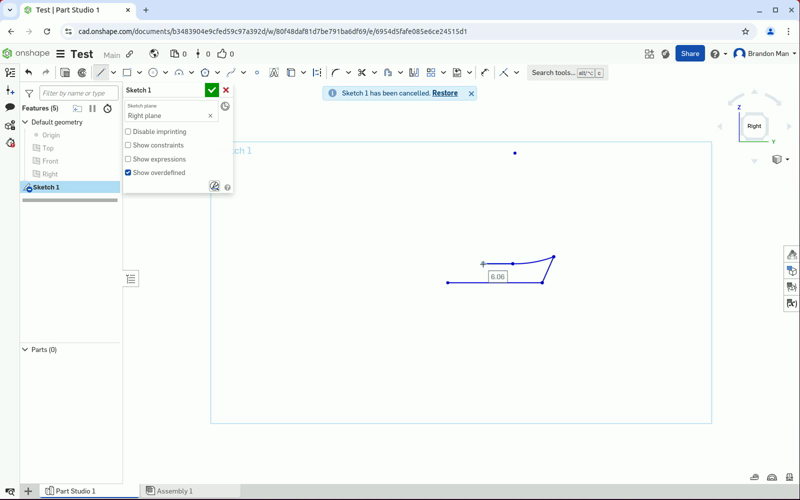
mouse_move(483, 180)
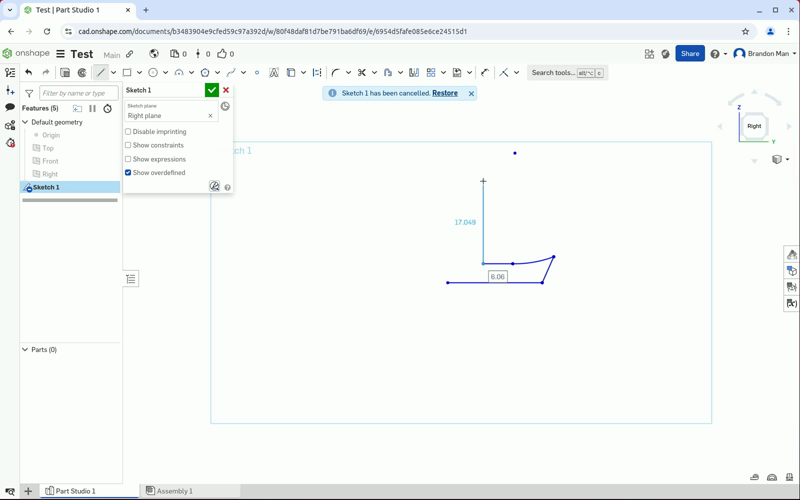
click(483, 180)
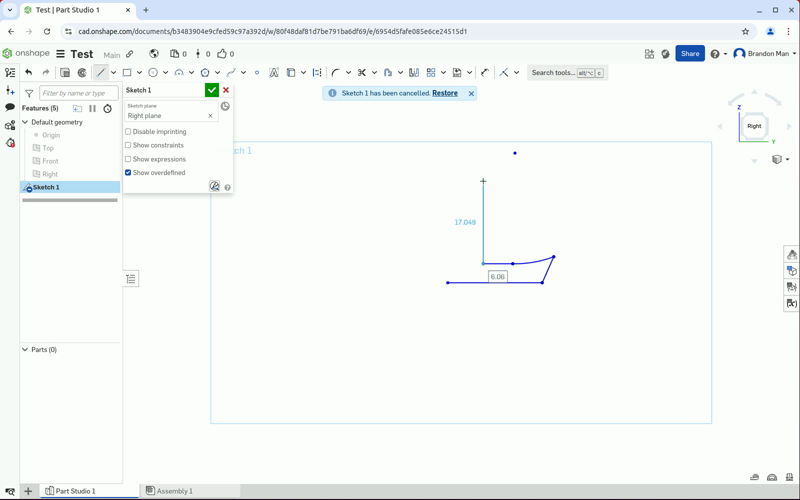
key_up(shift)
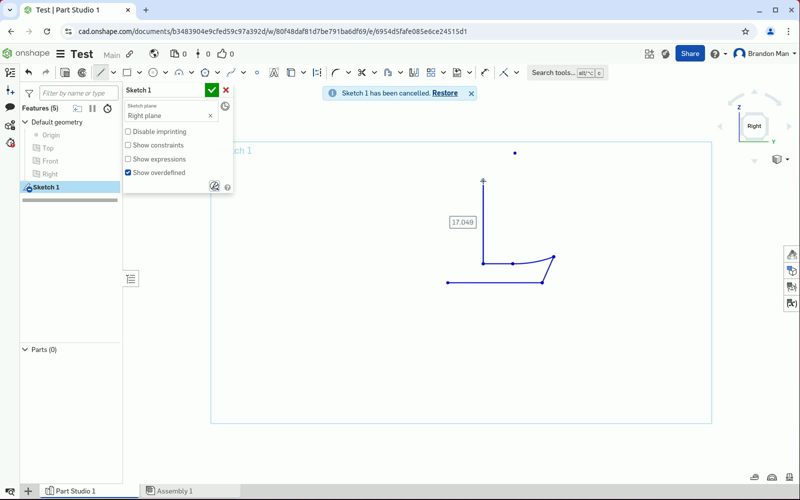
key_down(shift)
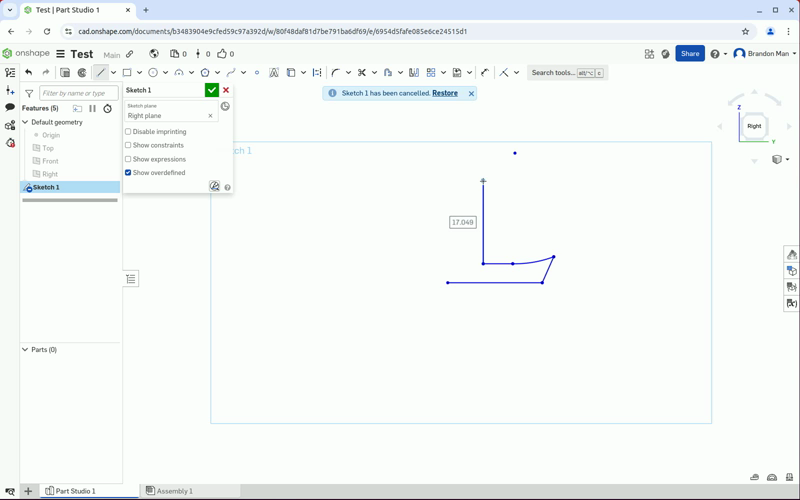
mouse_move(513, 180)
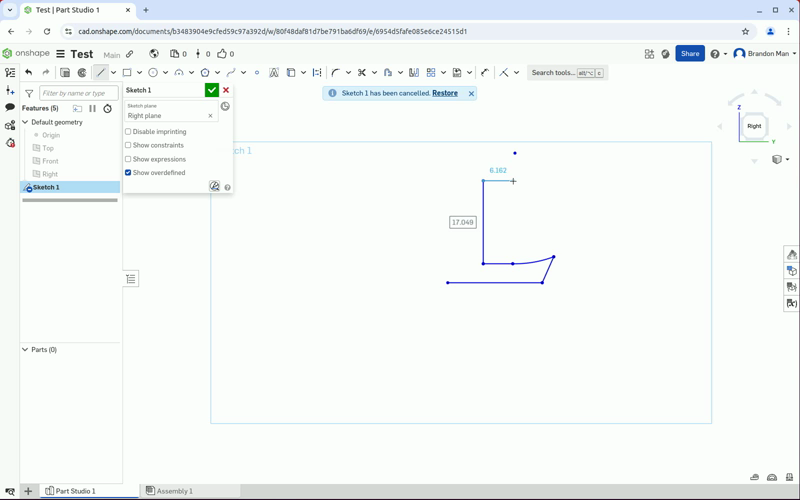
mouse_move(492, 175)
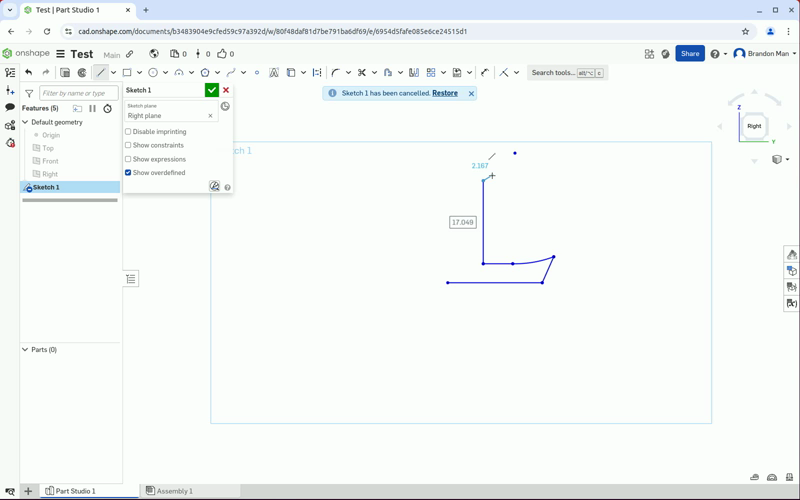
click(492, 175)
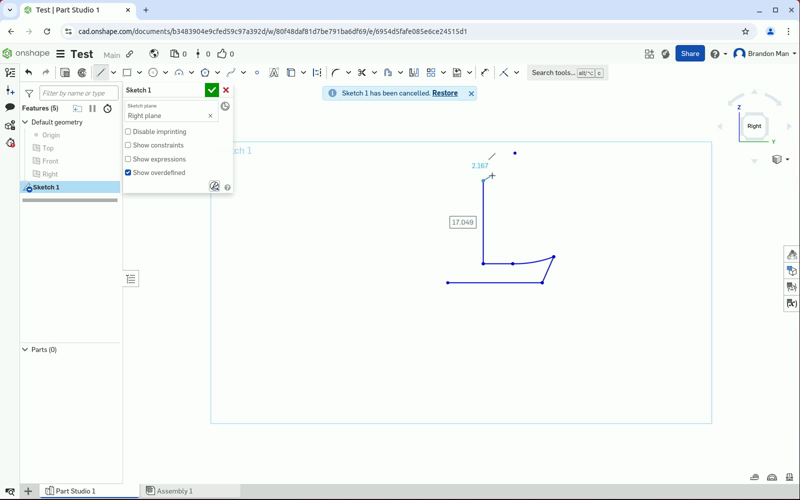
key_up(shift)
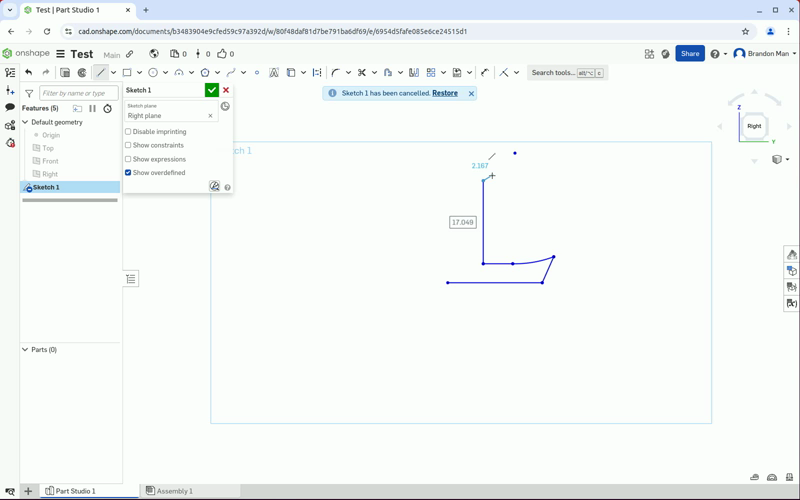
key_down(shift)
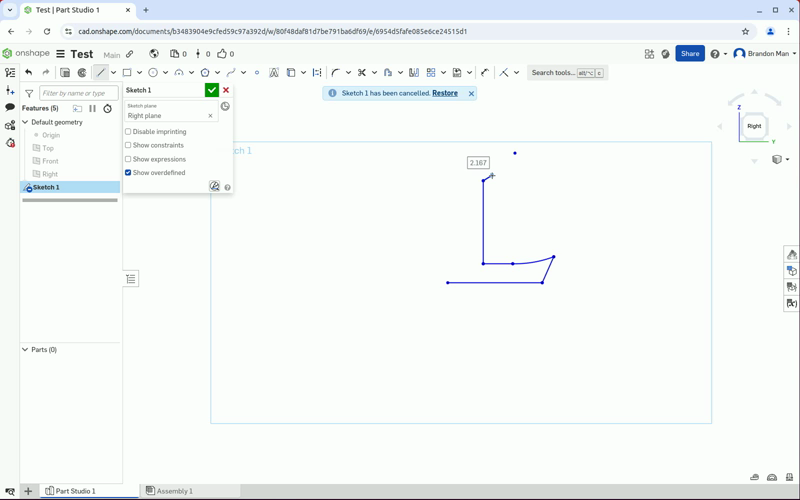
mouse_move(522, 175)
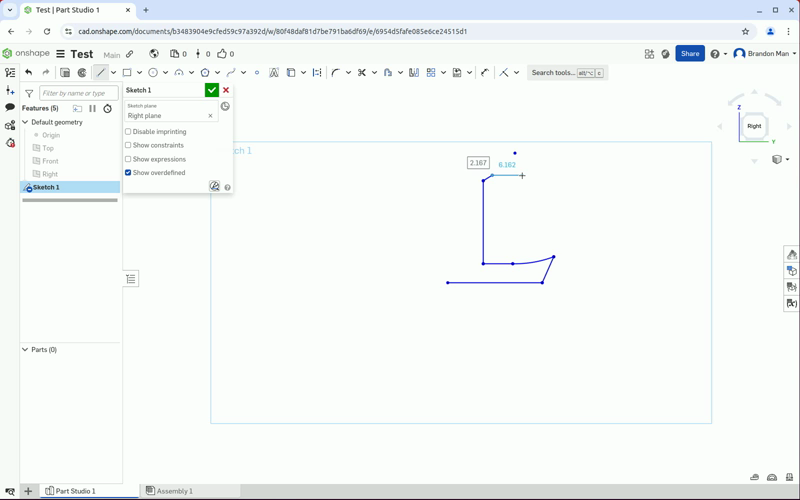
mouse_move(452, 175)
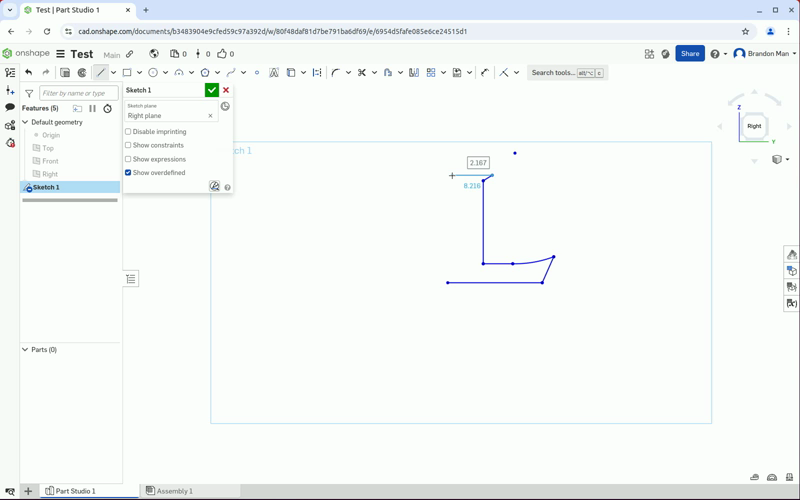
click(452, 175)
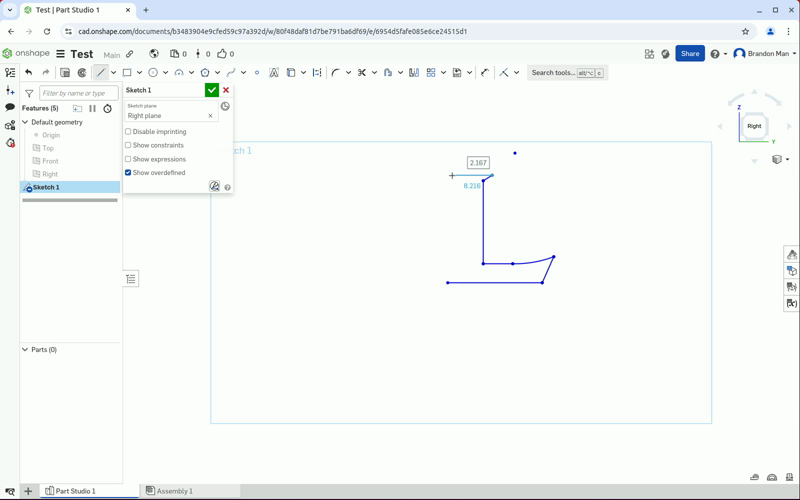
key_up(shift)
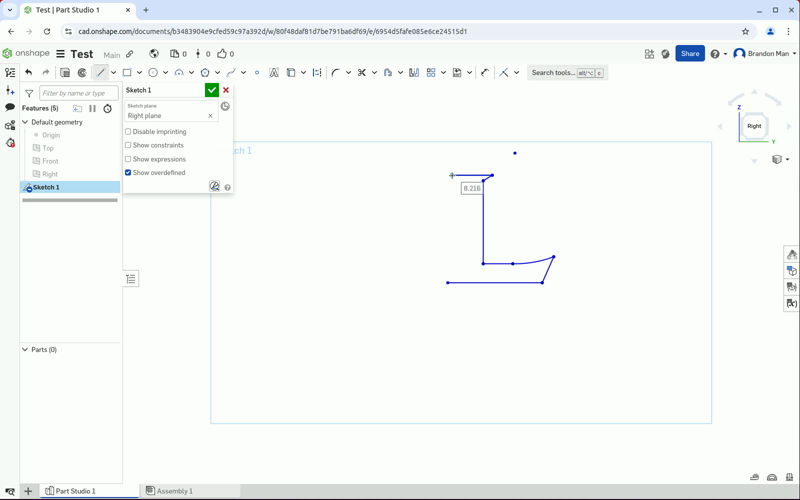
key_down(shift)
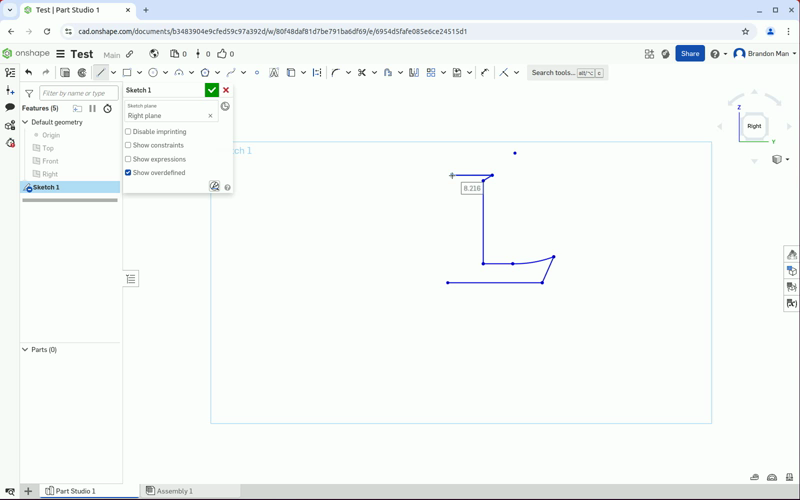
mouse_move(482, 175)
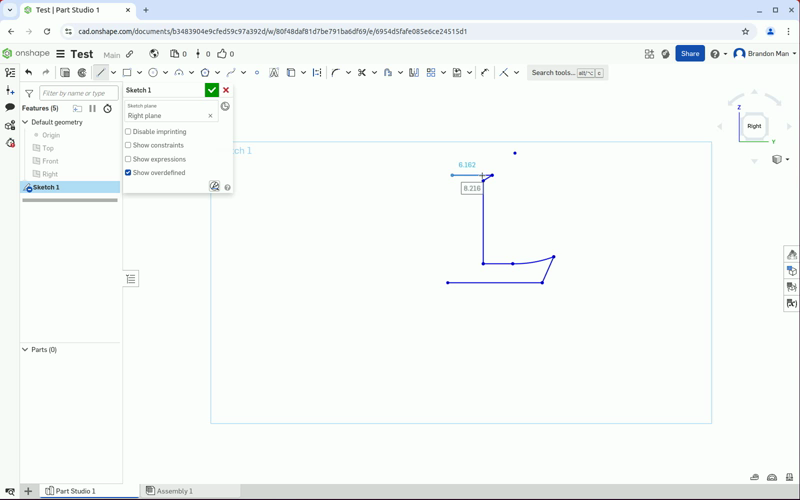
mouse_move(461, 180)
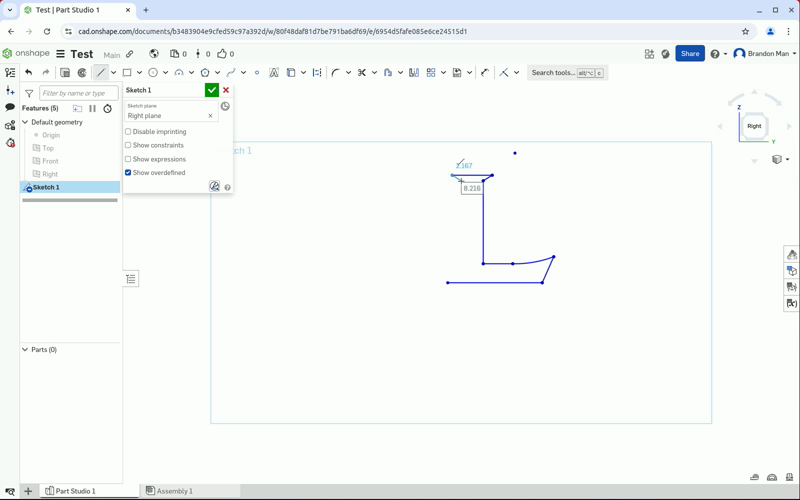
click(461, 180)
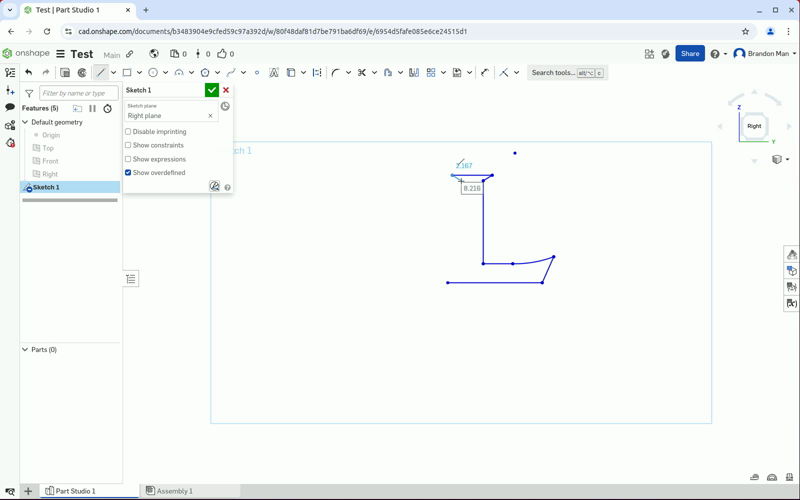
key_up(shift)
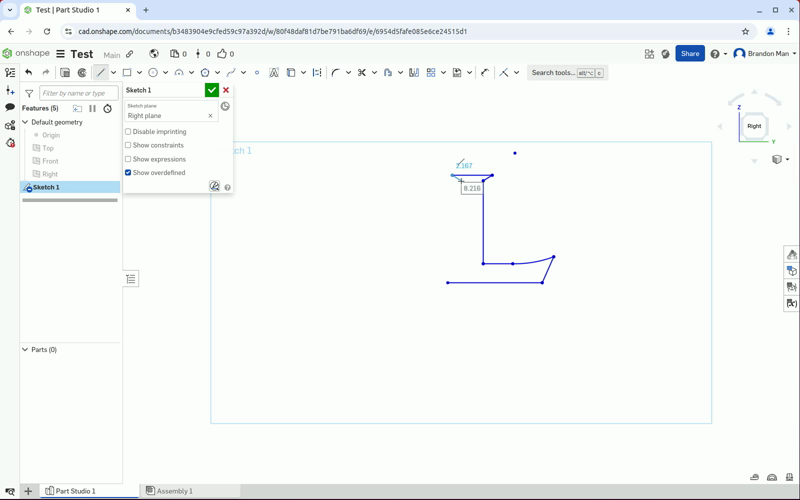
key_down(shift)
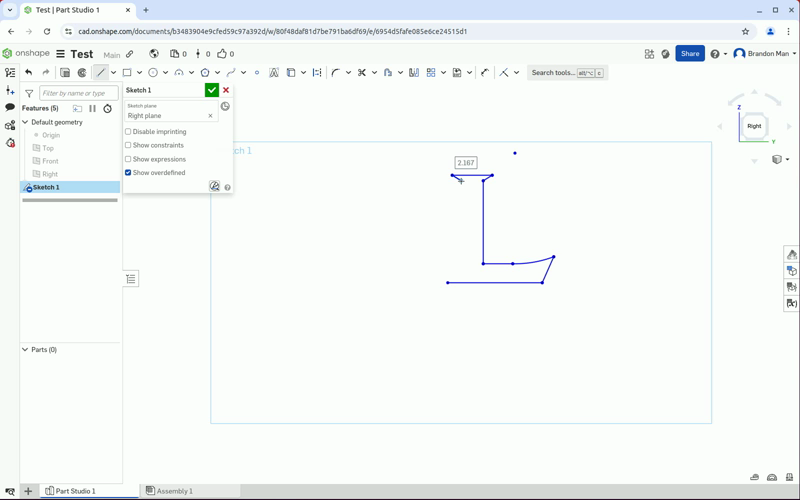
mouse_move(461, 275)
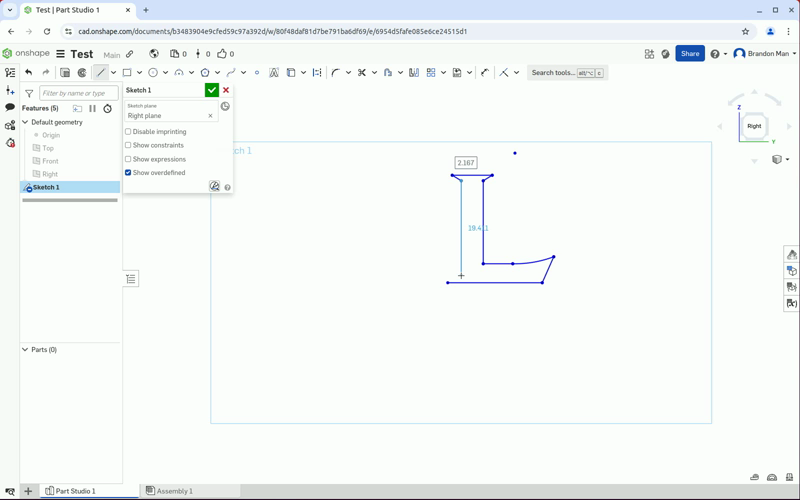
click(461, 275)
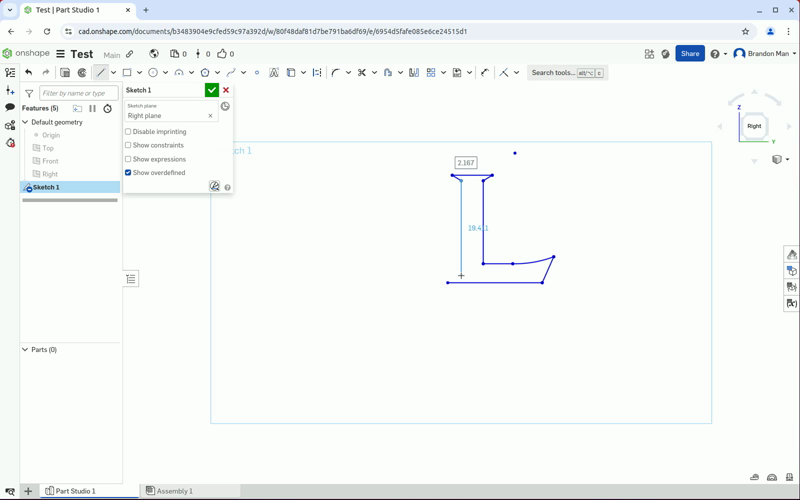
key_up(shift)
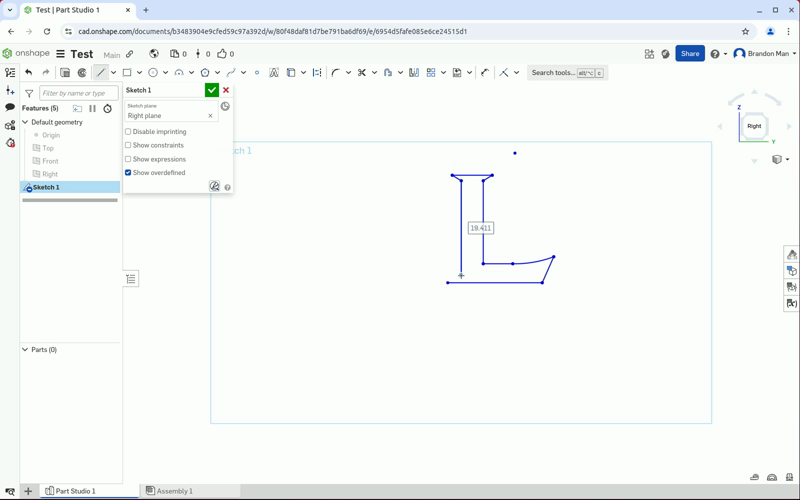
mouse_move(491, 275)
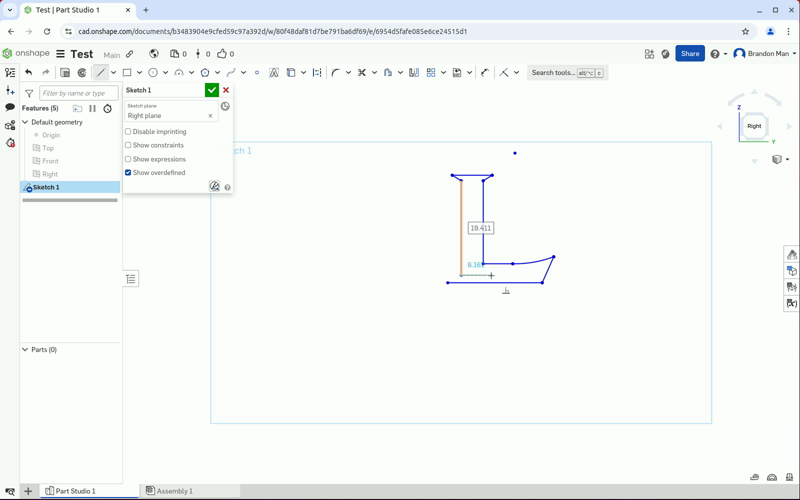
key_down(shift)
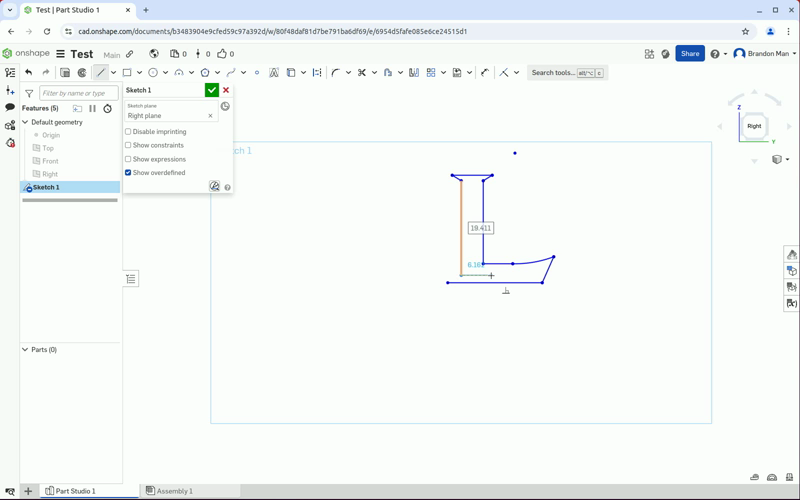
mouse_move(447, 282)
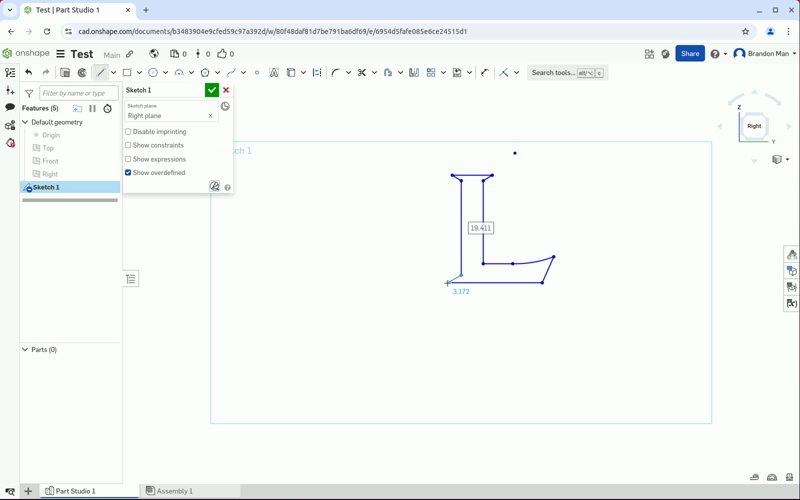
key_up(shift)
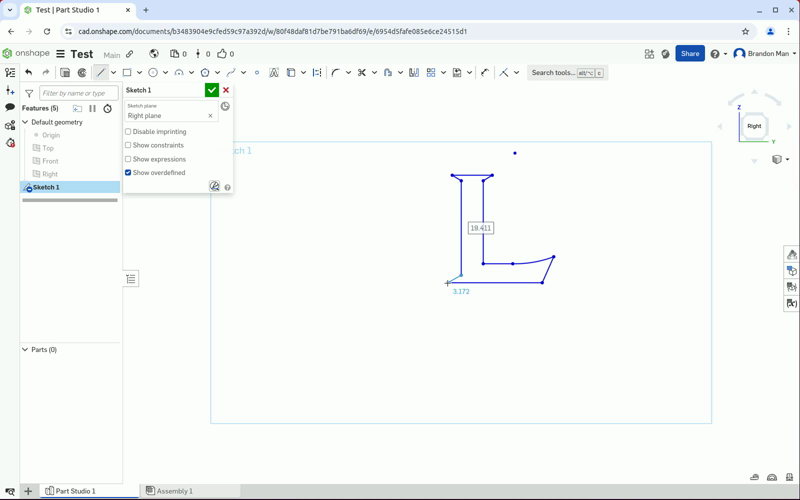
click(447, 282)
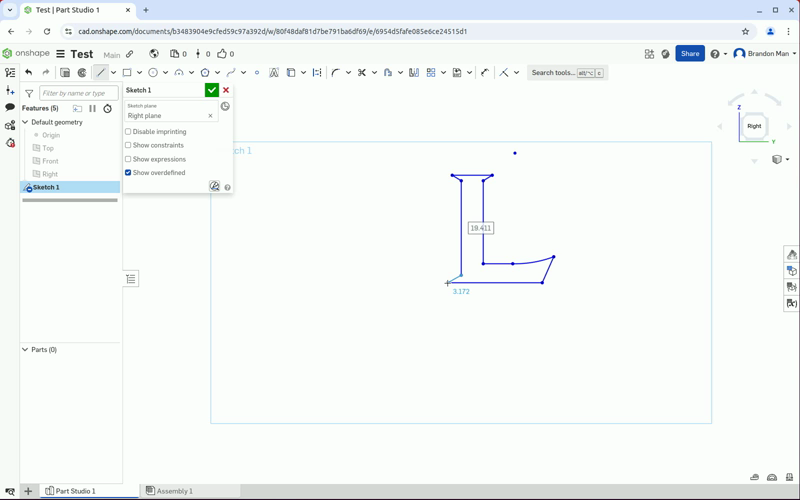
key(esc)
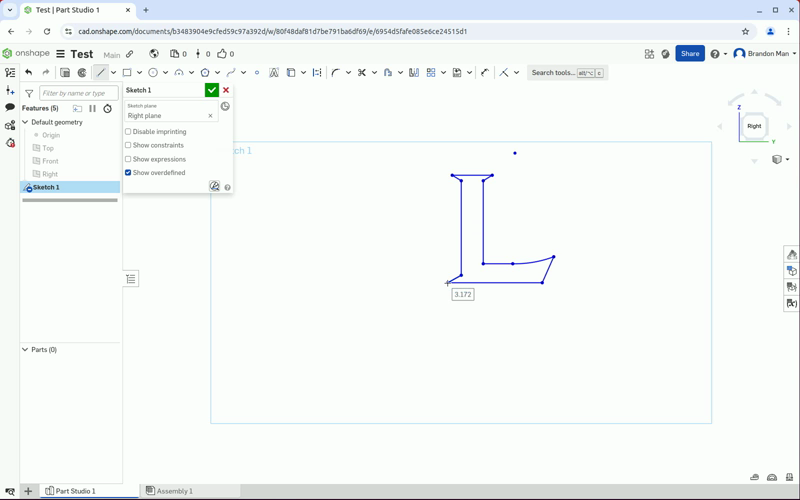
mouse_move(479, 235)
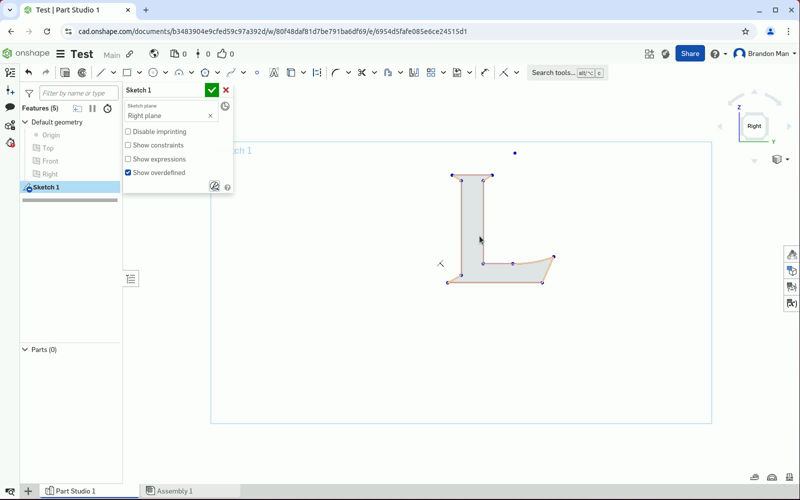
click(479, 235)
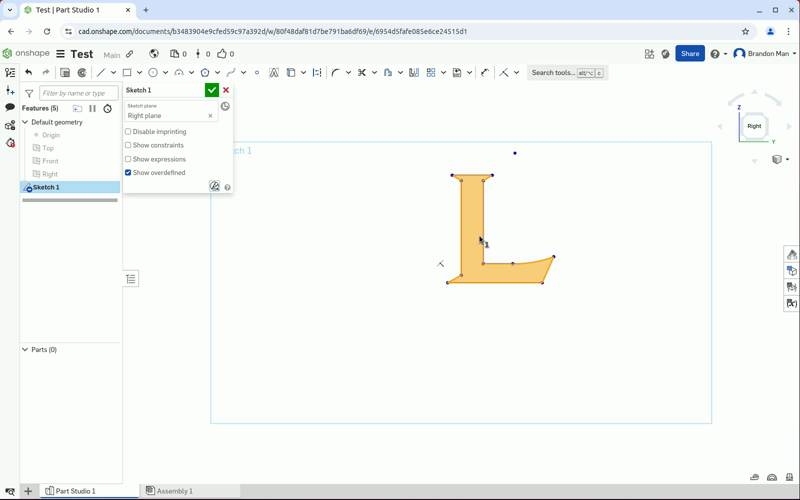
mouse_move(73, 352)
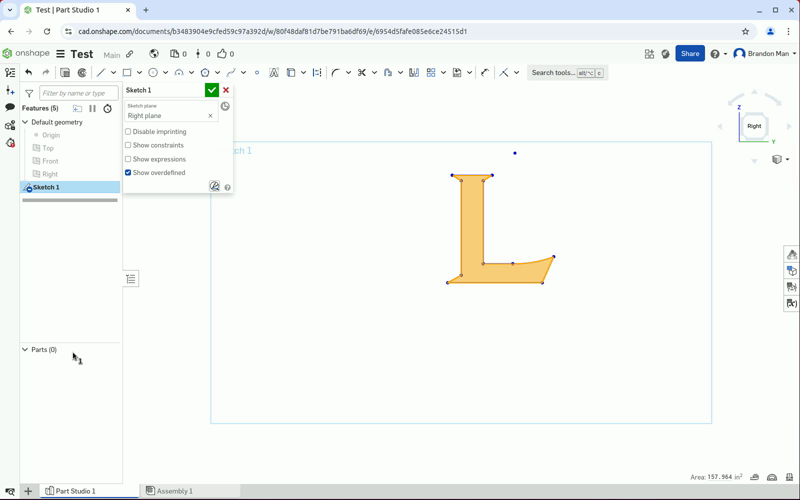
key(shift+y)
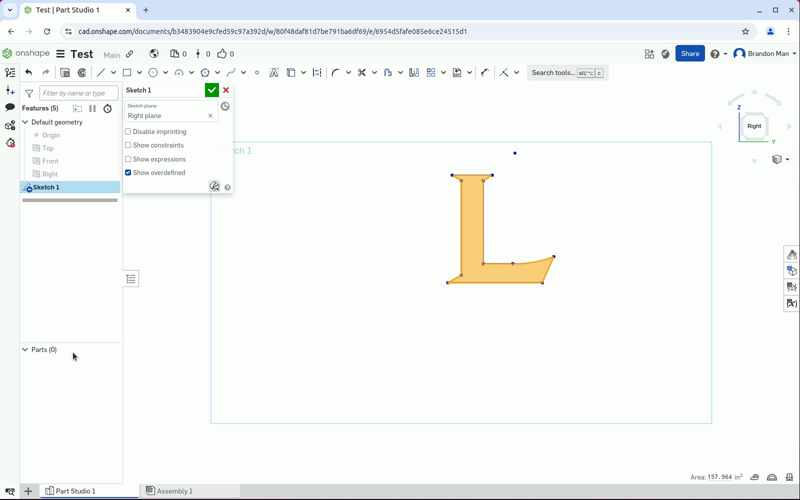
key(shift+e)
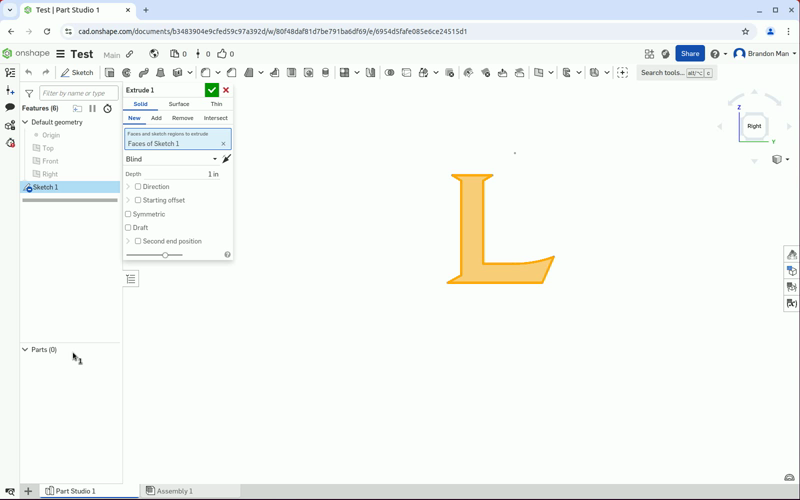
mouse_move(143, 106)
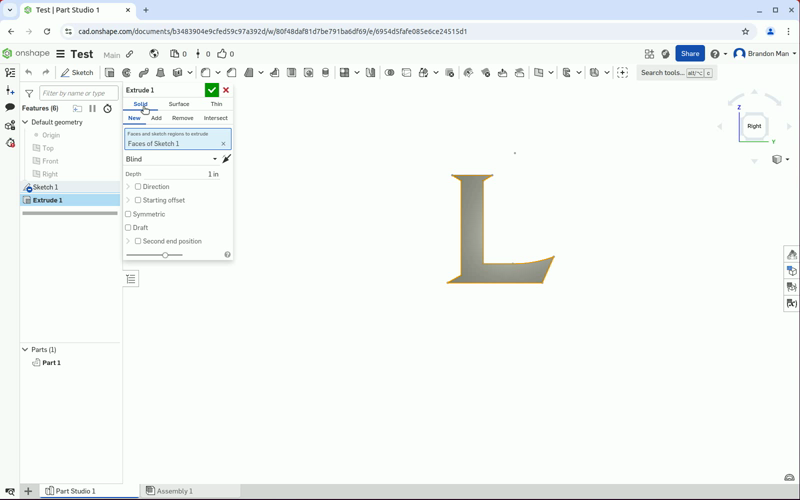
click(143, 106)
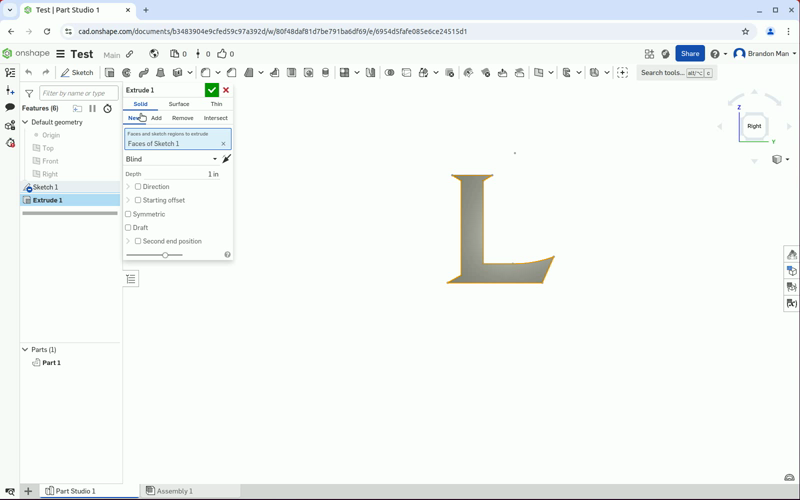
mouse_move(137, 120)
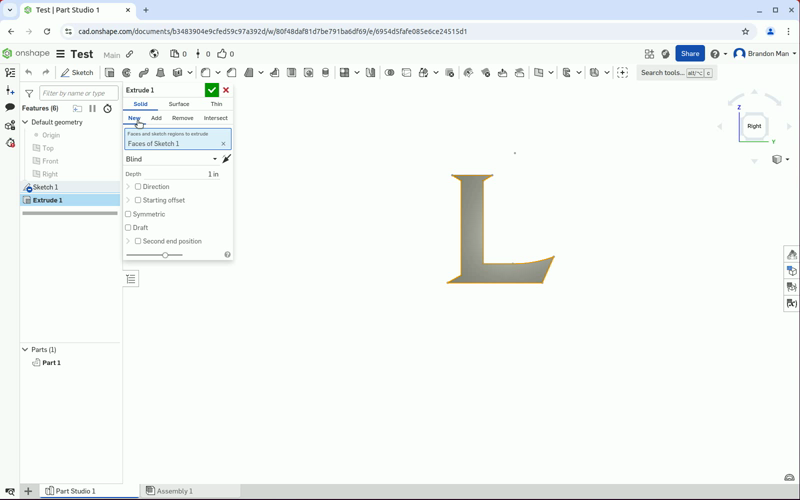
click(137, 120)
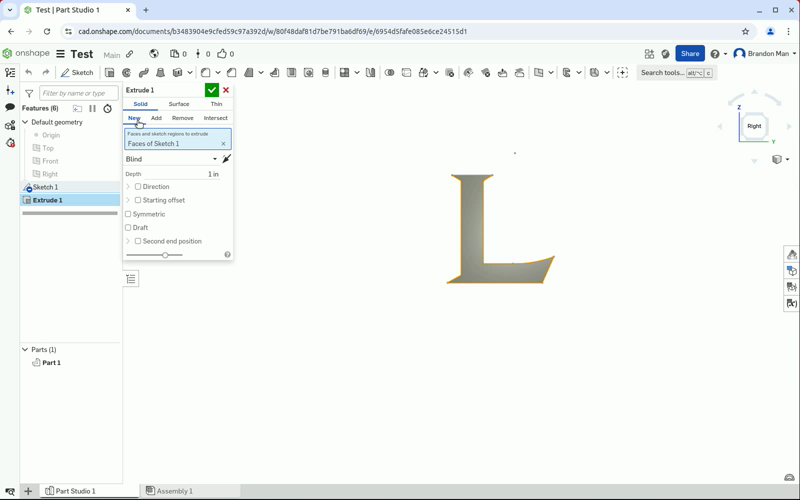
key(tab, 4)
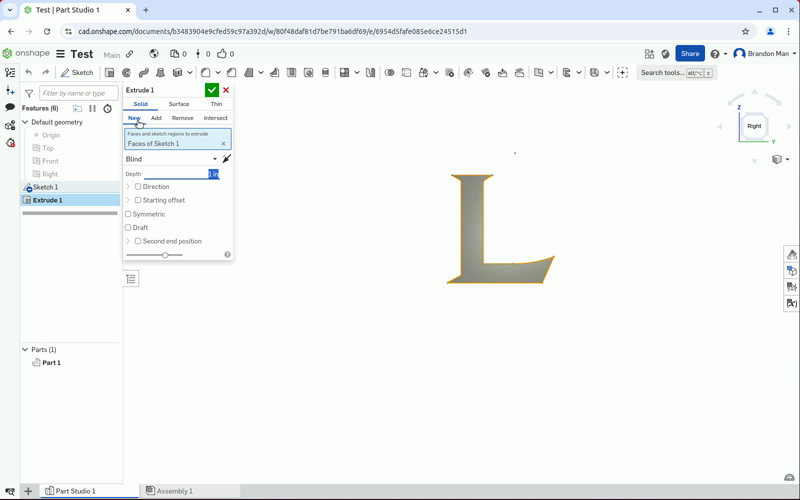
text(4.574)
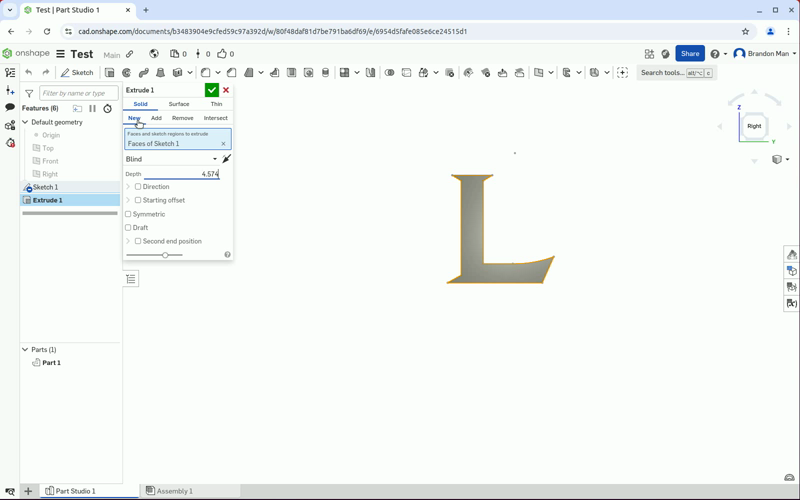
key(enter)
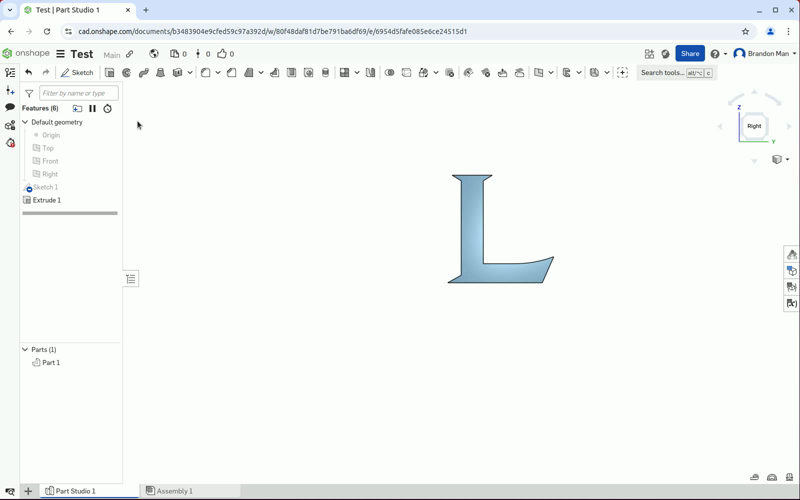
key(shift+h)
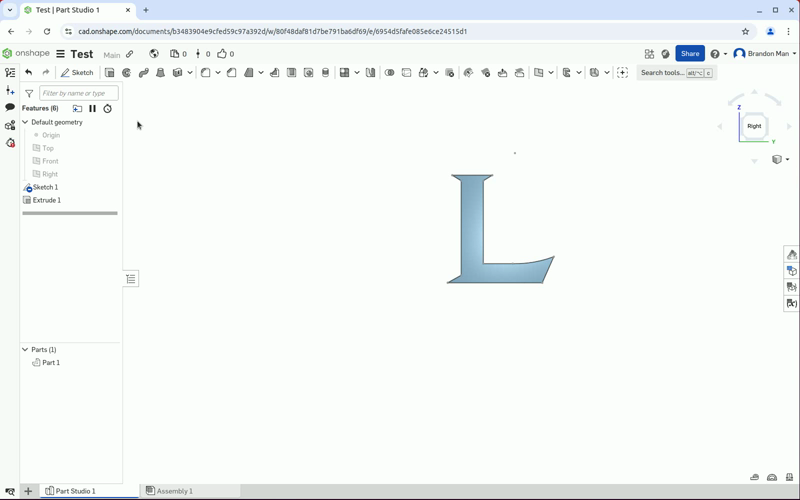
key(shift+h)
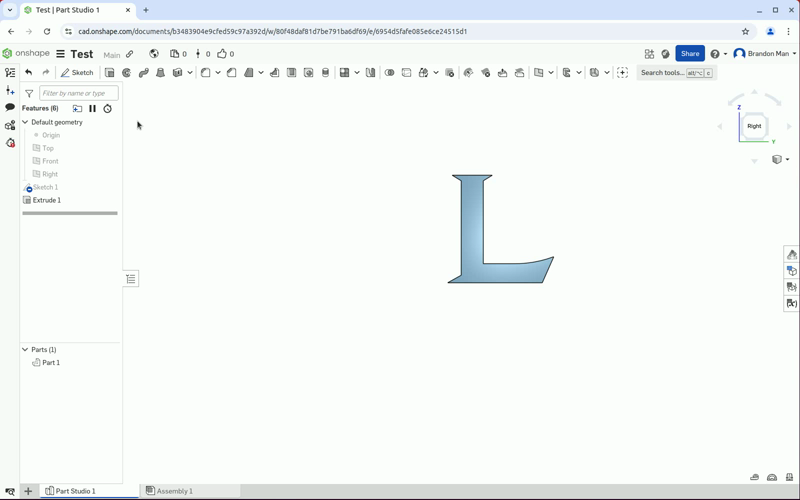
mouse_move(73, 189)
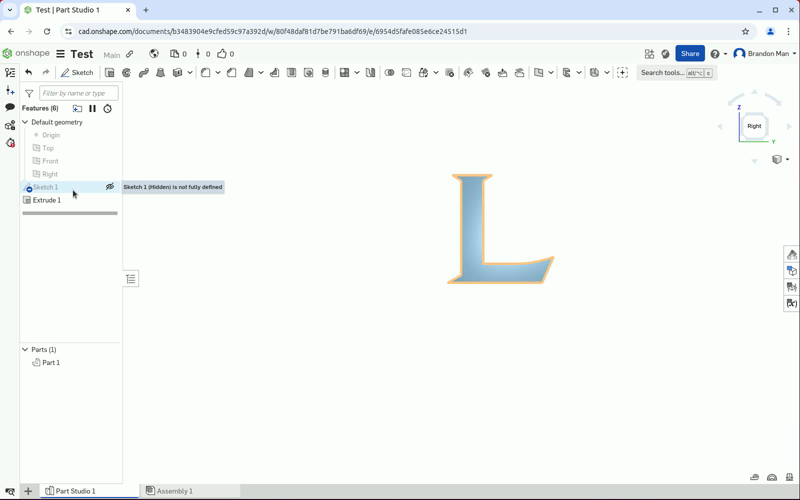
click(73, 189)
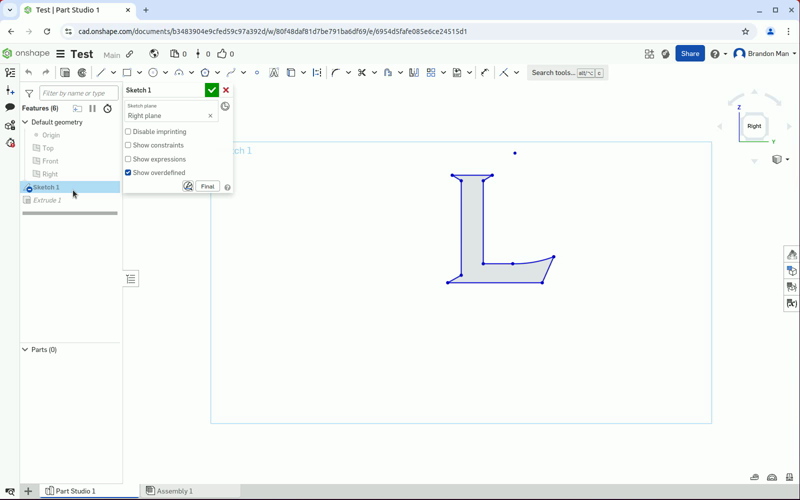
mouse_move(229, 92)
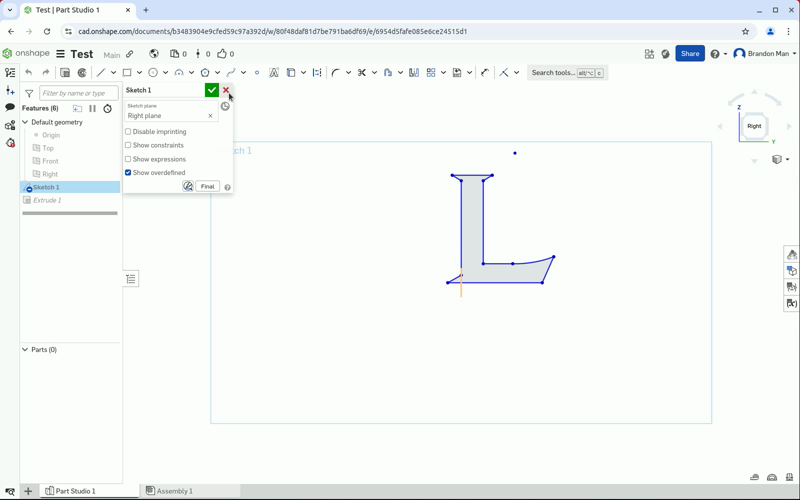
click(229, 92)
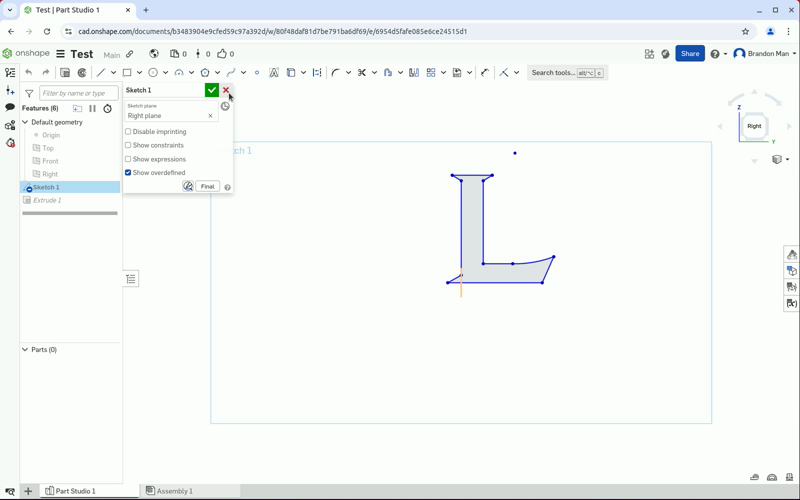
key(shift+s)
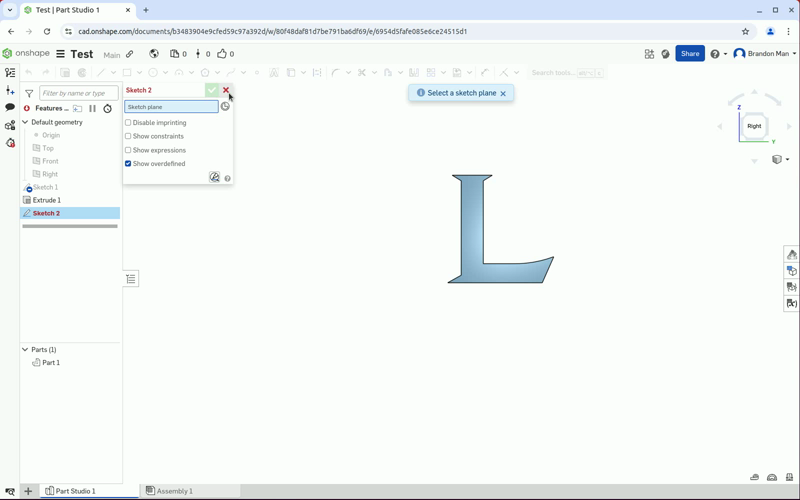
mouse_move(73, 176)
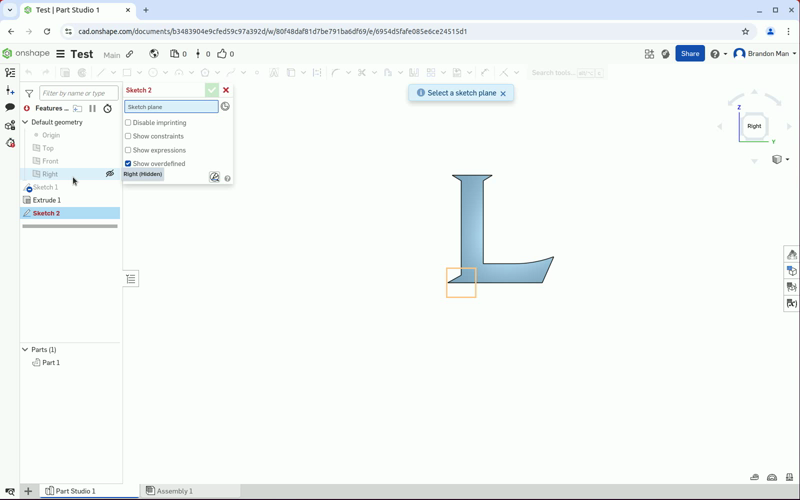
click(73, 176)
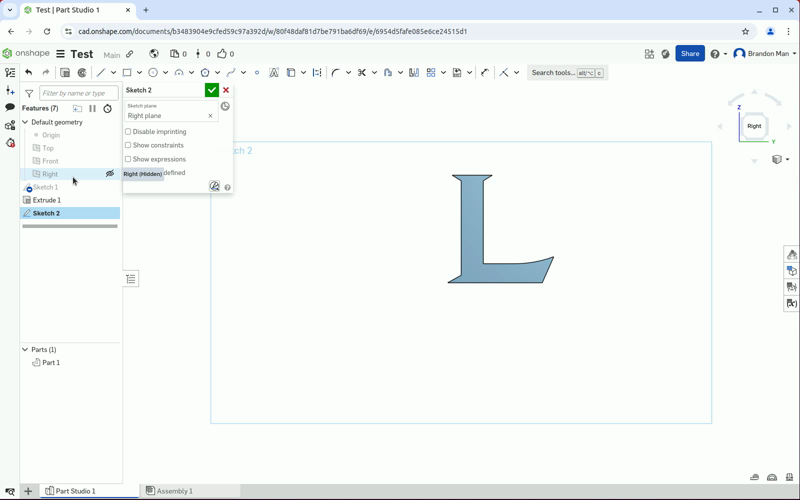
mouse_move(73, 352)
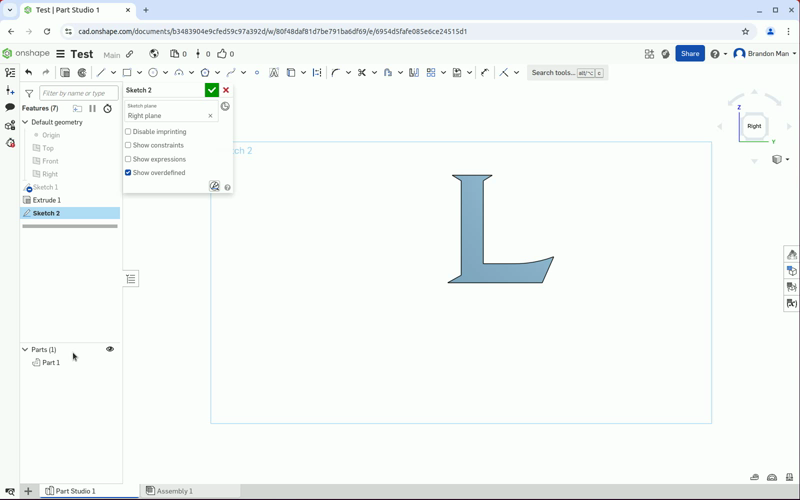
key(y)
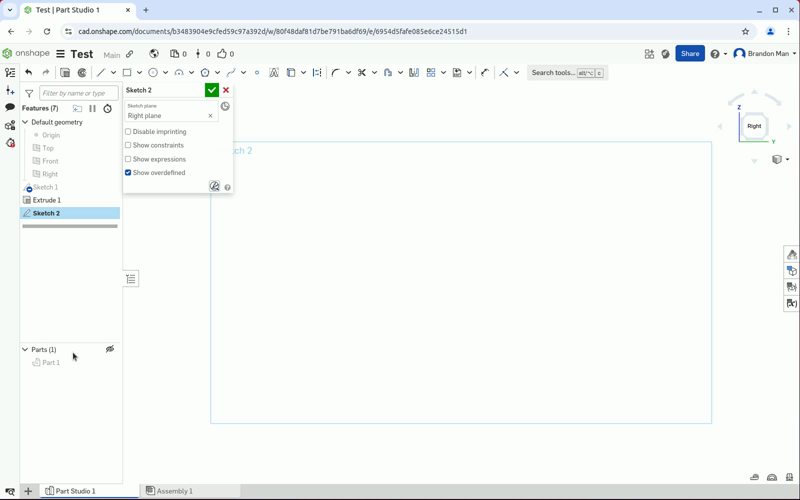
key(l)
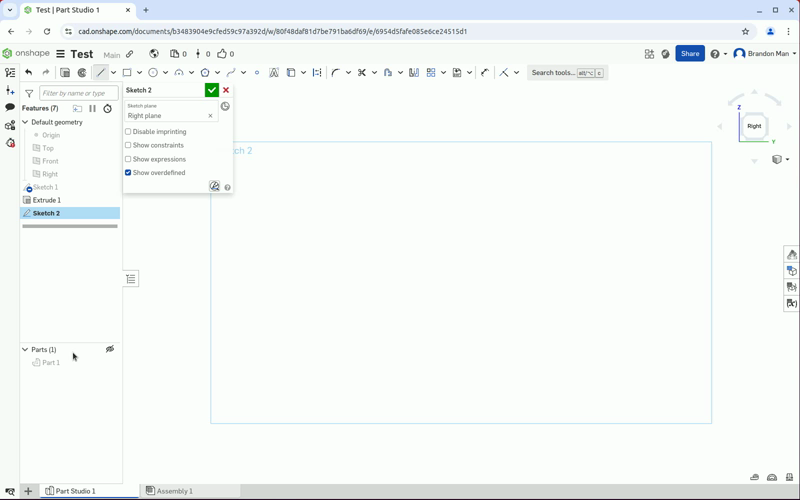
key_down(shift)
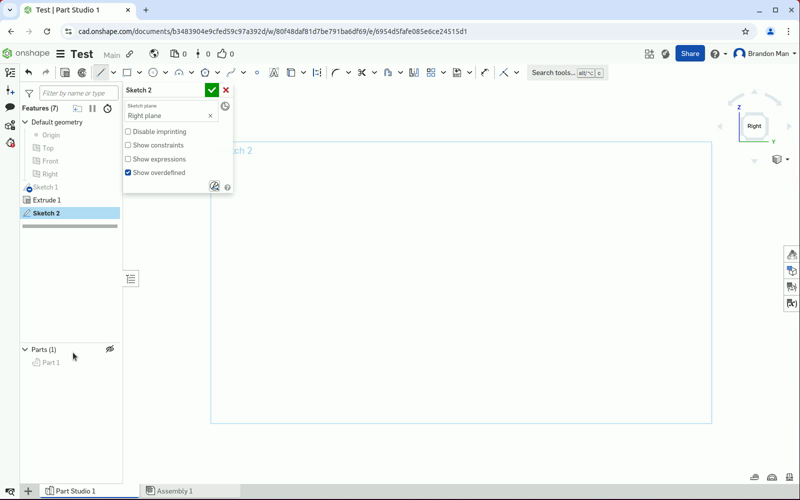
mouse_move(441, 288)
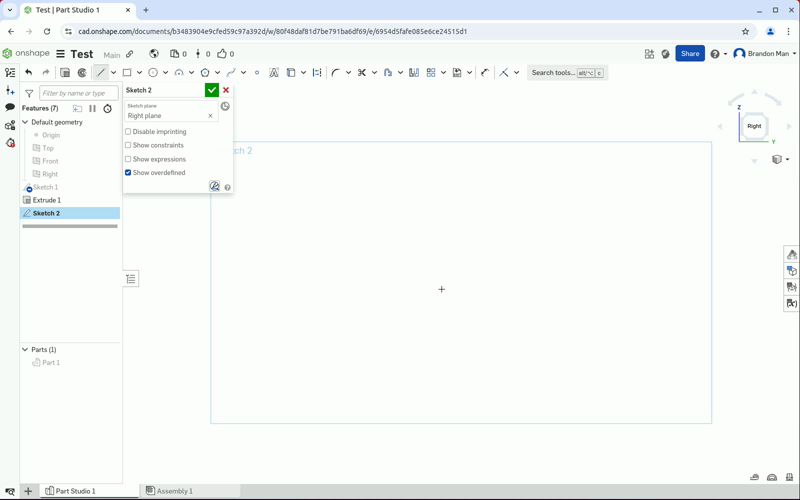
click(441, 288)
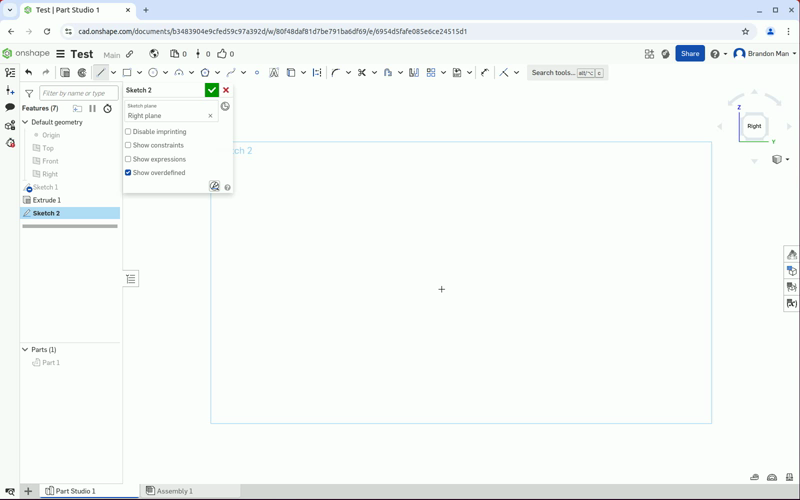
key_up(shift)
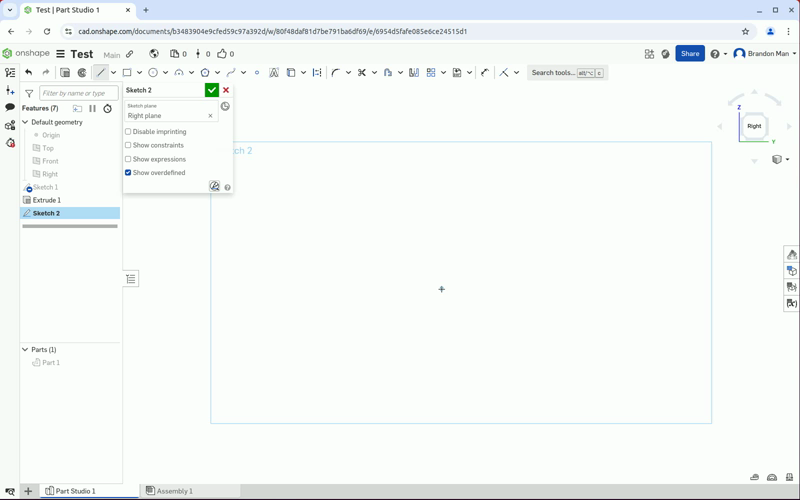
key_down(shift)
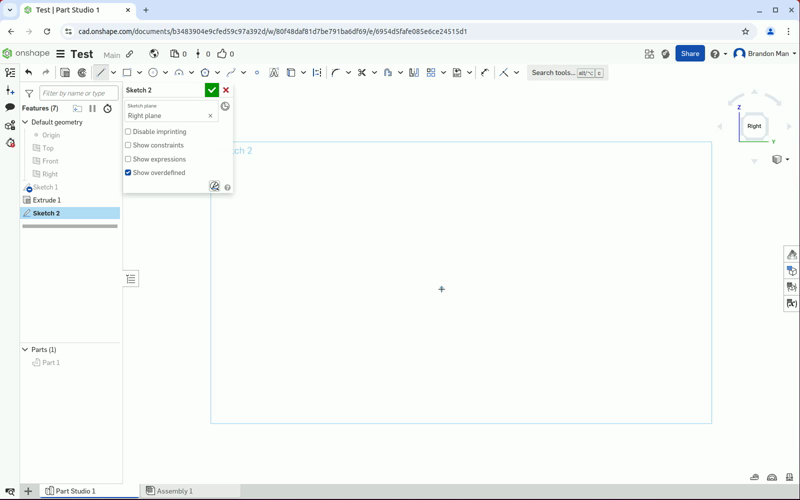
mouse_move(560, 288)
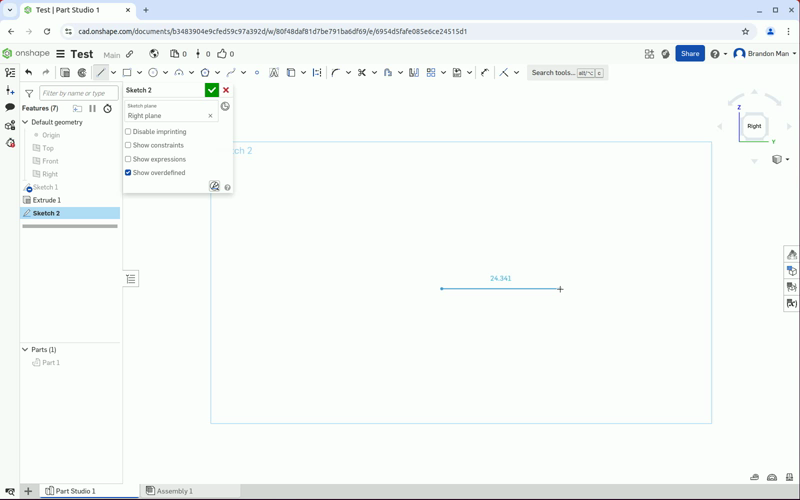
click(560, 288)
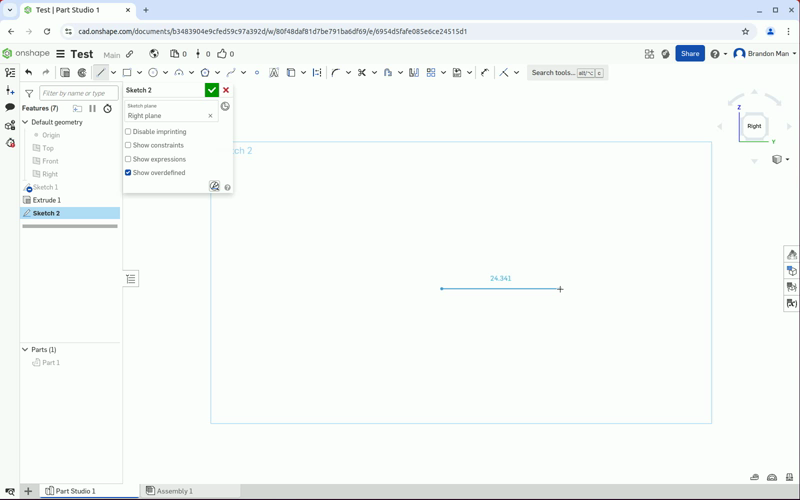
key_up(shift)
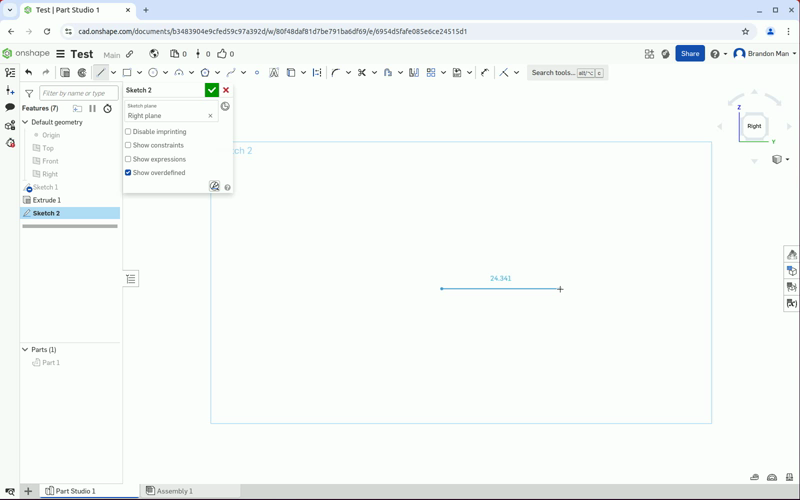
key_down(shift)
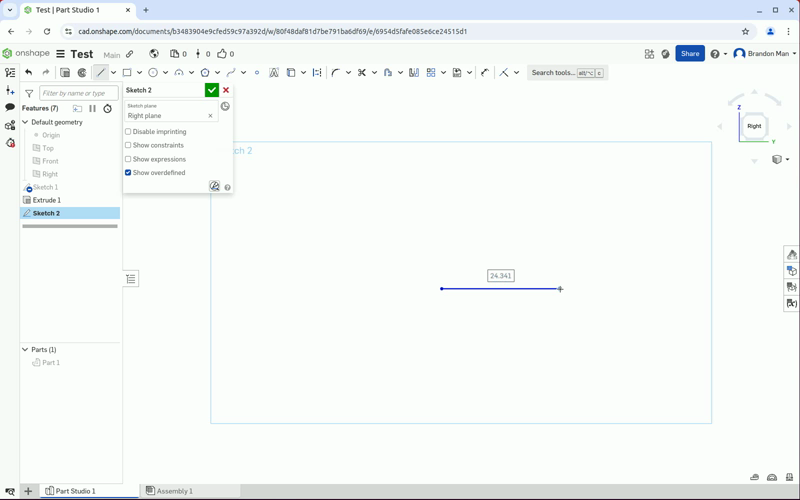
mouse_move(589, 288)
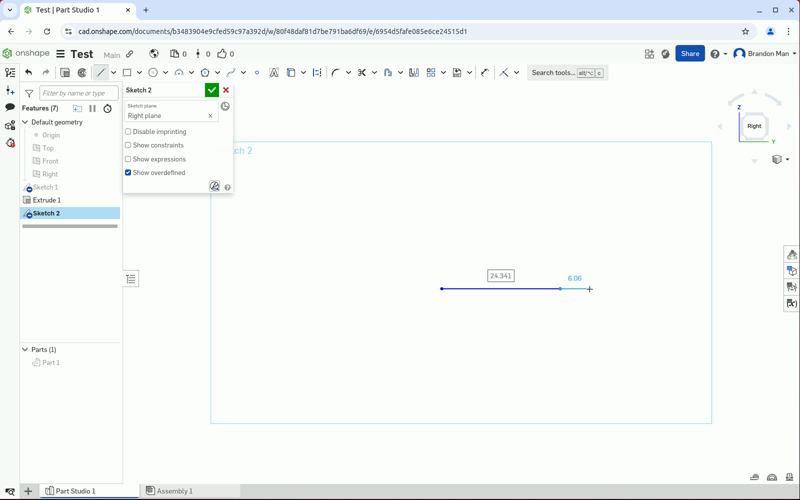
mouse_move(556, 286)
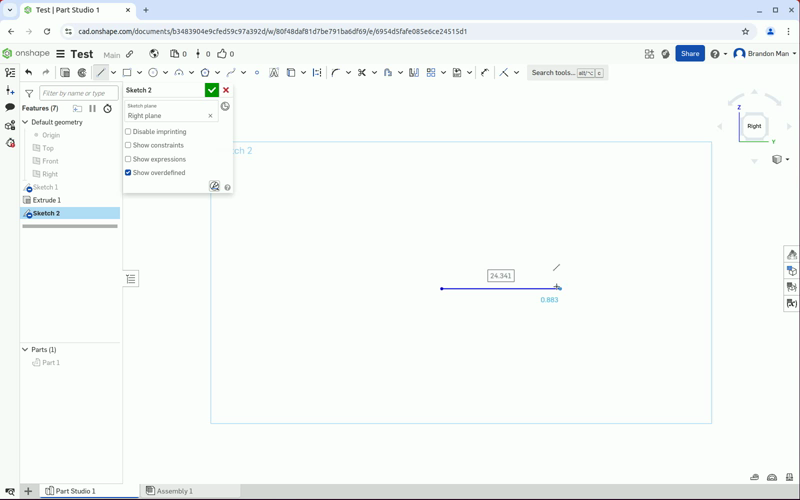
scroll(6)
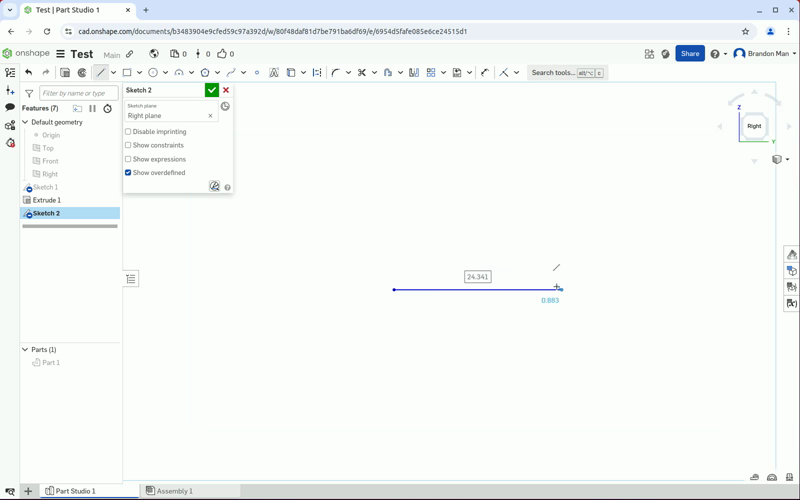
scroll(6)
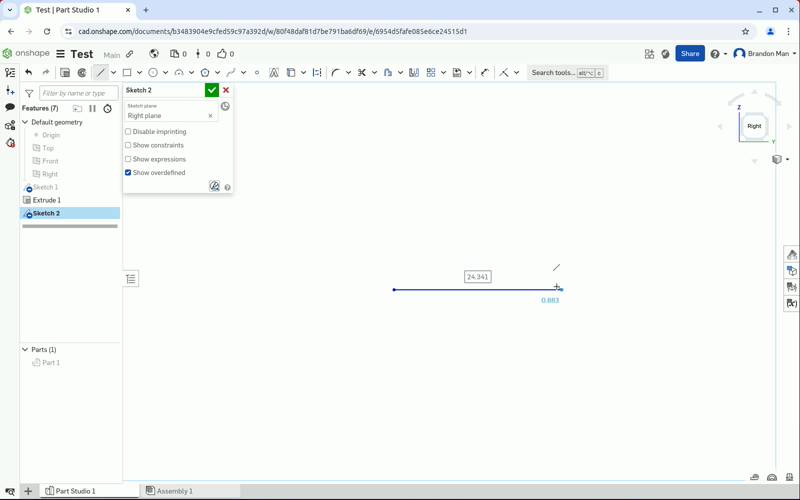
scroll(6)
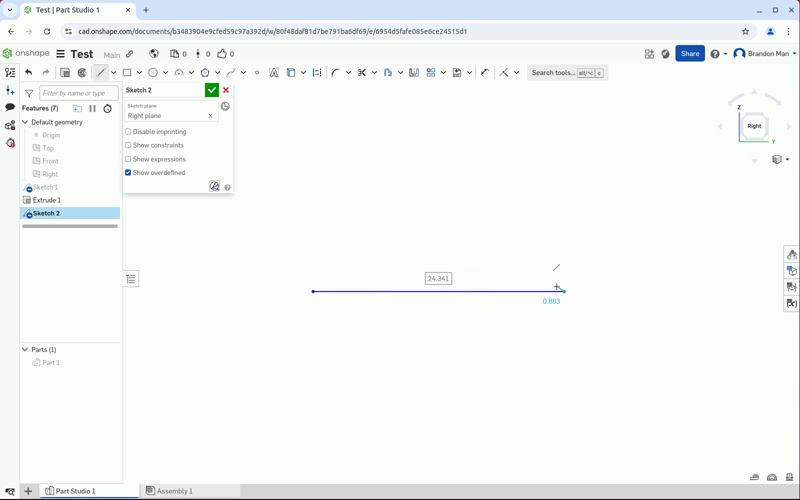
scroll(6)
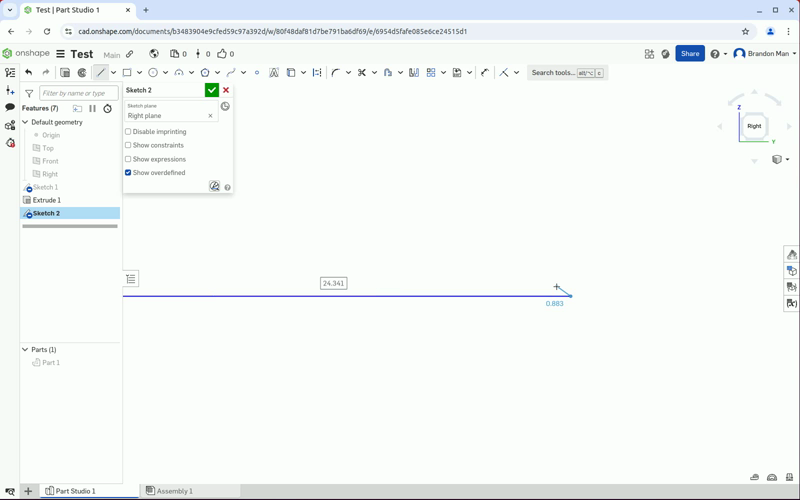
scroll(6)
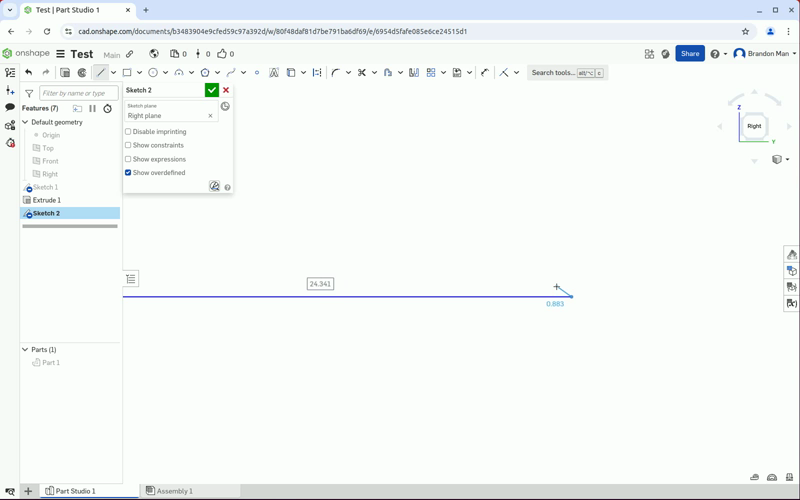
scroll(6)
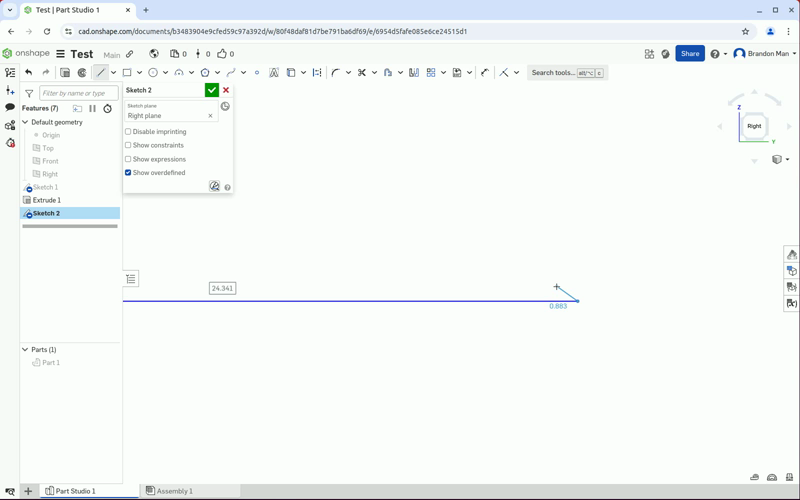
scroll(6)
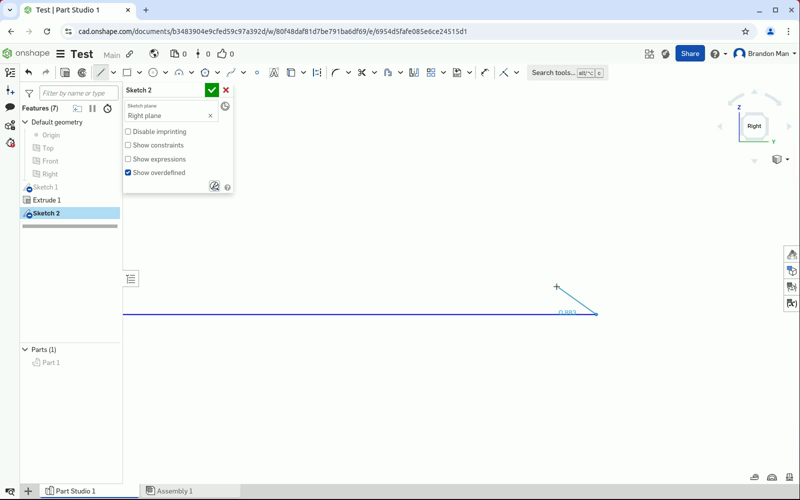
click(556, 286)
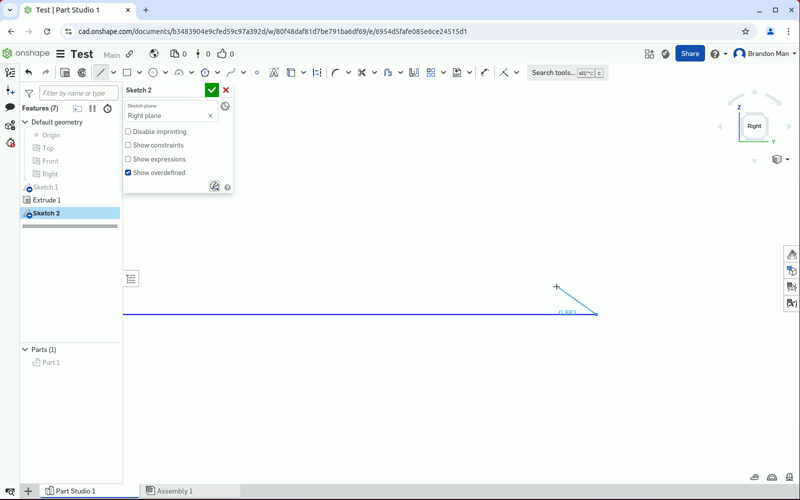
scroll(-6)
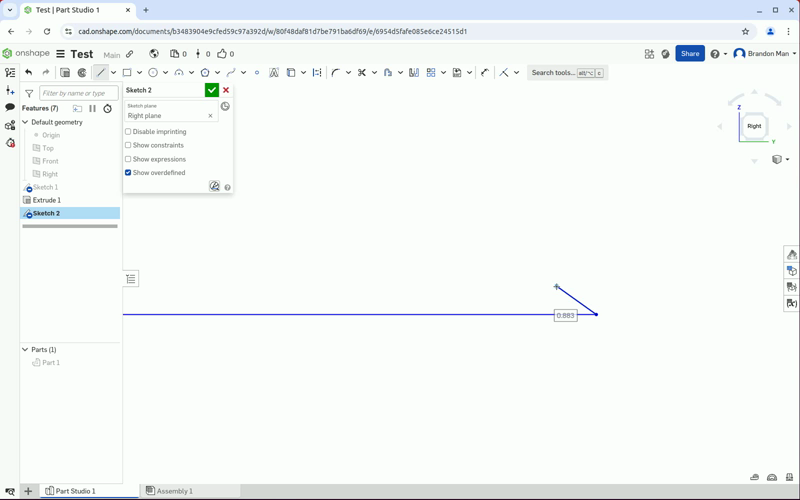
scroll(-6)
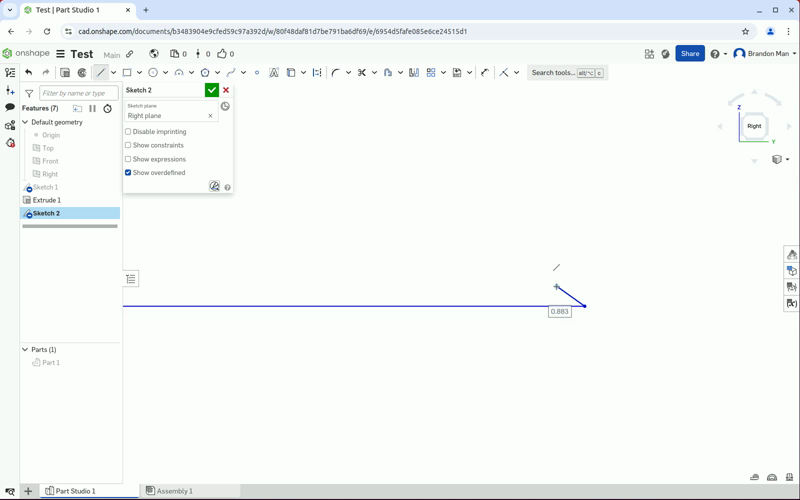
scroll(-6)
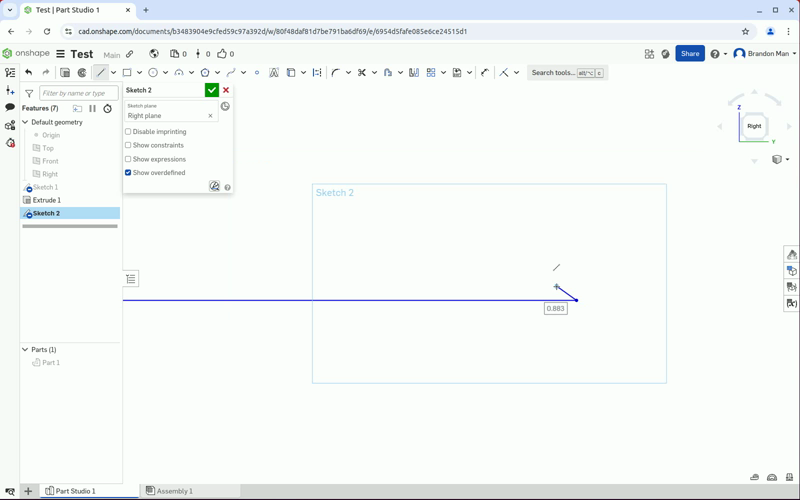
scroll(-6)
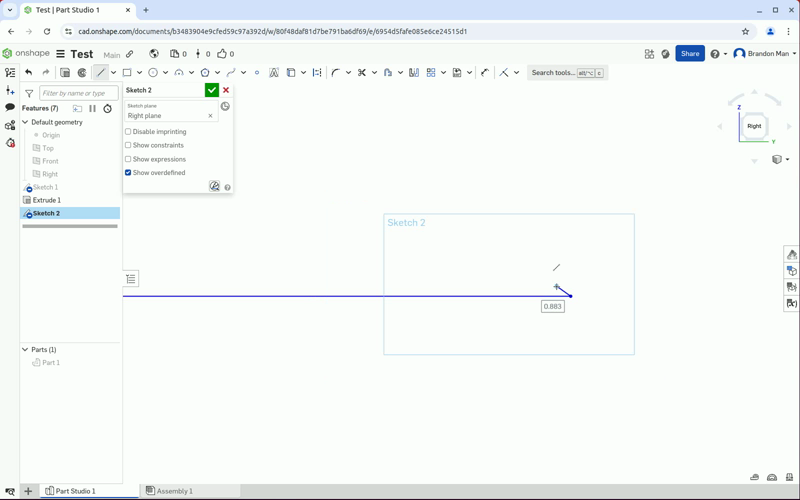
scroll(-6)
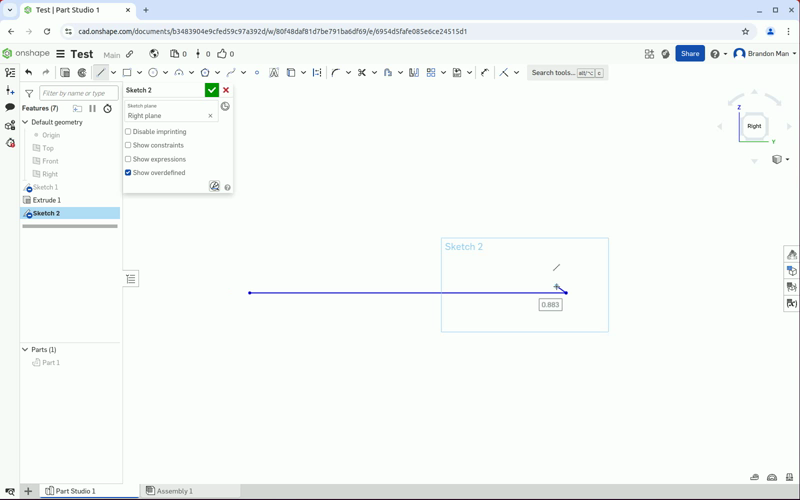
scroll(-6)
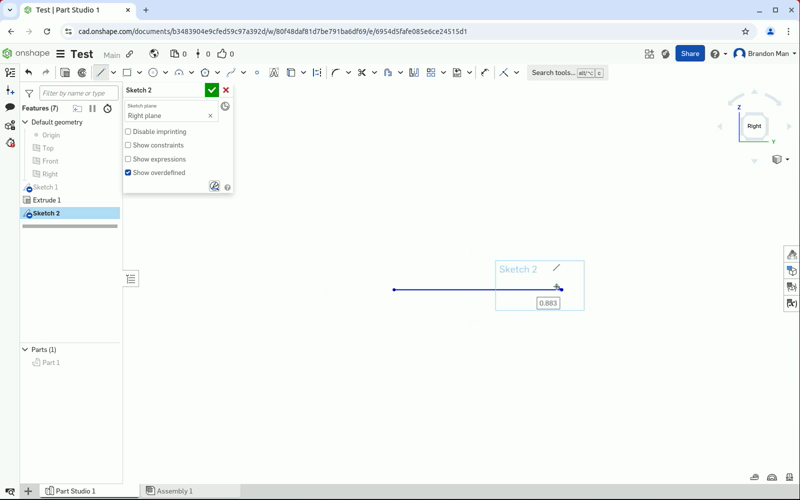
scroll(-6)
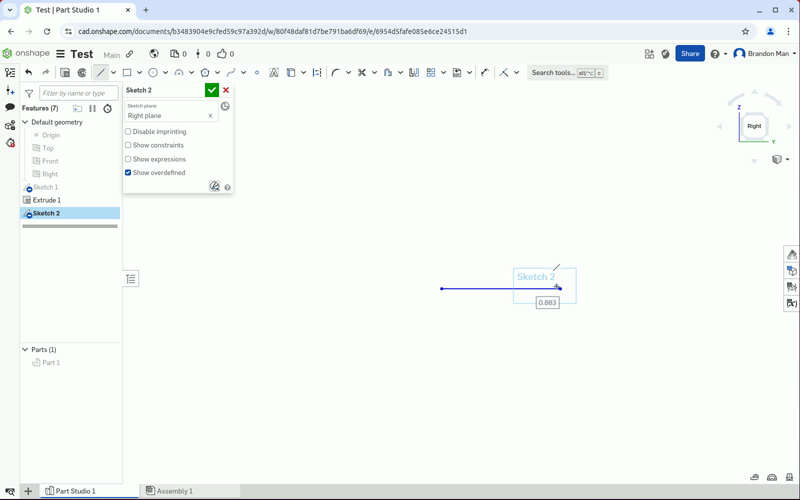
key_up(shift)
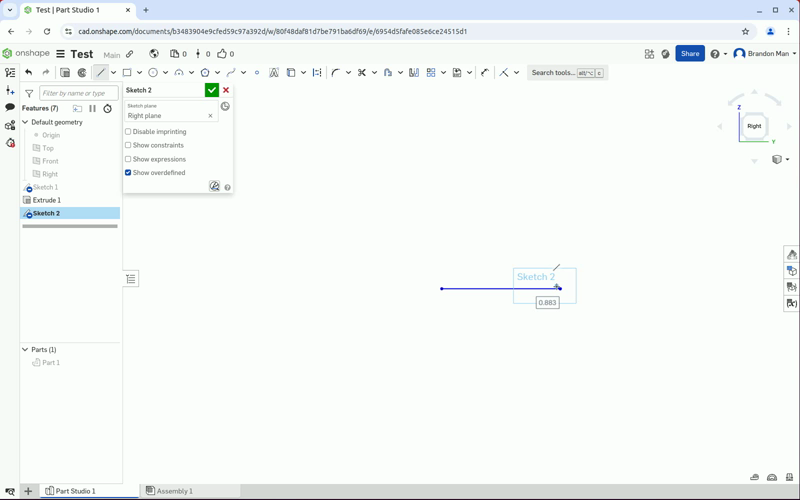
key_down(shift)
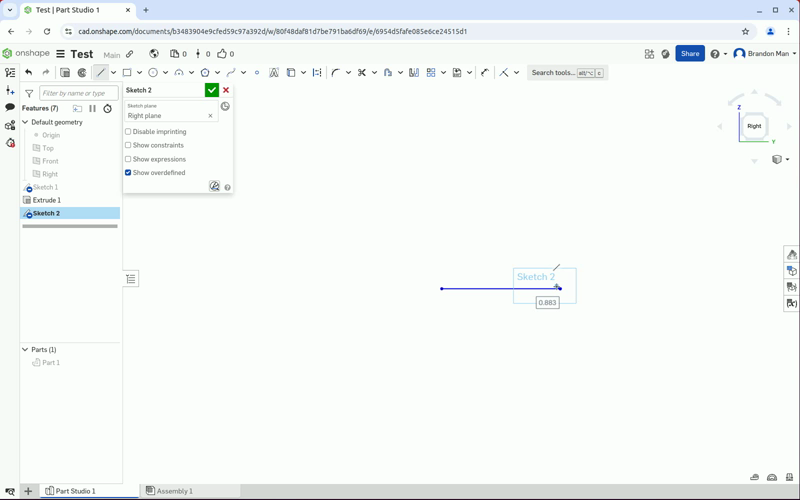
mouse_move(444, 286)
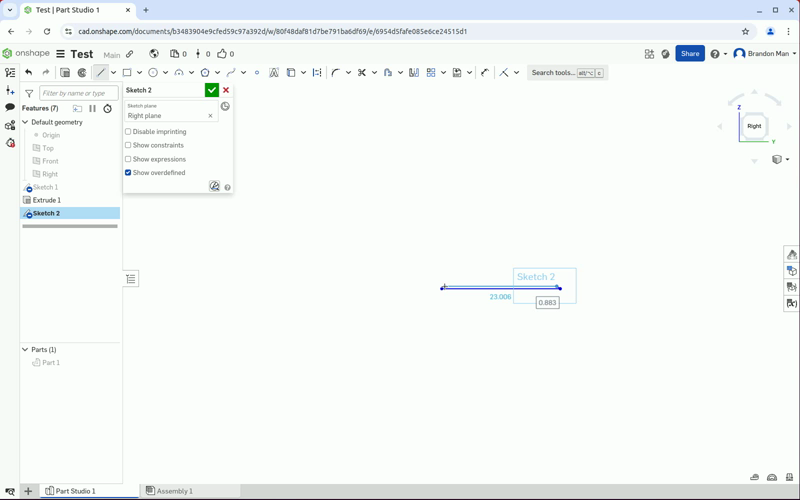
scroll(6)
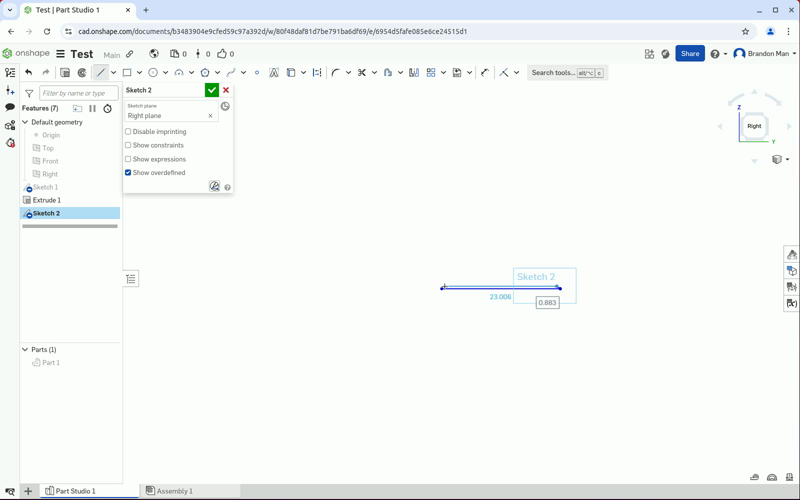
scroll(6)
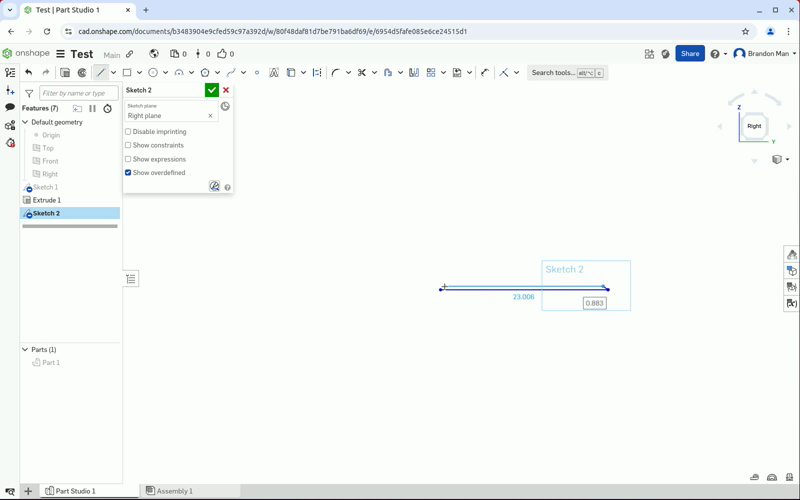
scroll(6)
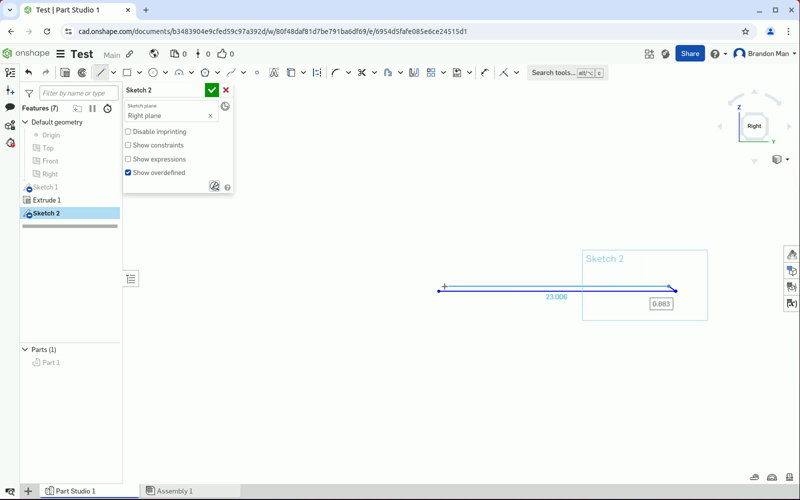
scroll(6)
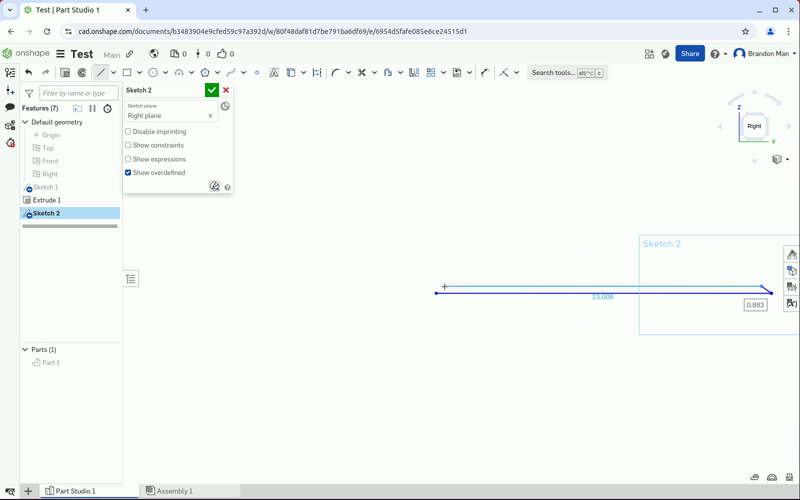
scroll(6)
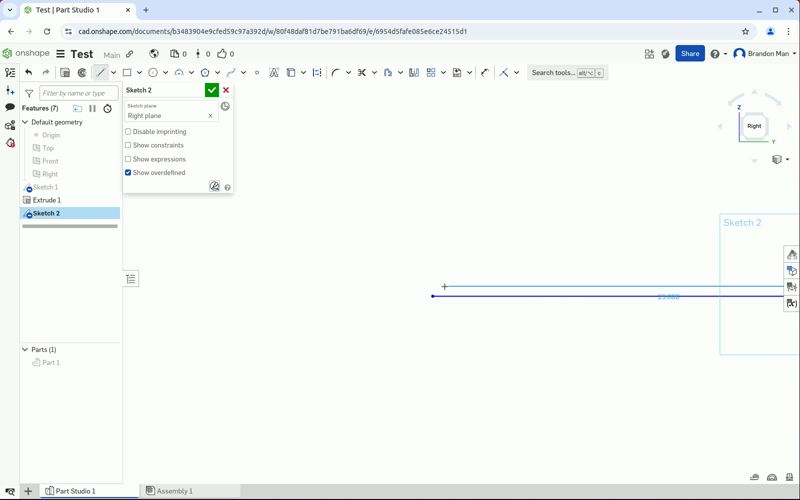
scroll(6)
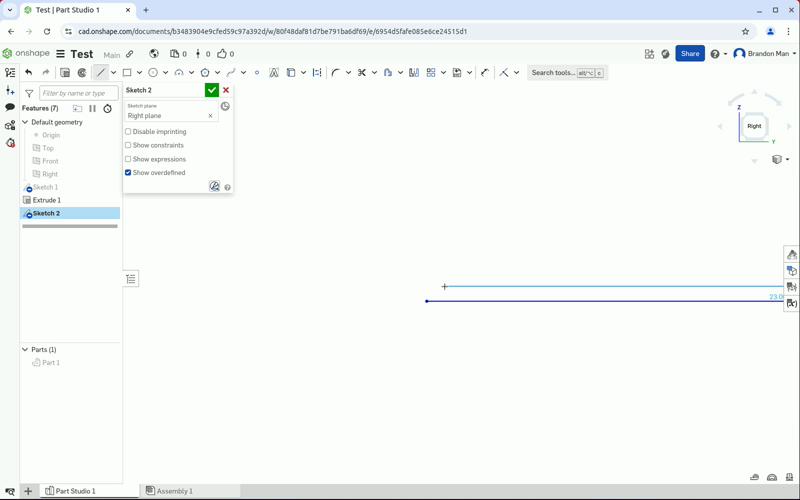
scroll(6)
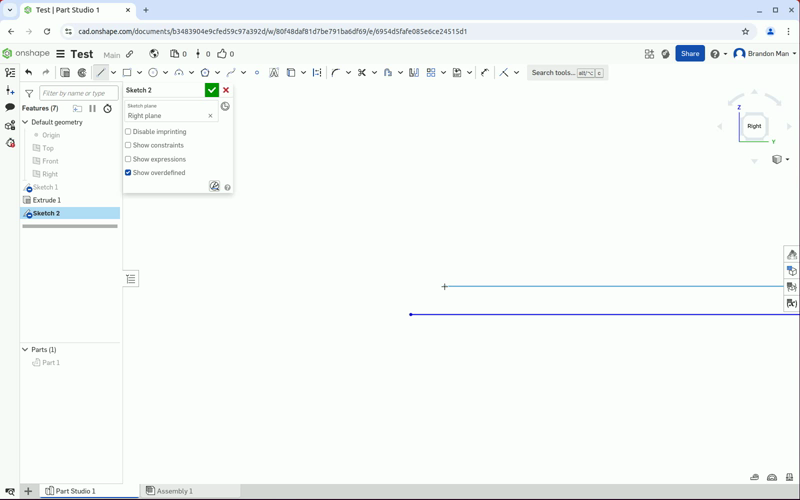
click(444, 286)
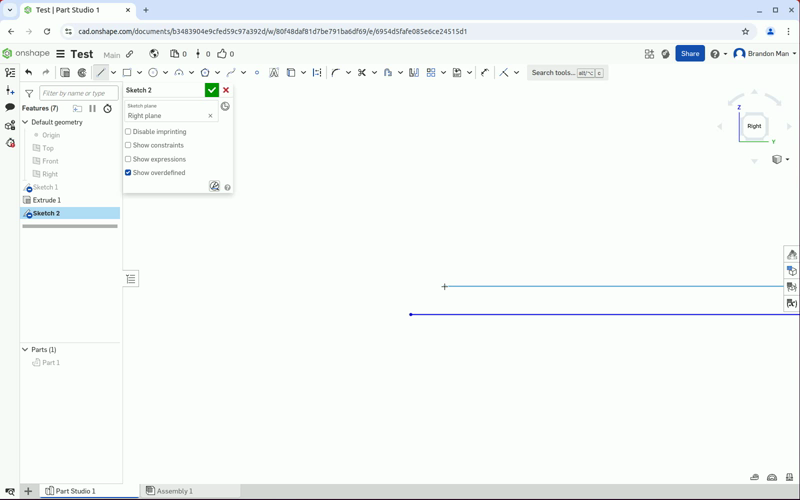
scroll(-6)
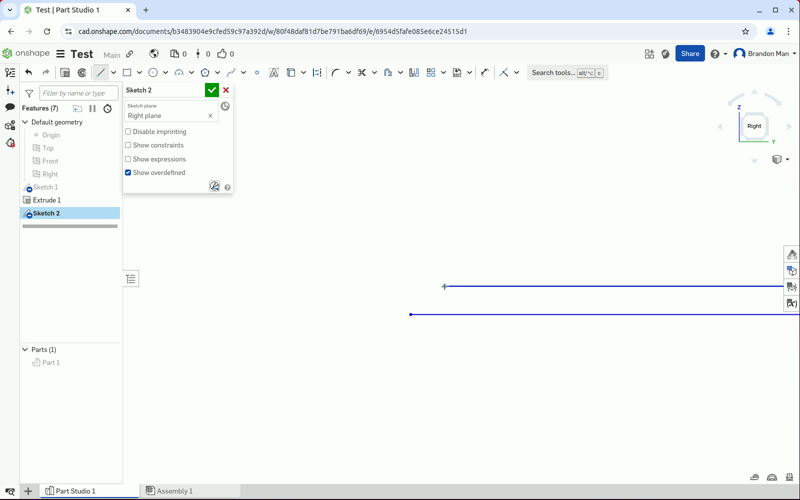
scroll(-6)
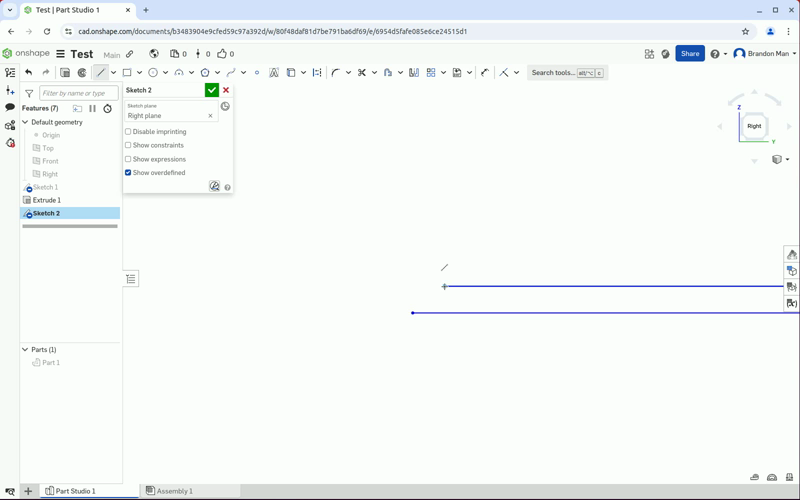
scroll(-6)
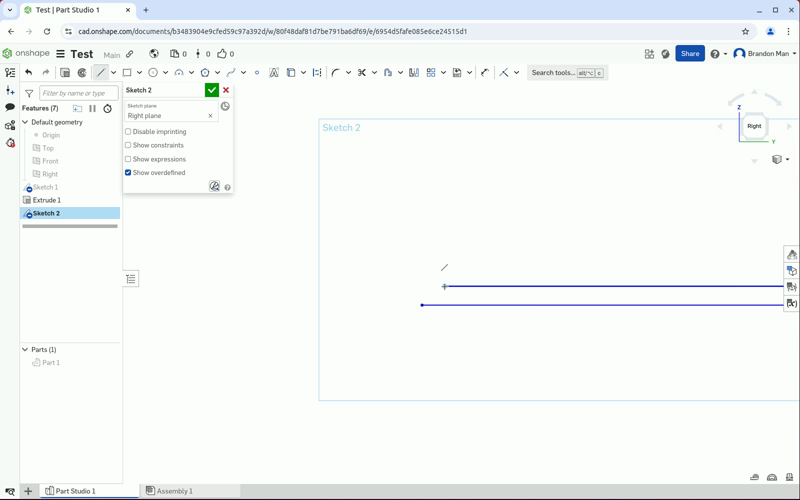
scroll(-6)
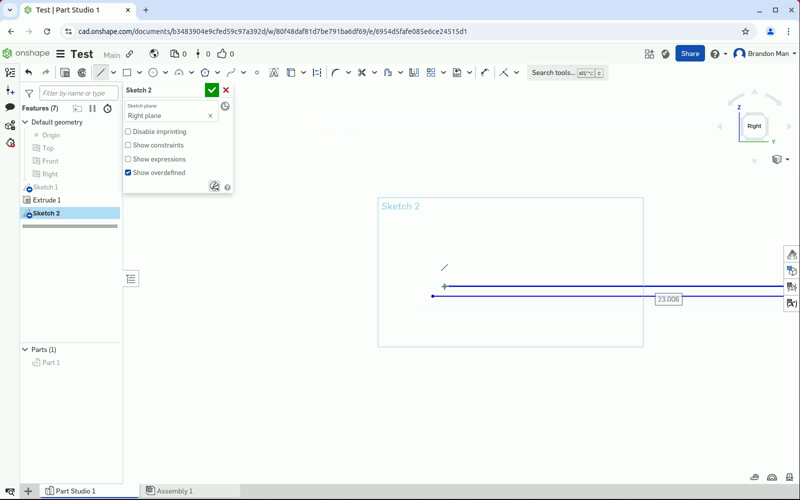
scroll(-6)
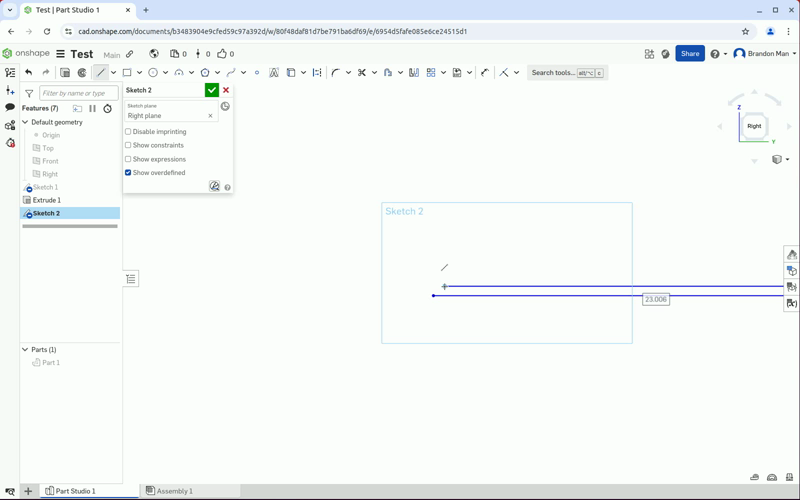
scroll(-6)
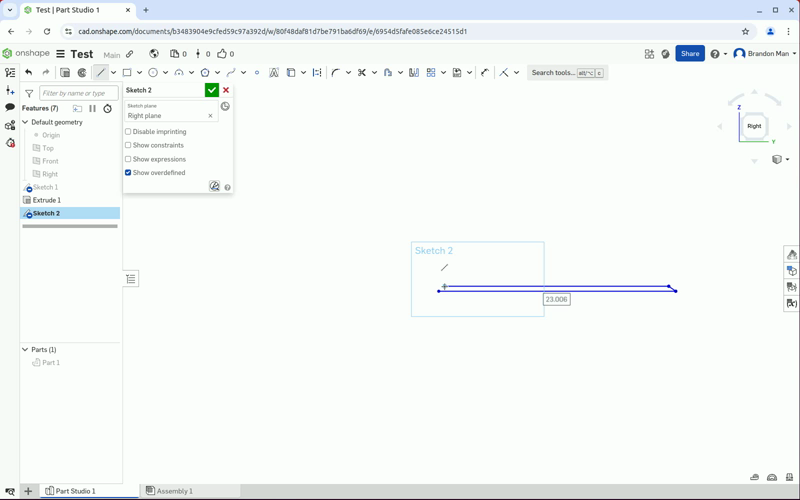
scroll(-6)
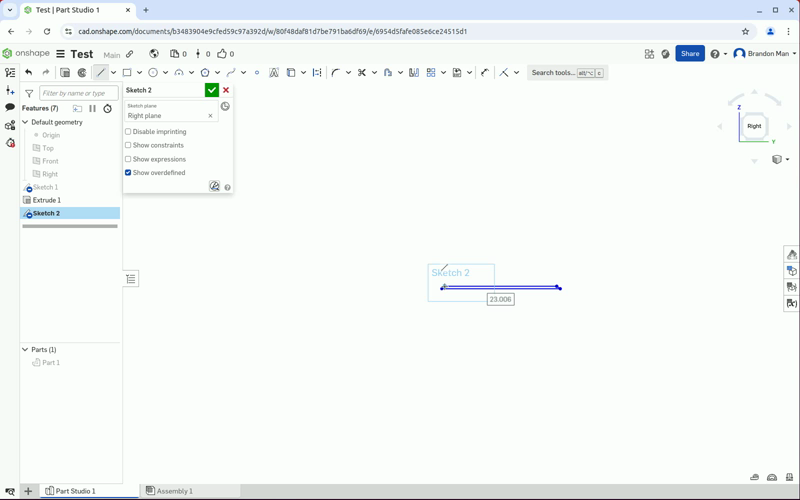
key_up(shift)
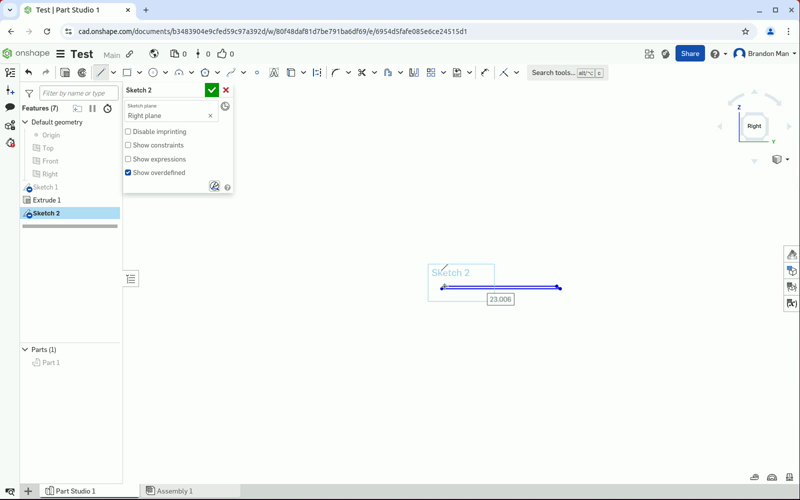
mouse_move(474, 286)
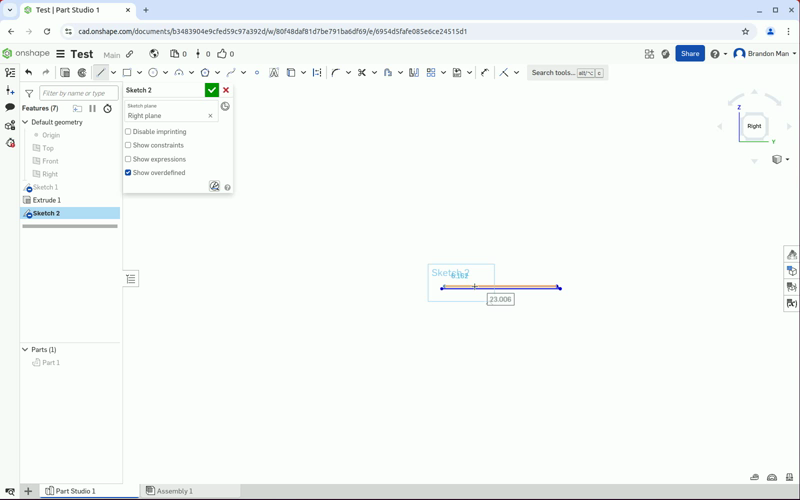
key_down(shift)
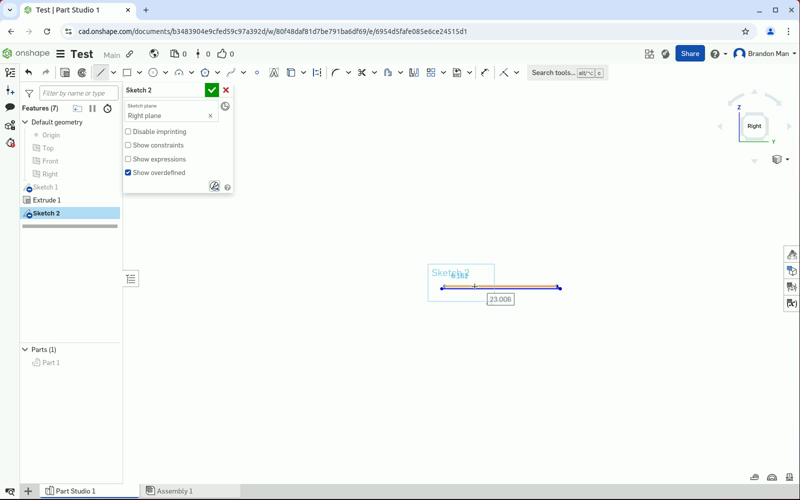
mouse_move(441, 288)
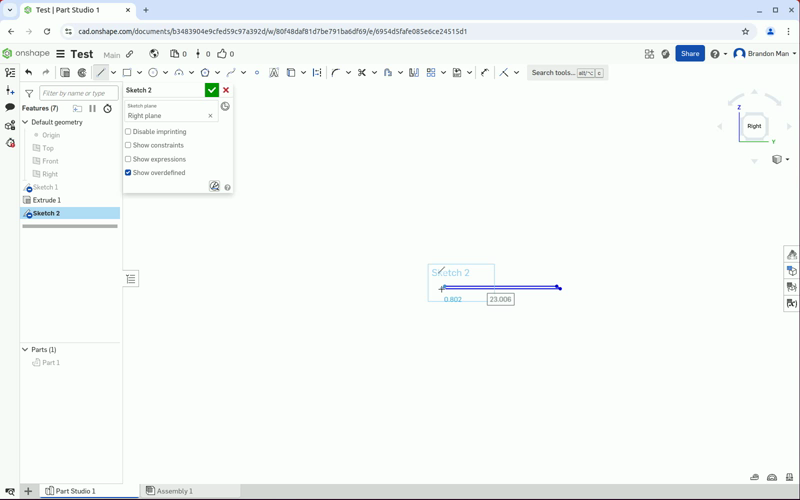
scroll(6)
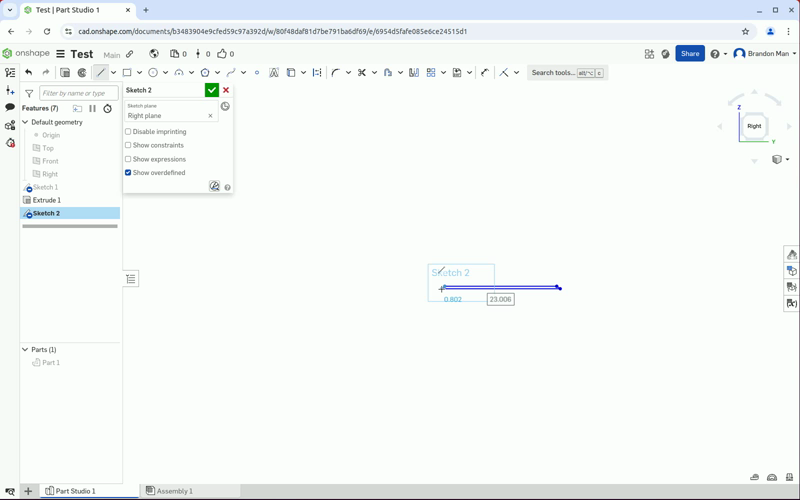
scroll(6)
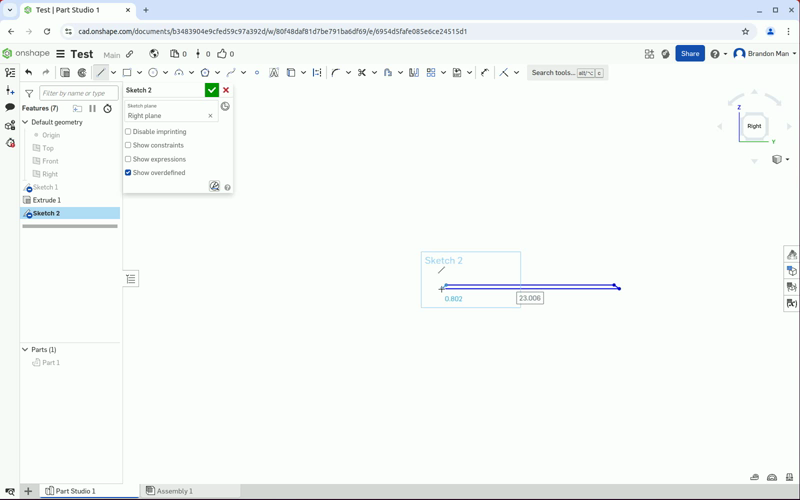
scroll(6)
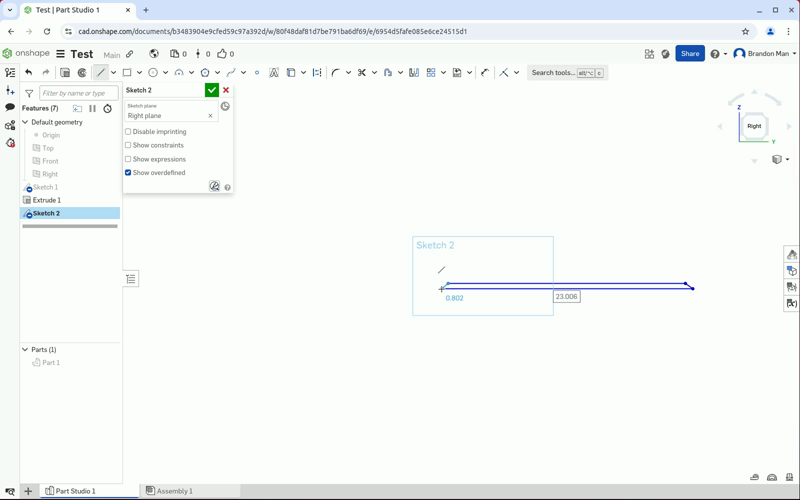
scroll(6)
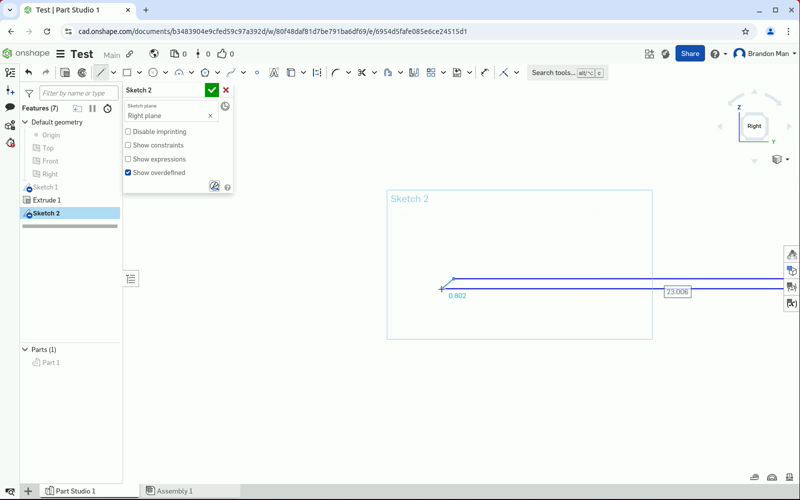
scroll(6)
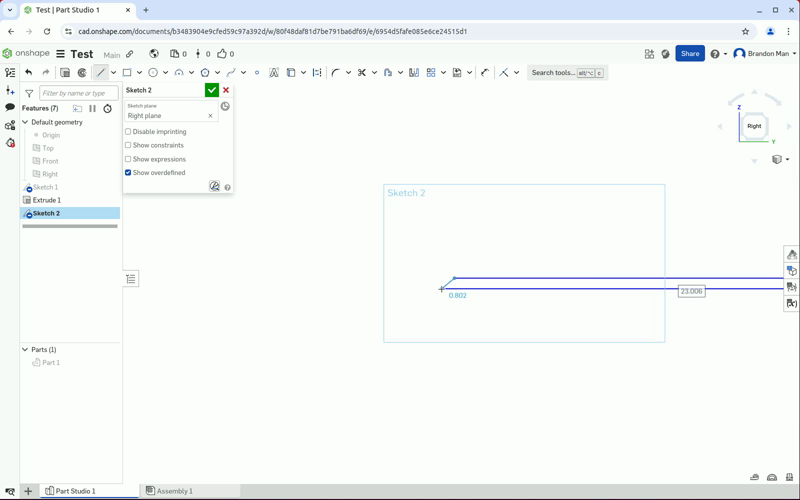
scroll(6)
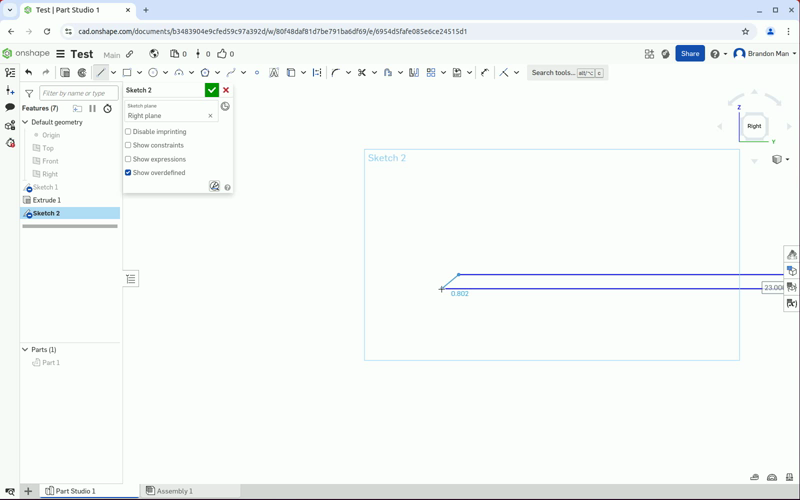
scroll(6)
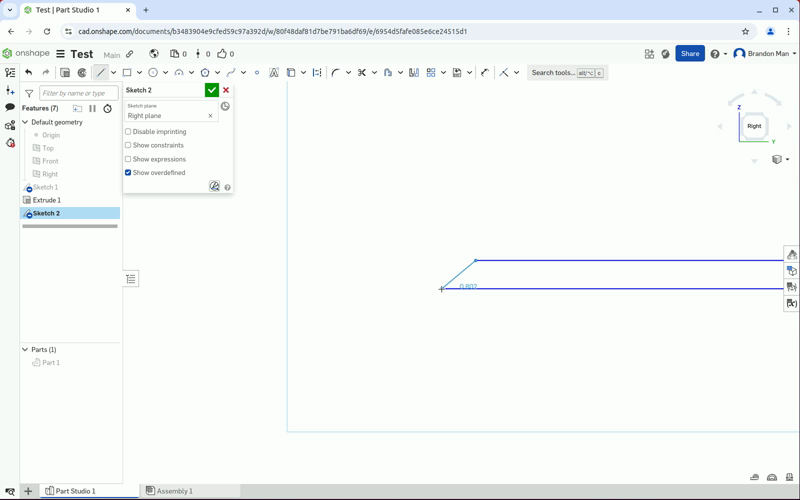
key_up(shift)
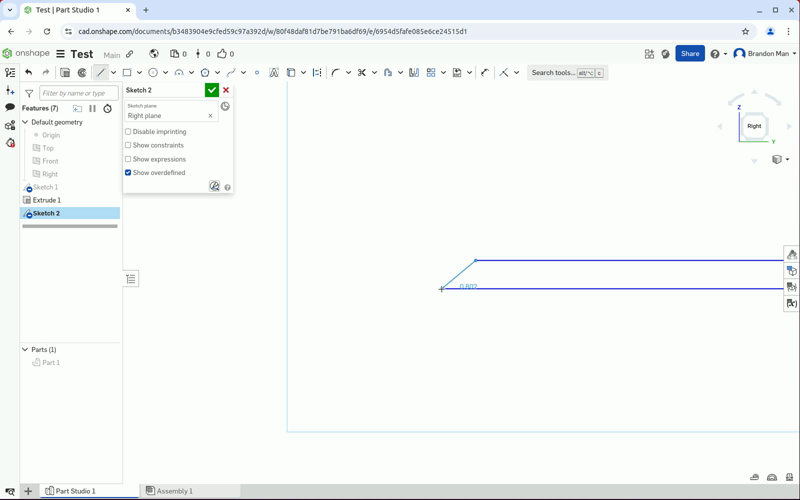
click(441, 288)
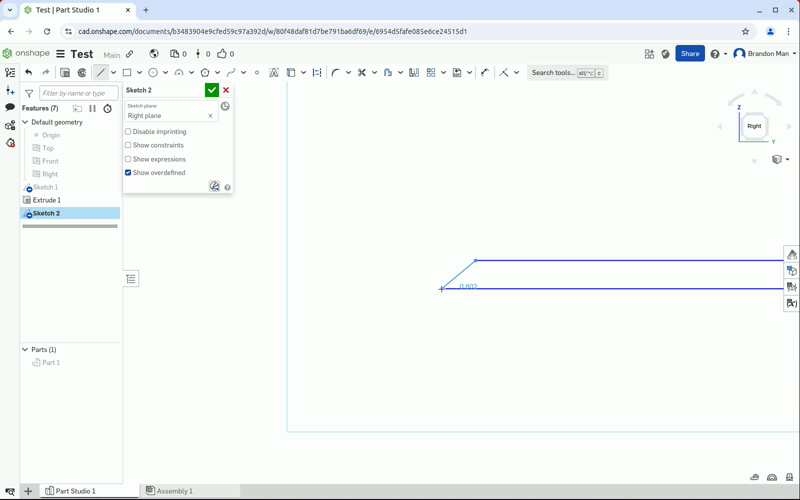
scroll(-6)
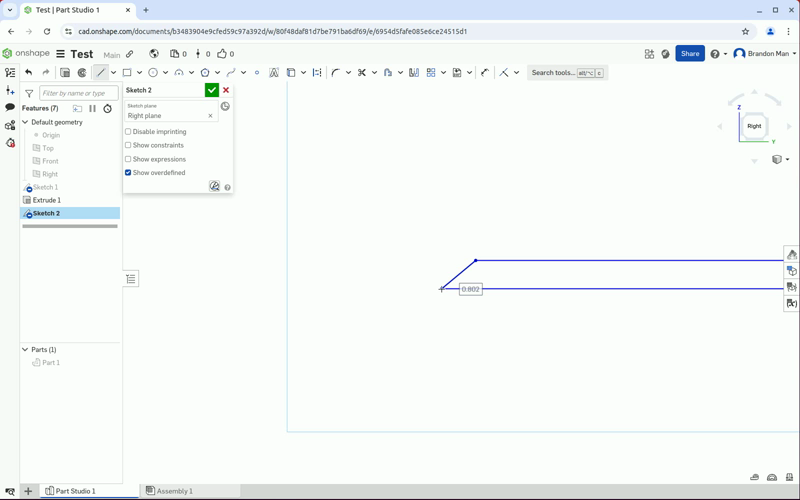
scroll(-6)
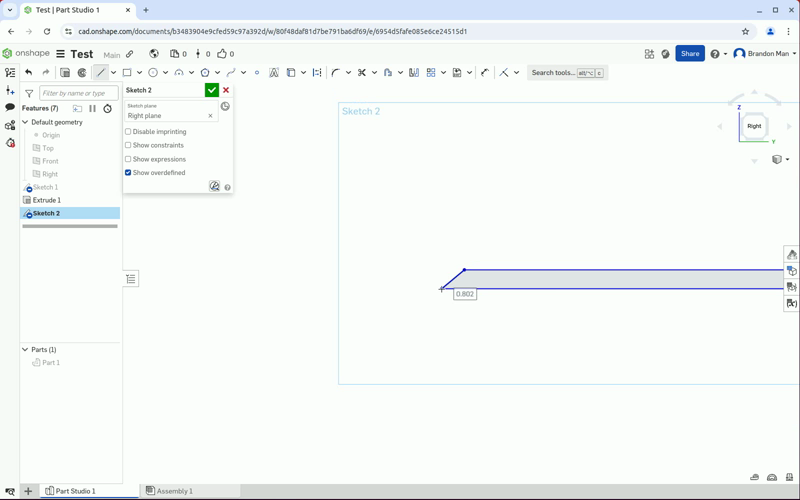
scroll(-6)
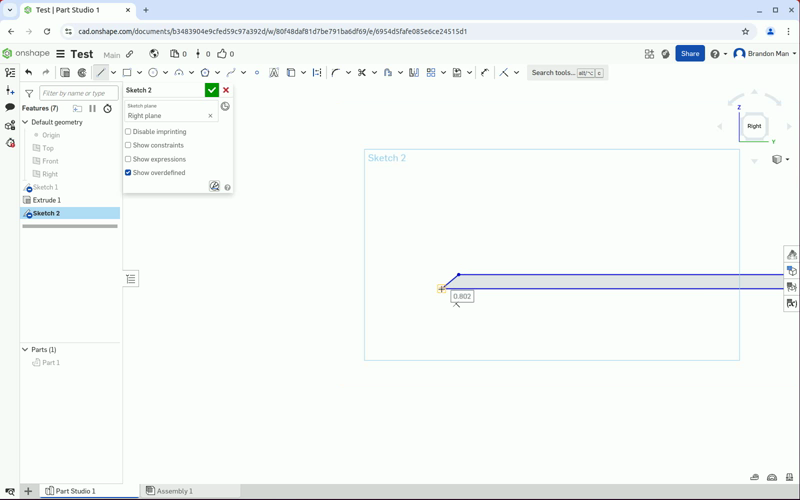
scroll(-6)
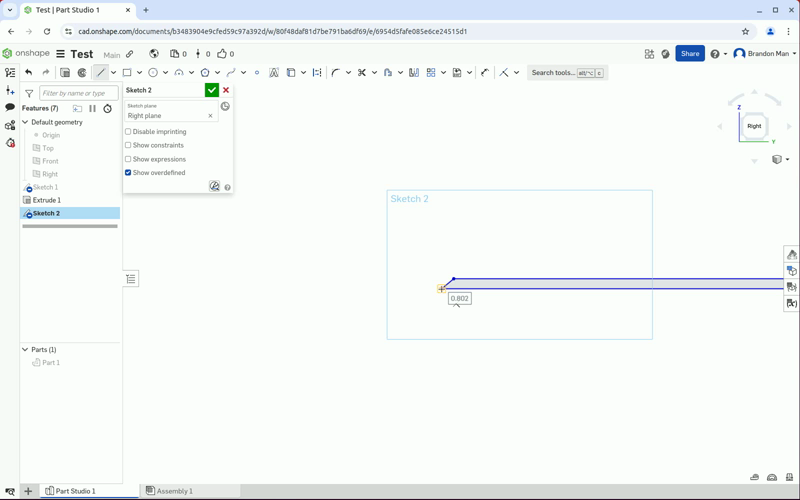
scroll(-6)
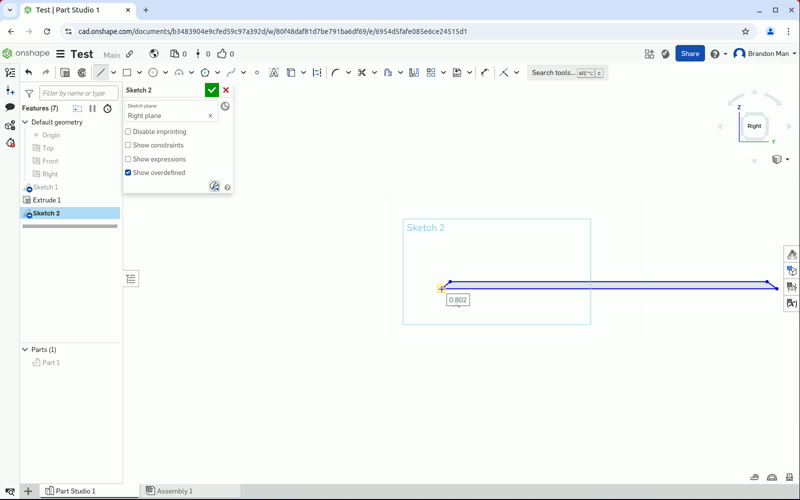
scroll(-6)
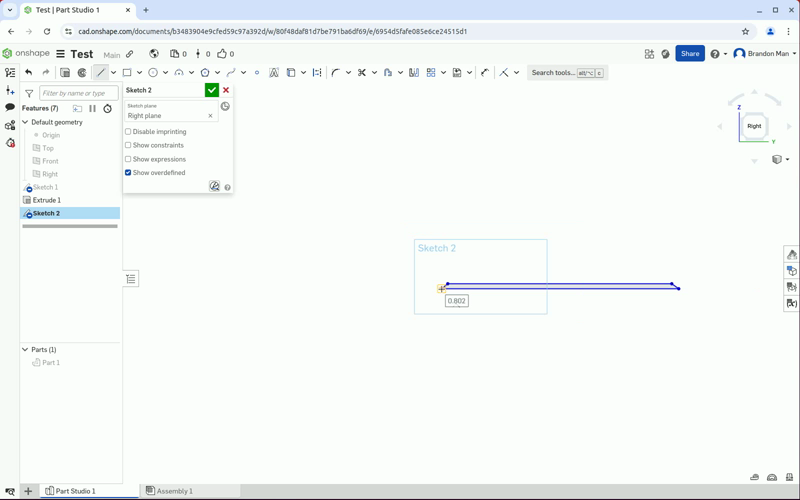
scroll(-6)
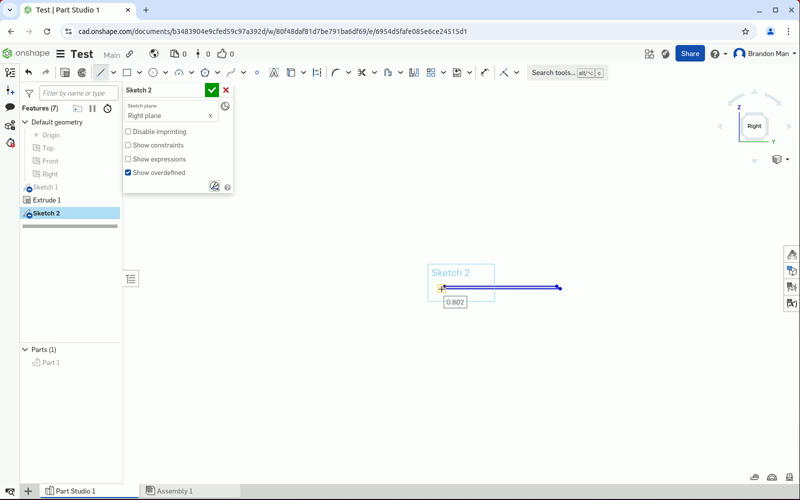
key(esc)
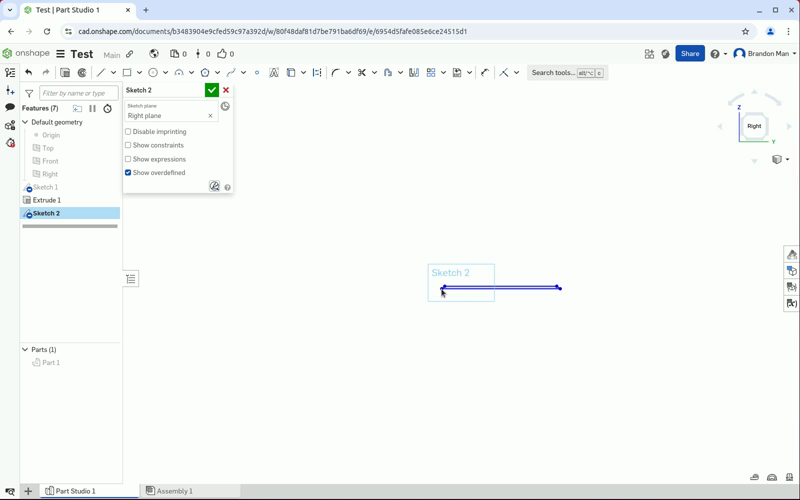
mouse_move(467, 288)
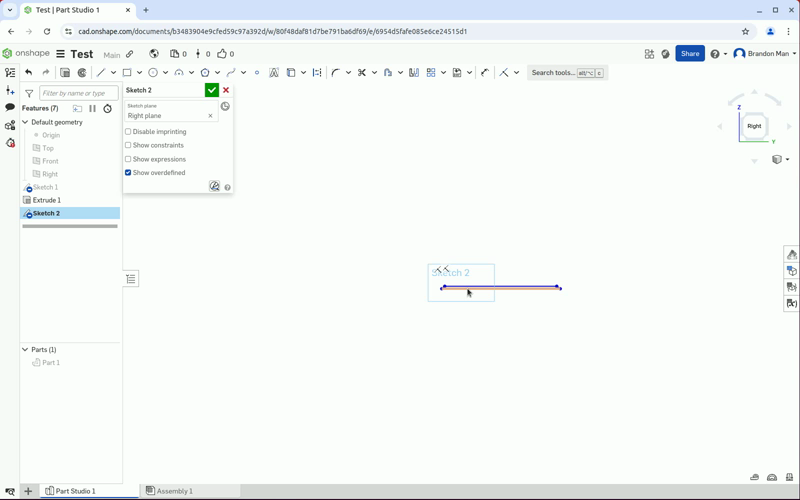
scroll(6)
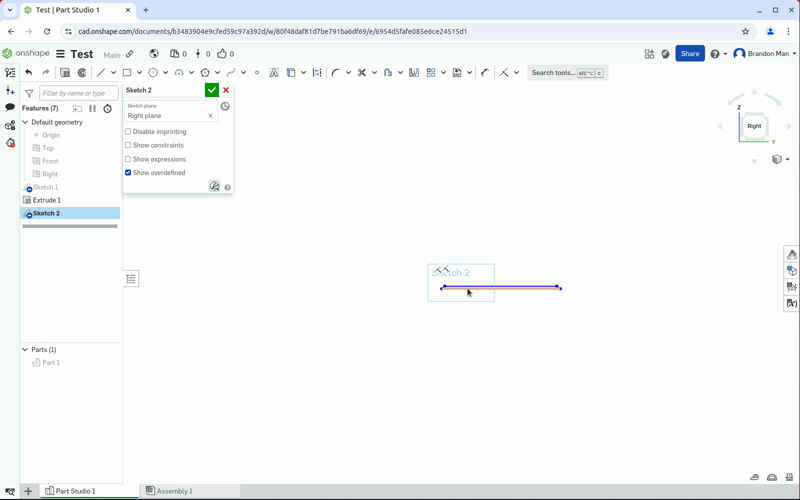
scroll(6)
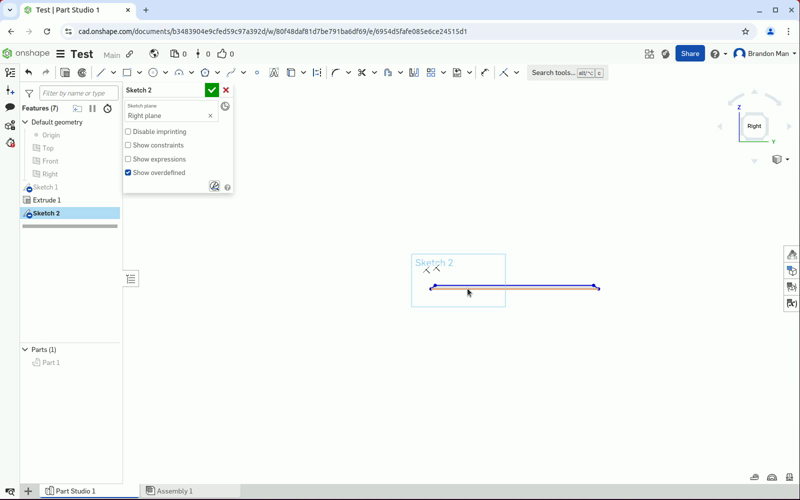
scroll(6)
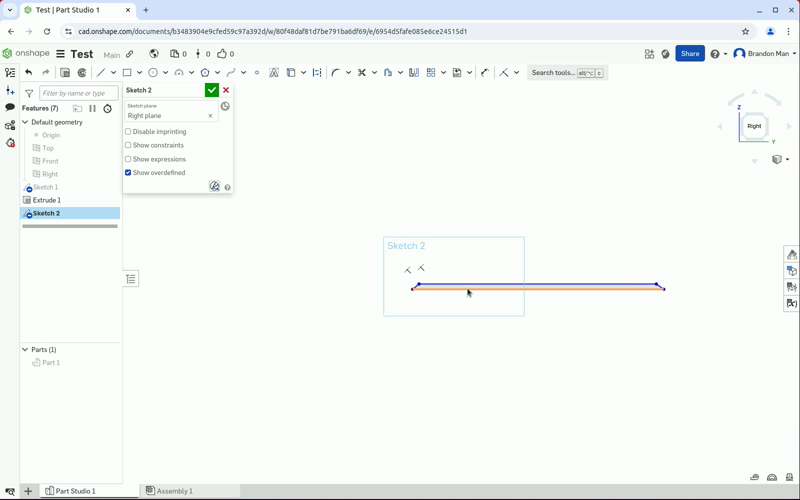
scroll(6)
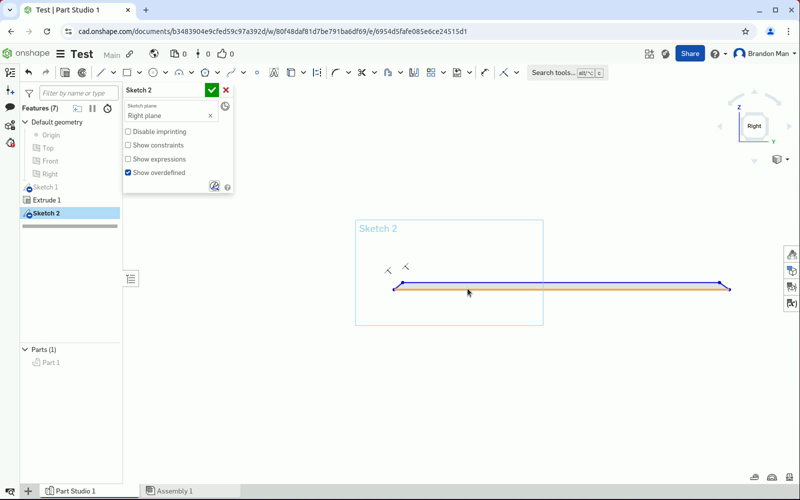
scroll(6)
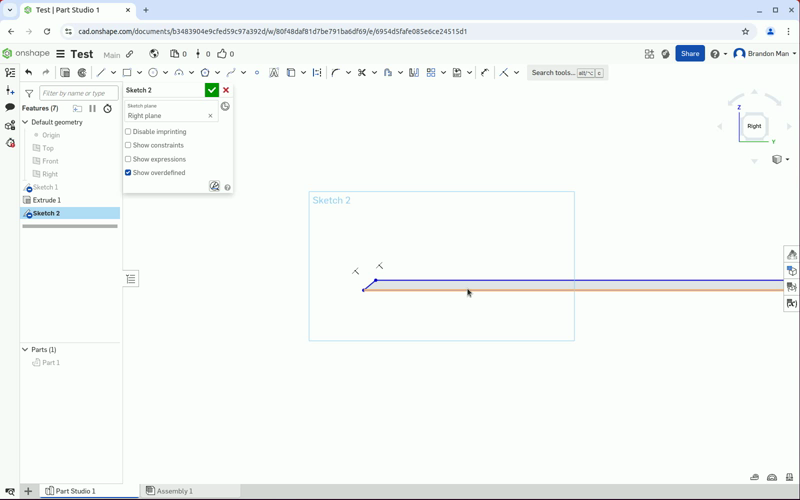
scroll(6)
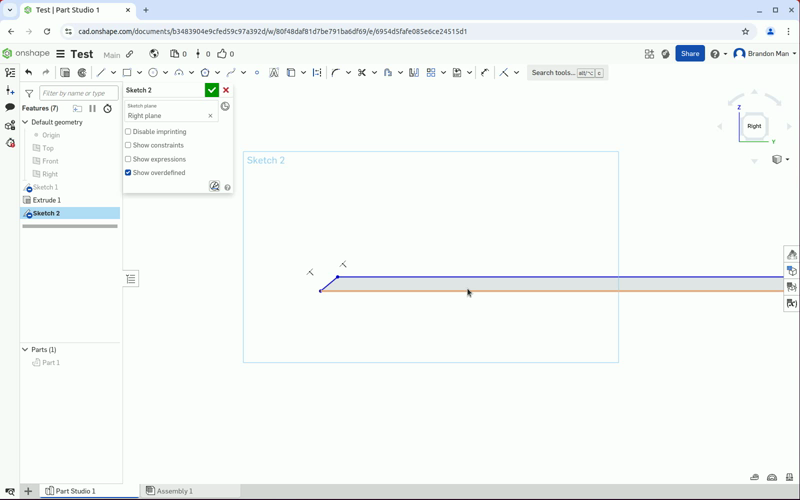
scroll(6)
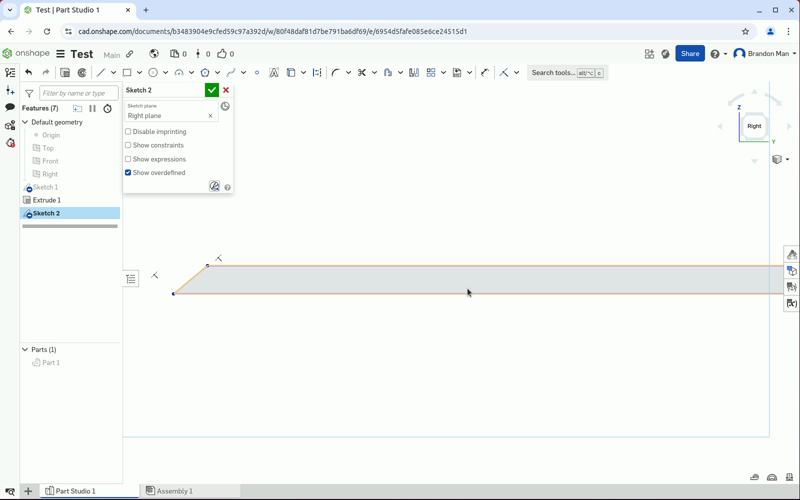
click(467, 288)
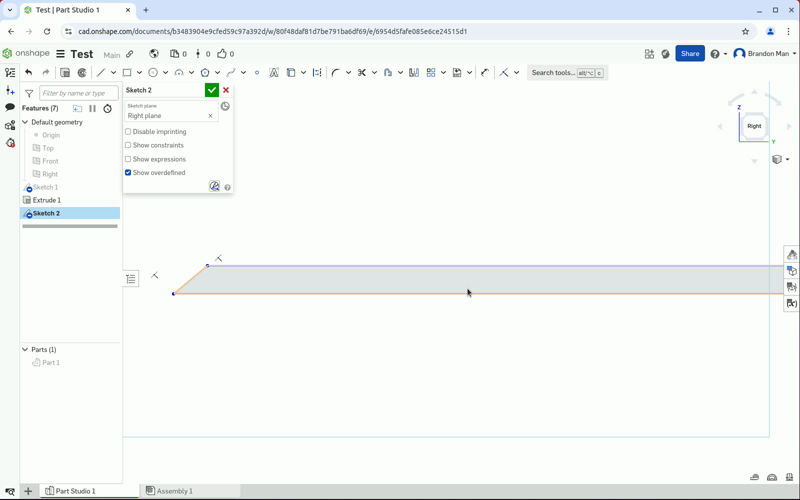
scroll(-6)
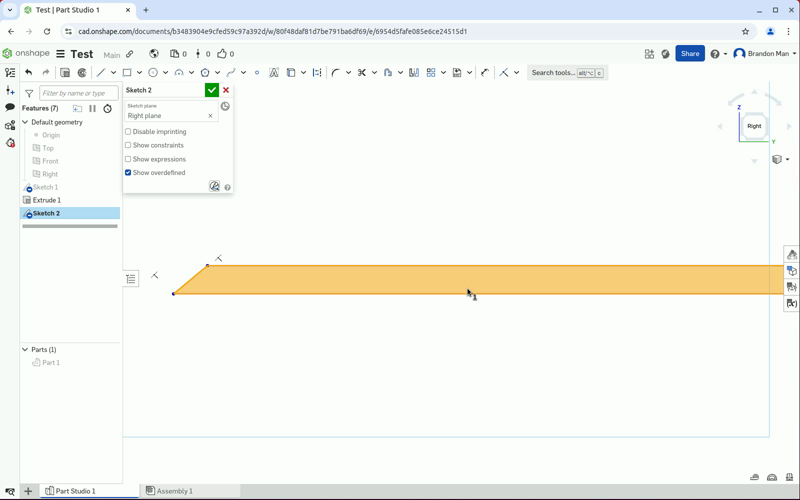
scroll(-6)
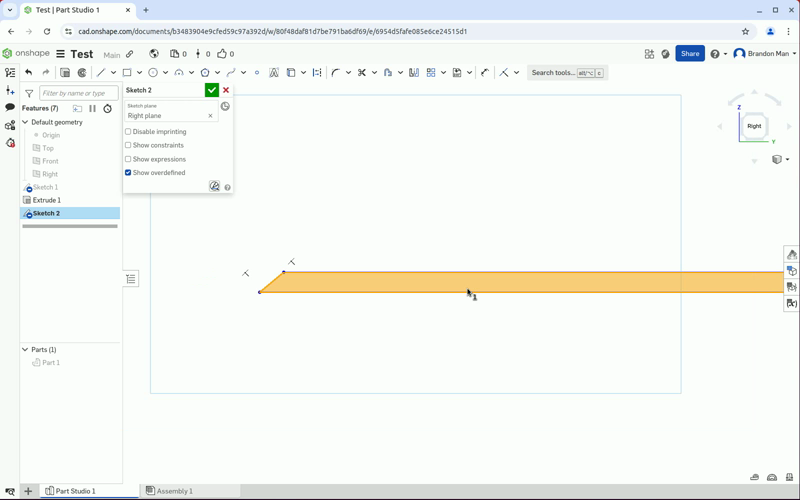
scroll(-6)
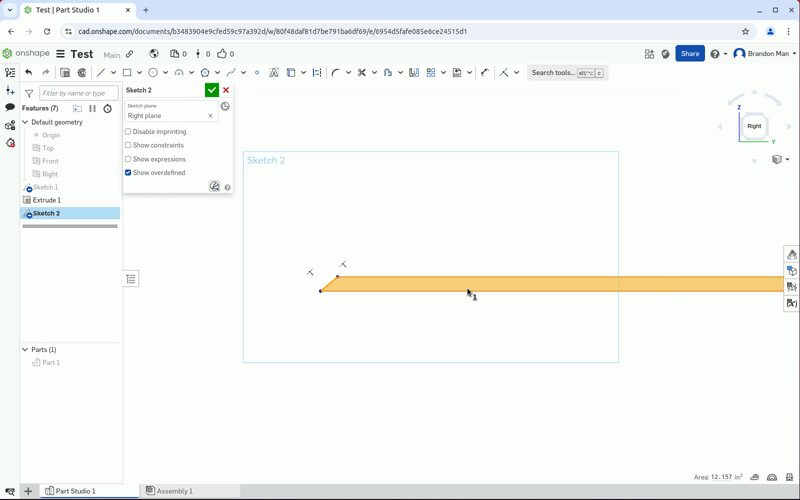
scroll(-6)
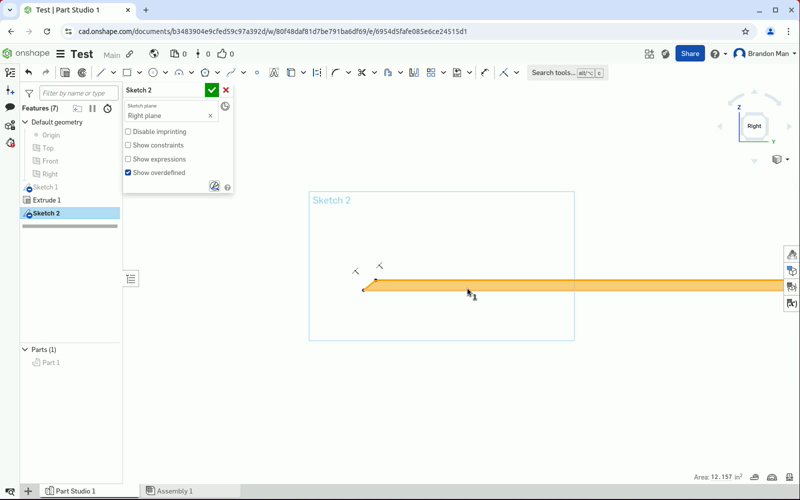
scroll(-6)
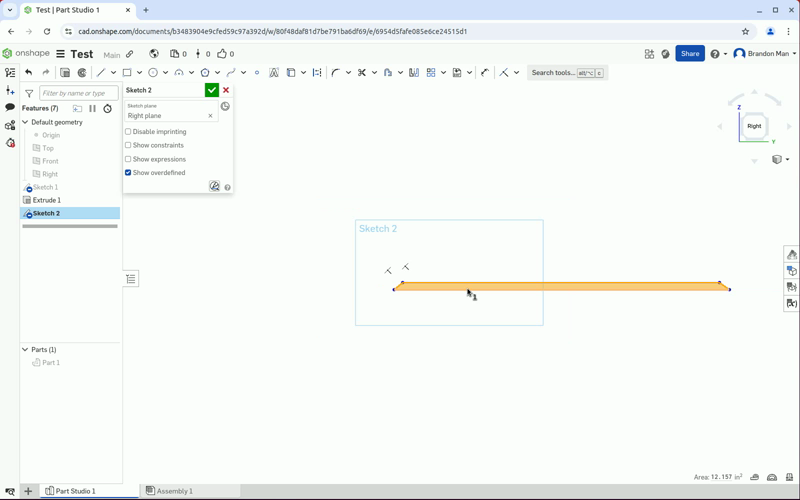
scroll(-6)
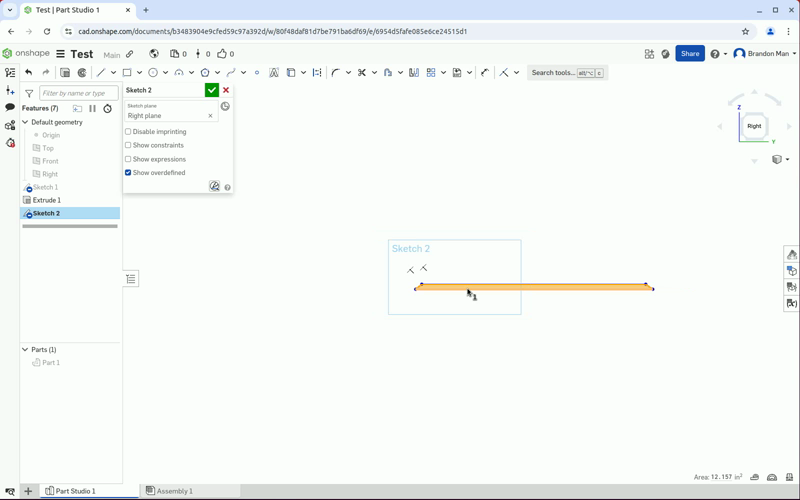
scroll(-6)
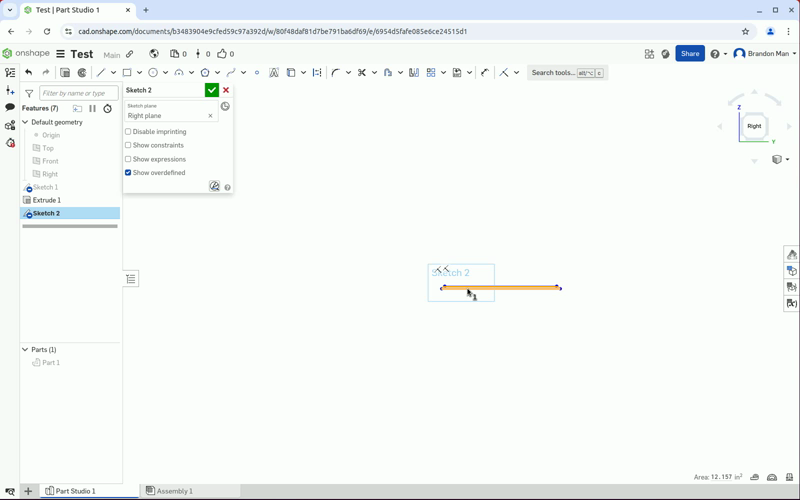
mouse_move(73, 352)
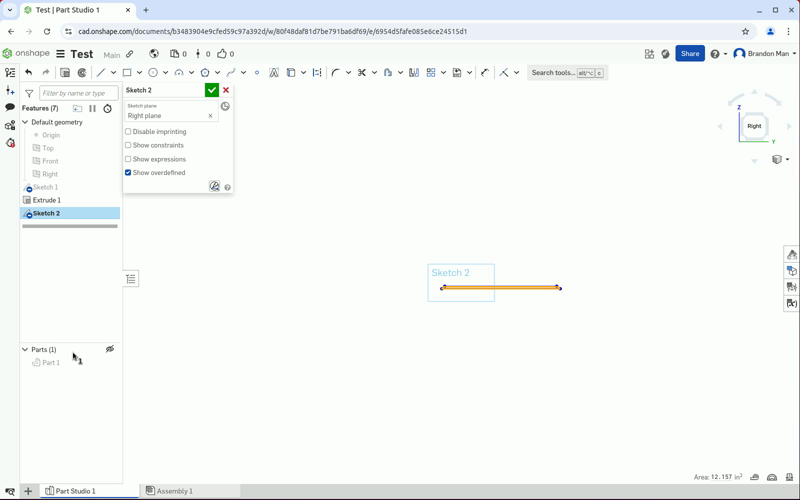
key(shift+y)
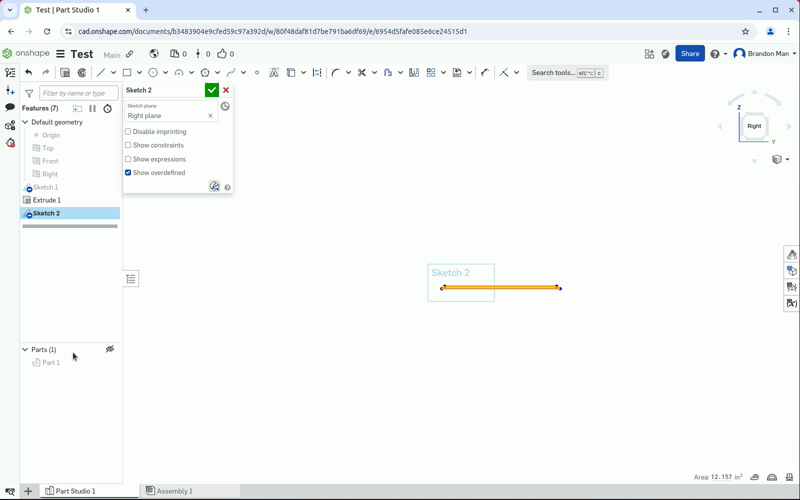
key(shift+e)
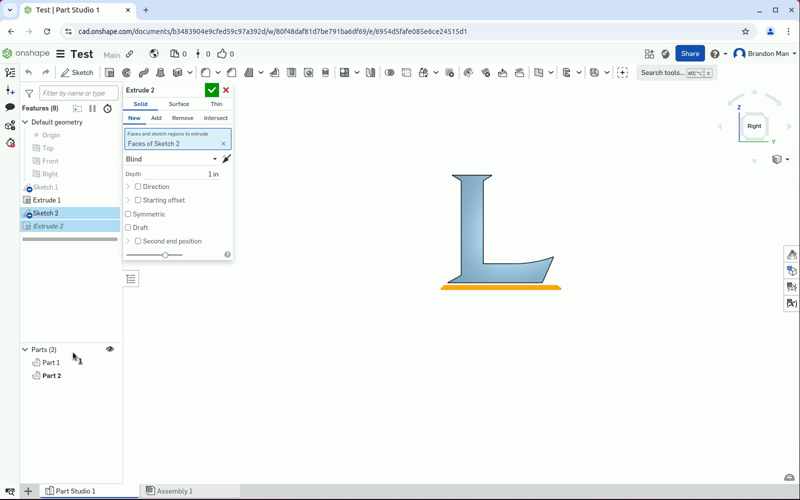
mouse_move(143, 106)
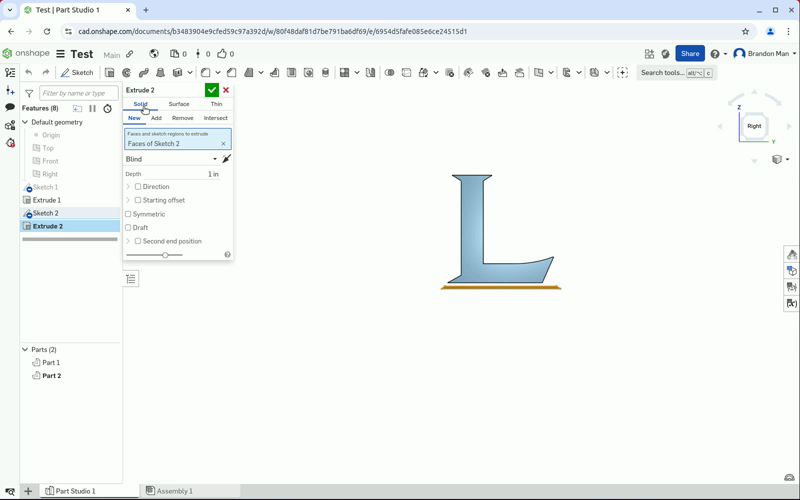
click(143, 106)
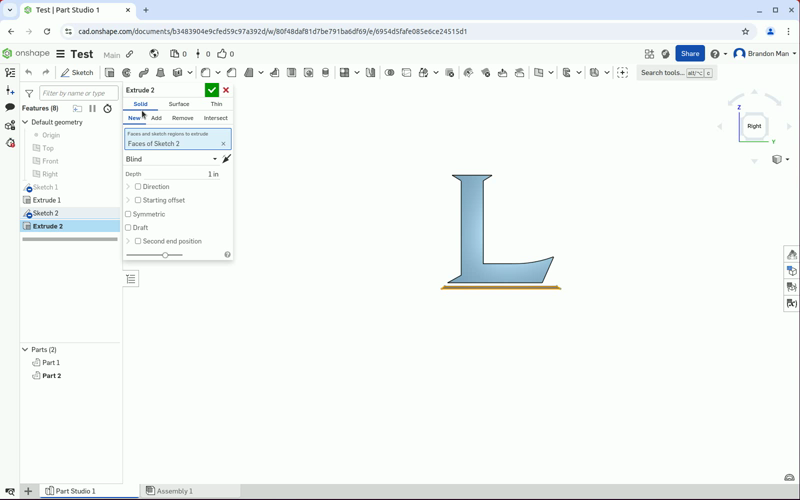
mouse_move(137, 120)
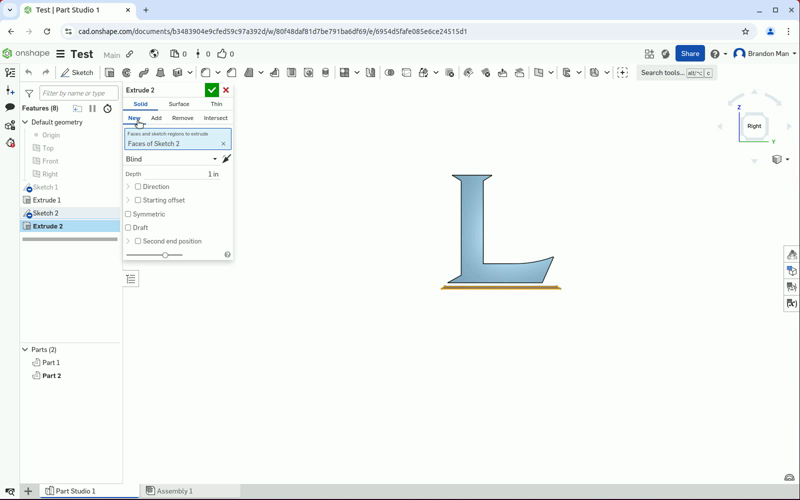
click(137, 120)
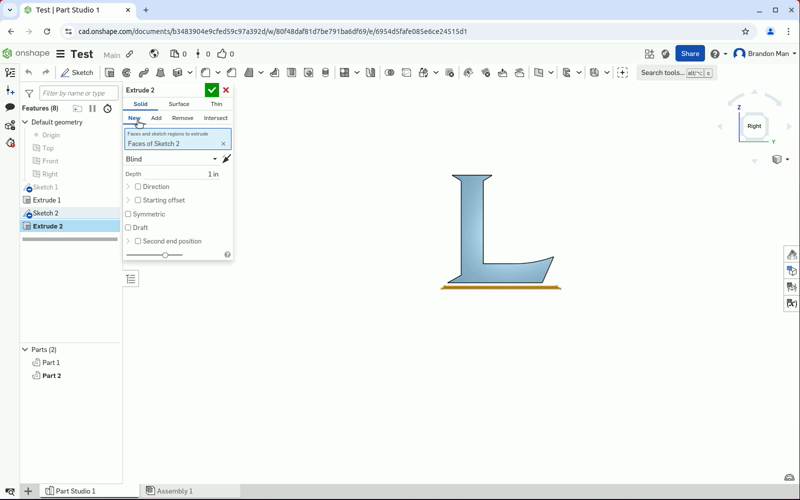
key(tab, 4)
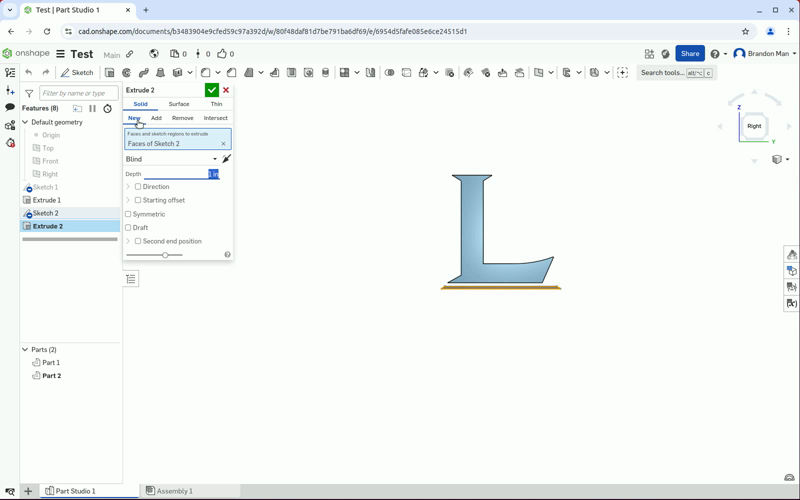
text(4.574)
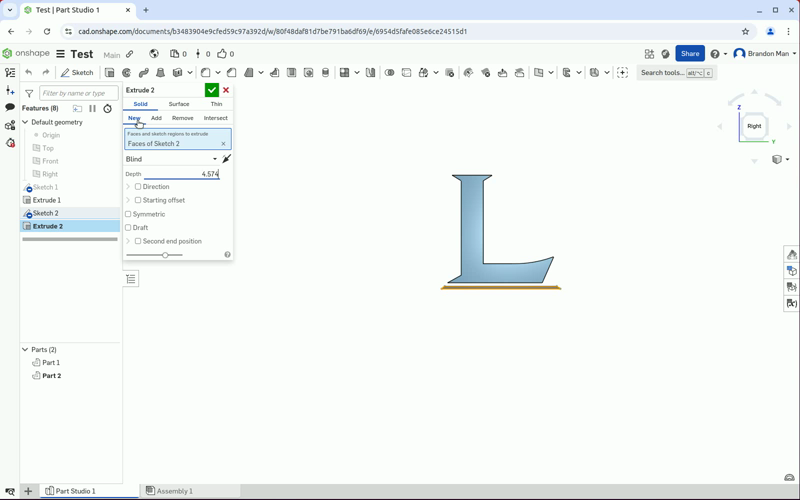
key(enter)
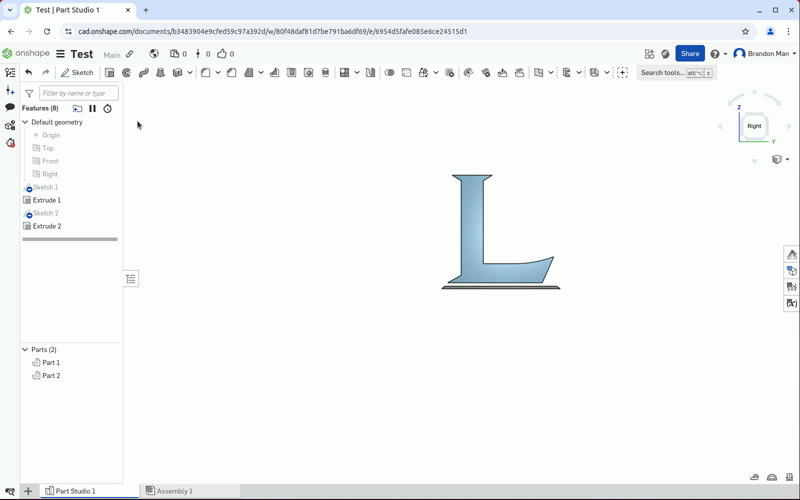
key(shift+h)
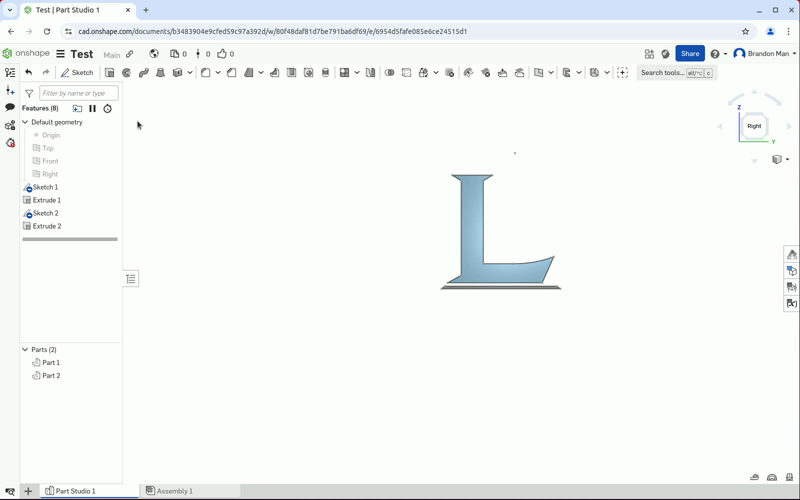
key(shift+h)
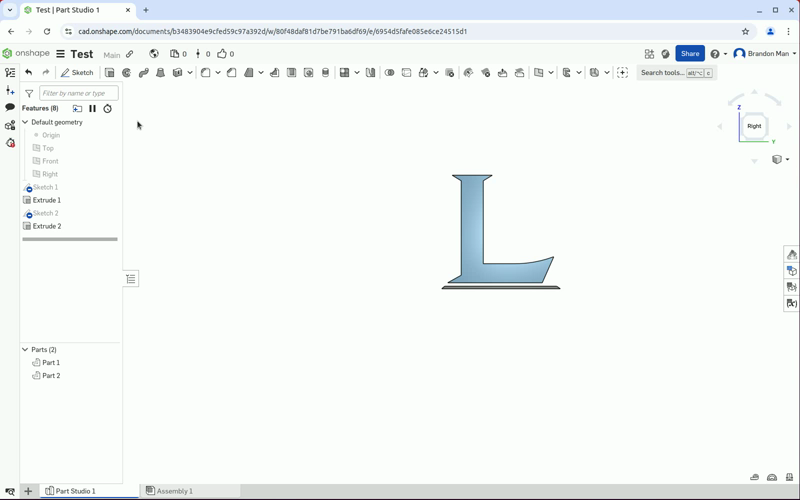
mouse_move(73, 189)
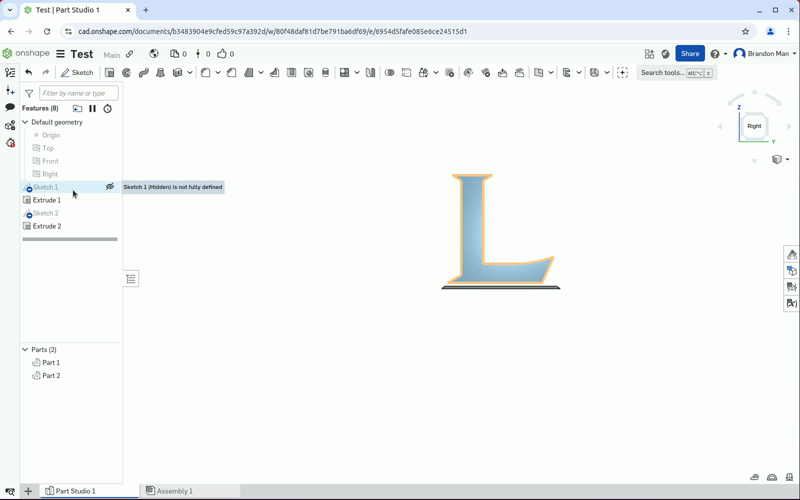
click(73, 189)
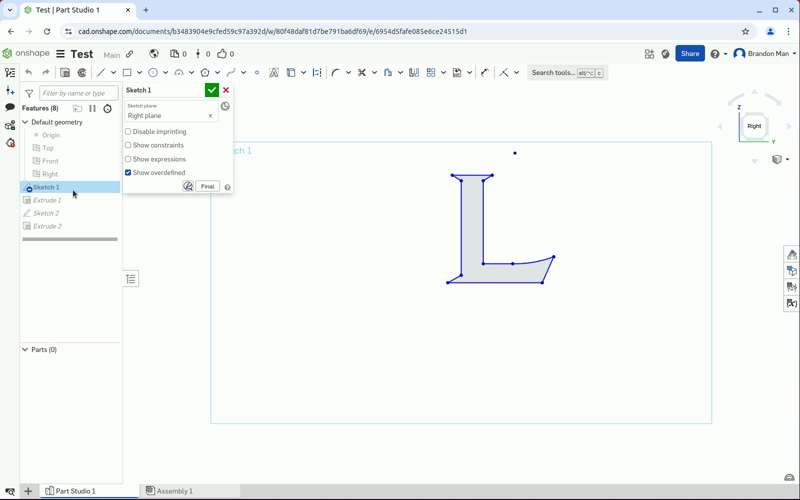
mouse_move(229, 92)
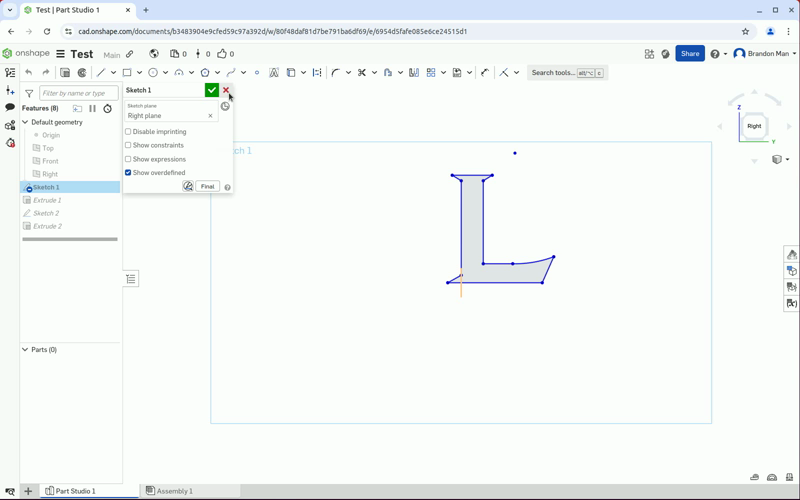
click(229, 92)
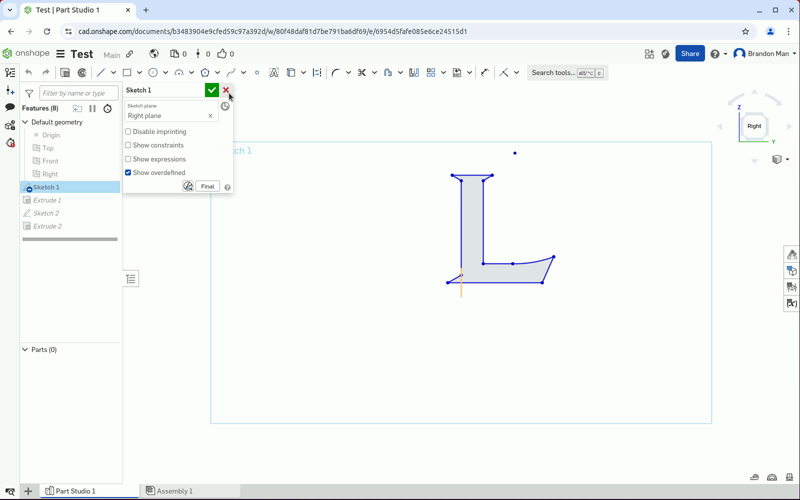
key(shift+s)
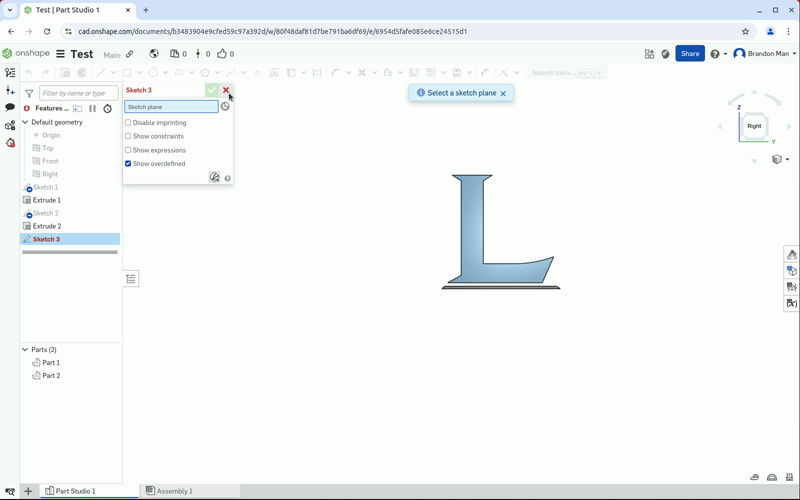
mouse_move(73, 176)
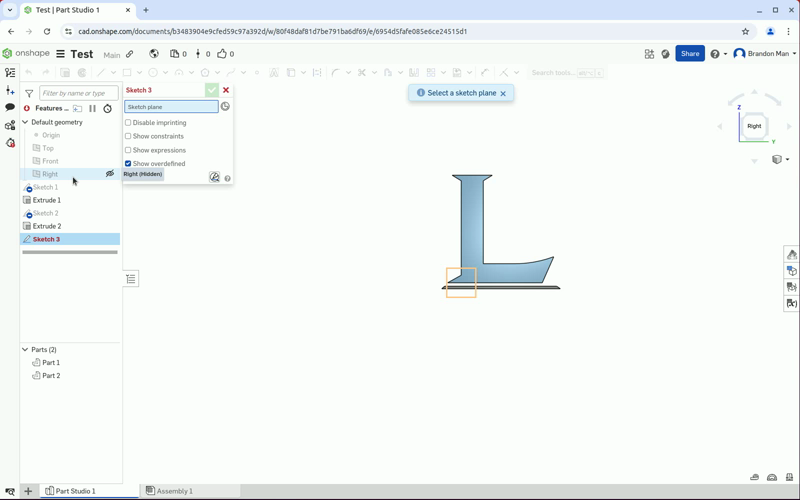
click(73, 176)
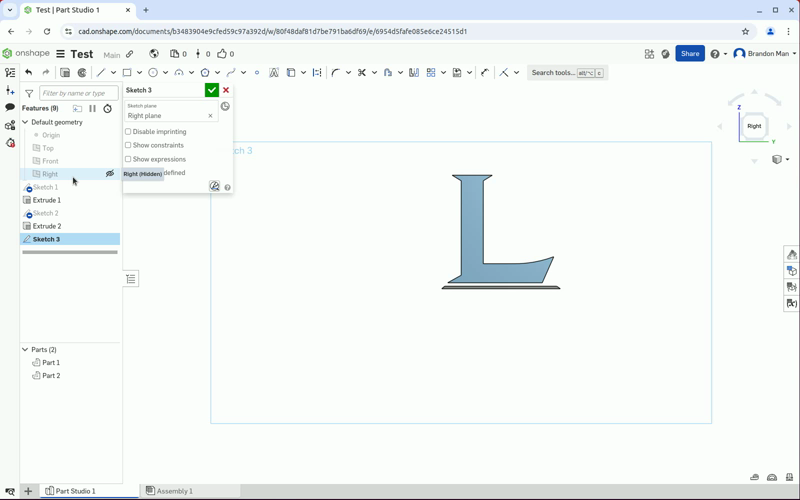
mouse_move(73, 352)
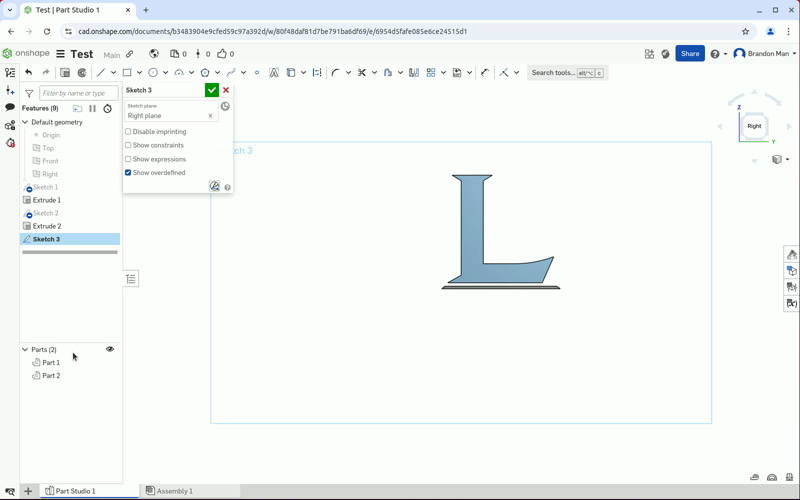
key(y)
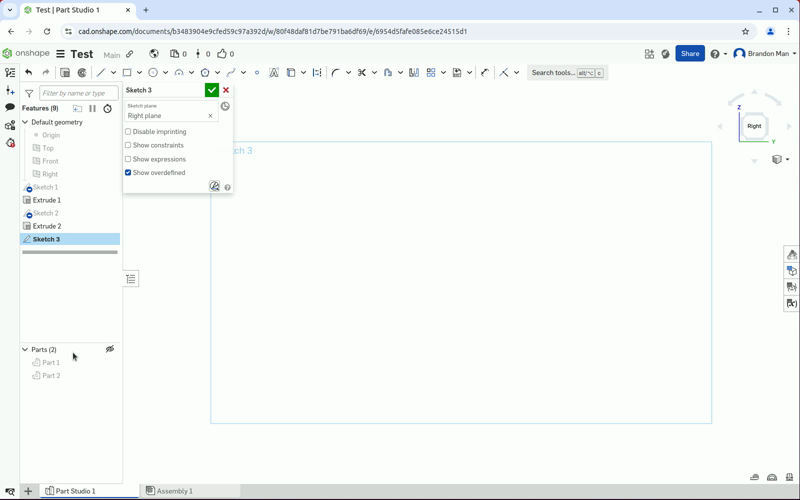
key(l)
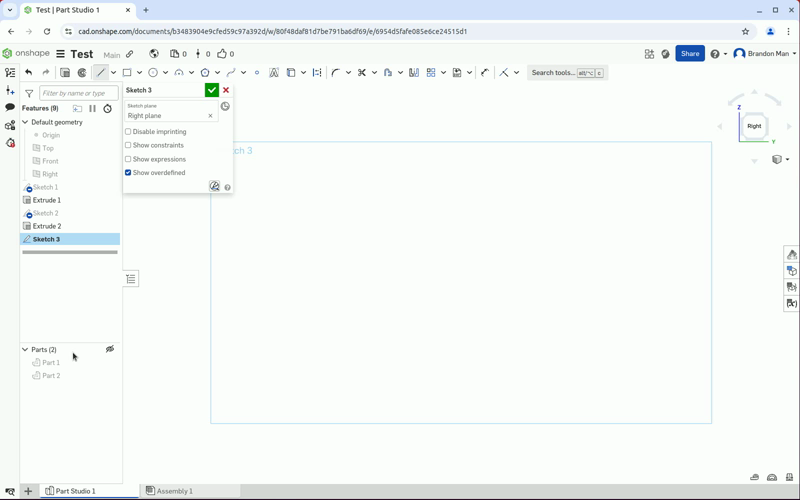
key_down(shift)
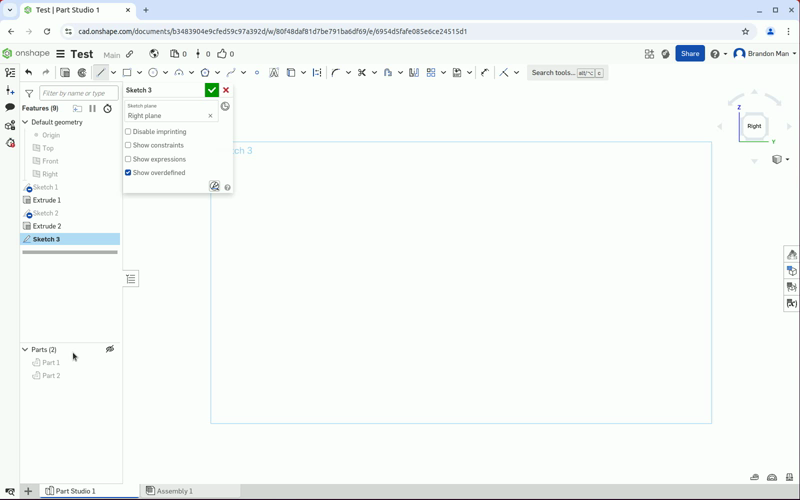
mouse_move(556, 285)
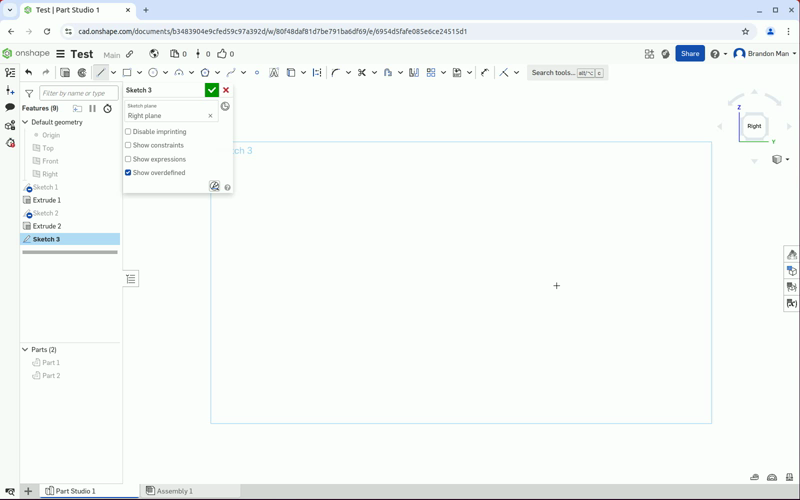
click(556, 285)
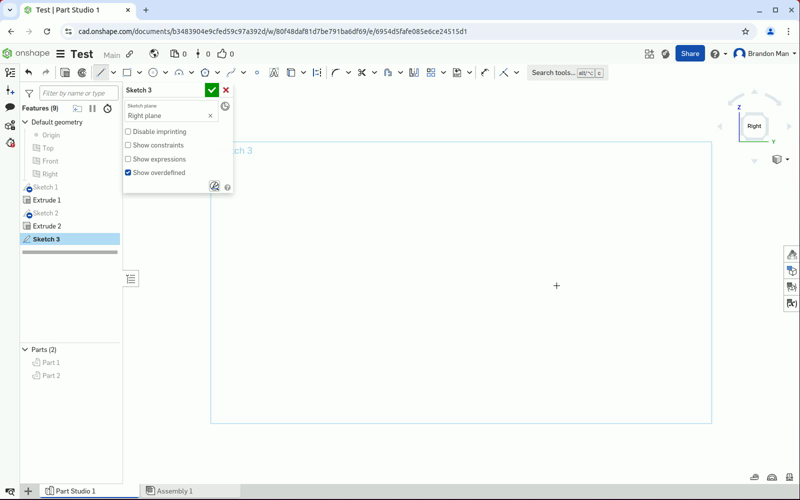
key_up(shift)
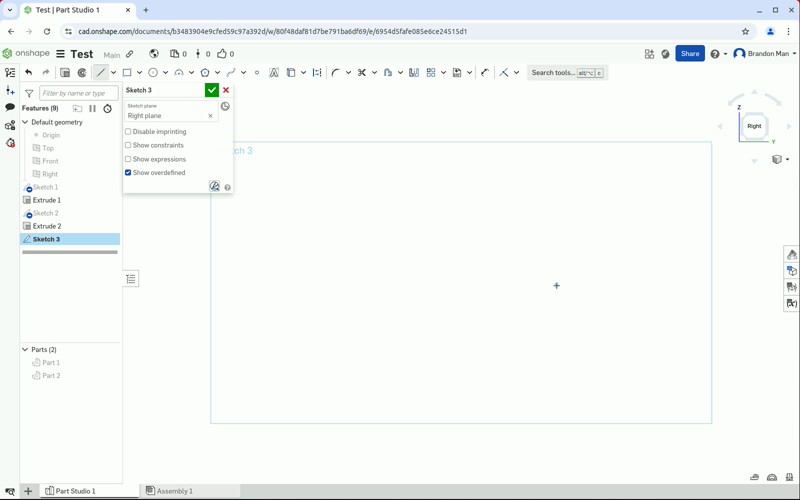
key_down(shift)
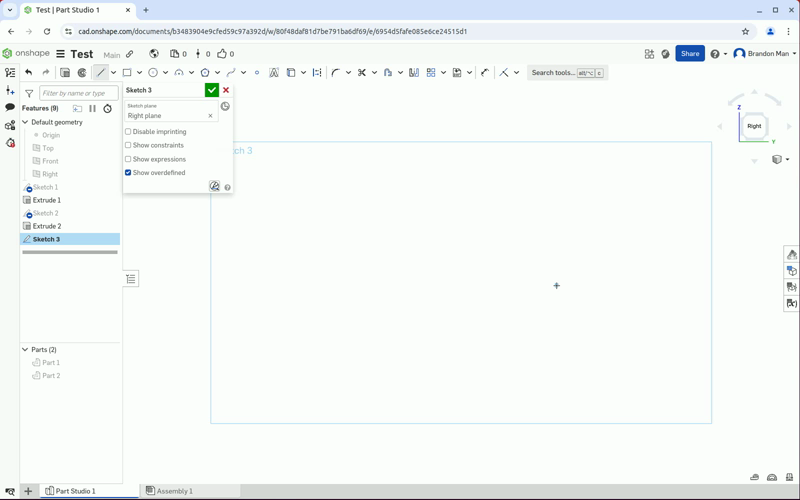
mouse_move(586, 285)
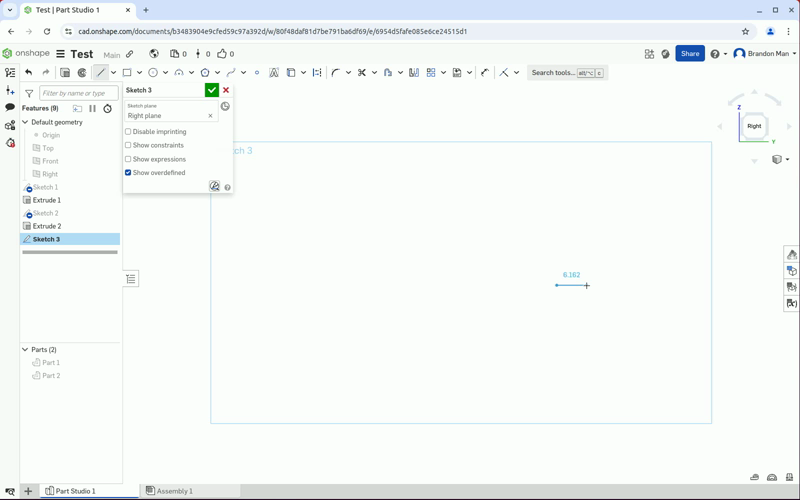
mouse_move(560, 287)
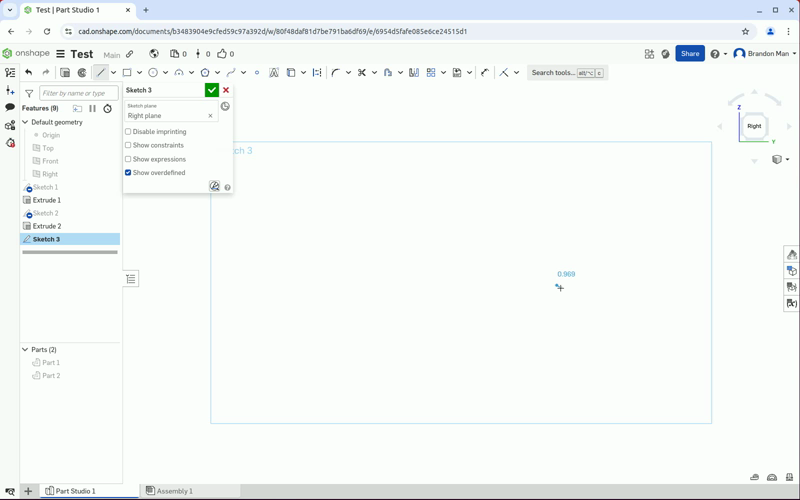
scroll(6)
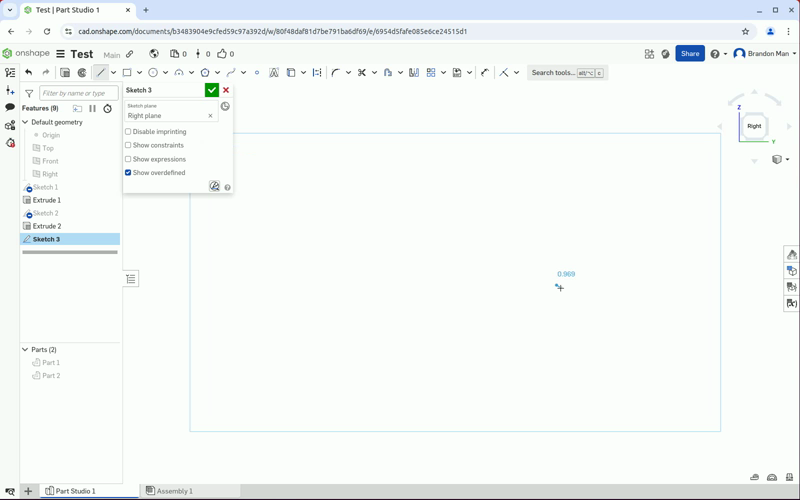
scroll(6)
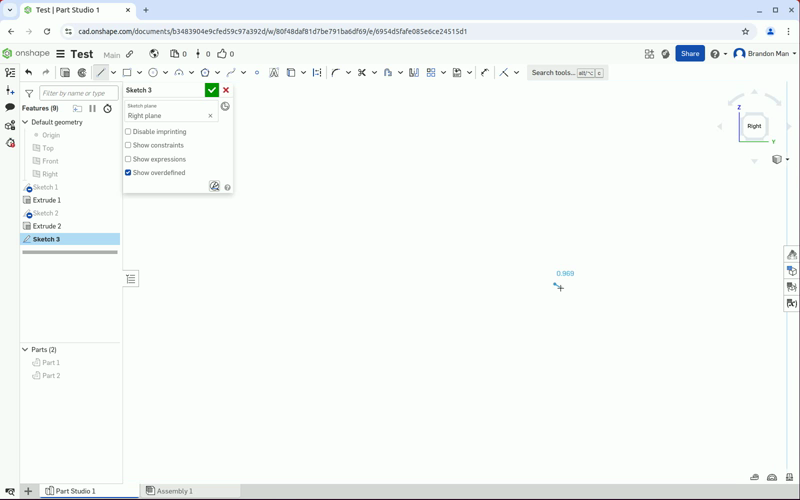
scroll(6)
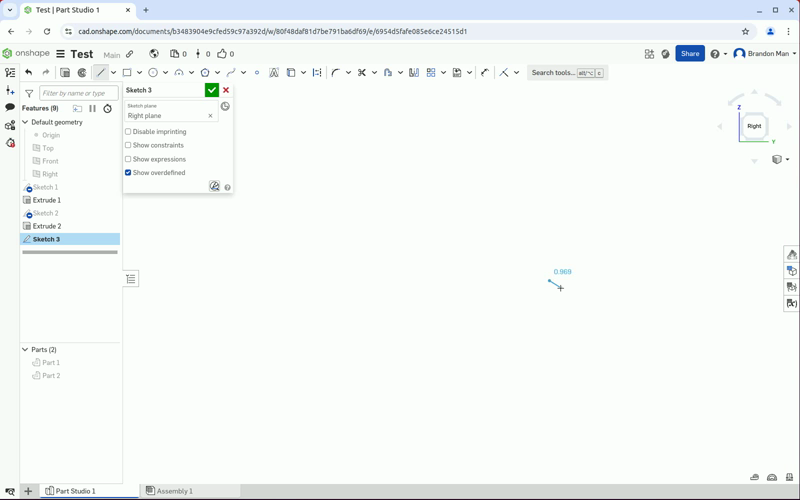
scroll(6)
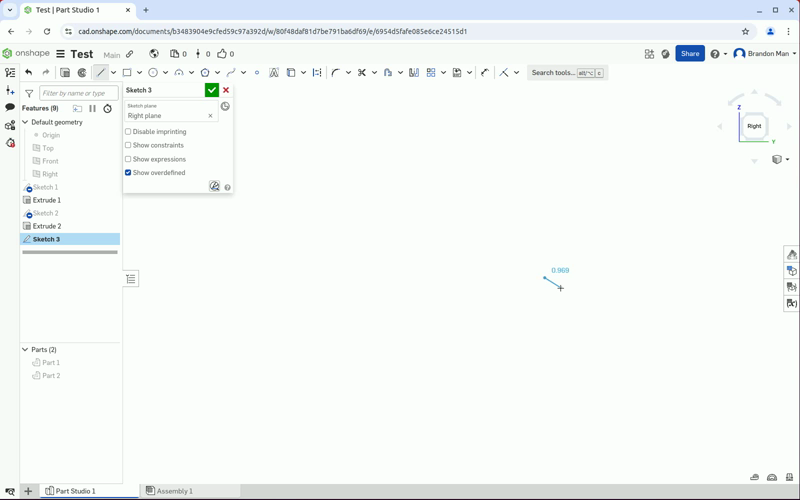
scroll(6)
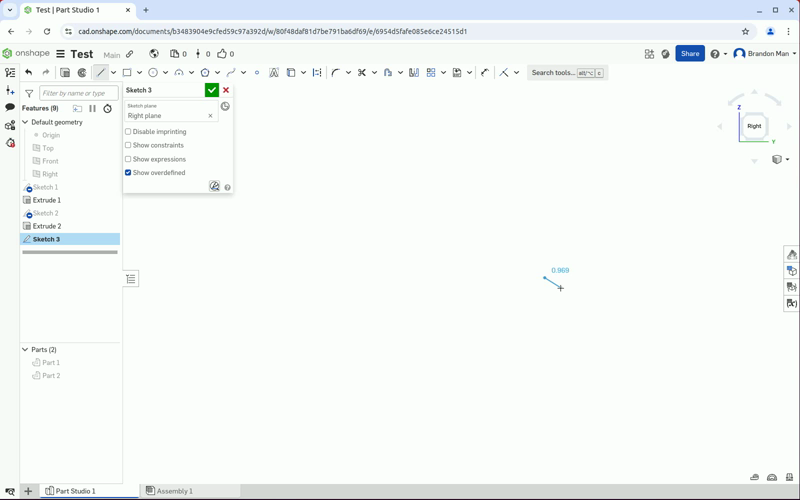
scroll(6)
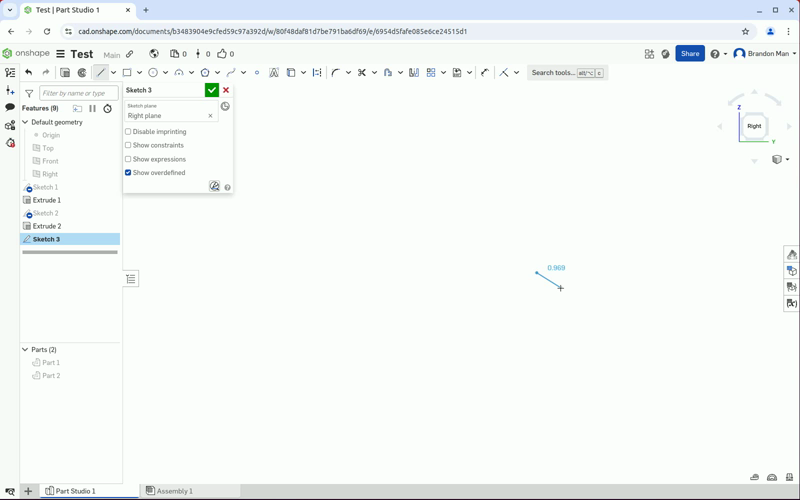
scroll(6)
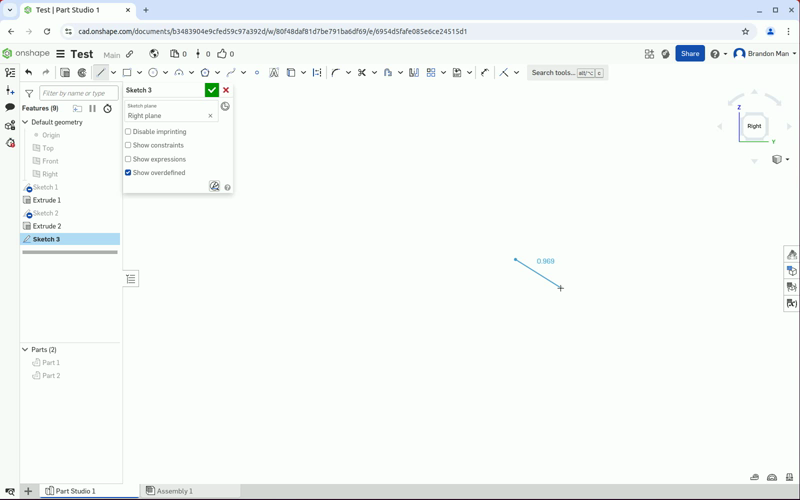
click(560, 287)
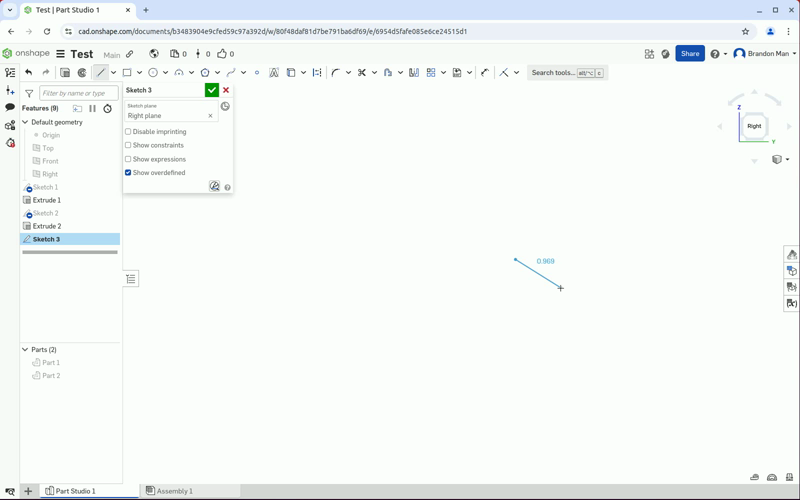
scroll(-6)
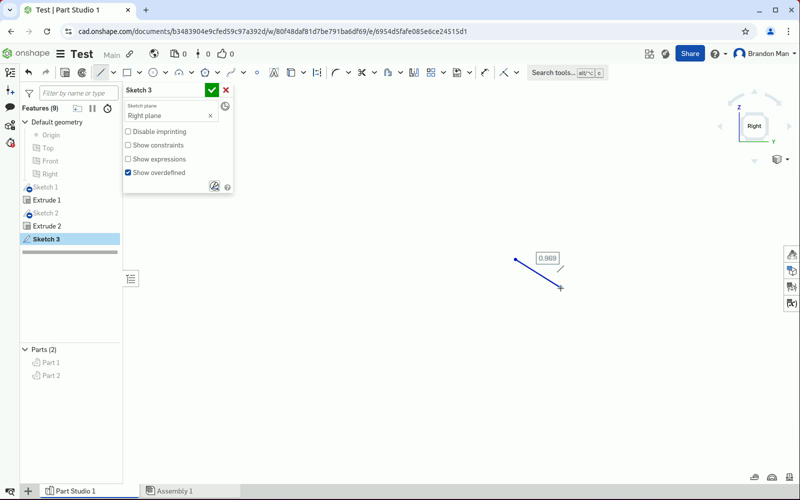
scroll(-6)
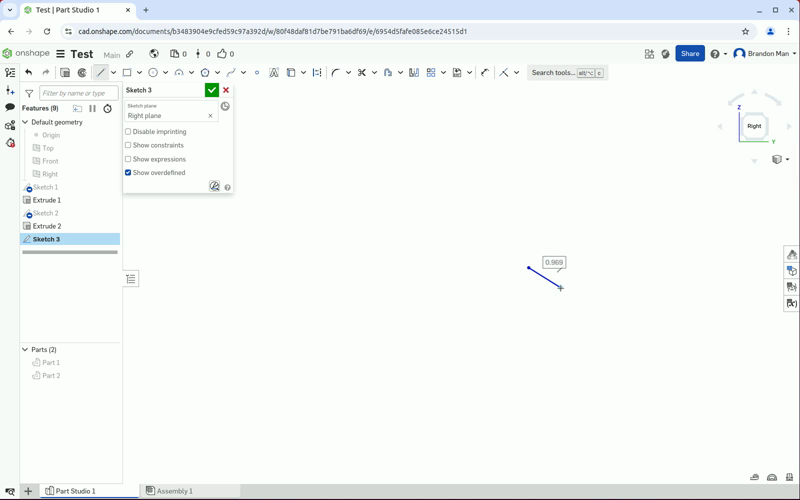
scroll(-6)
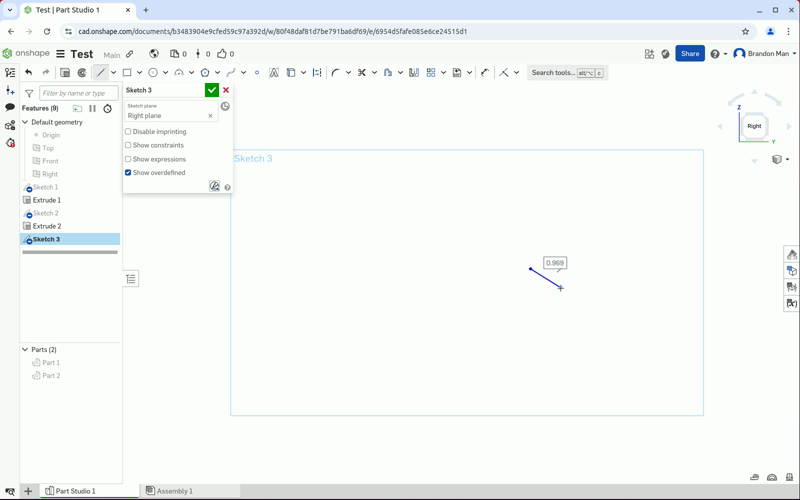
scroll(-6)
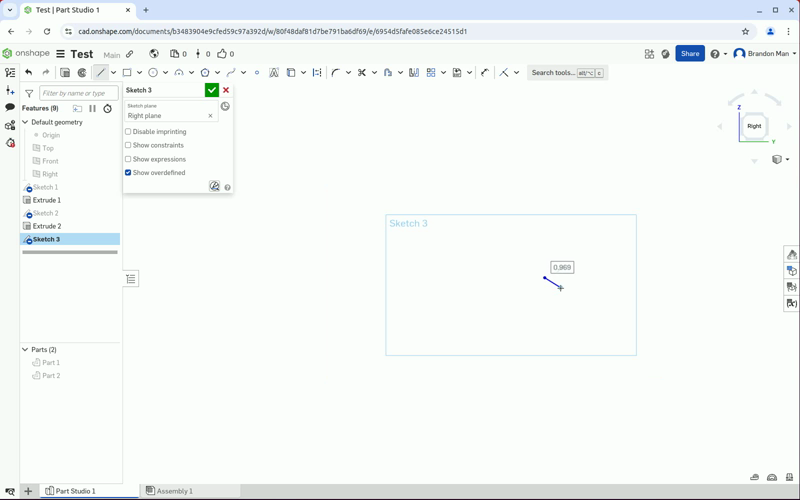
scroll(-6)
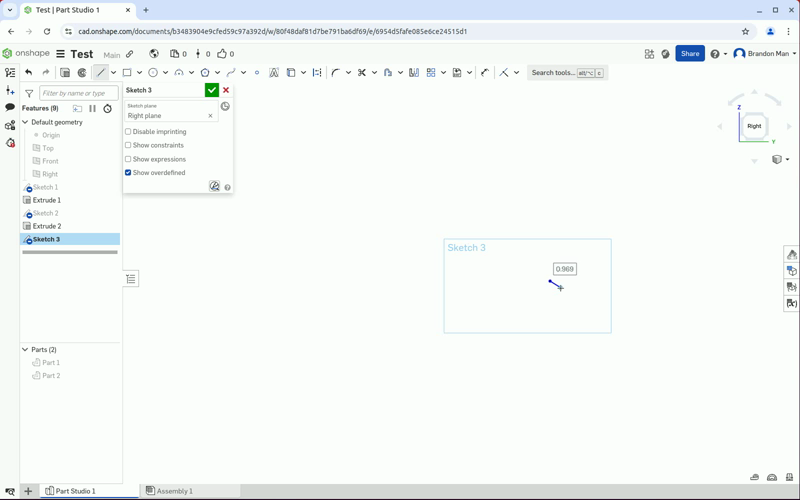
scroll(-6)
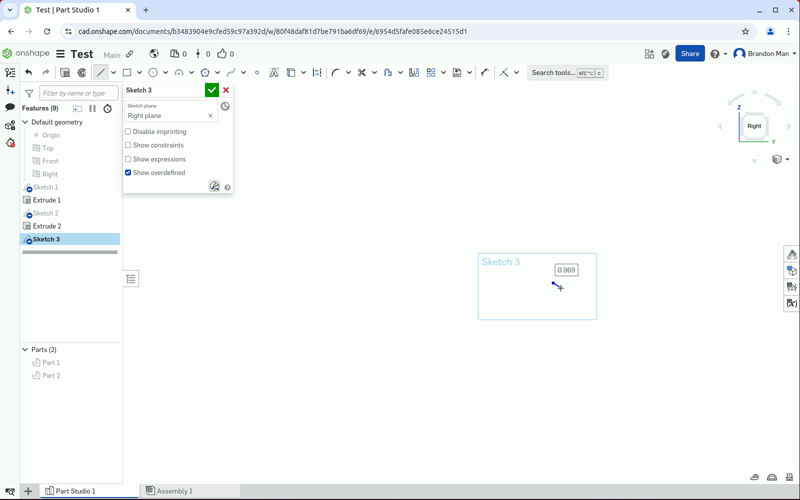
scroll(-6)
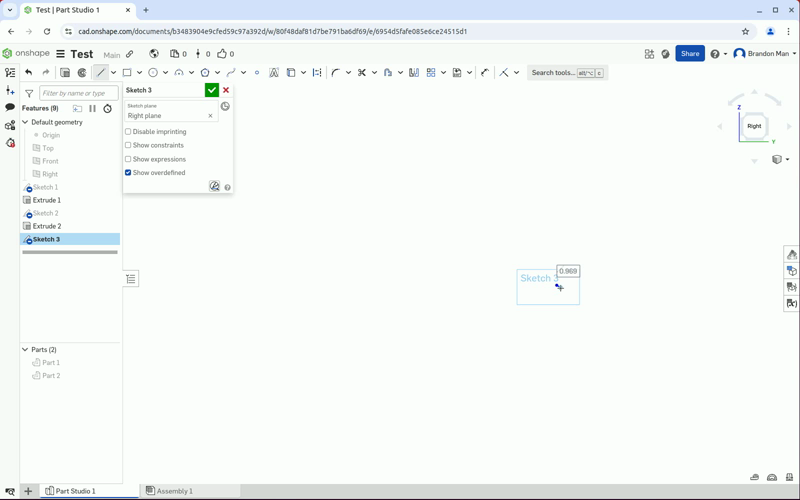
key_up(shift)
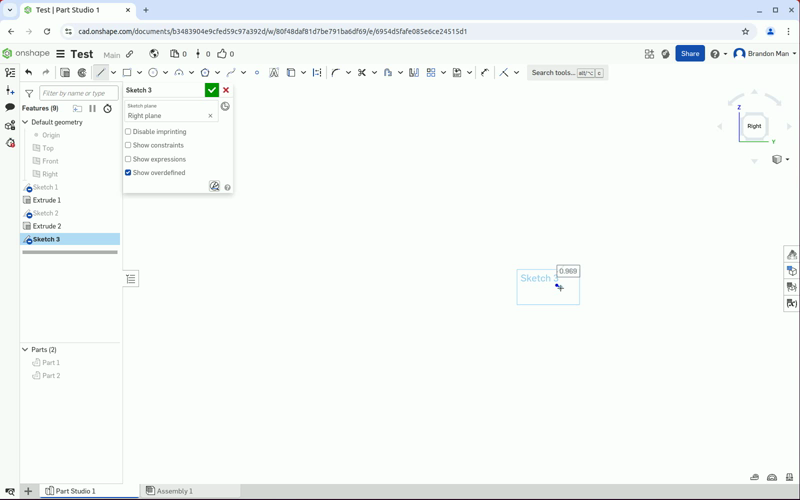
key_down(shift)
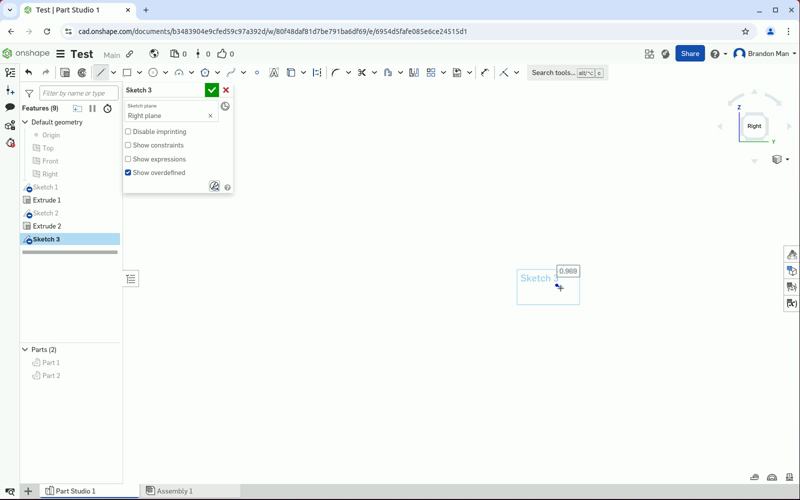
mouse_move(560, 170)
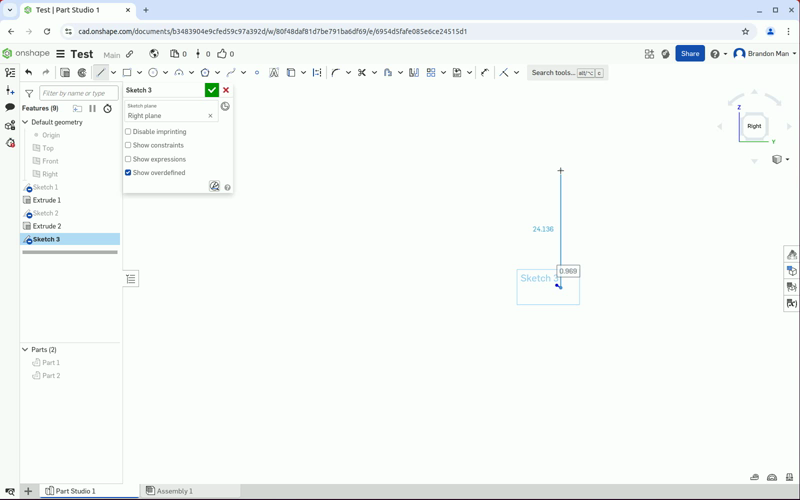
click(560, 170)
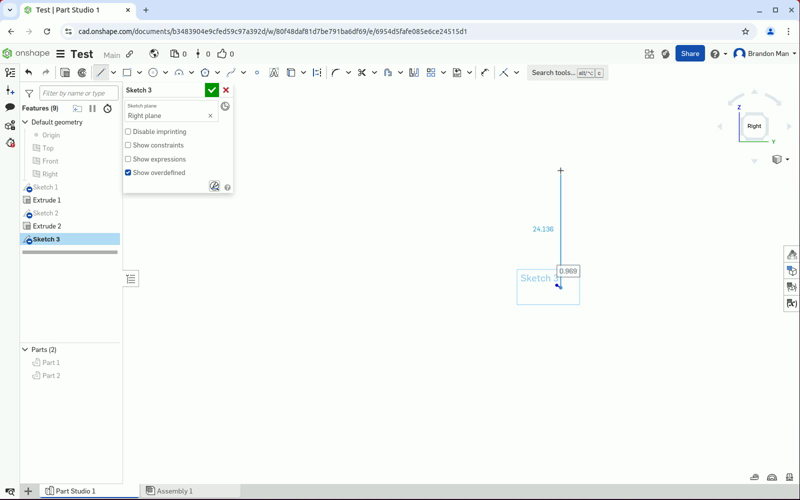
key_up(shift)
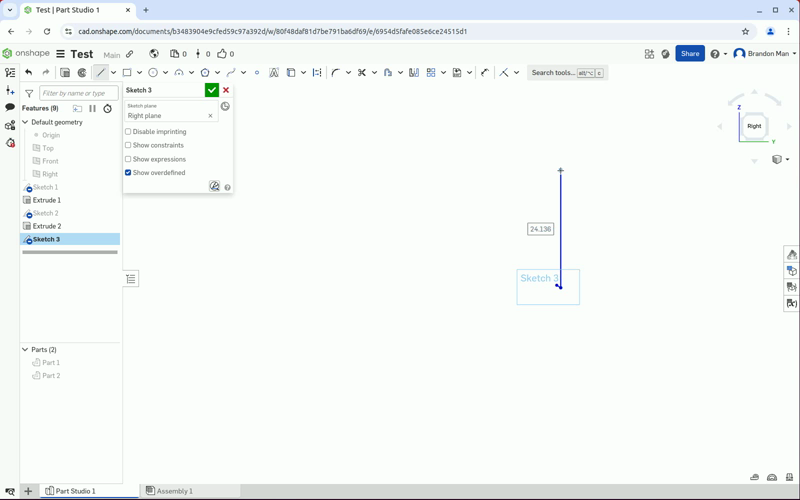
key_down(shift)
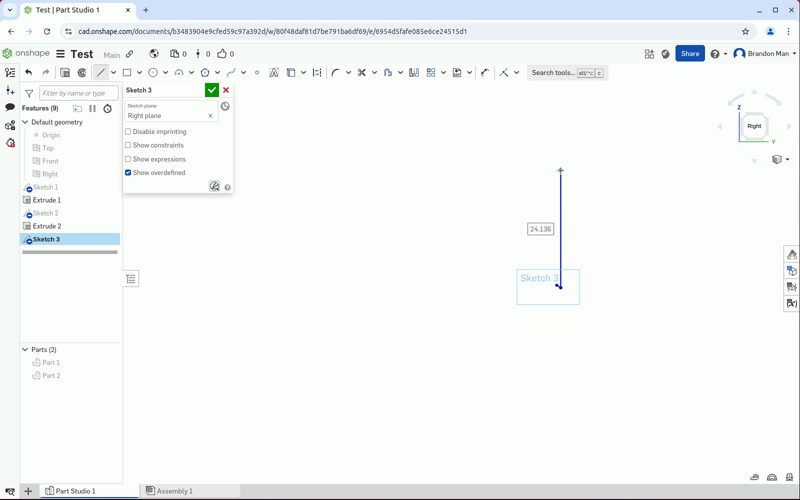
mouse_move(589, 170)
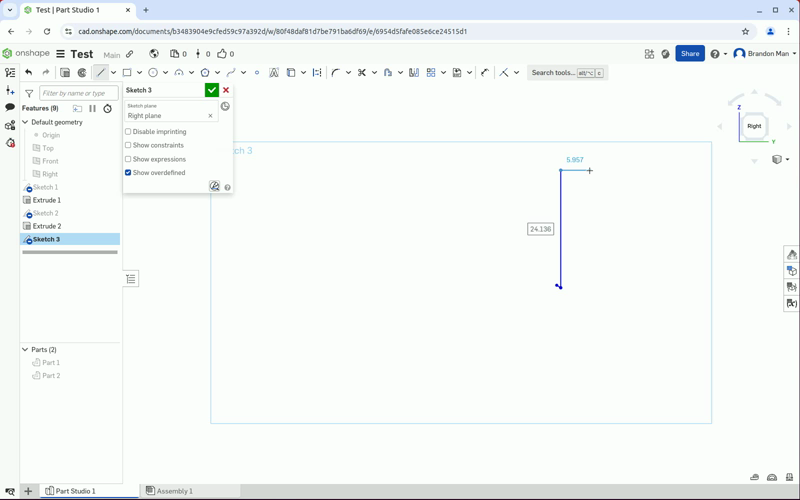
mouse_move(556, 174)
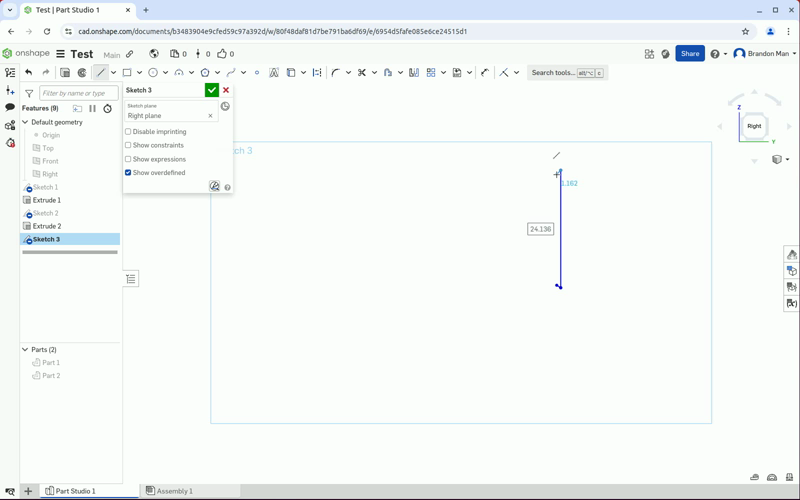
scroll(6)
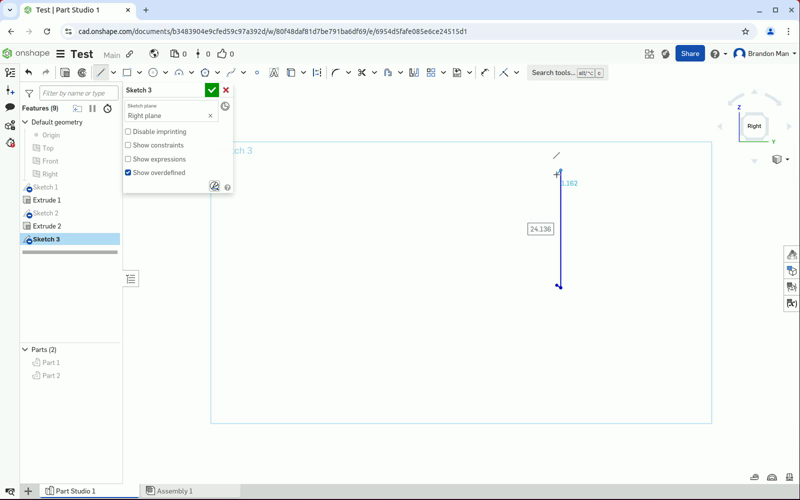
scroll(6)
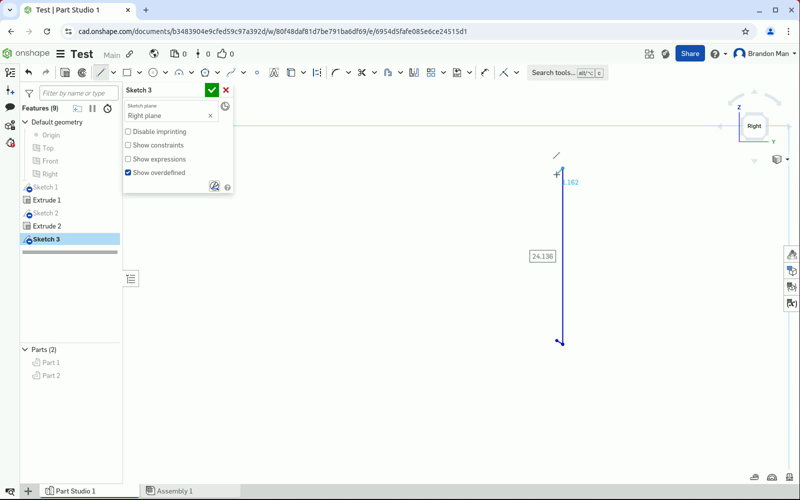
scroll(6)
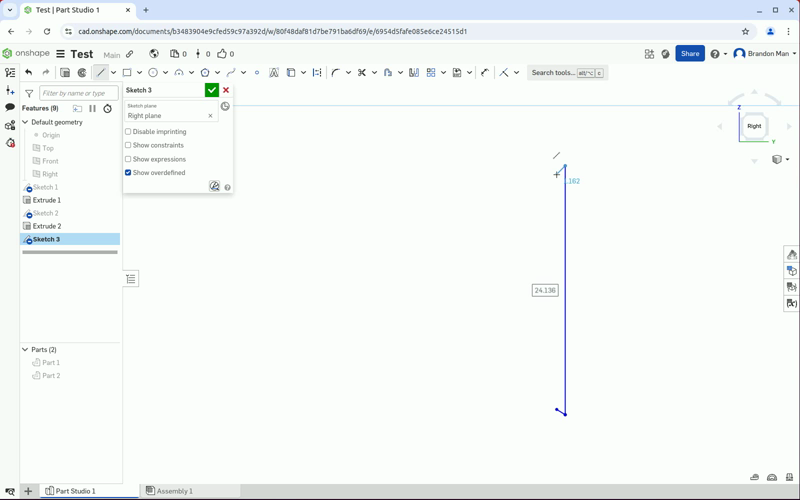
scroll(6)
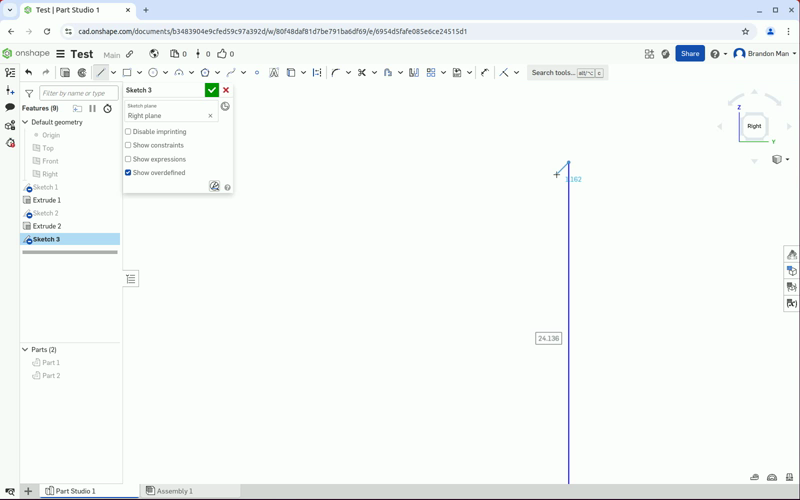
scroll(6)
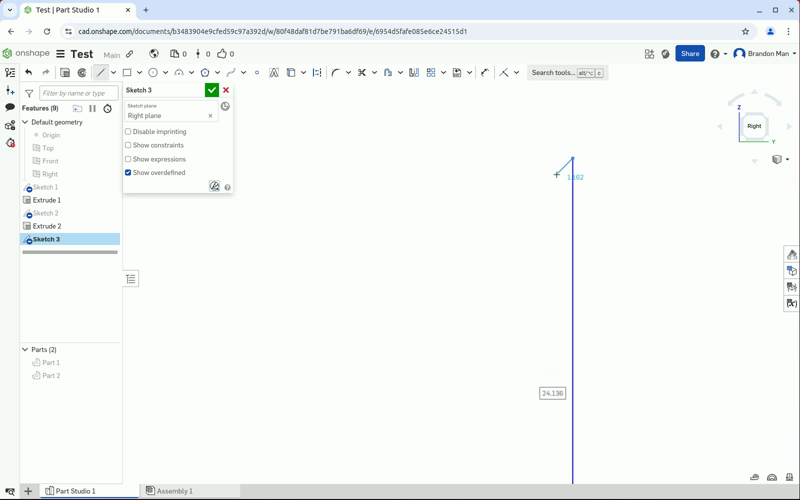
scroll(6)
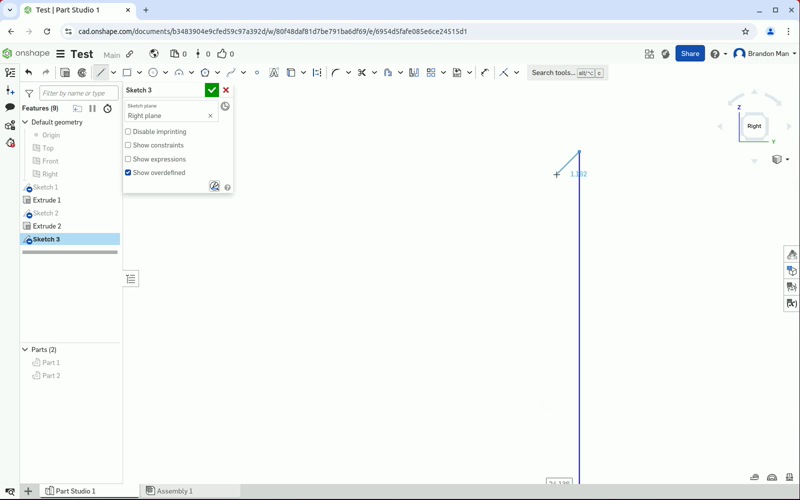
scroll(6)
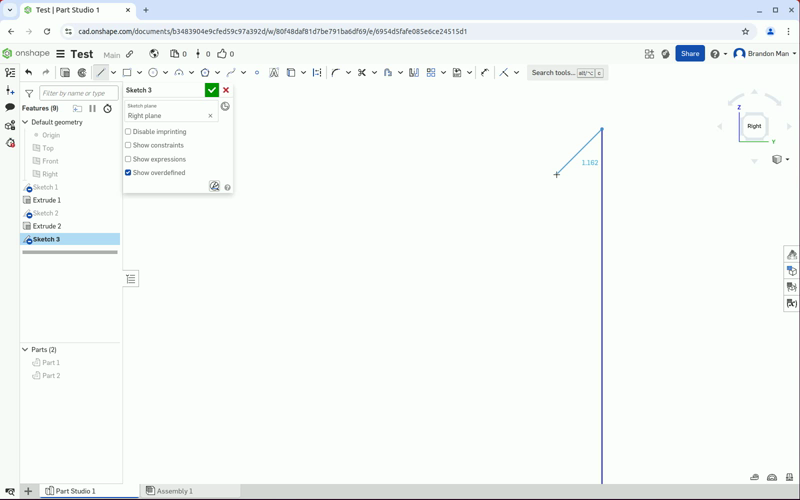
click(556, 174)
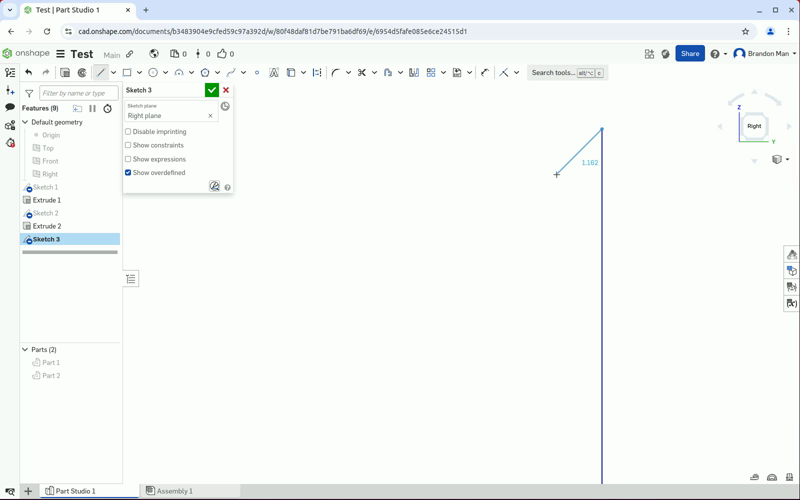
scroll(-6)
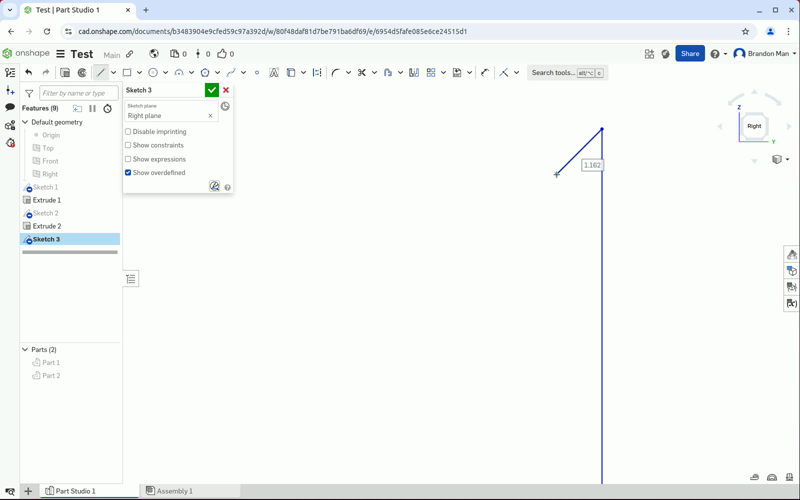
scroll(-6)
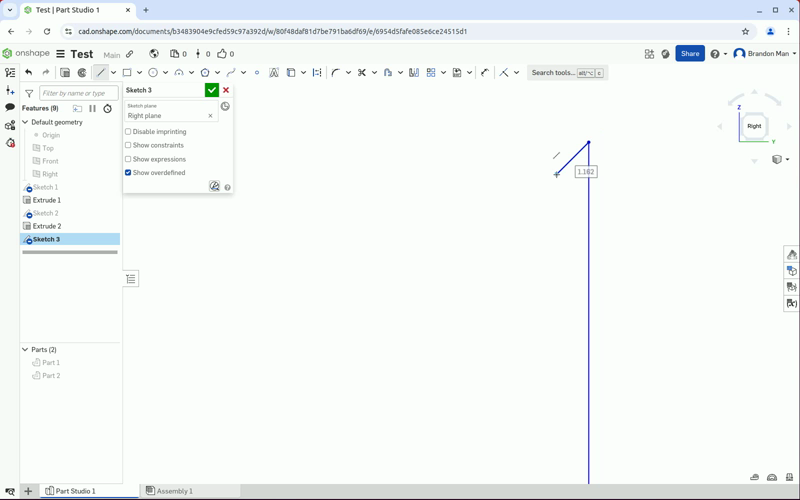
scroll(-6)
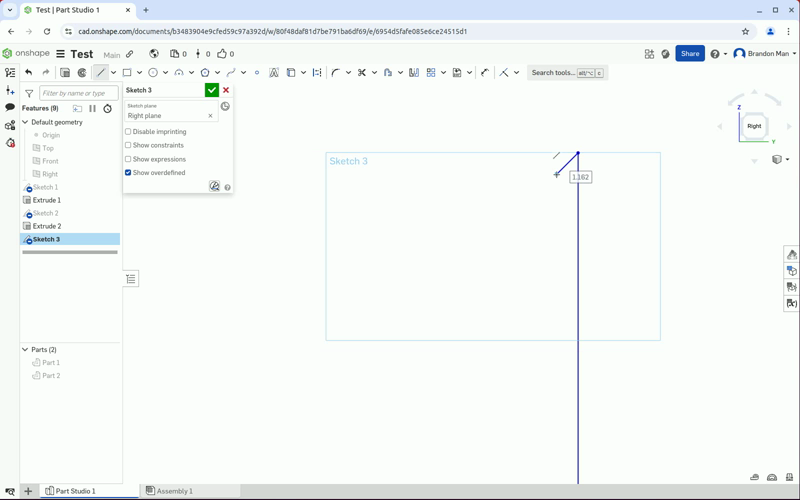
scroll(-6)
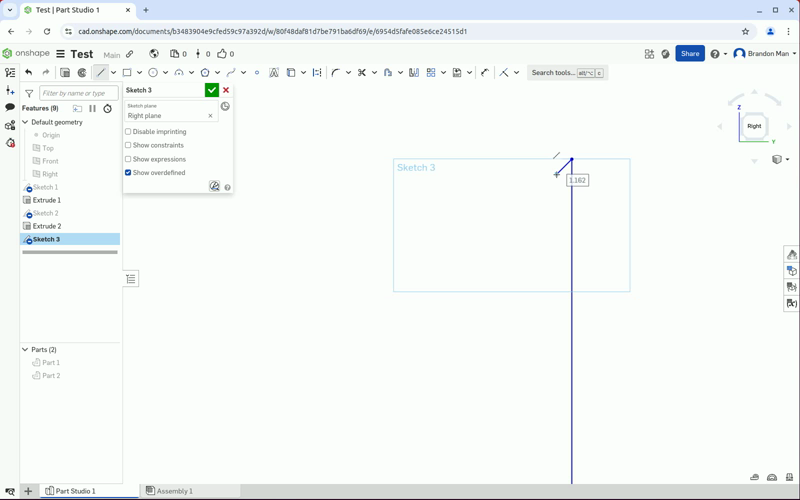
scroll(-6)
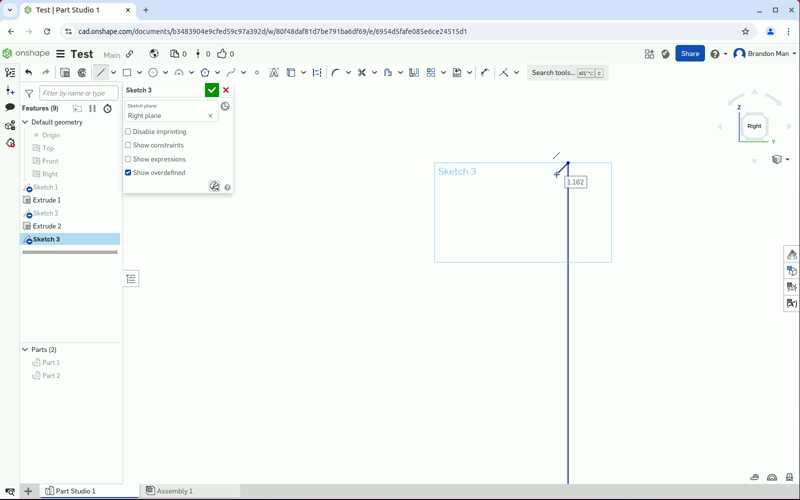
scroll(-6)
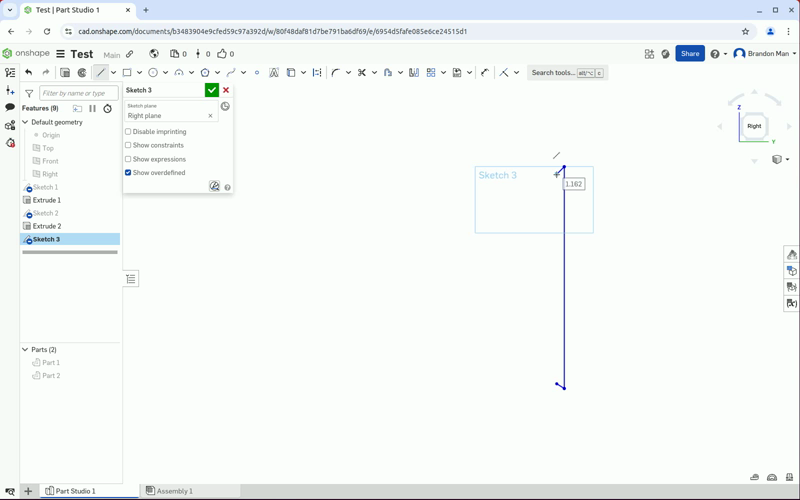
scroll(-6)
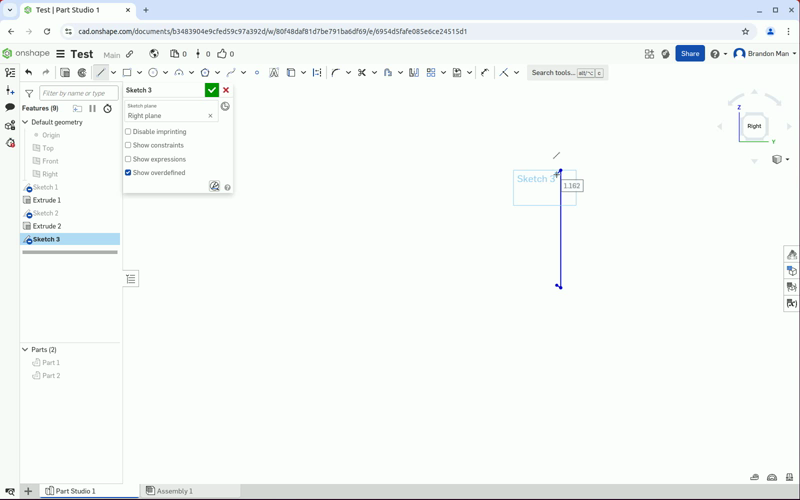
key_up(shift)
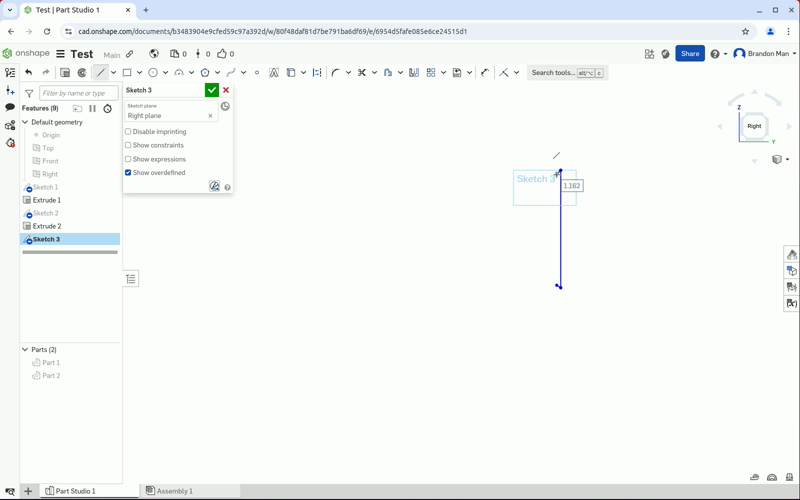
key_down(shift)
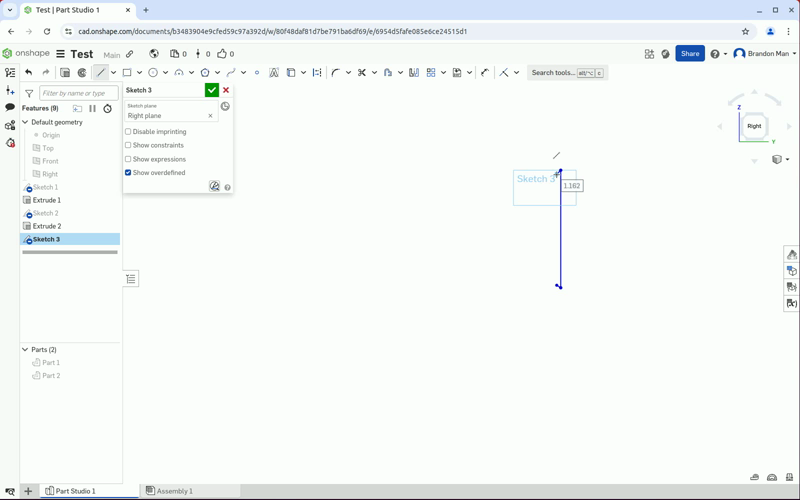
mouse_move(556, 285)
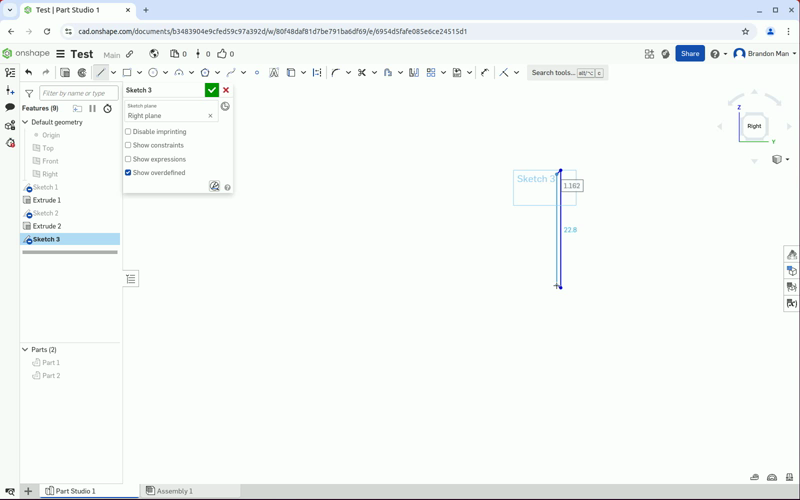
key_up(shift)
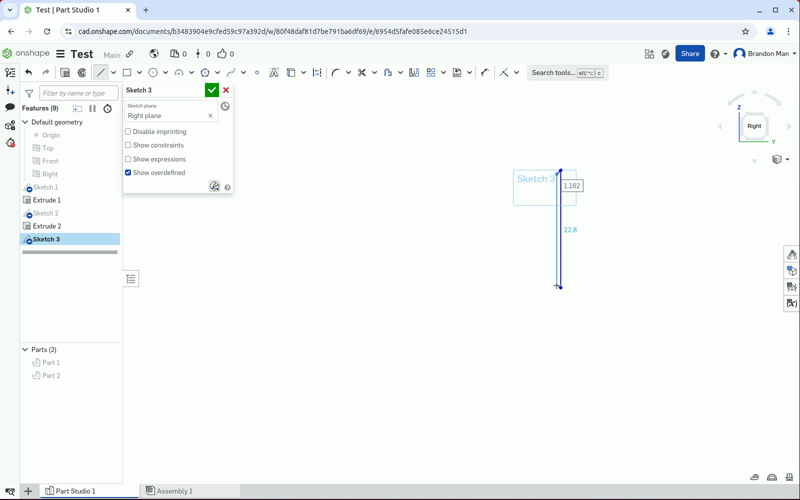
click(556, 285)
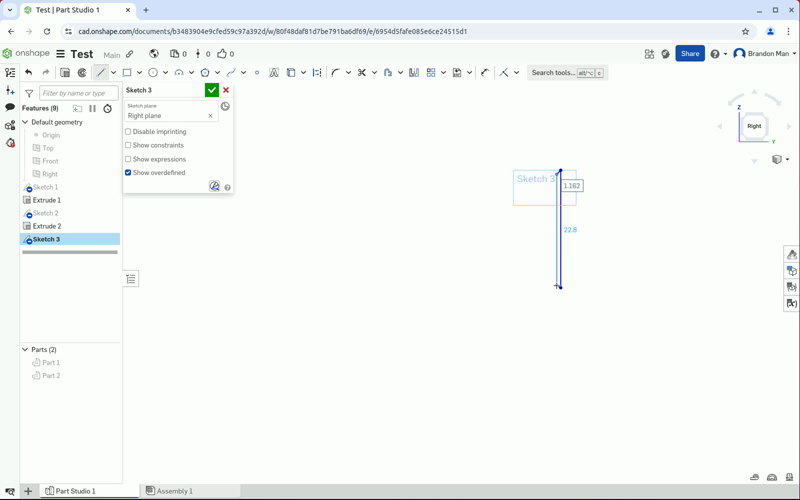
key(esc)
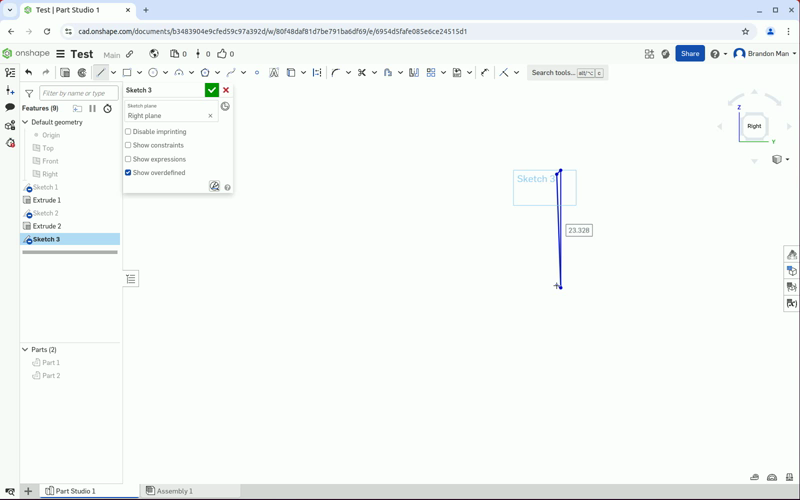
mouse_move(557, 266)
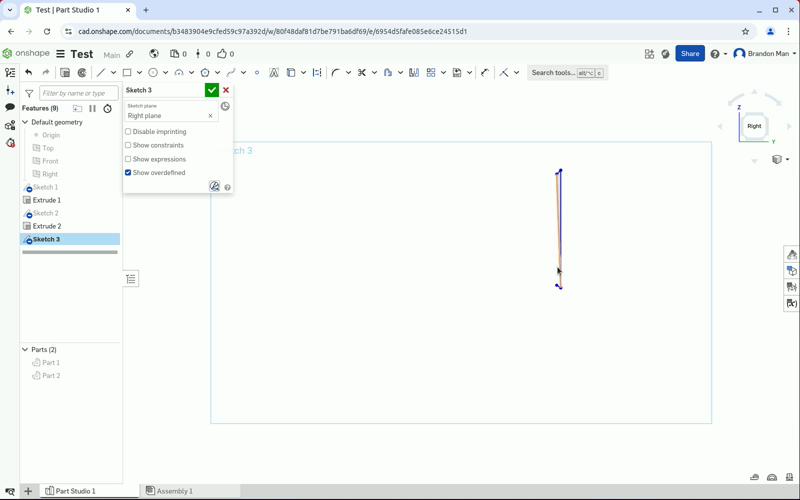
scroll(6)
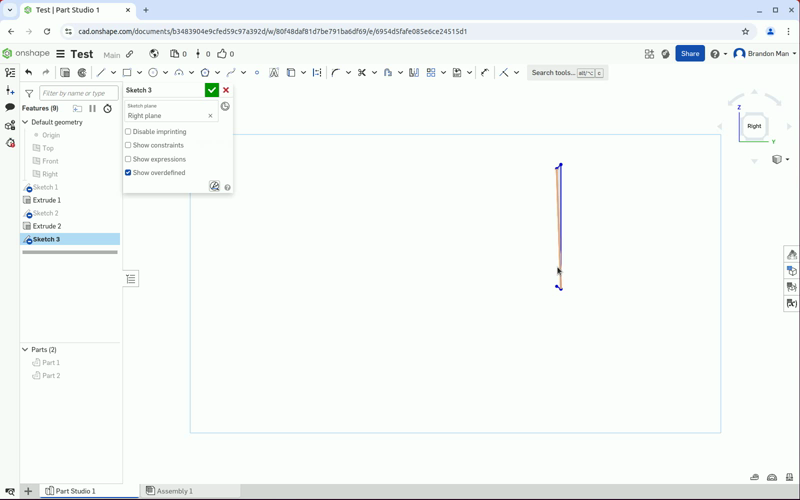
scroll(6)
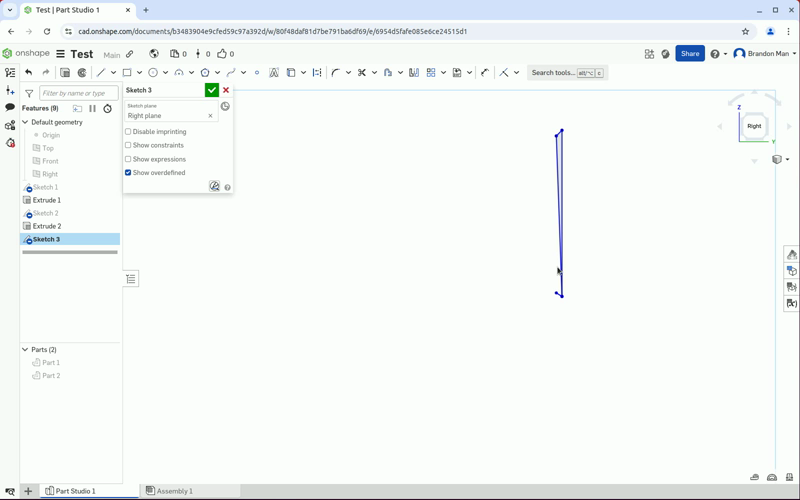
scroll(6)
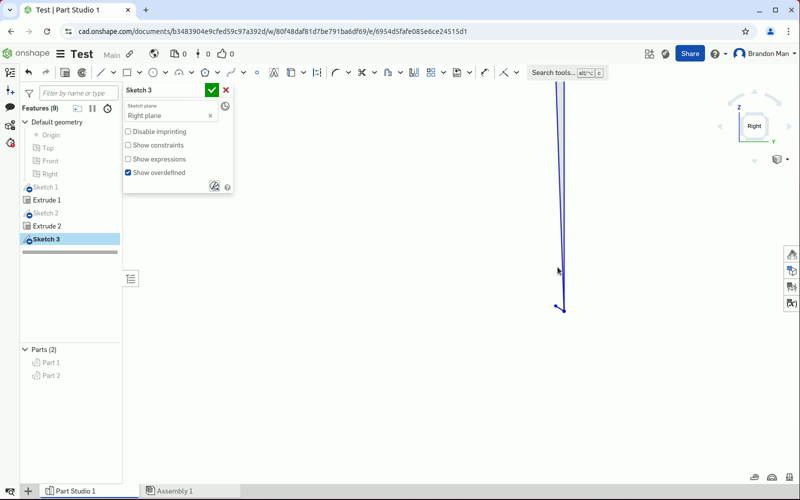
scroll(6)
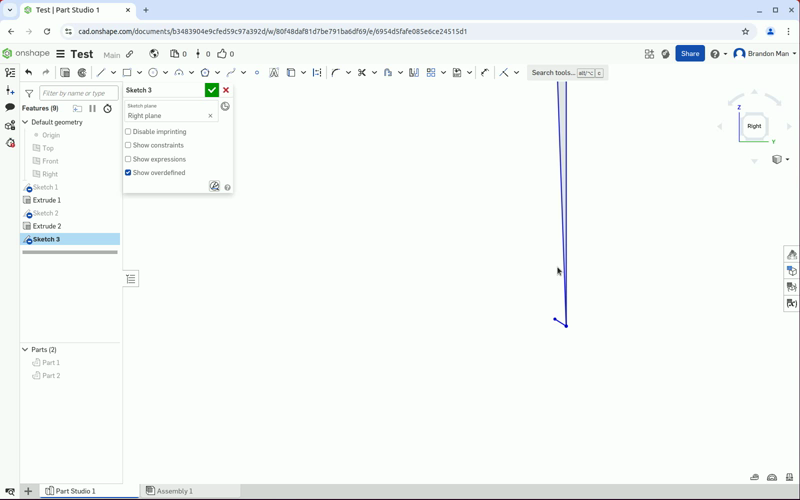
scroll(6)
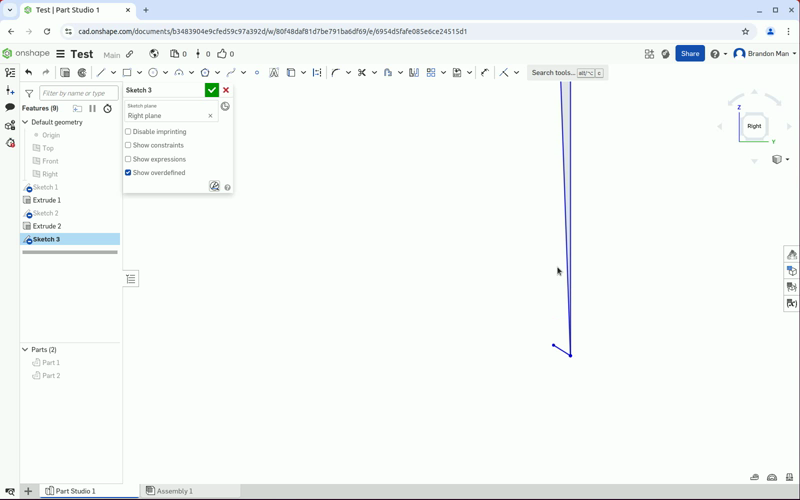
scroll(6)
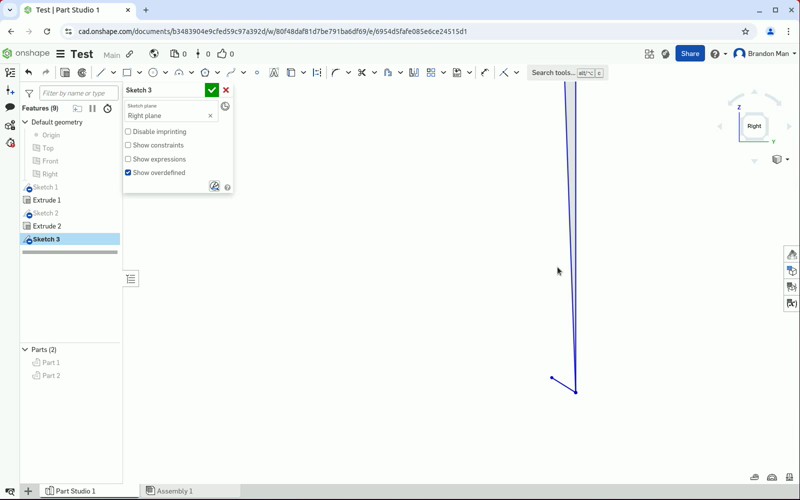
scroll(6)
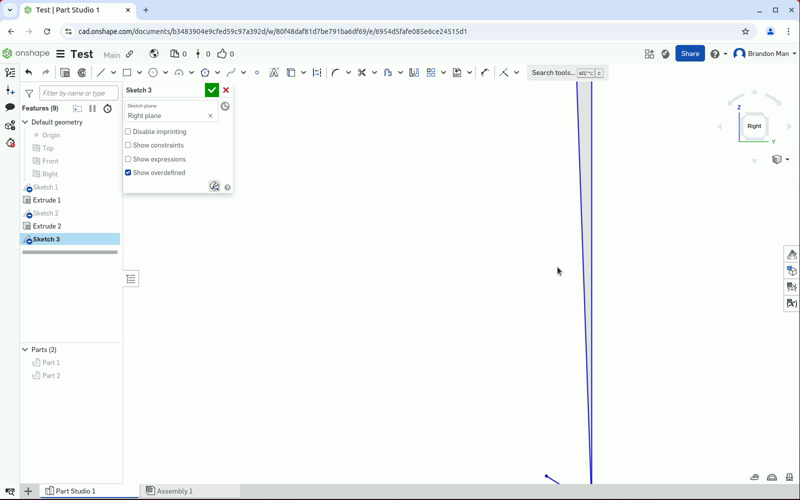
click(557, 266)
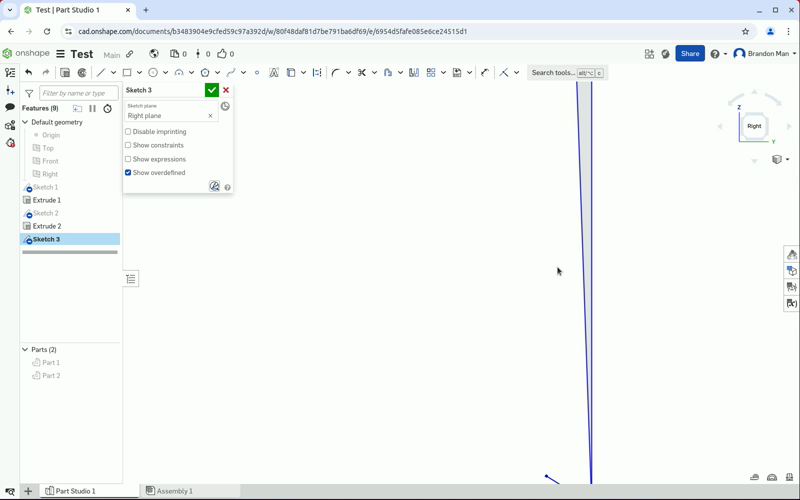
scroll(-6)
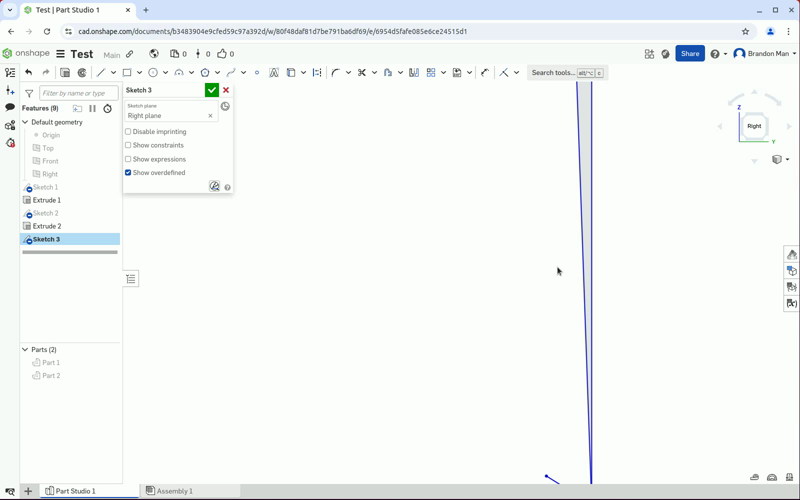
scroll(-6)
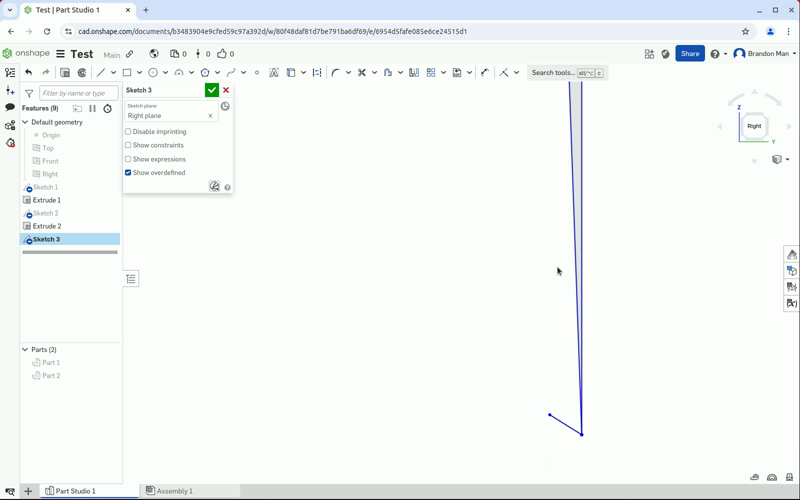
scroll(-6)
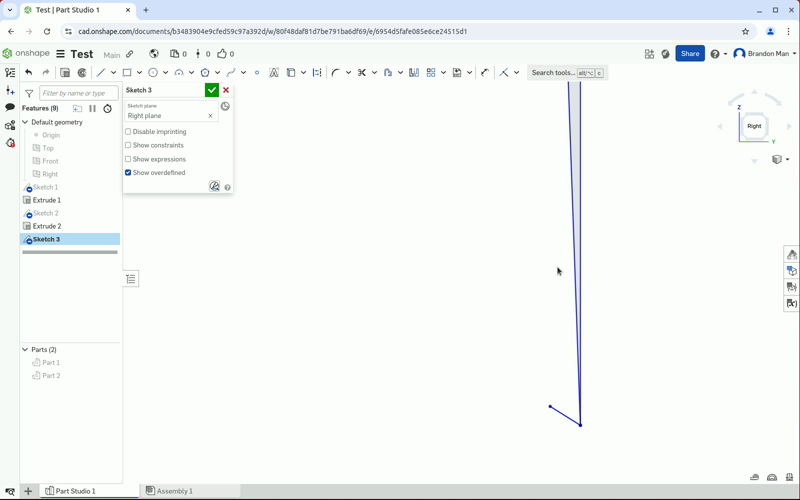
scroll(-6)
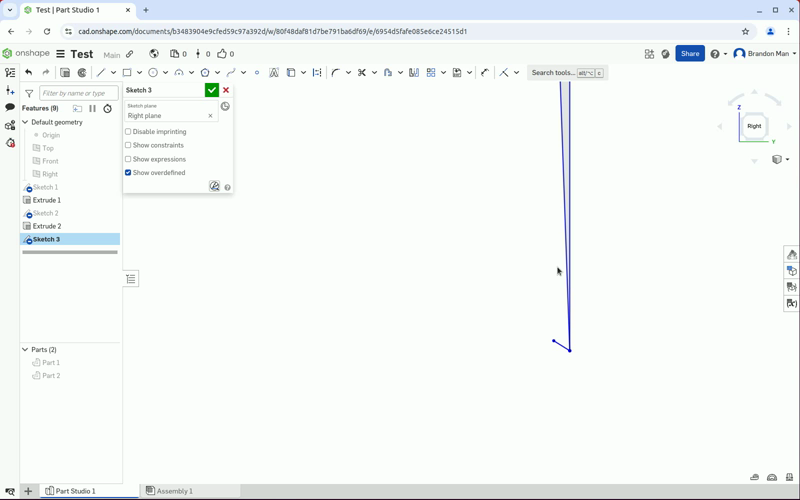
scroll(-6)
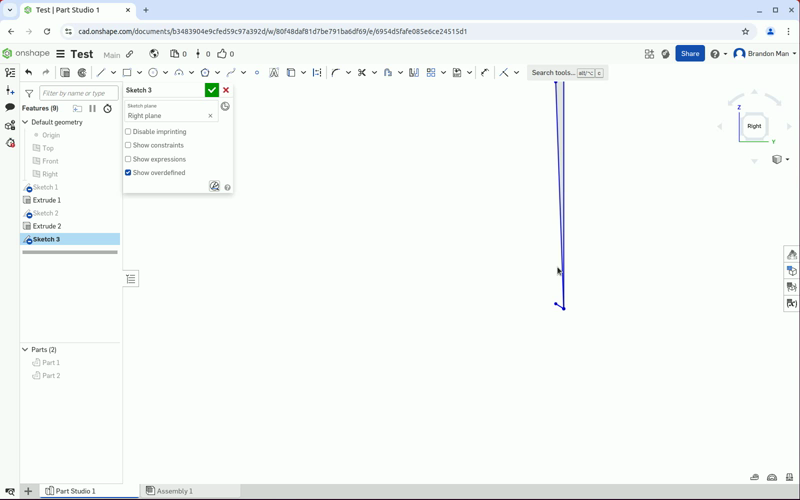
scroll(-6)
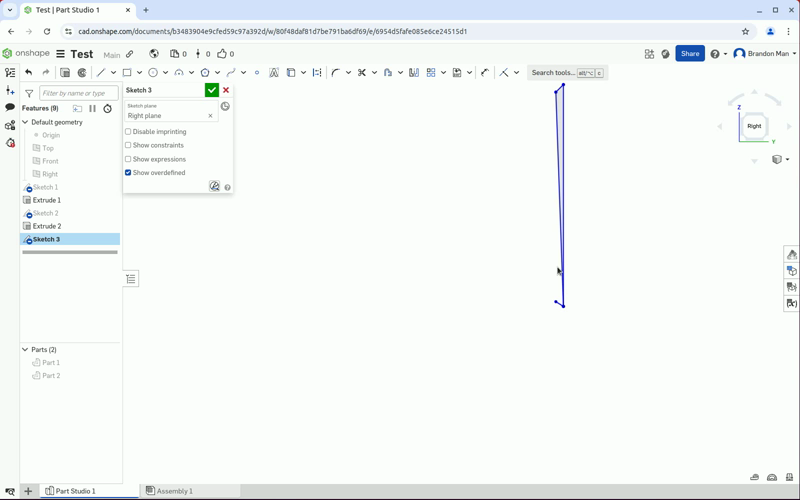
scroll(-6)
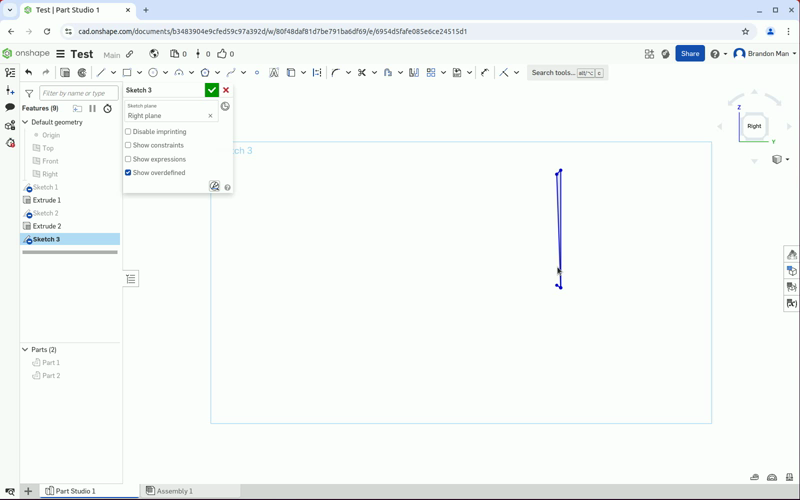
mouse_move(73, 352)
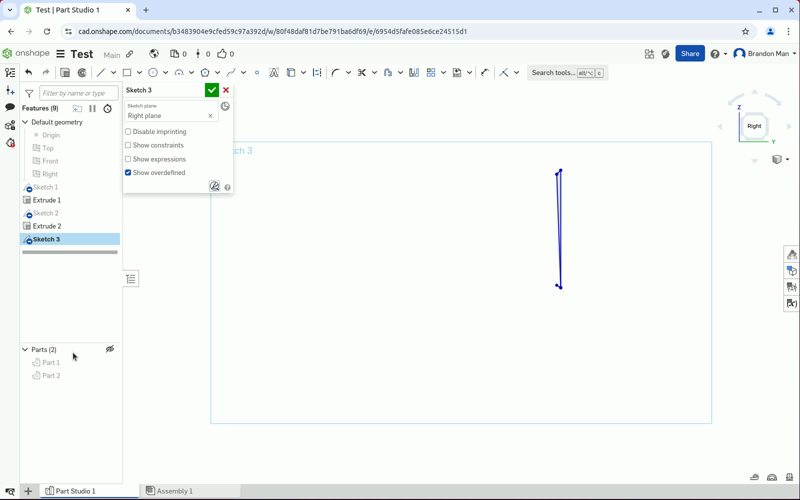
key(shift+y)
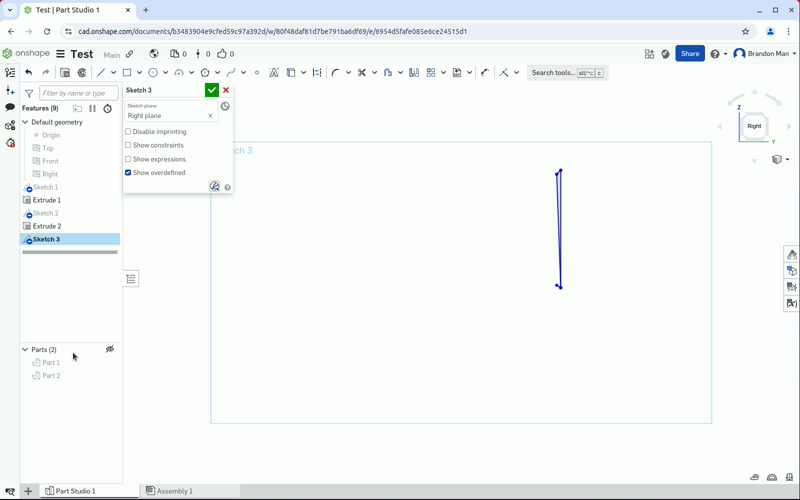
key(shift+e)
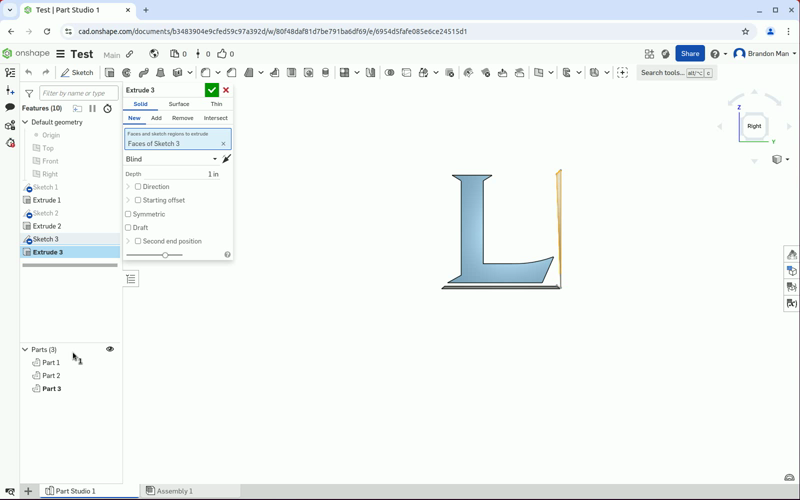
mouse_move(143, 106)
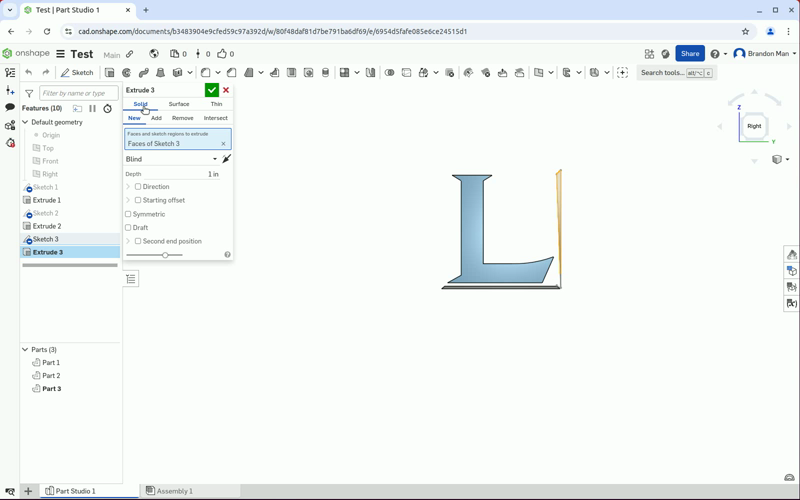
click(143, 106)
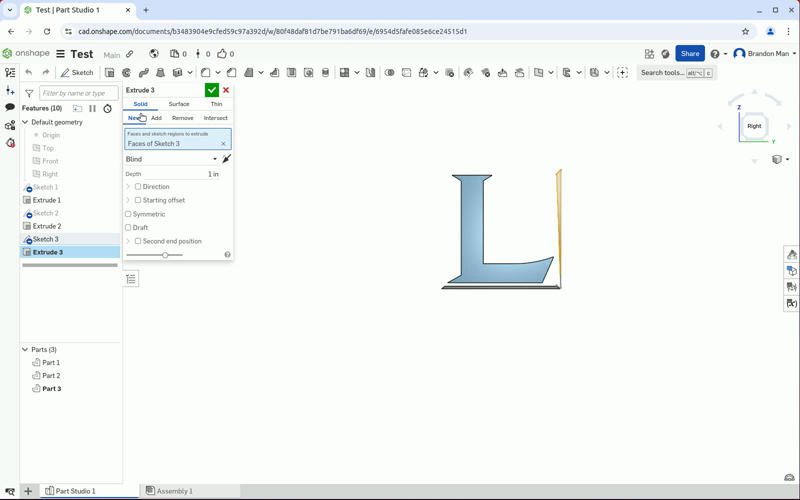
mouse_move(137, 120)
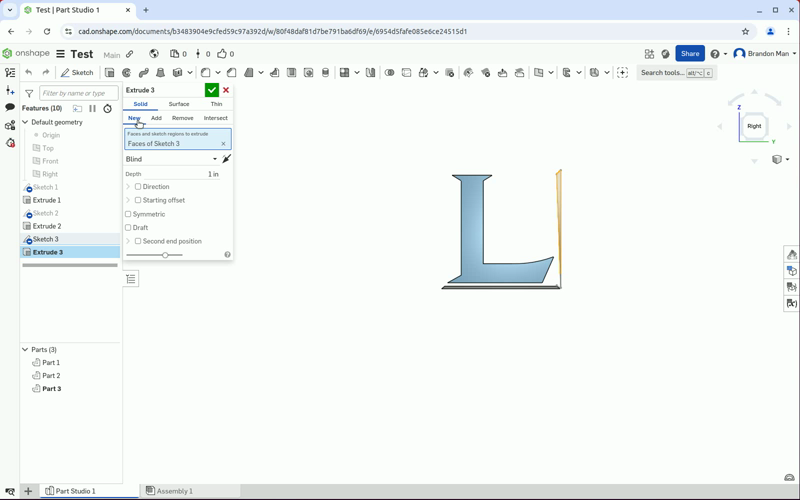
click(137, 120)
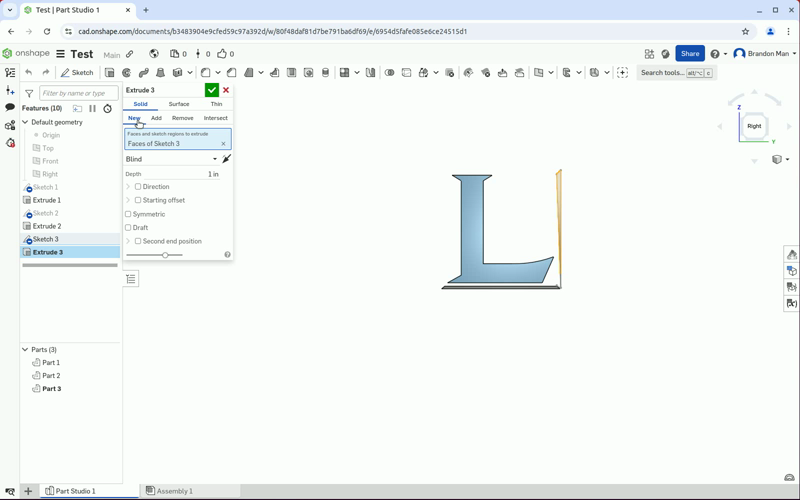
key(tab, 4)
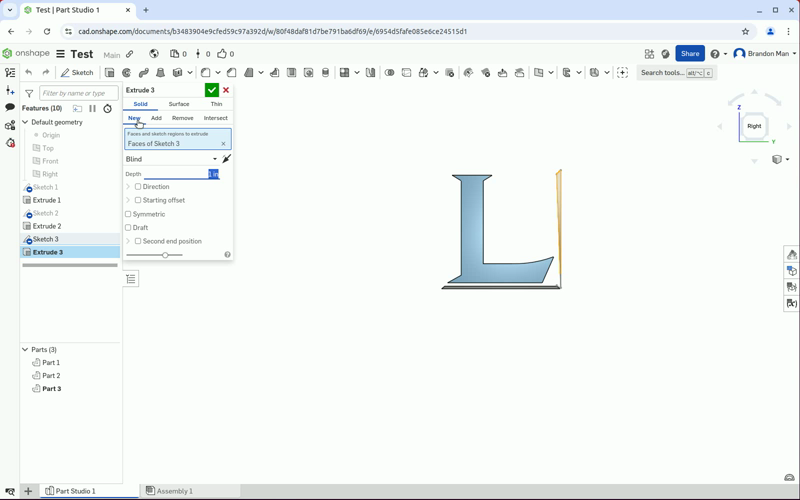
text(4.574)
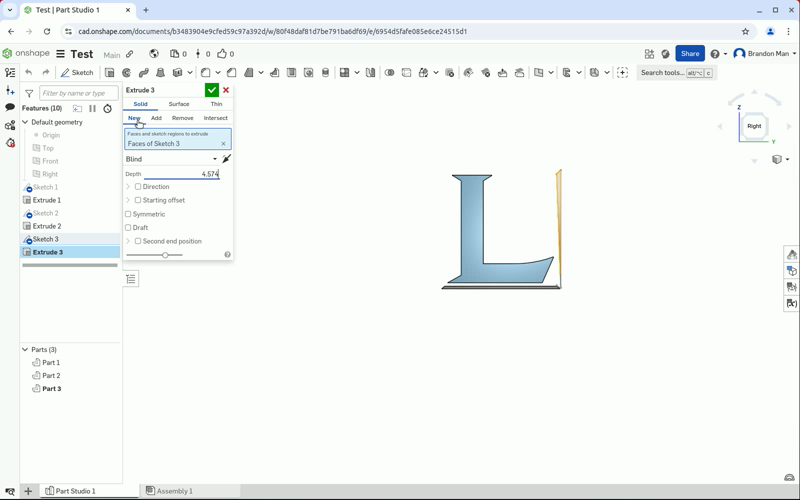
key(enter)
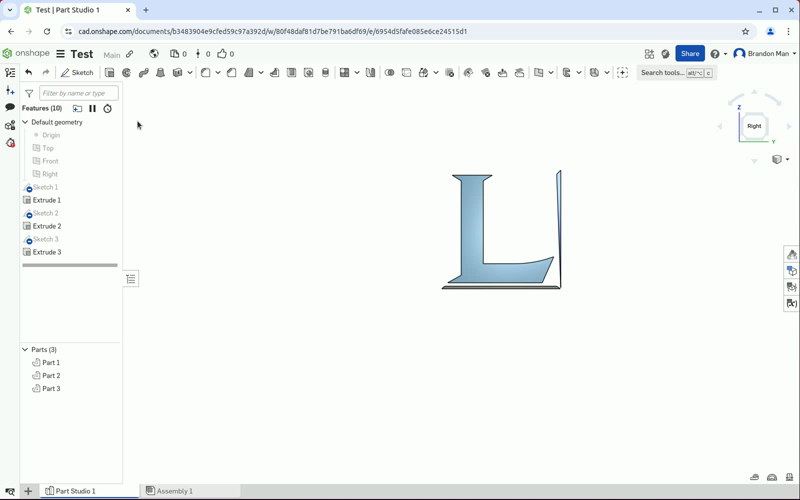
key(shift+h)
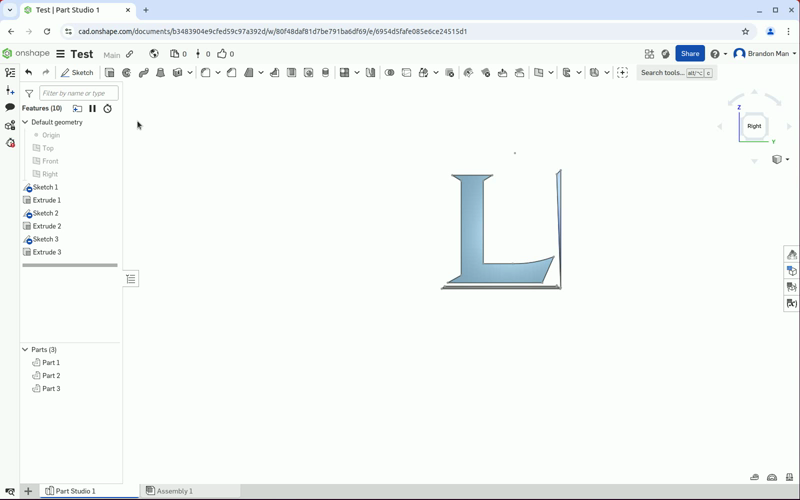
key(shift+h)
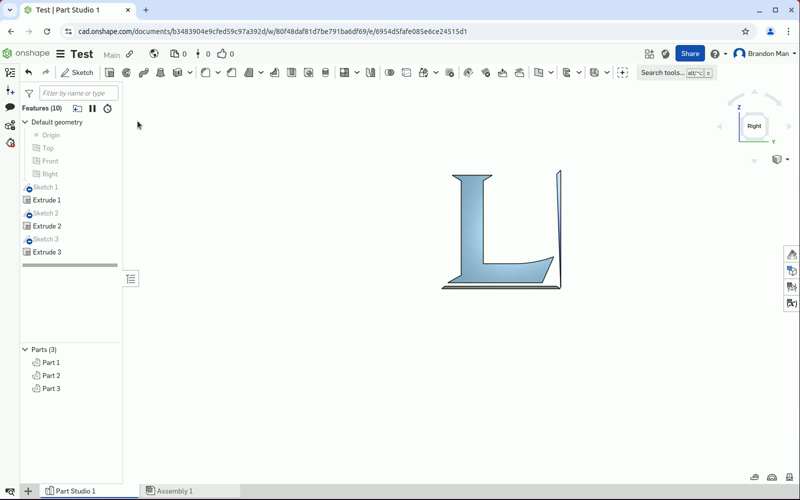
mouse_move(73, 189)
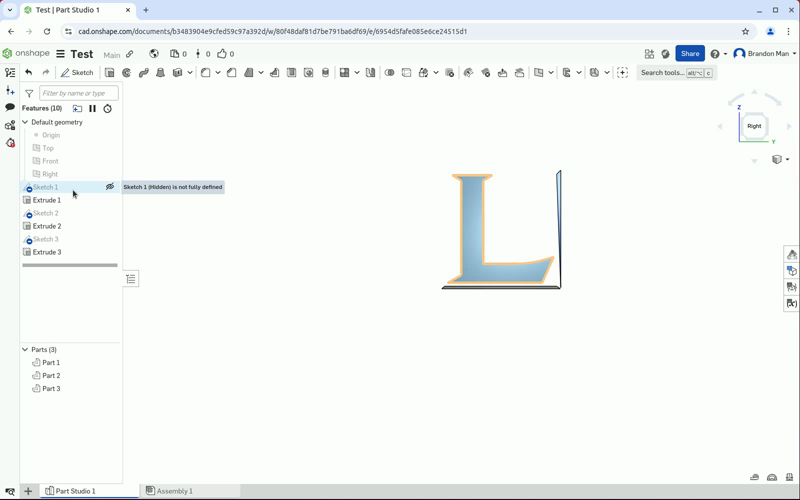
click(73, 189)
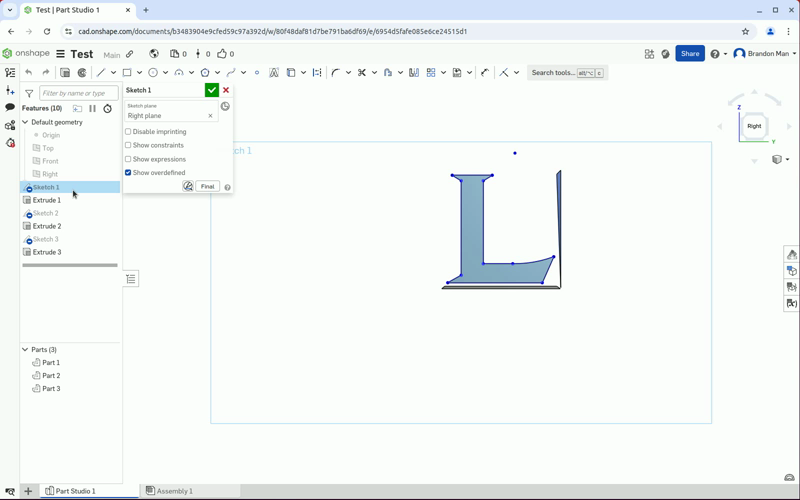
mouse_move(229, 92)
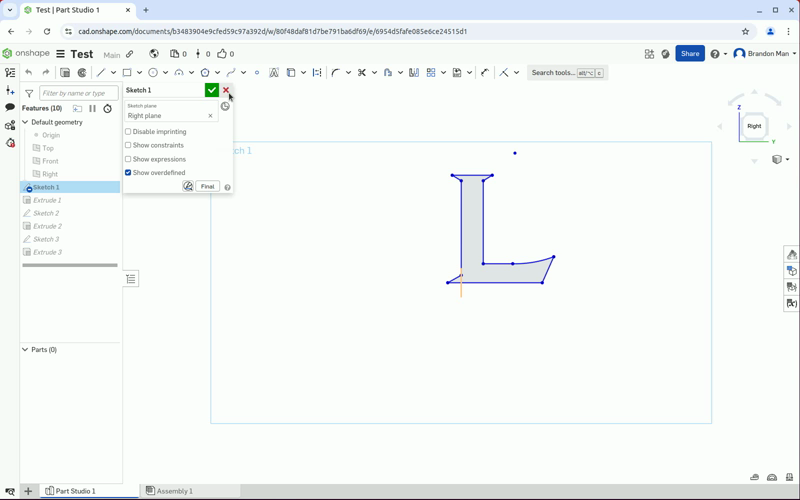
click(229, 92)
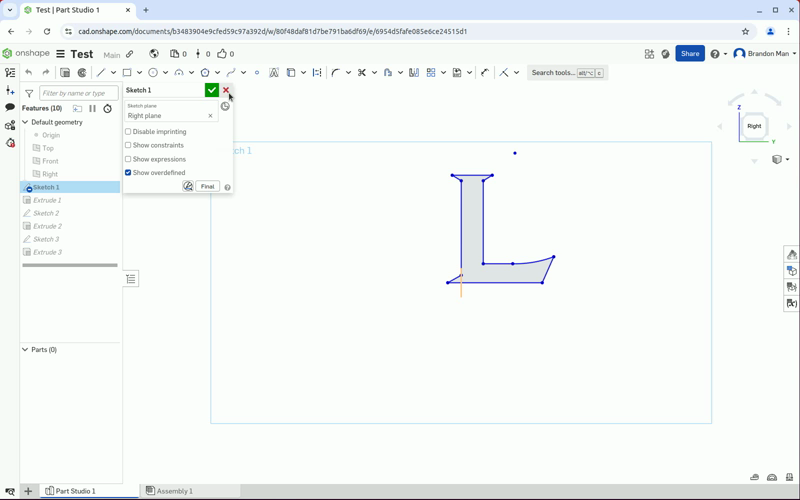
key(shift+s)
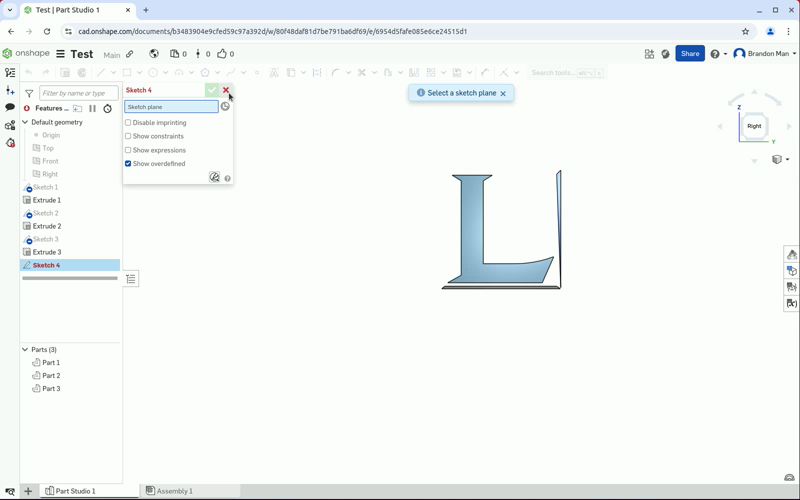
mouse_move(73, 176)
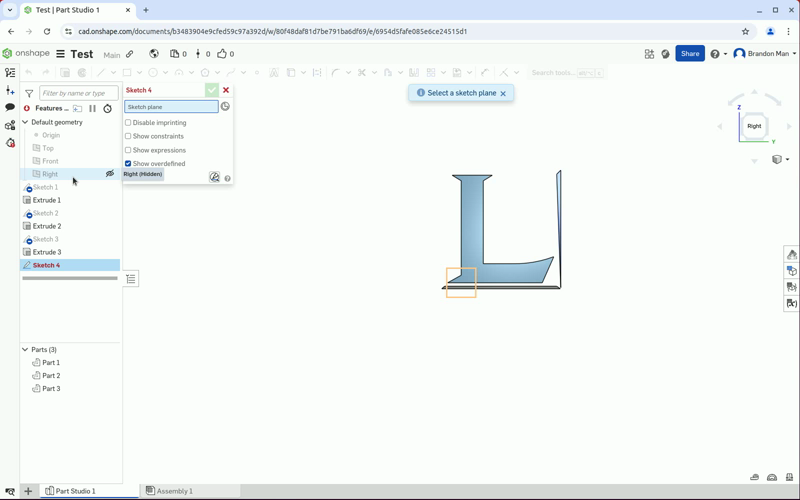
click(73, 176)
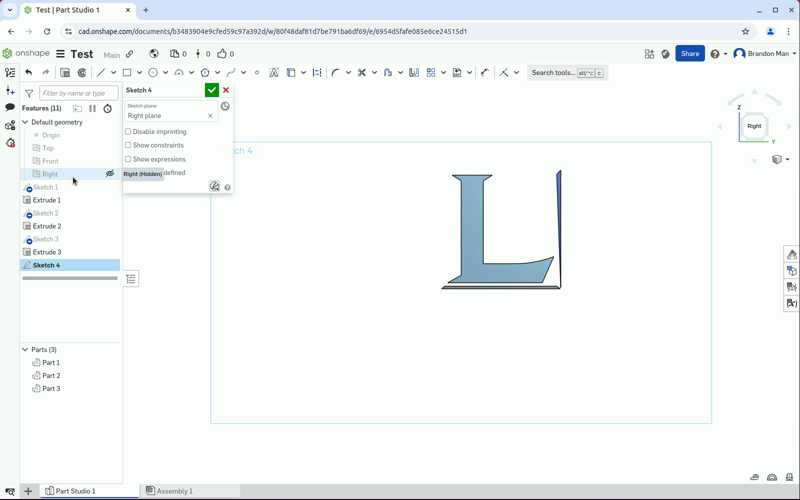
mouse_move(73, 352)
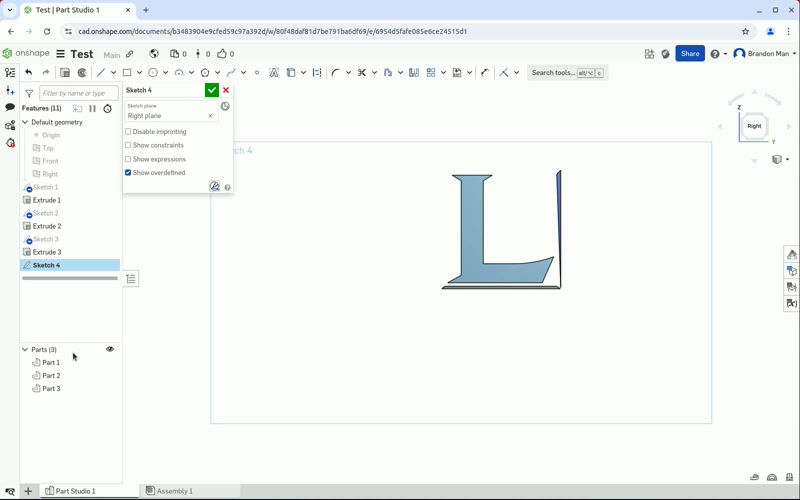
key(y)
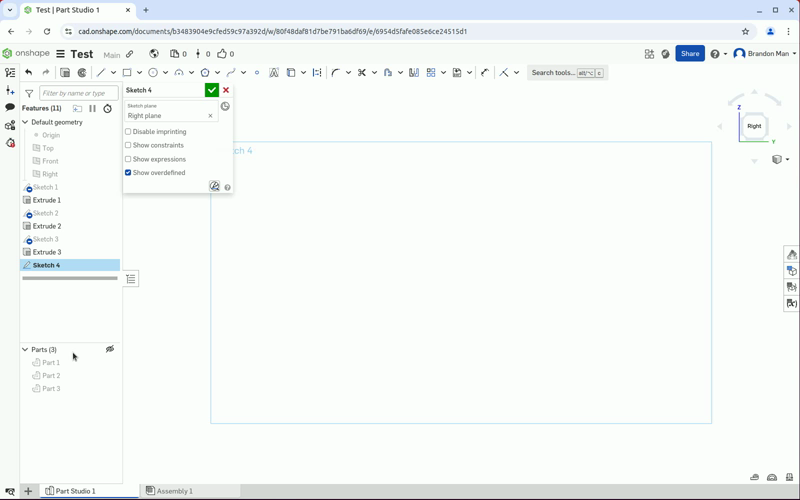
key(l)
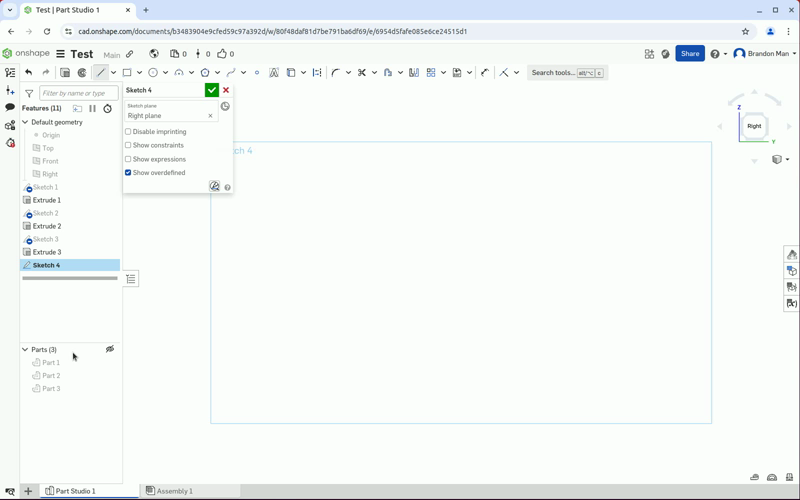
key_down(shift)
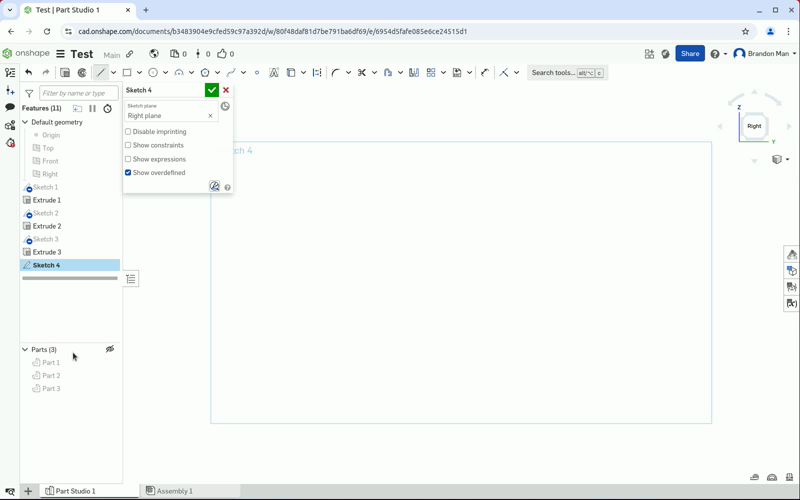
mouse_move(441, 170)
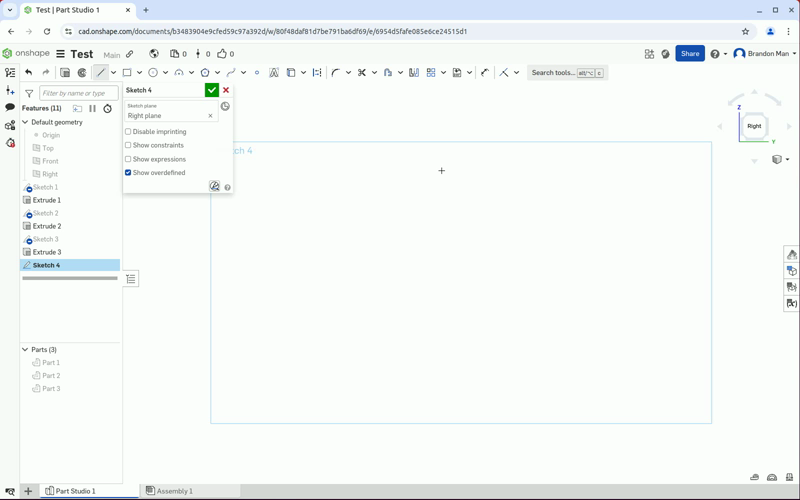
click(441, 170)
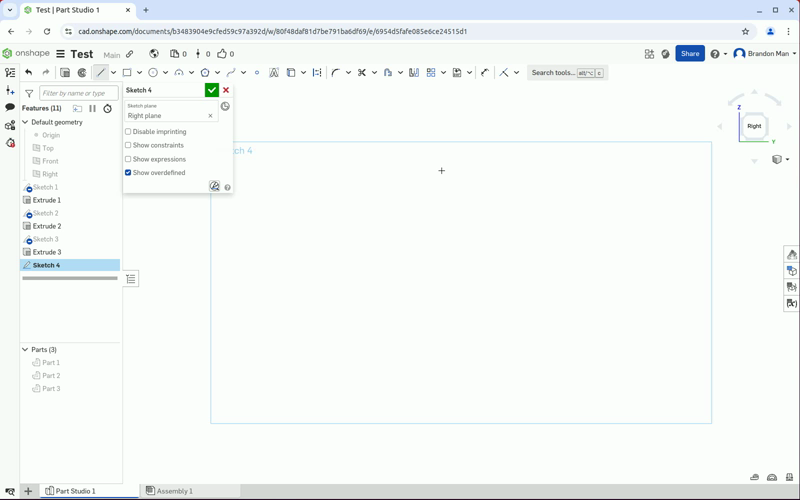
key_up(shift)
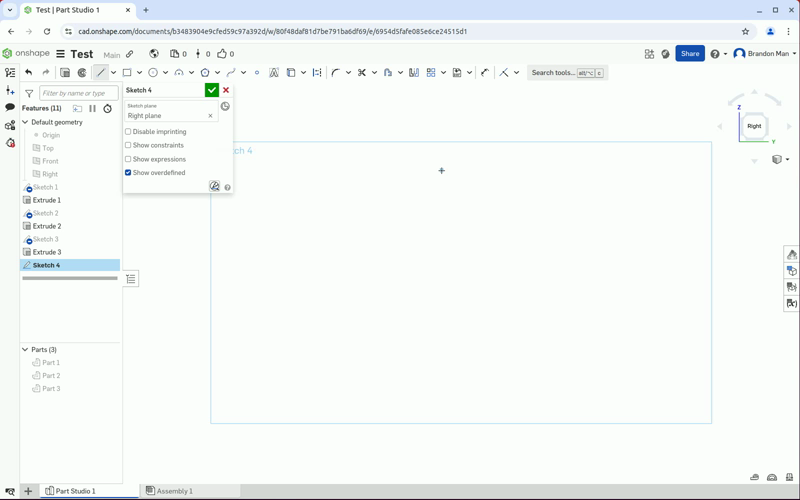
key_down(shift)
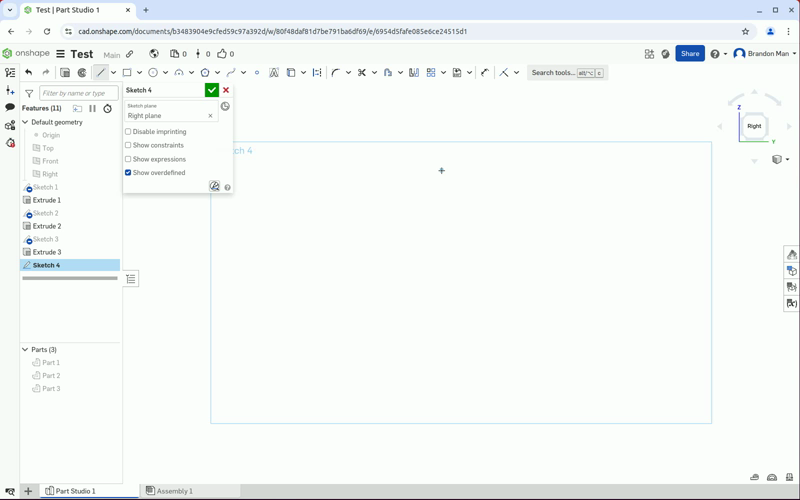
mouse_move(471, 170)
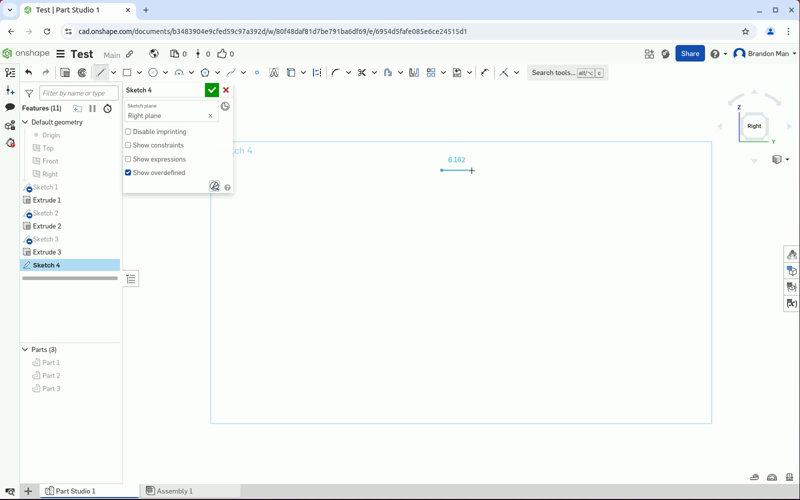
mouse_move(444, 172)
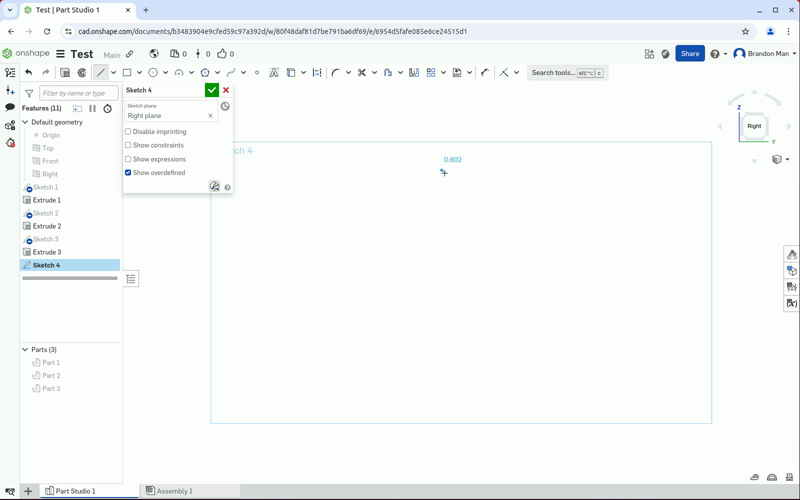
scroll(6)
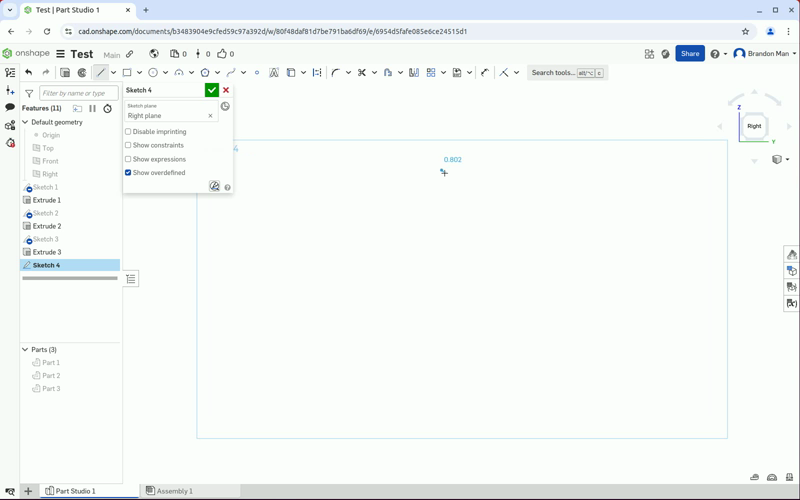
scroll(6)
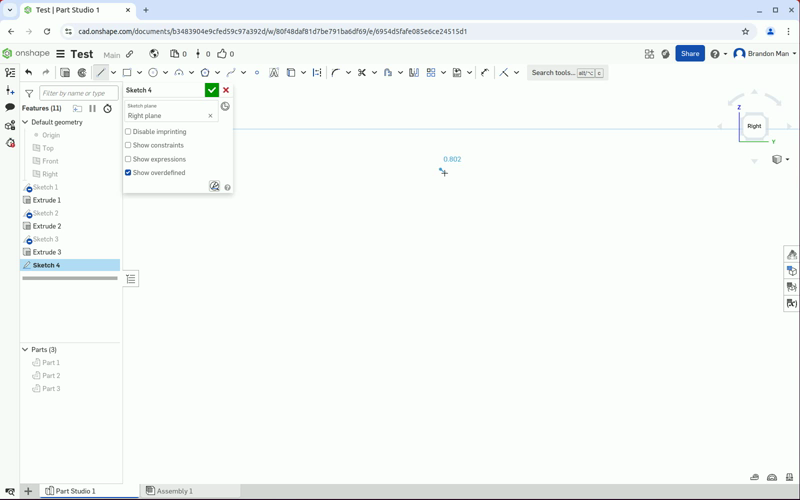
scroll(6)
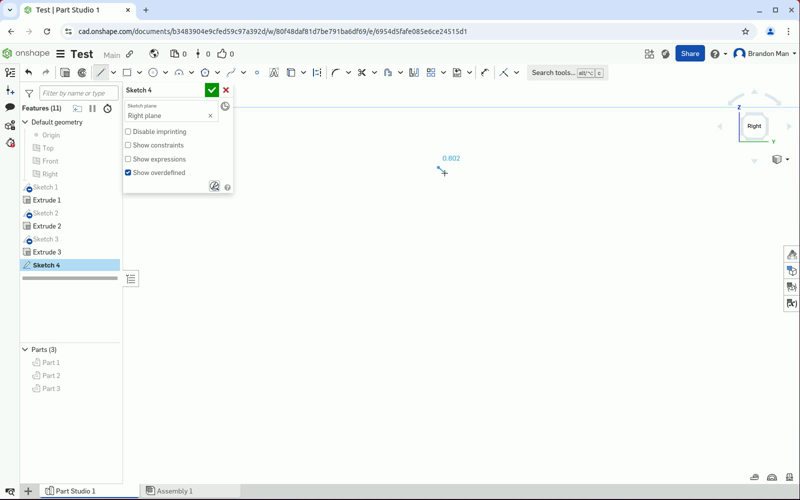
scroll(6)
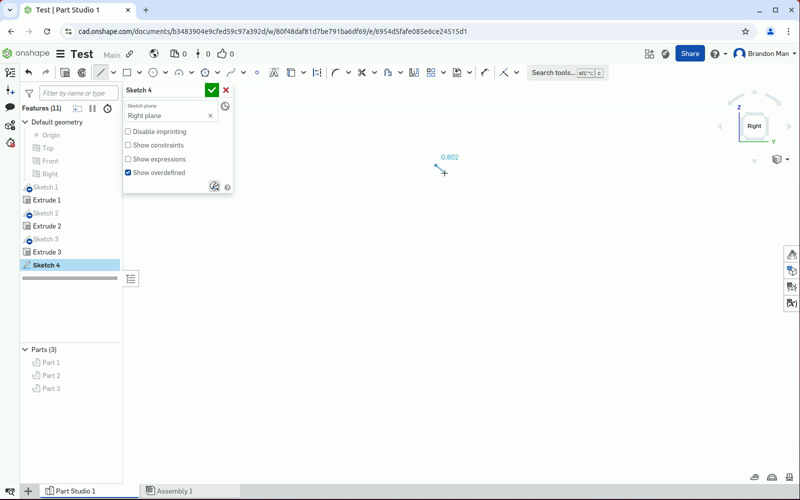
scroll(6)
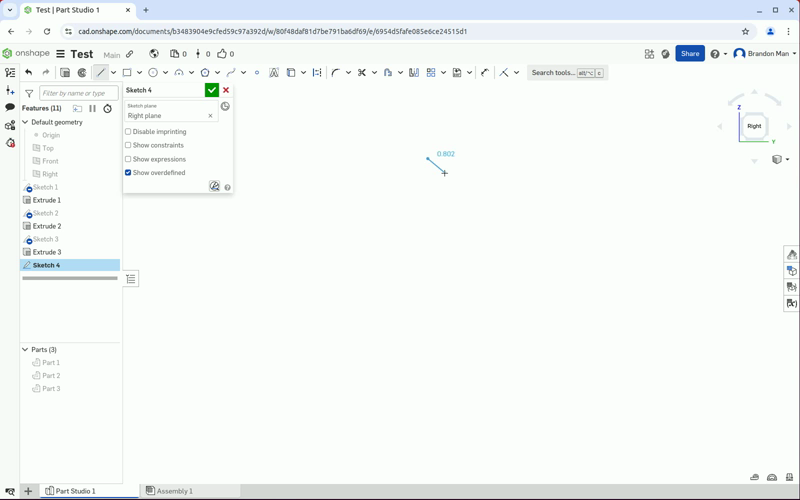
scroll(6)
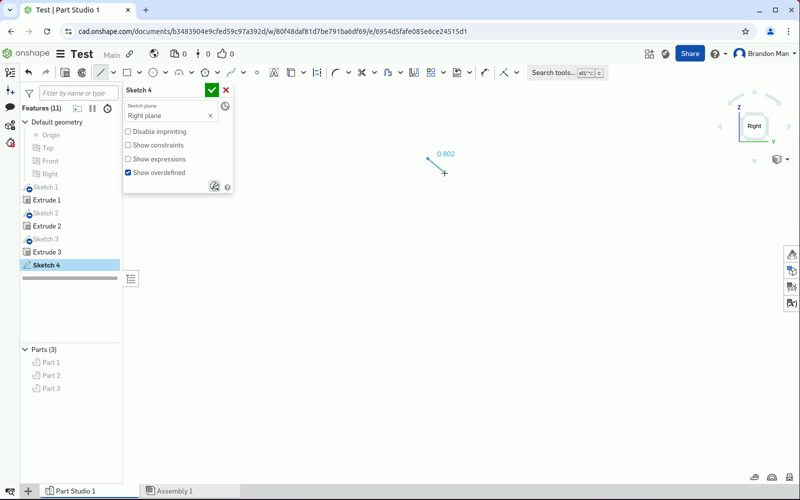
scroll(6)
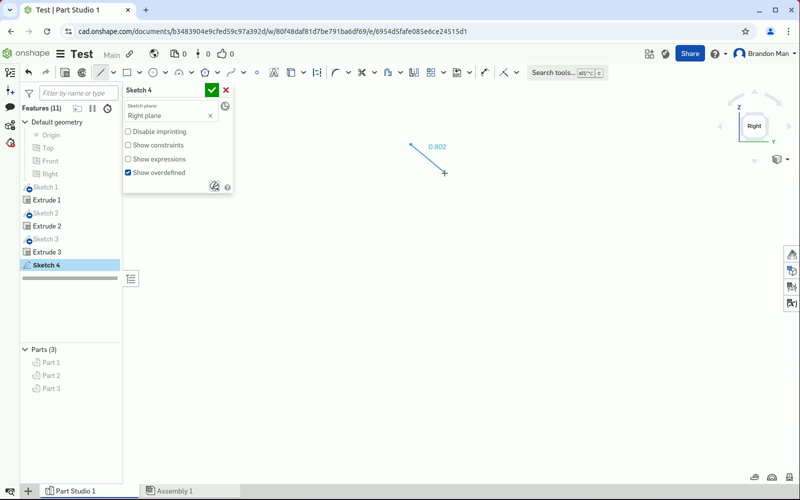
click(444, 172)
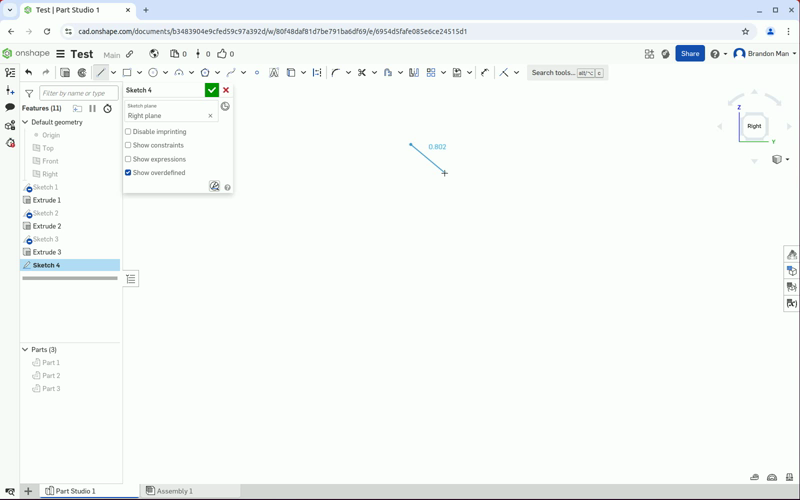
scroll(-6)
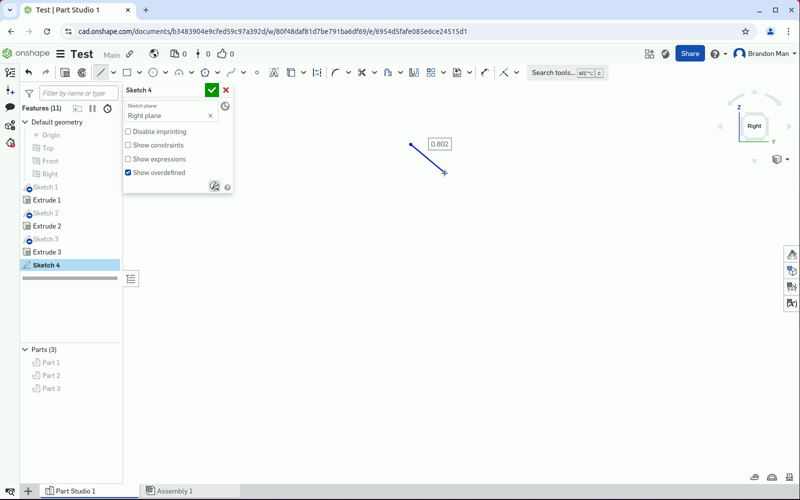
scroll(-6)
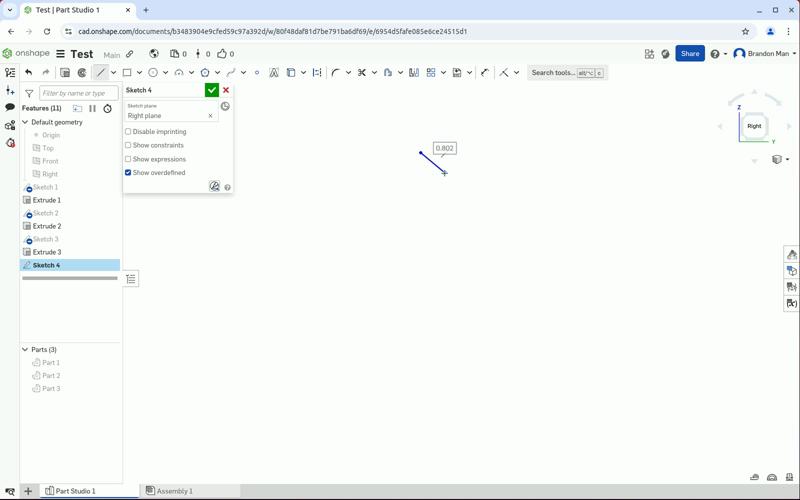
scroll(-6)
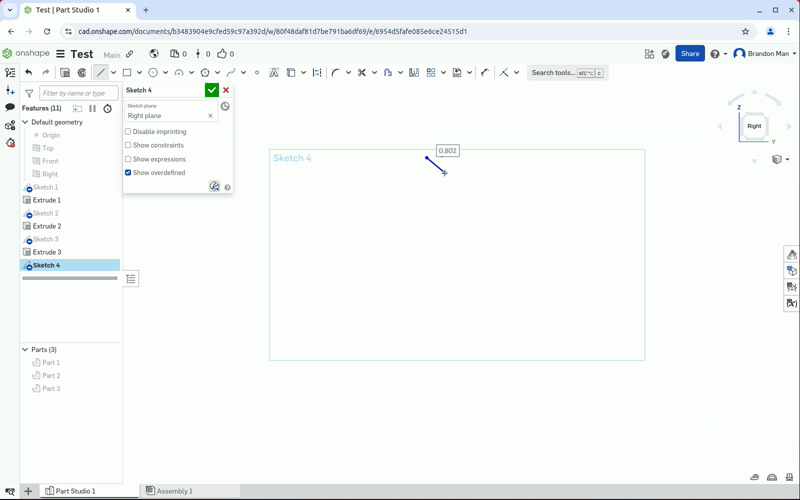
scroll(-6)
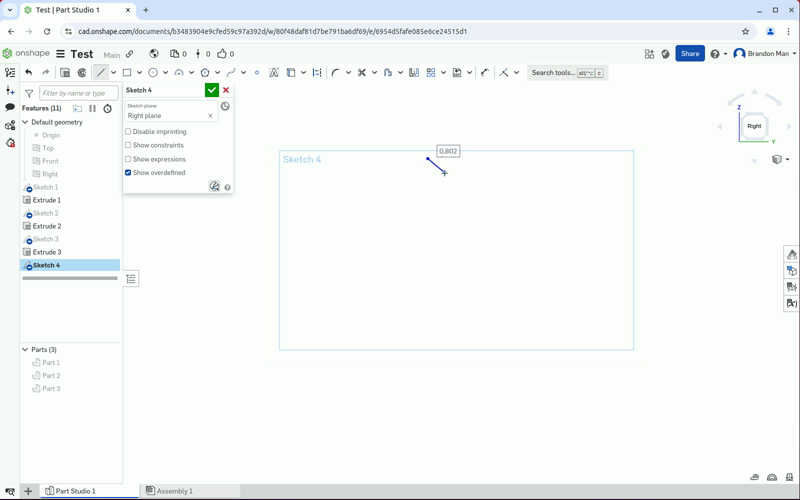
scroll(-6)
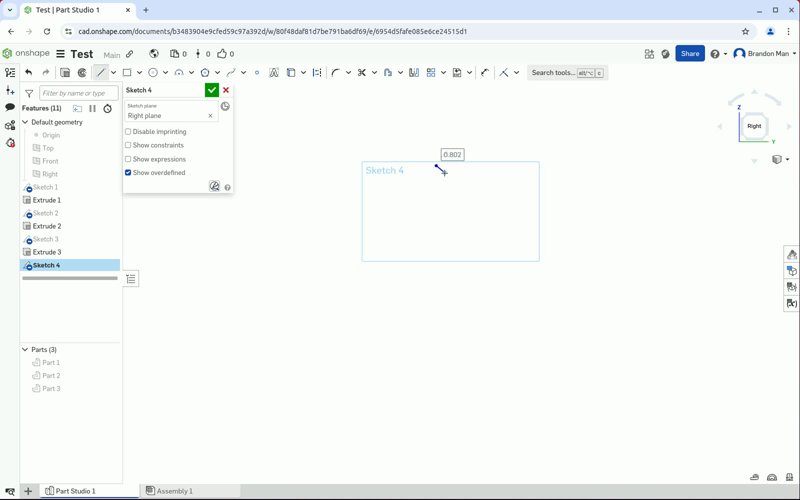
scroll(-6)
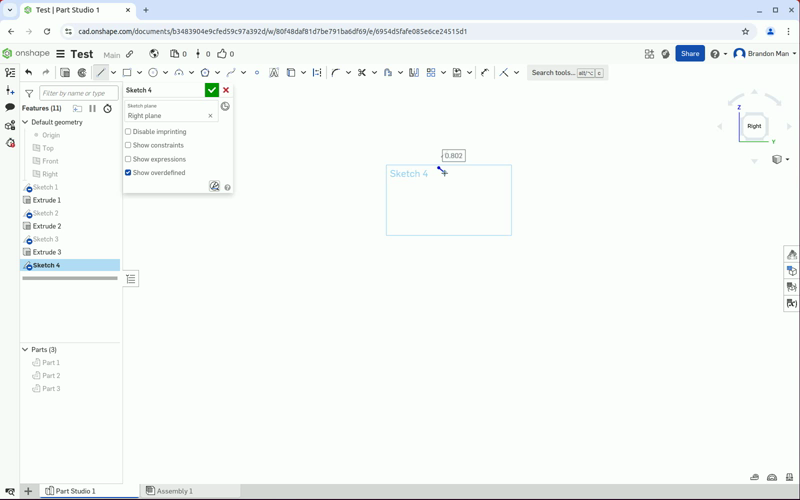
scroll(-6)
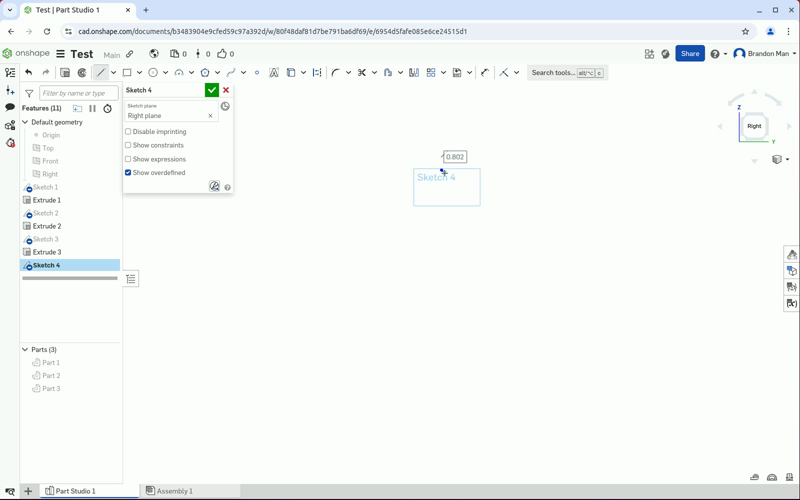
key_up(shift)
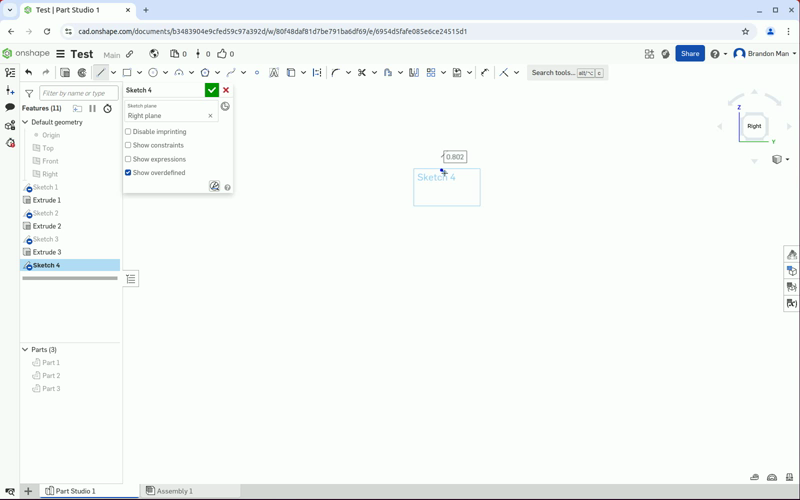
key_down(shift)
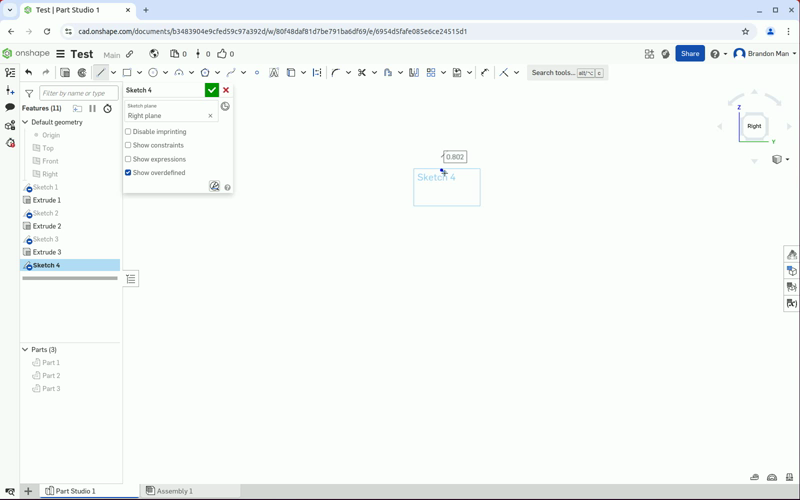
mouse_move(556, 172)
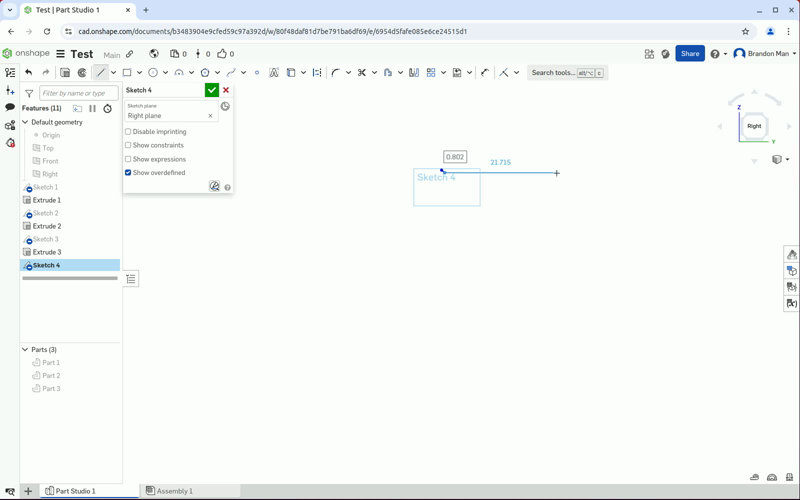
click(556, 172)
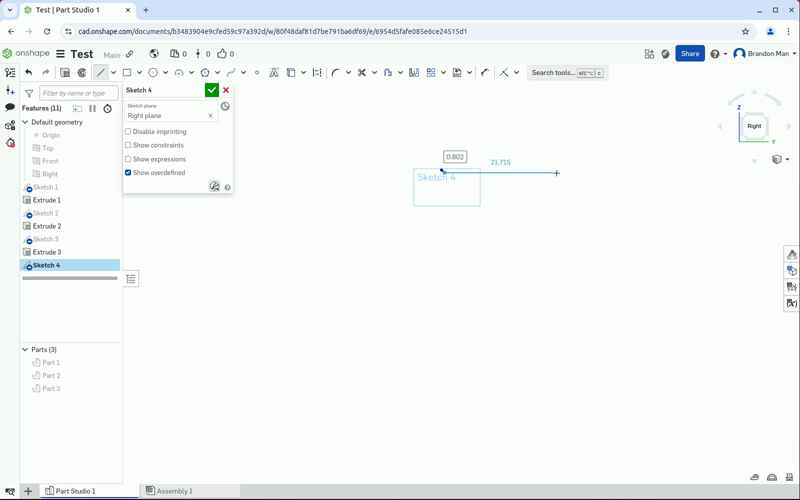
key_up(shift)
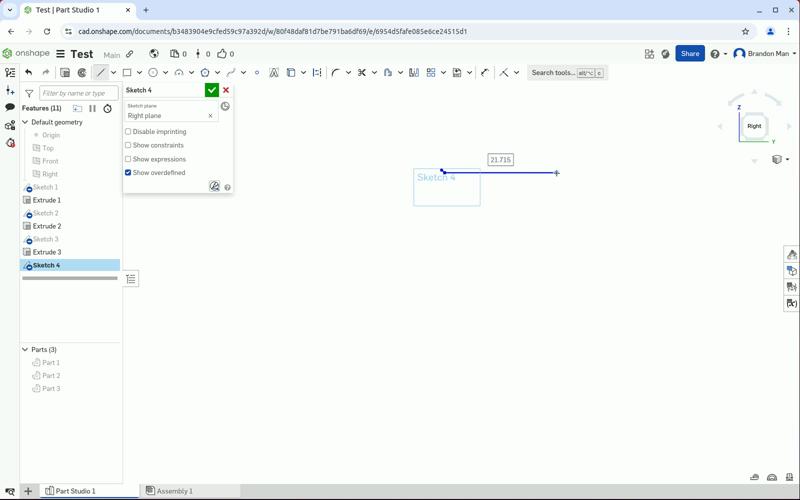
key_down(shift)
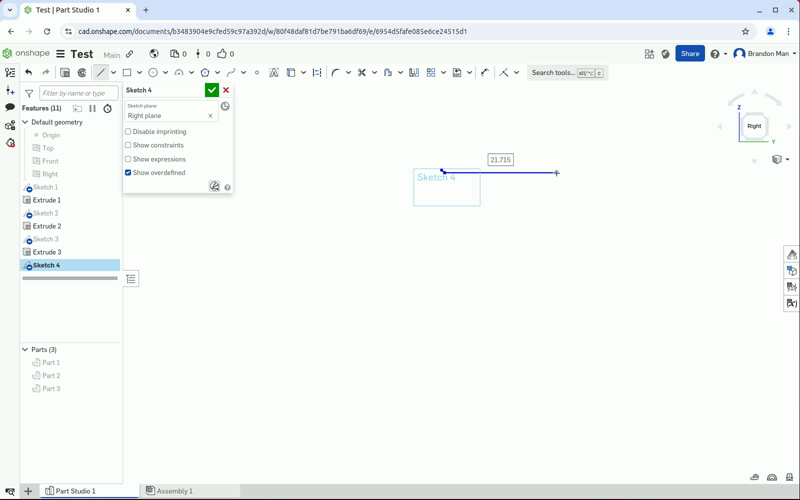
mouse_move(586, 172)
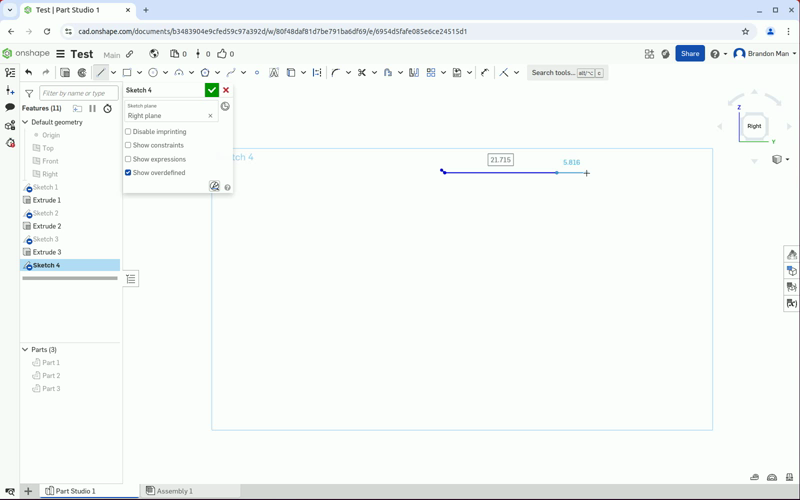
mouse_move(560, 170)
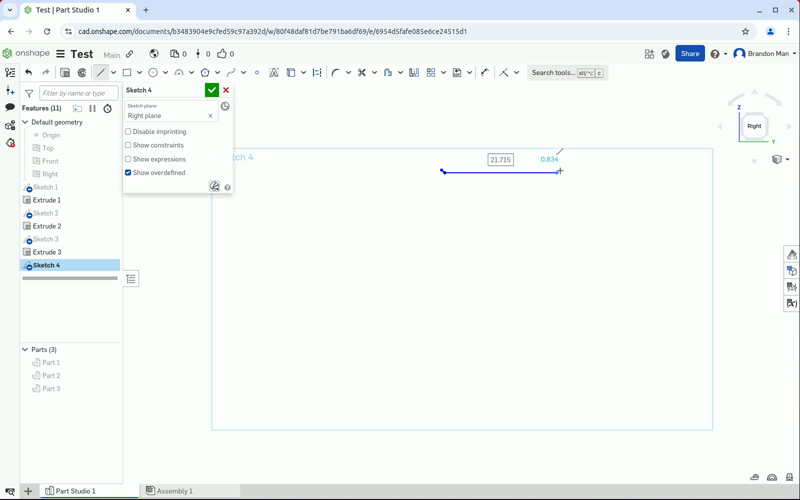
scroll(6)
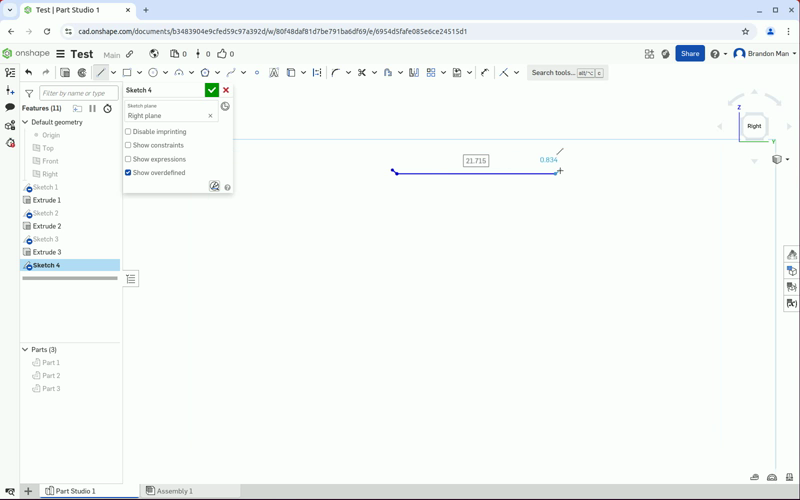
scroll(6)
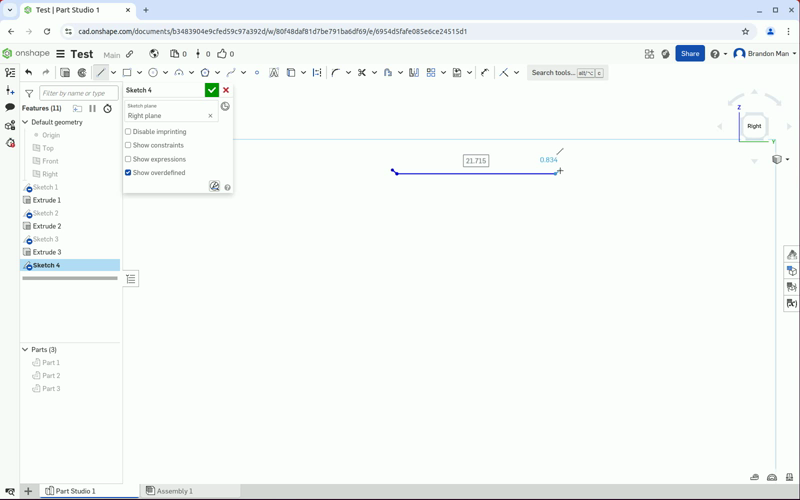
scroll(6)
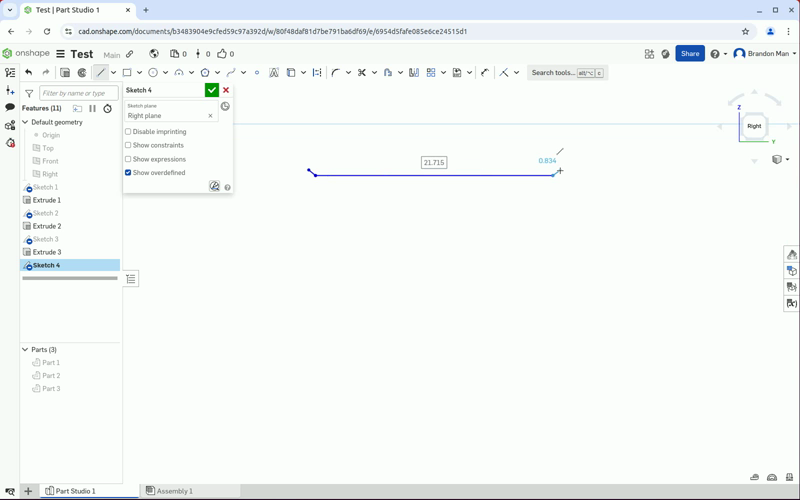
scroll(6)
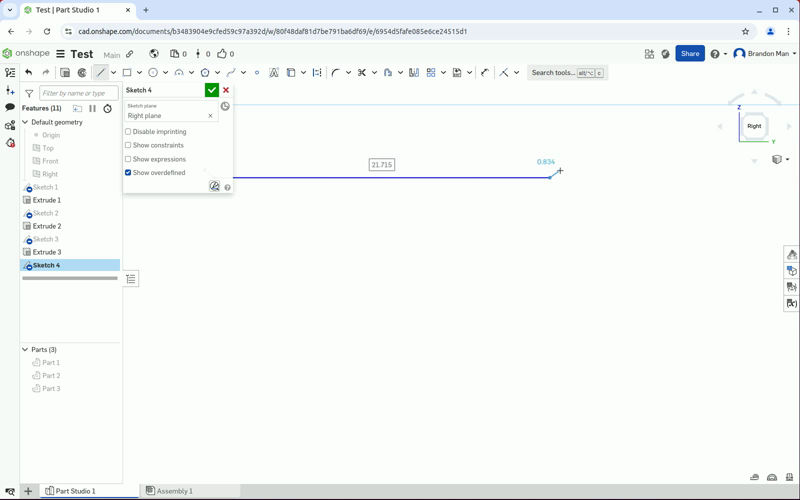
scroll(6)
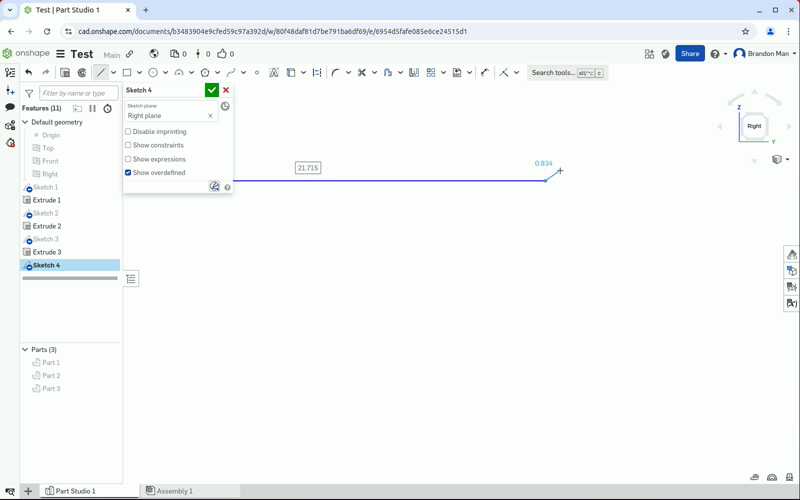
scroll(6)
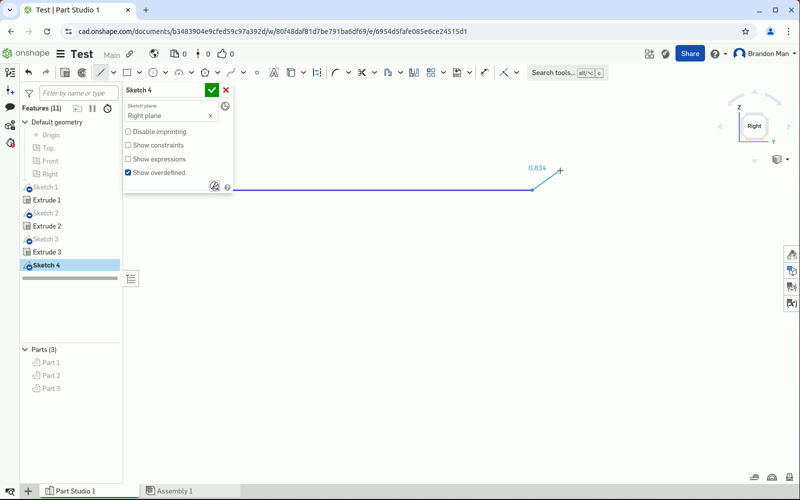
scroll(6)
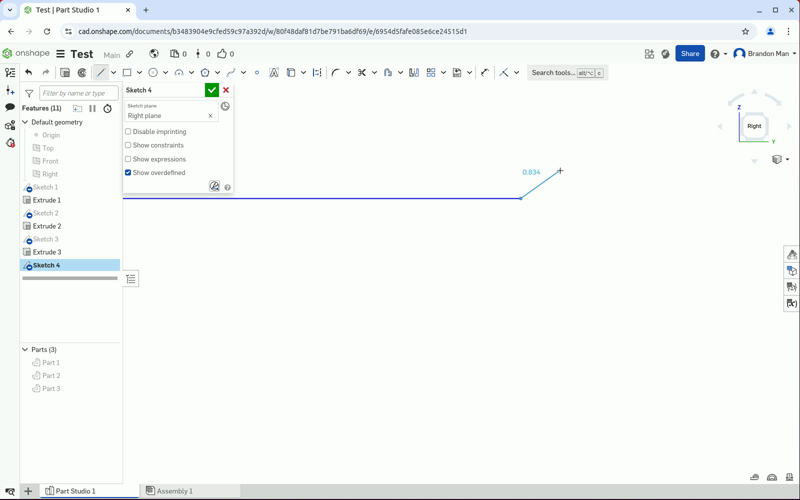
click(560, 170)
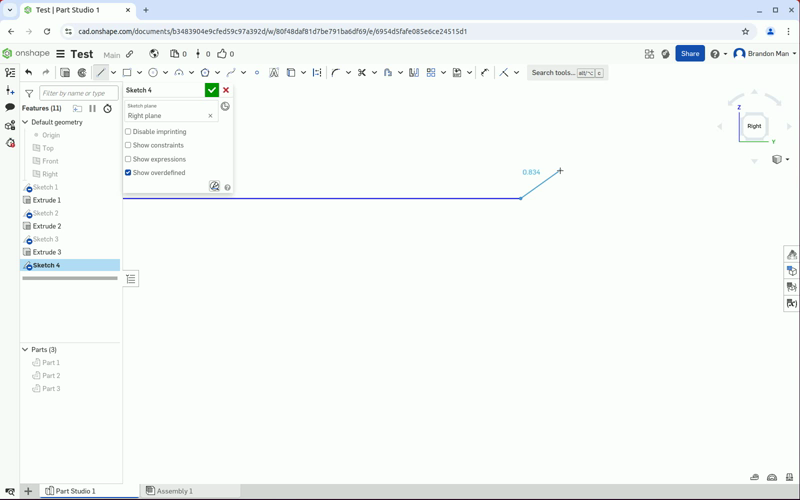
scroll(-6)
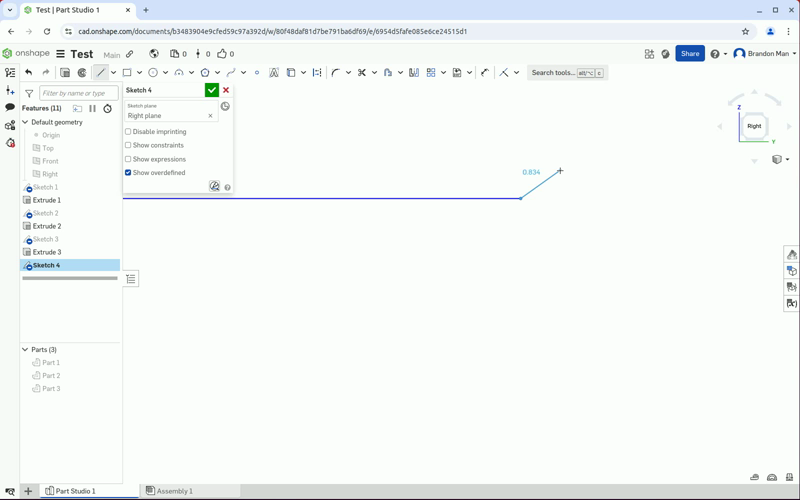
scroll(-6)
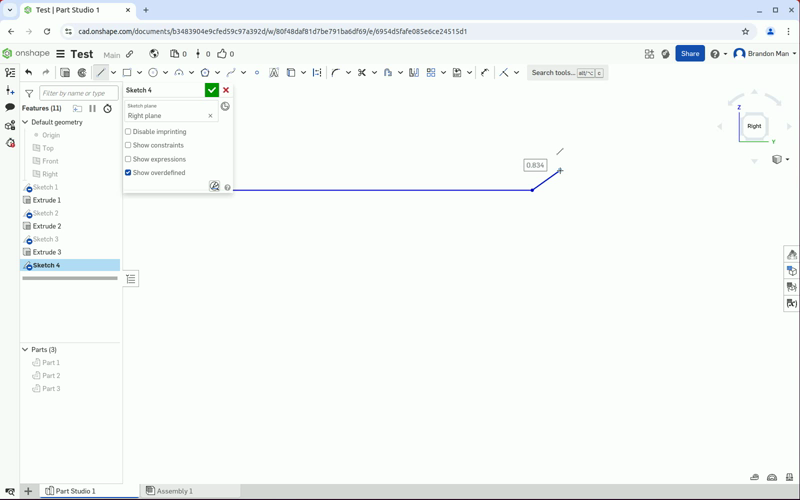
scroll(-6)
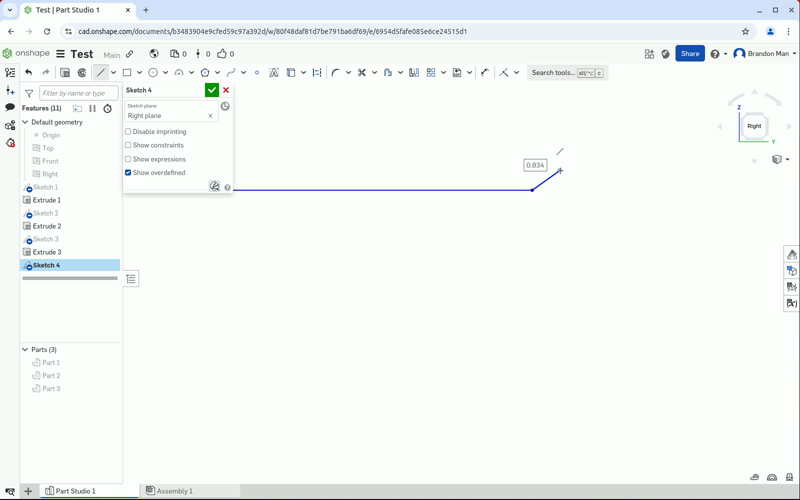
scroll(-6)
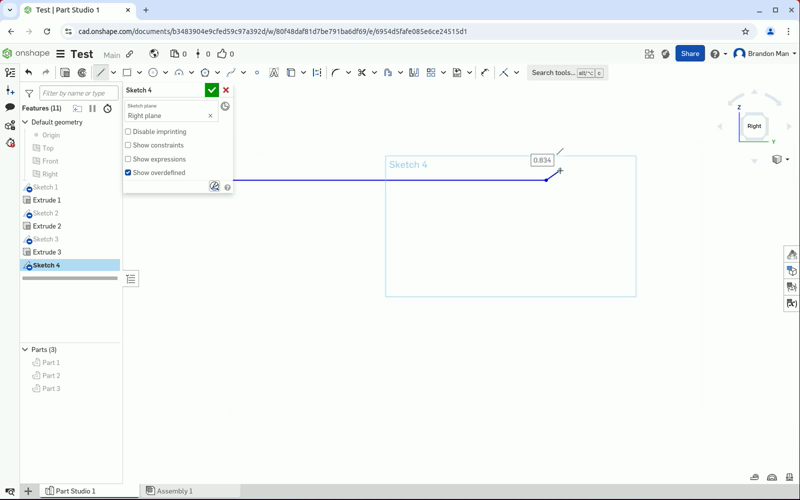
scroll(-6)
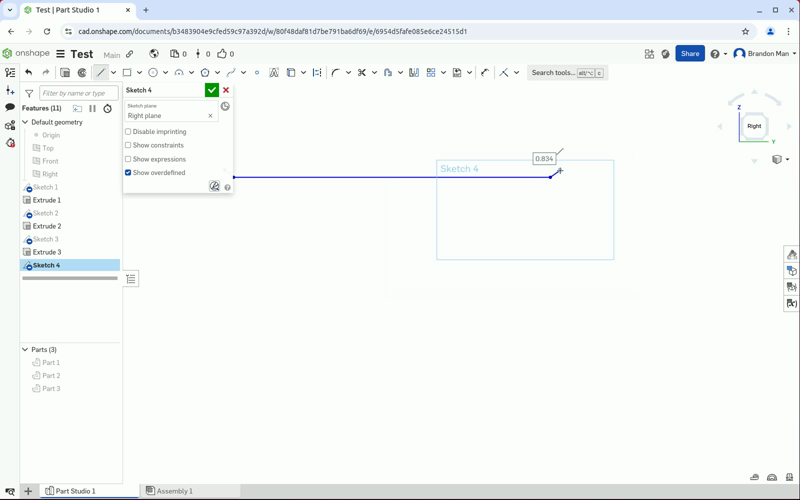
scroll(-6)
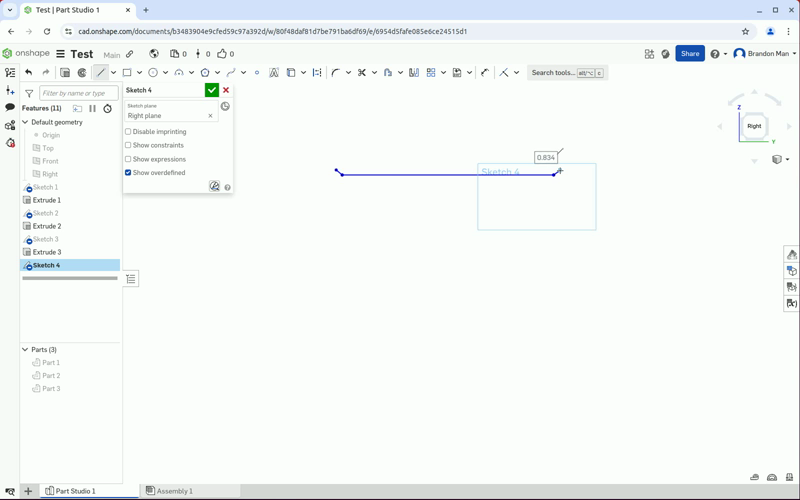
scroll(-6)
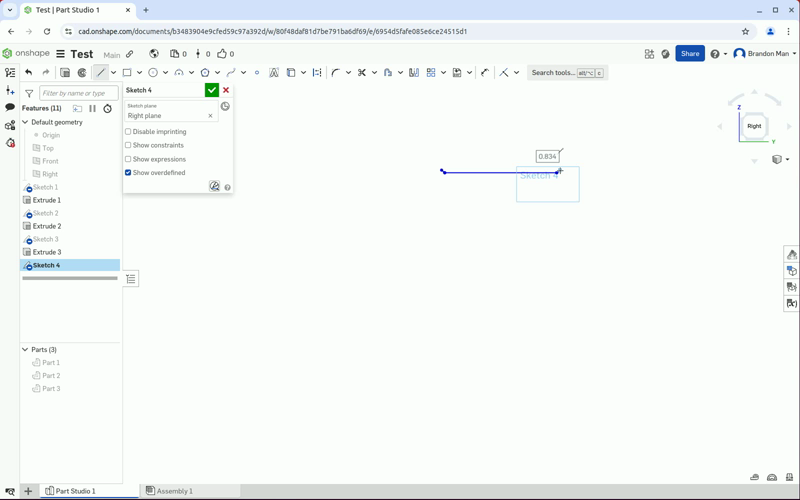
key_up(shift)
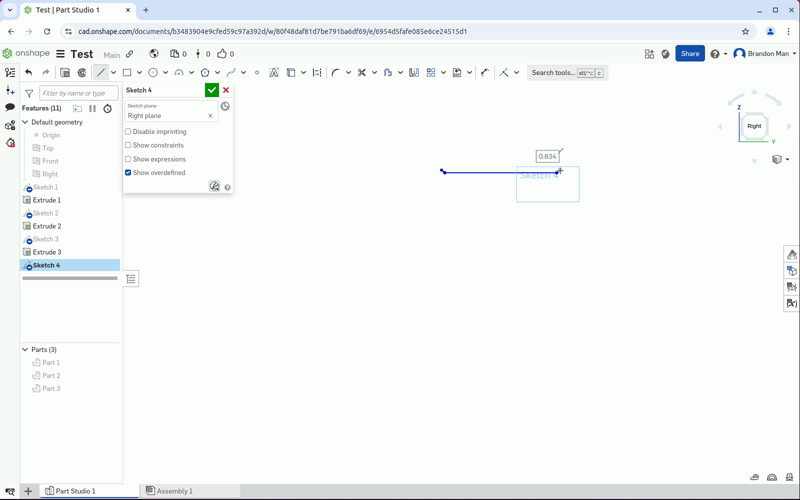
key_down(shift)
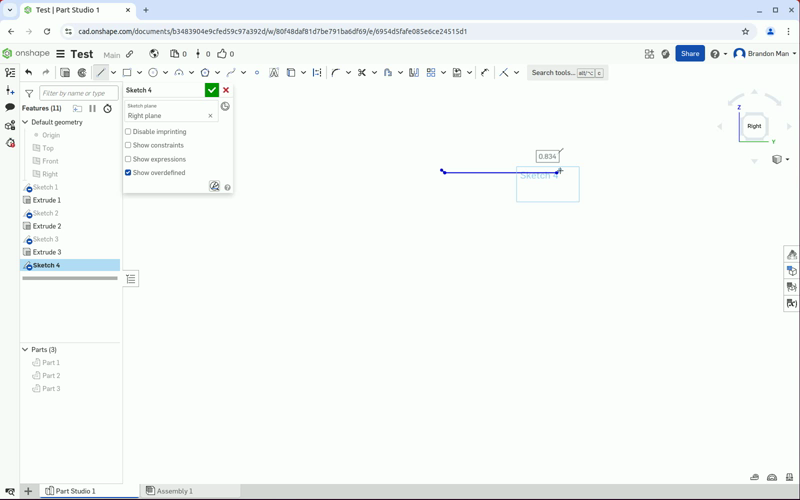
mouse_move(441, 170)
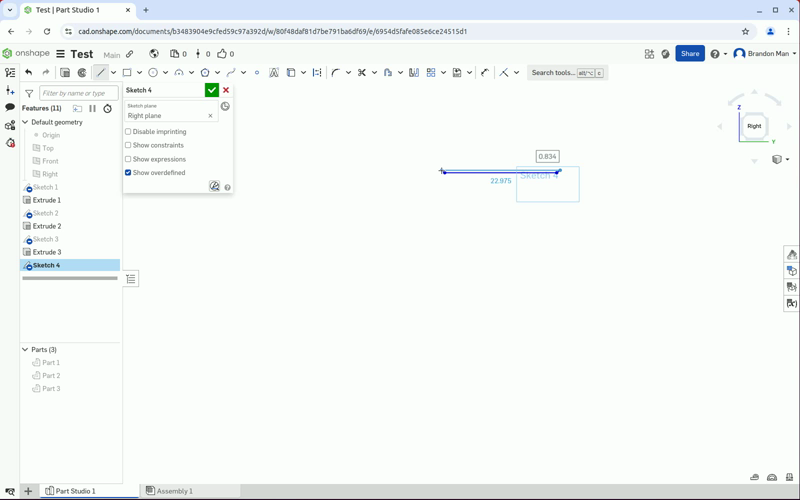
scroll(6)
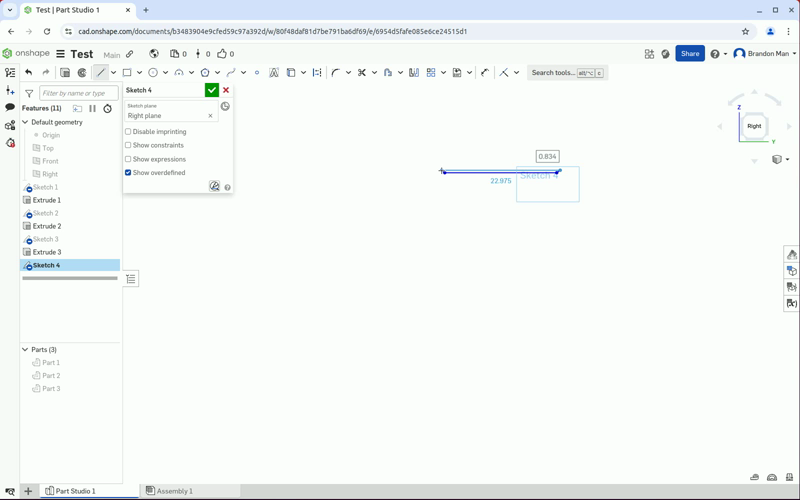
scroll(6)
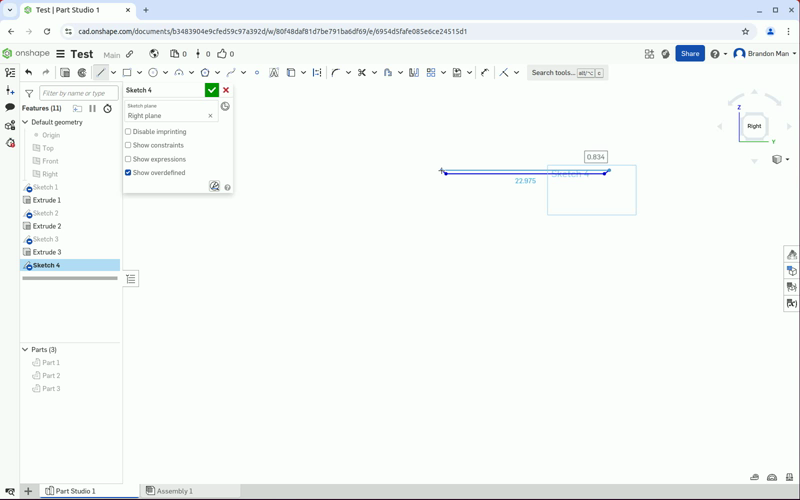
scroll(6)
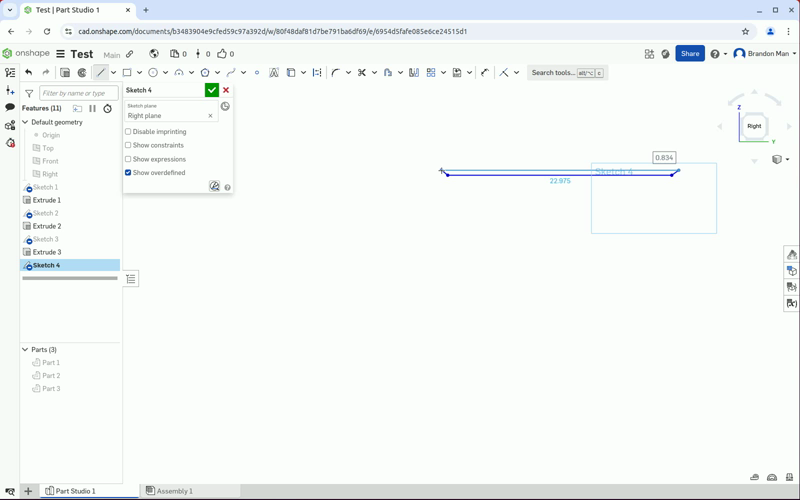
scroll(6)
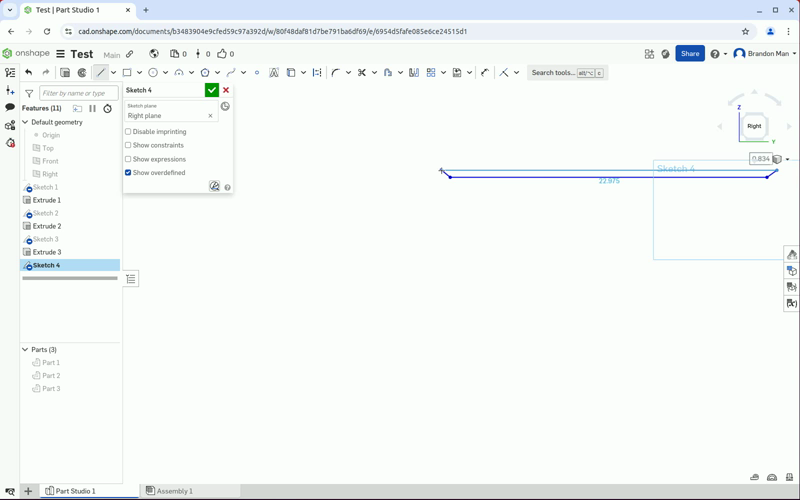
scroll(6)
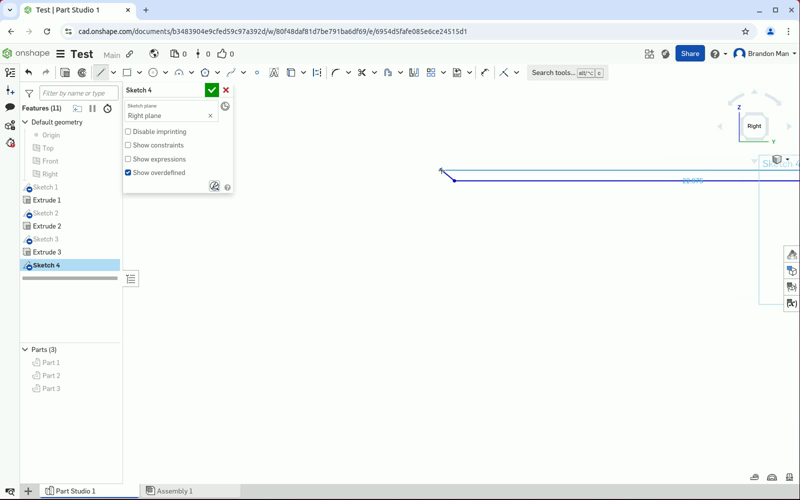
scroll(6)
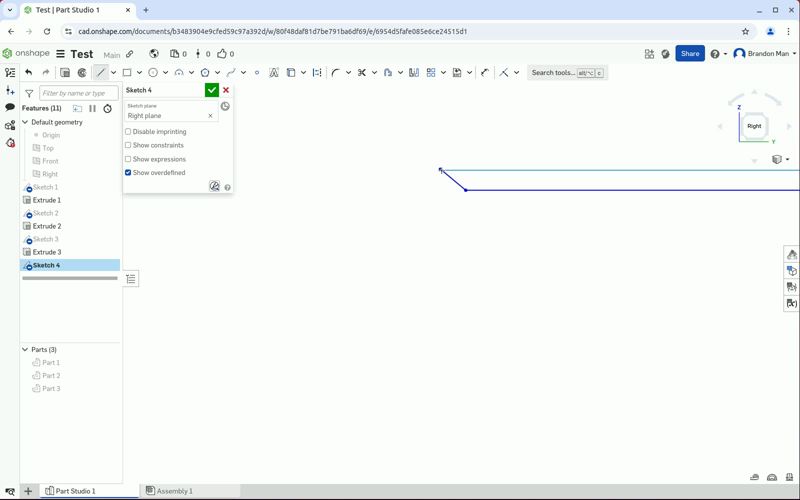
scroll(6)
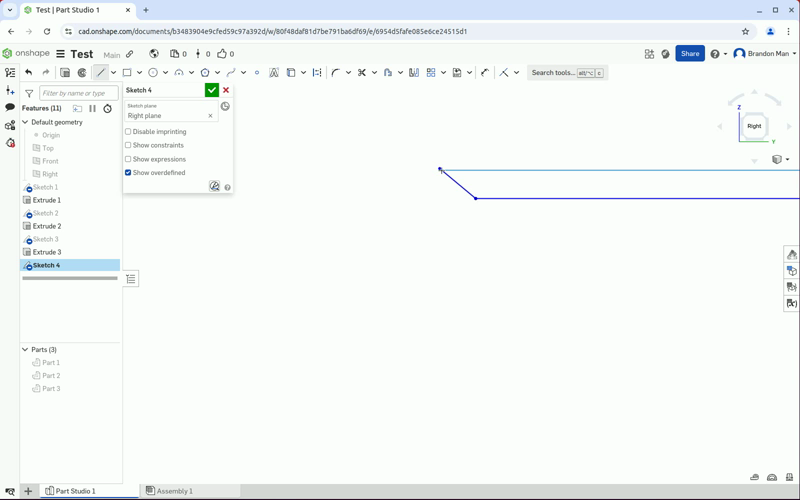
key_up(shift)
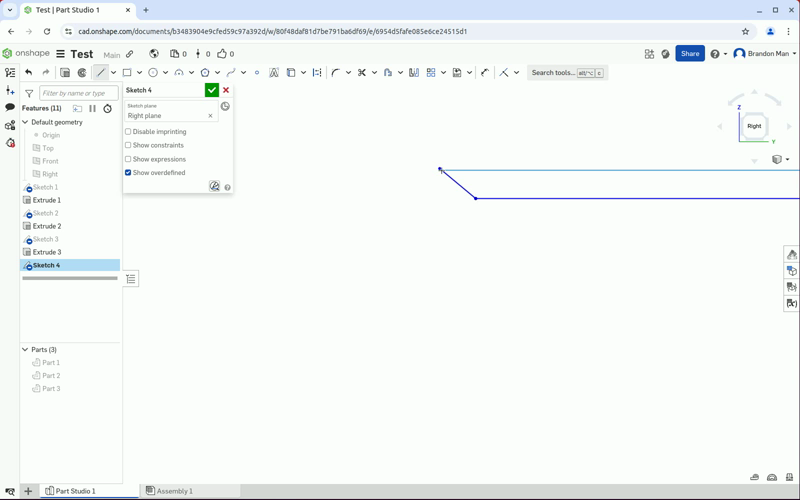
click(441, 170)
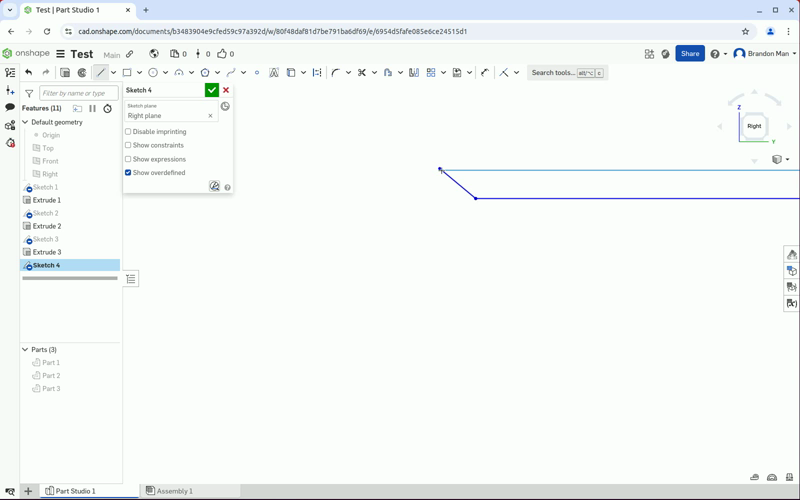
scroll(-6)
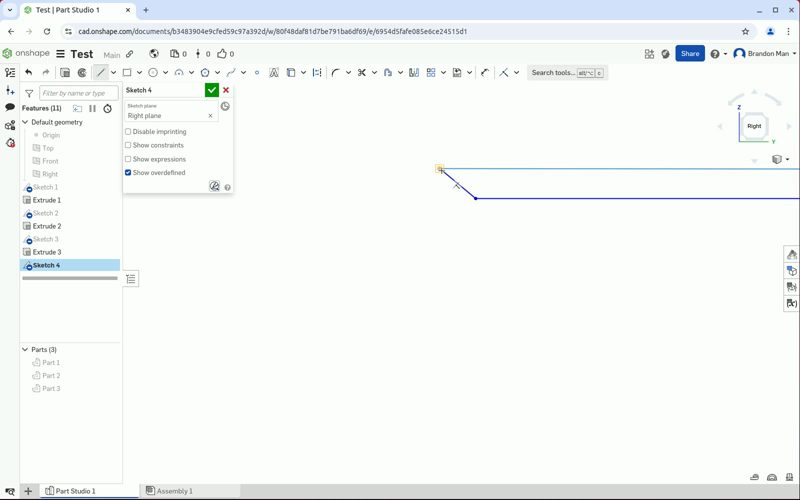
scroll(-6)
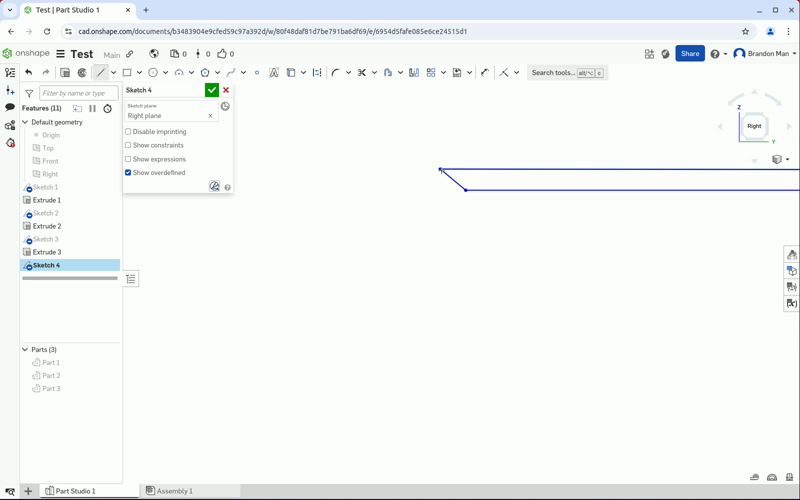
scroll(-6)
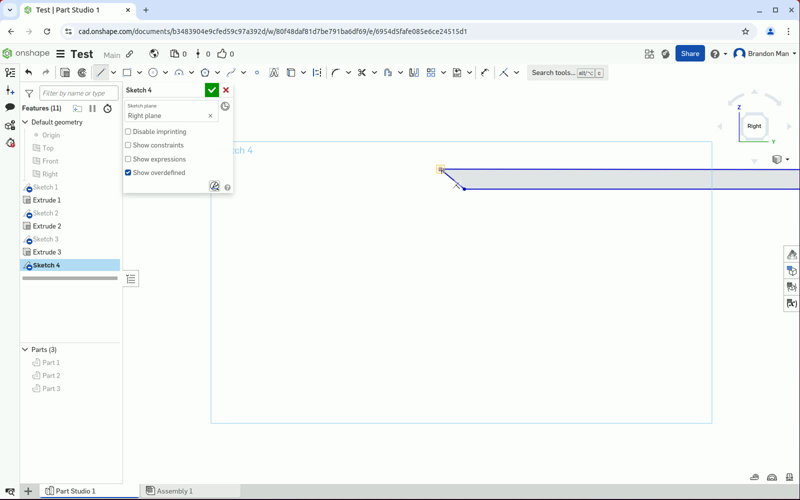
scroll(-6)
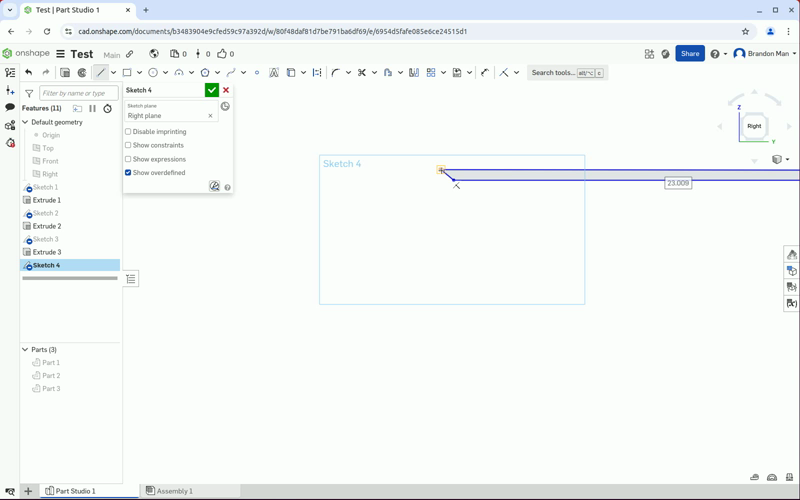
scroll(-6)
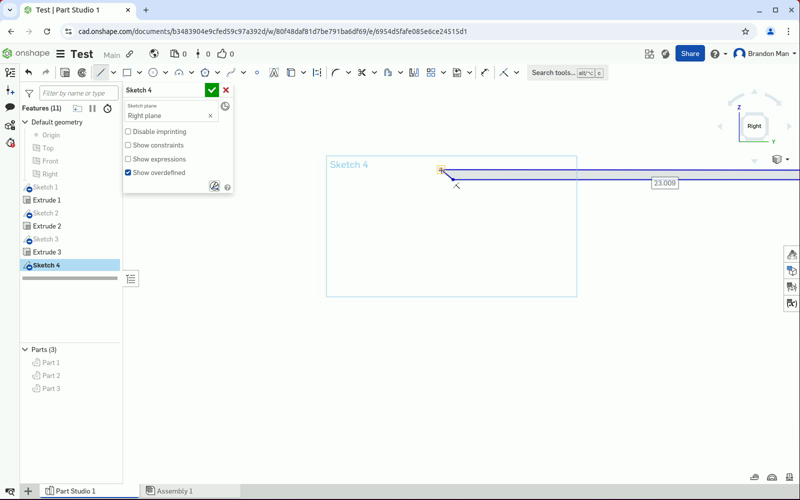
scroll(-6)
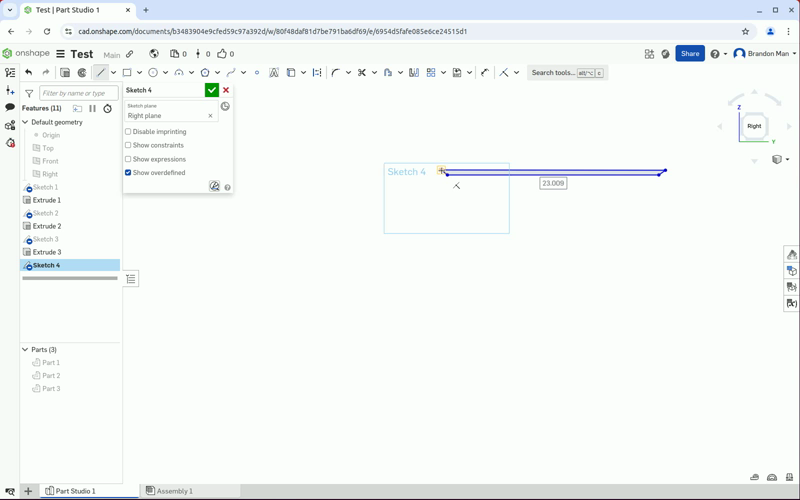
scroll(-6)
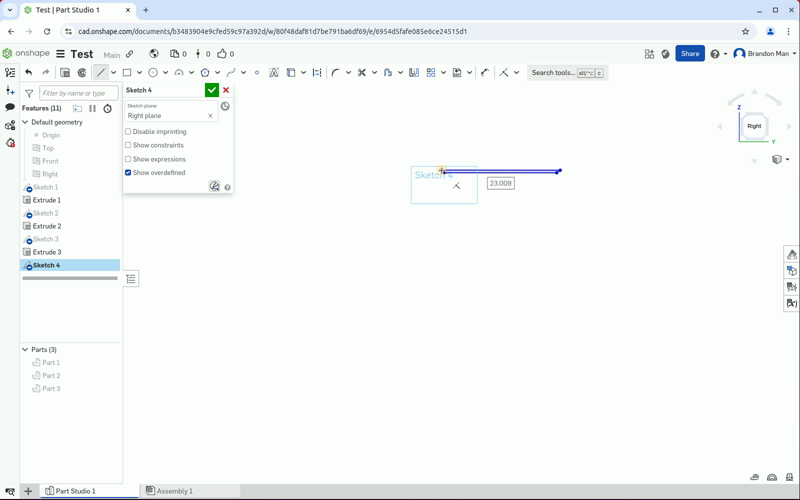
key(esc)
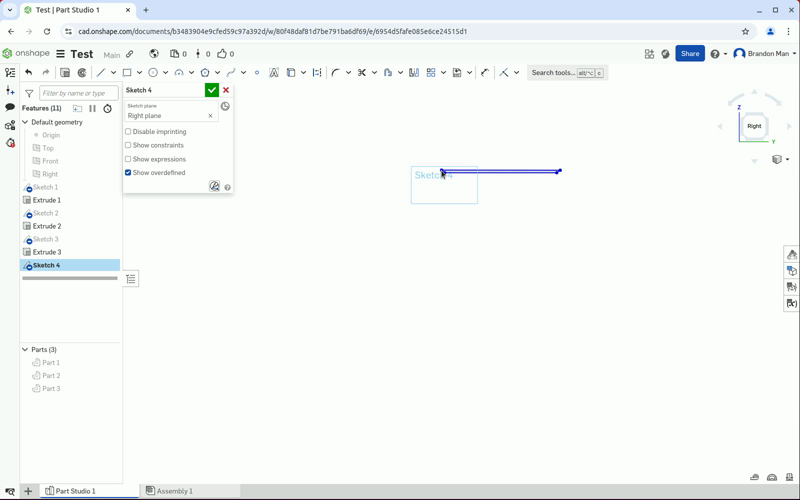
mouse_move(535, 171)
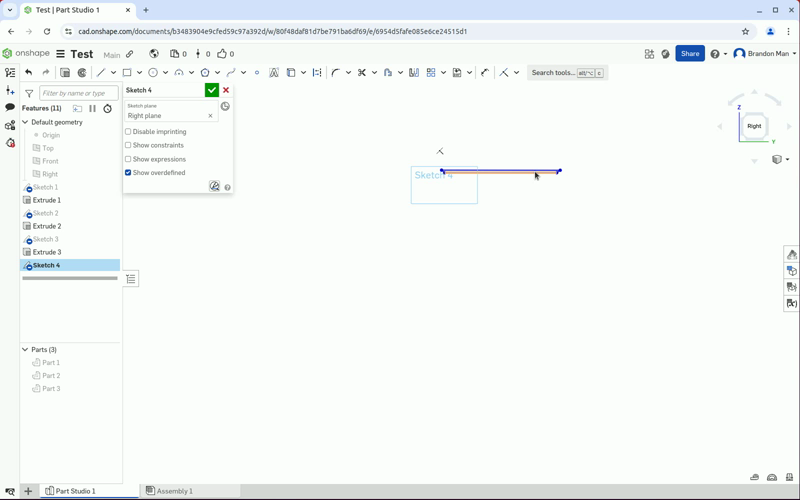
scroll(6)
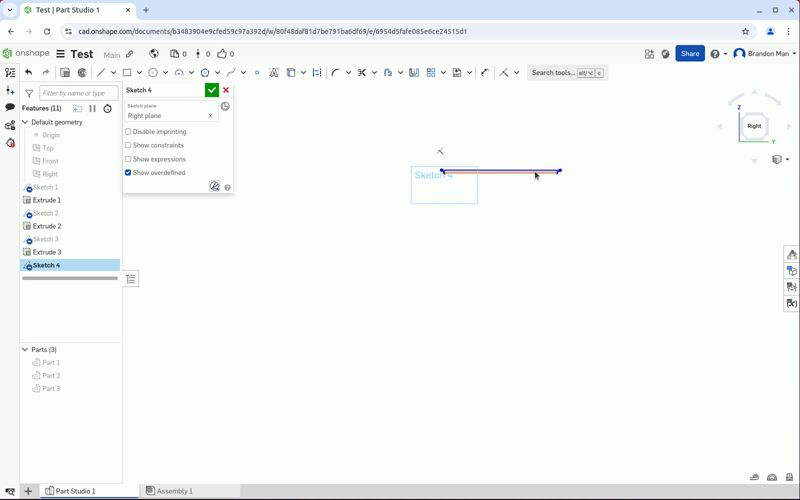
scroll(6)
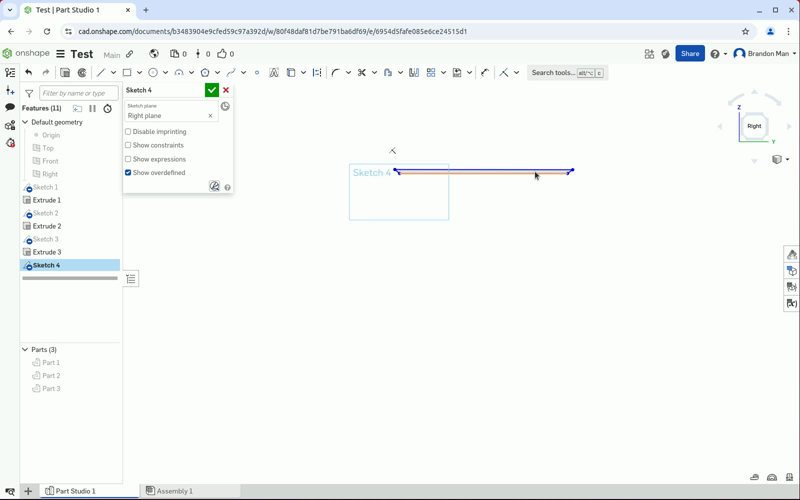
scroll(6)
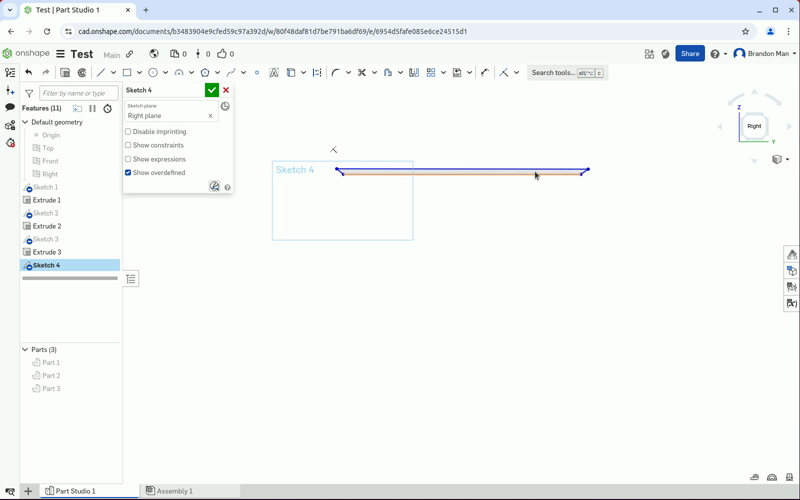
scroll(6)
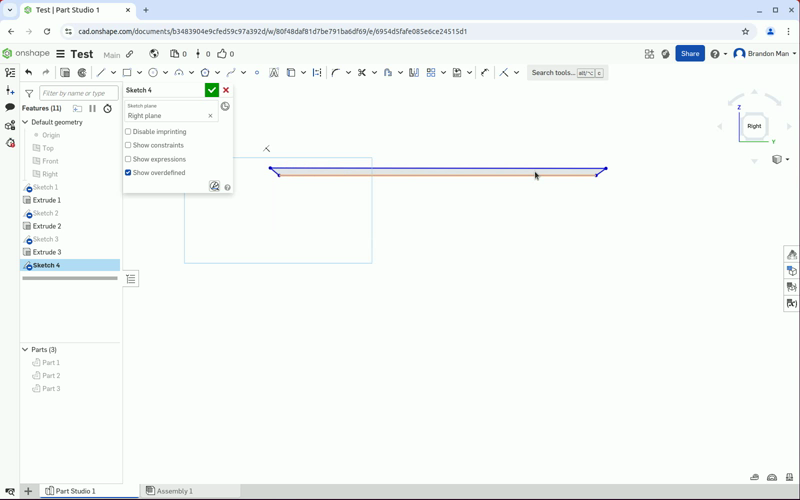
scroll(6)
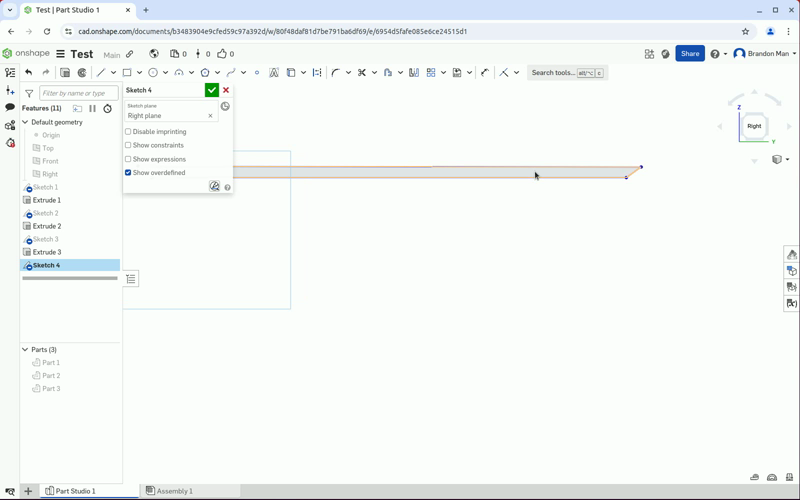
scroll(6)
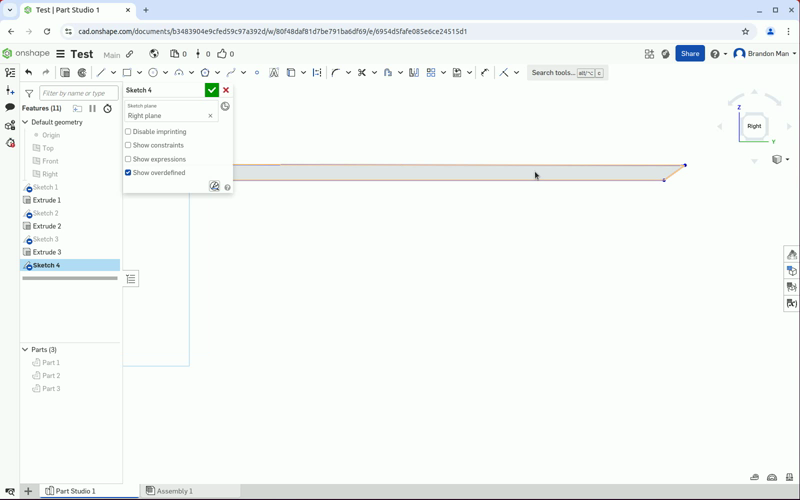
scroll(6)
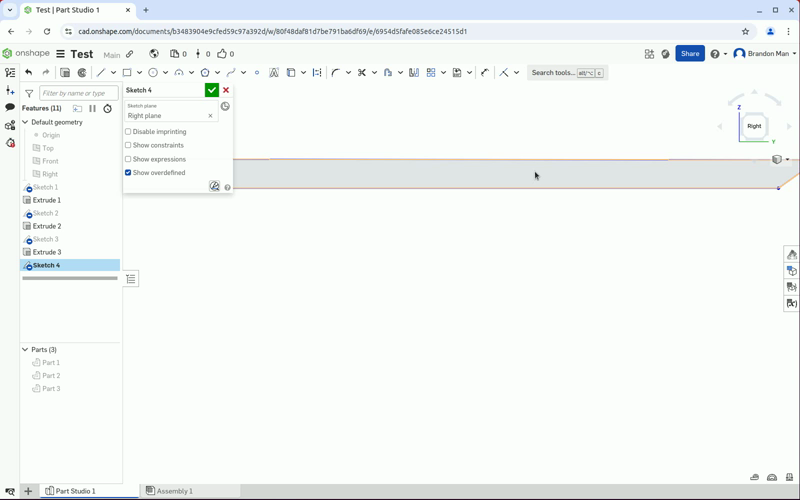
click(535, 171)
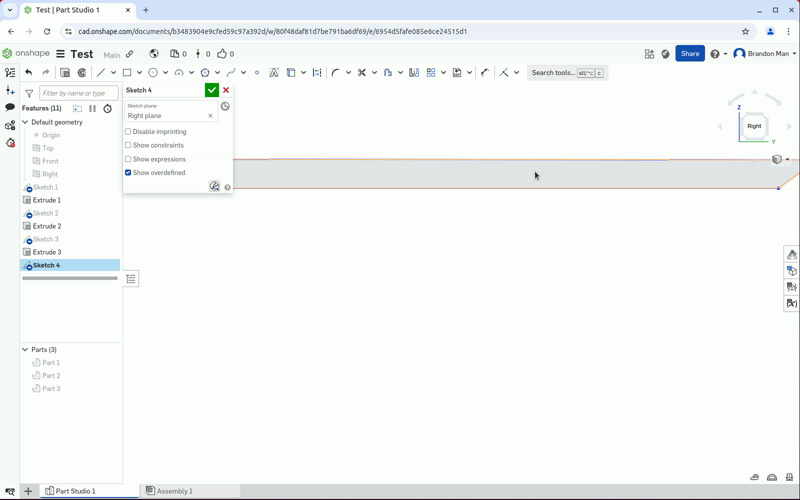
scroll(-6)
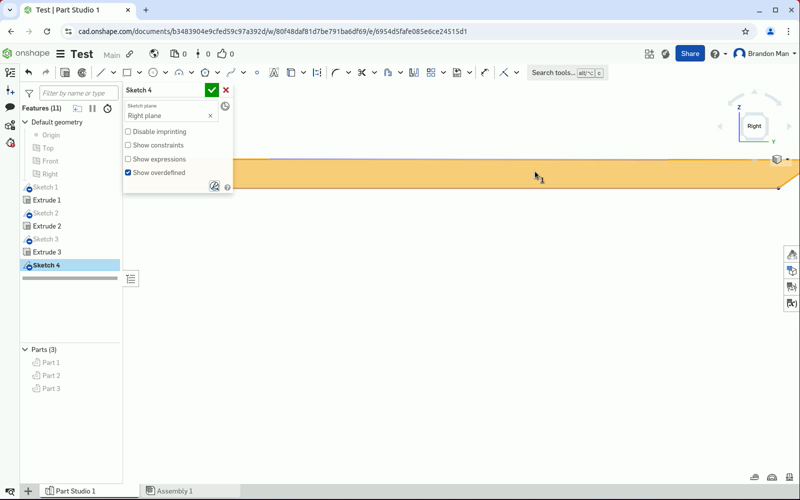
scroll(-6)
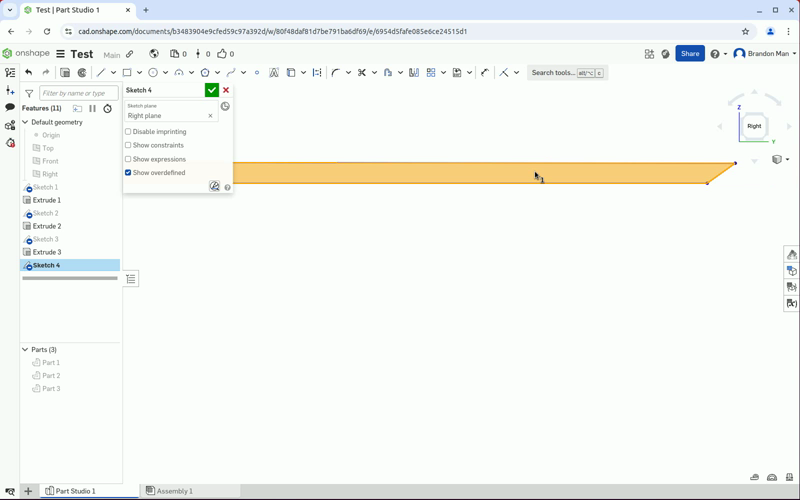
scroll(-6)
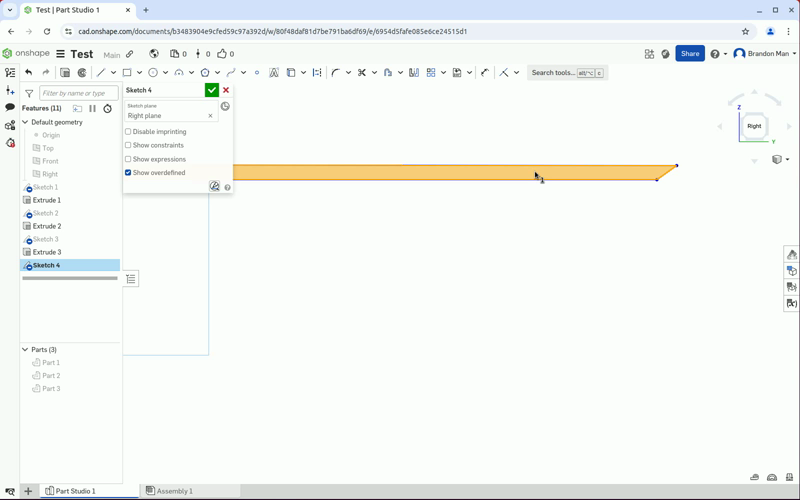
scroll(-6)
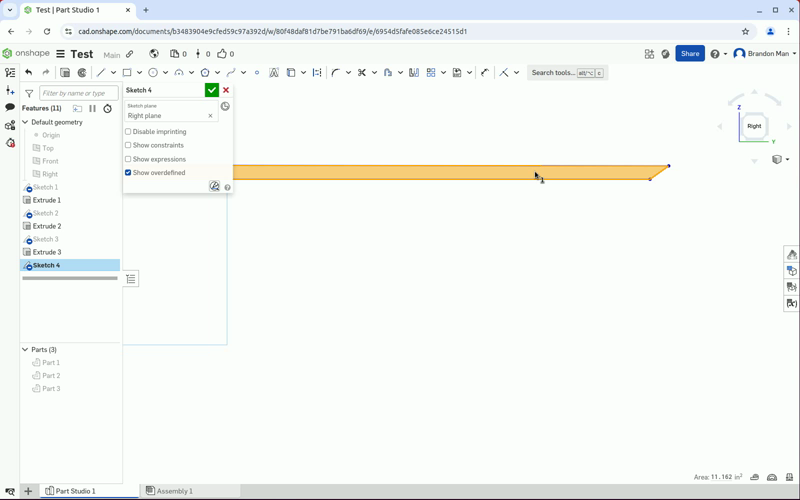
scroll(-6)
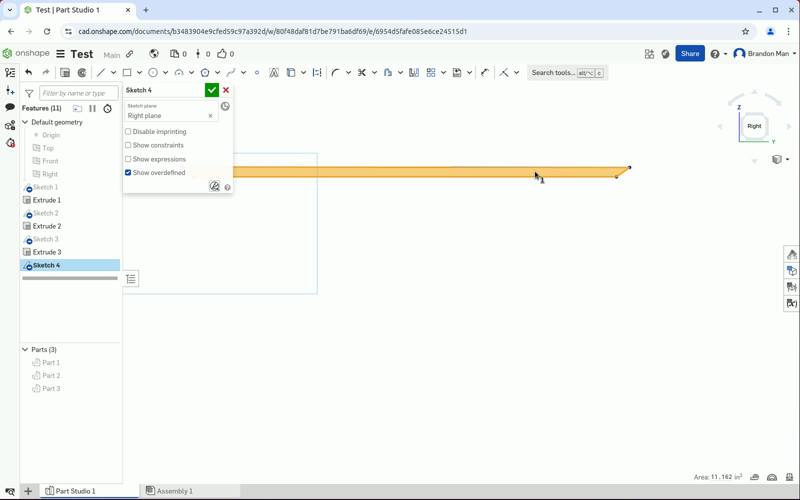
scroll(-6)
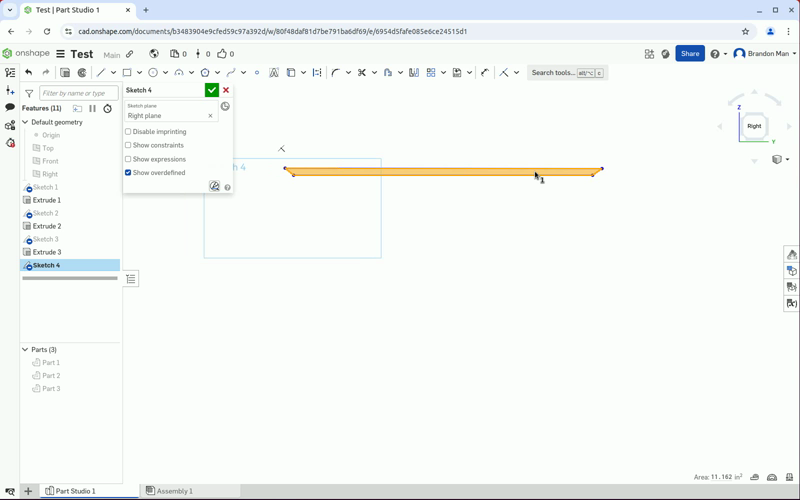
scroll(-6)
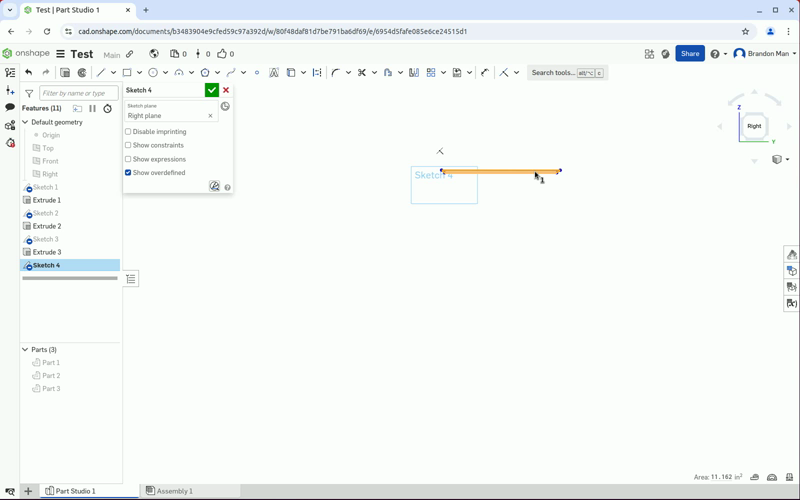
mouse_move(73, 352)
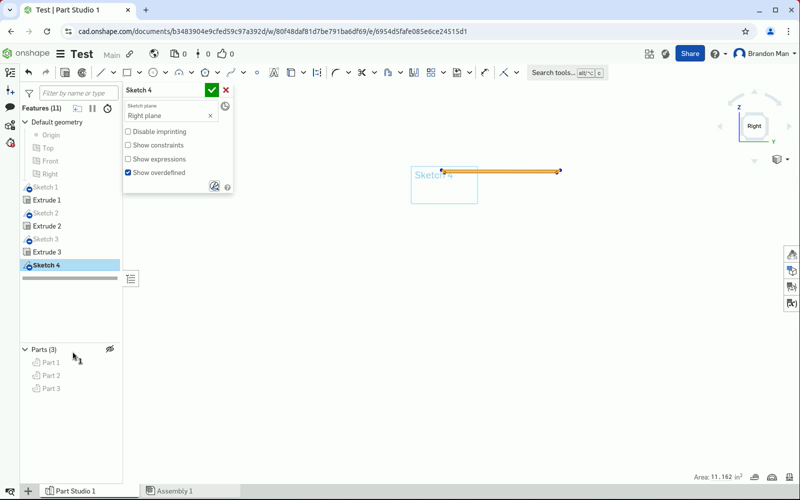
key(shift+y)
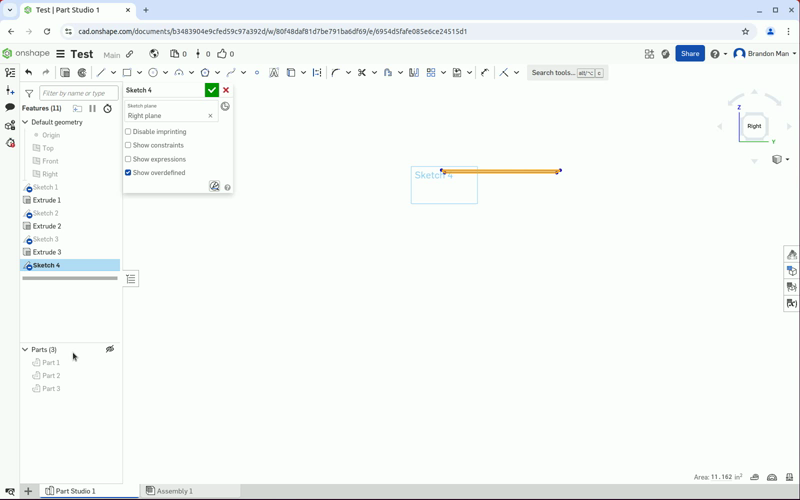
key(shift+e)
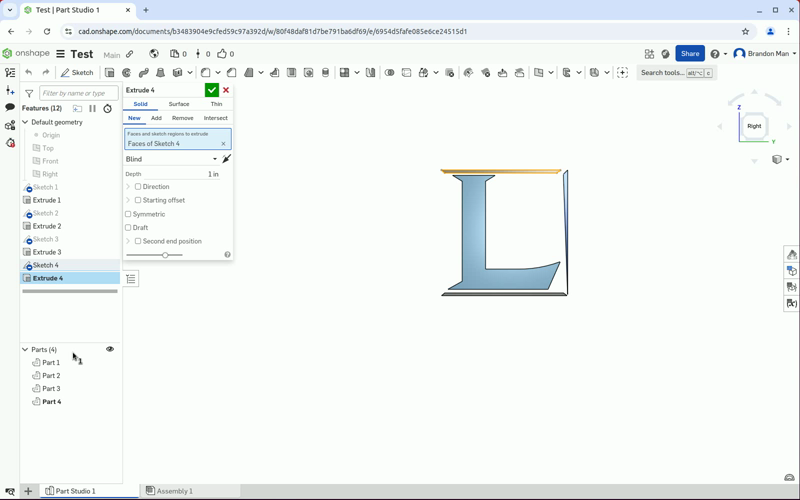
mouse_move(143, 106)
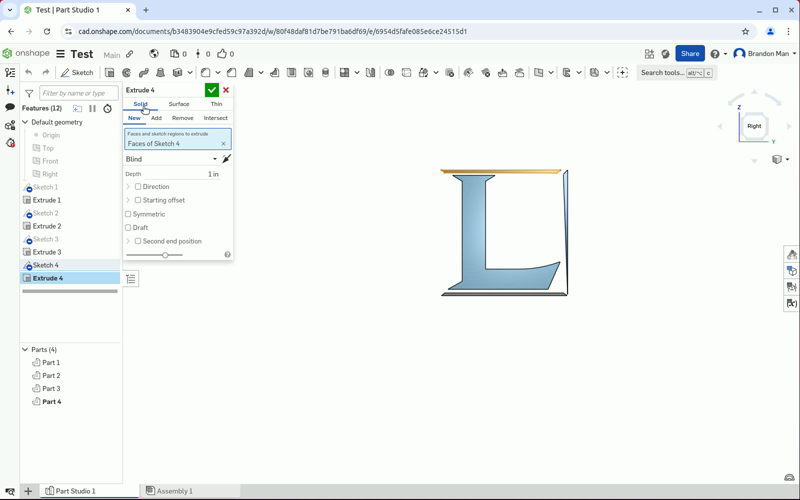
click(143, 106)
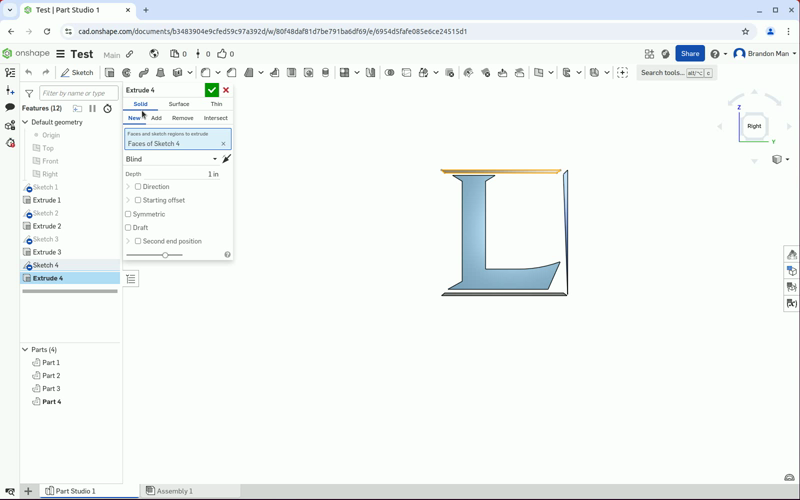
mouse_move(137, 120)
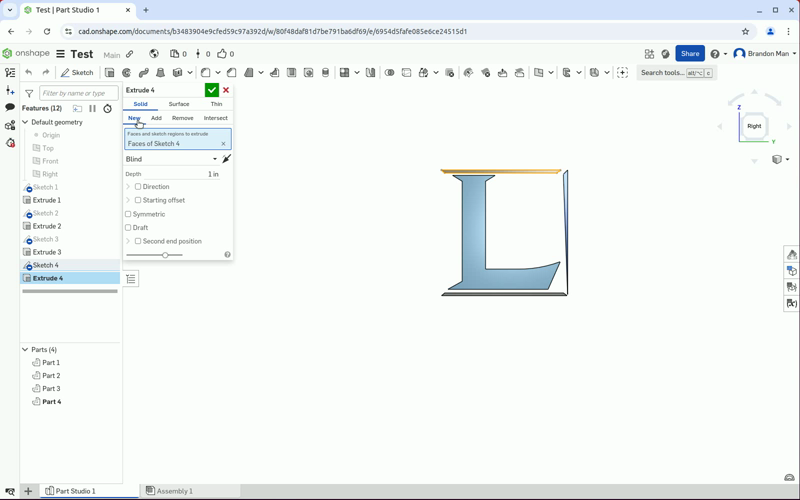
click(137, 120)
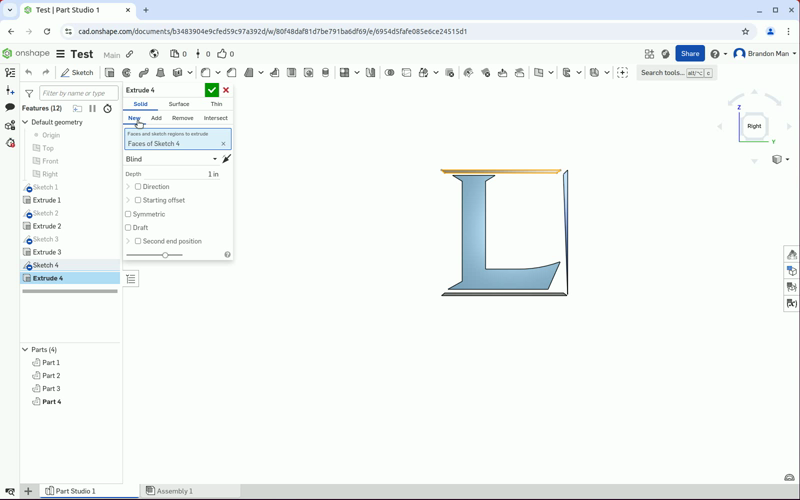
key(tab, 4)
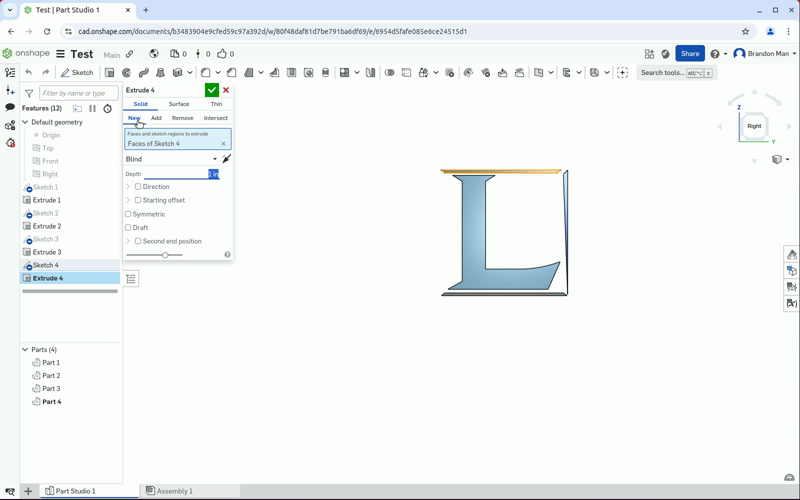
text(4.574)
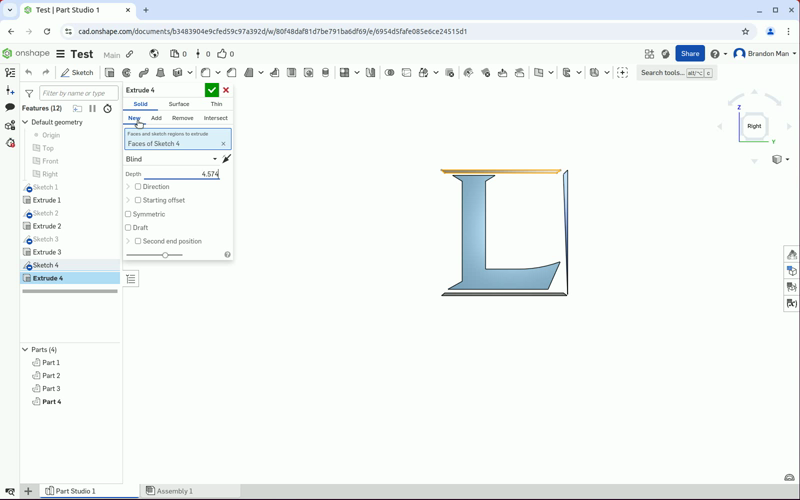
key(enter)
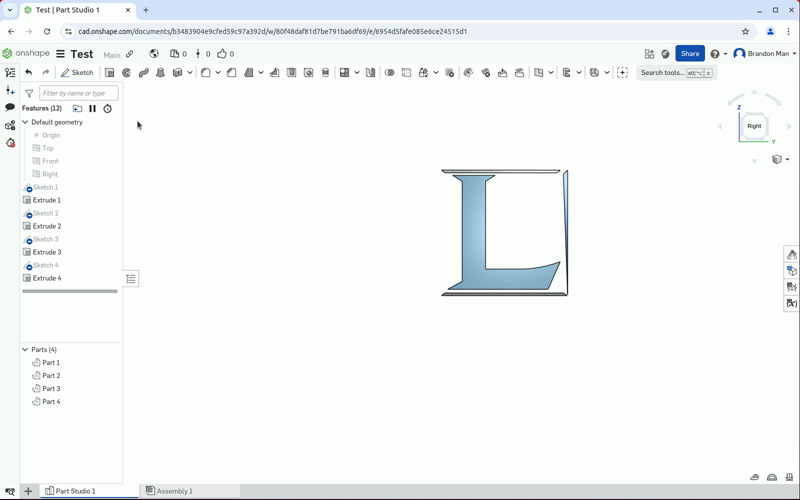
key(shift+h)
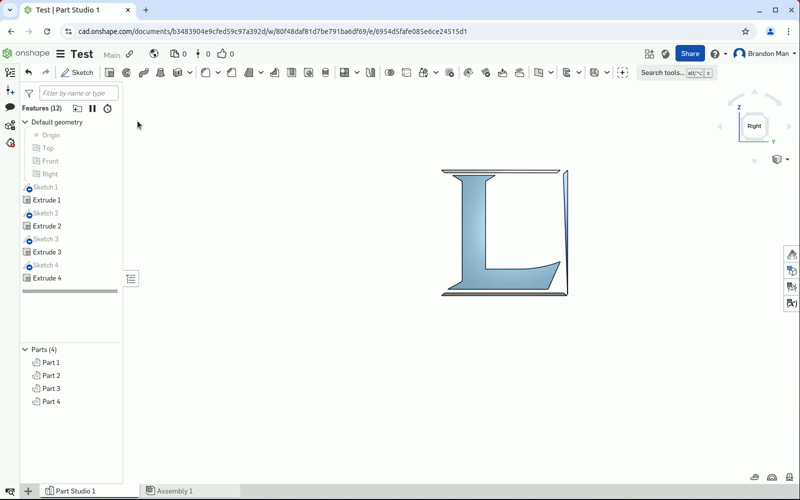
key(shift+h)
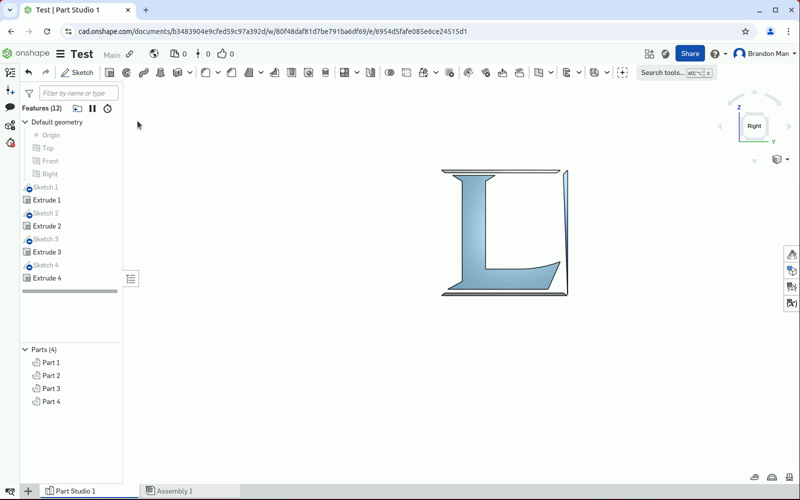
mouse_move(73, 189)
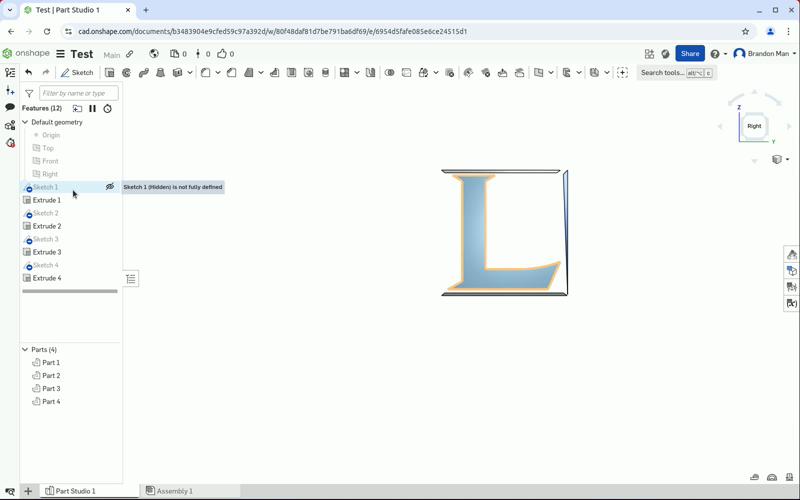
click(73, 189)
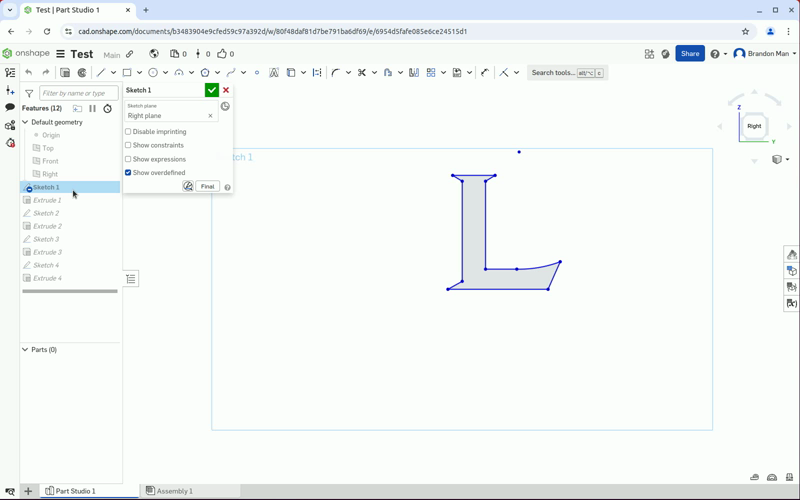
mouse_move(229, 92)
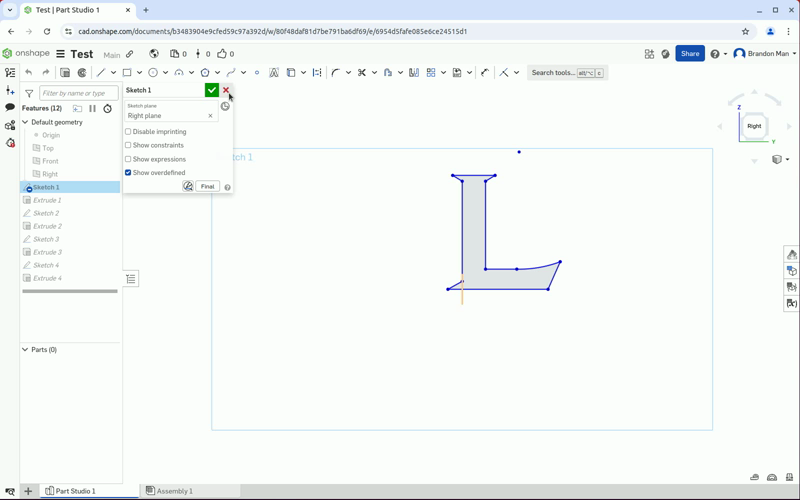
click(229, 92)
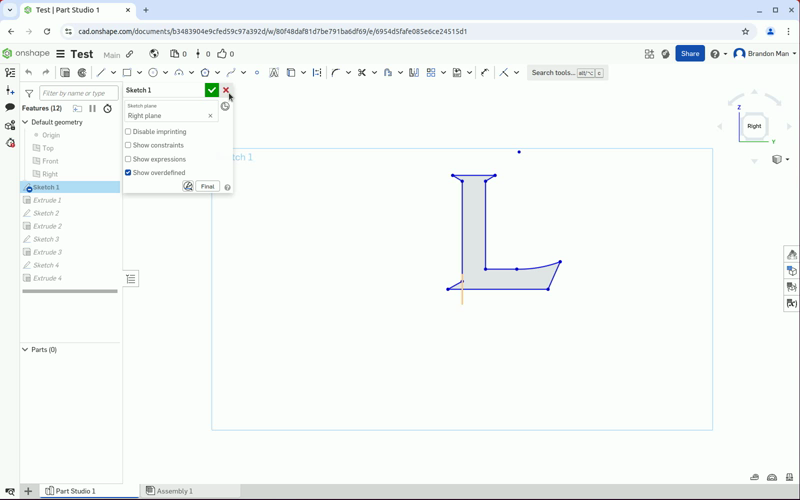
key(shift+s)
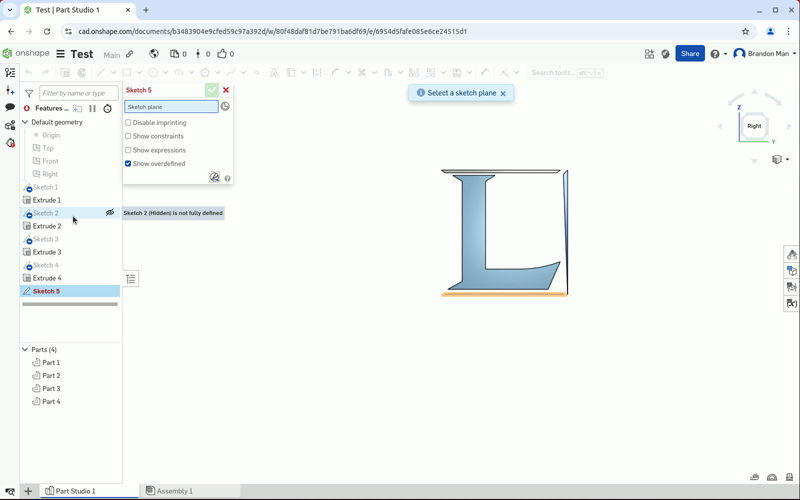
scroll(3)
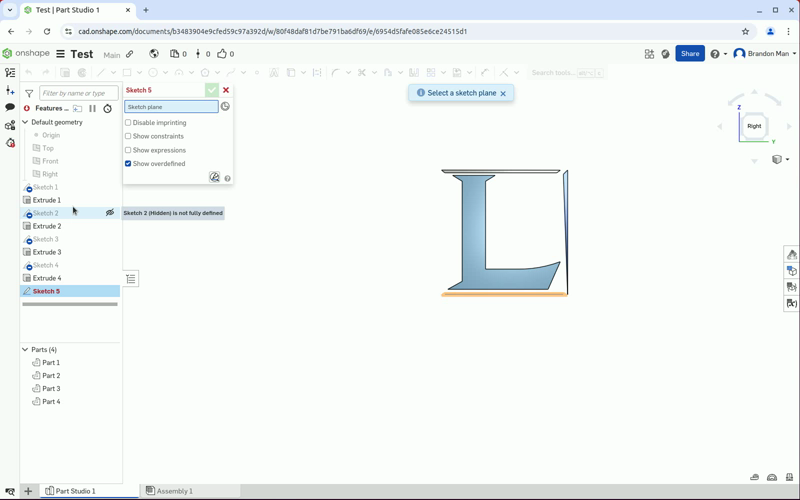
mouse_move(73, 176)
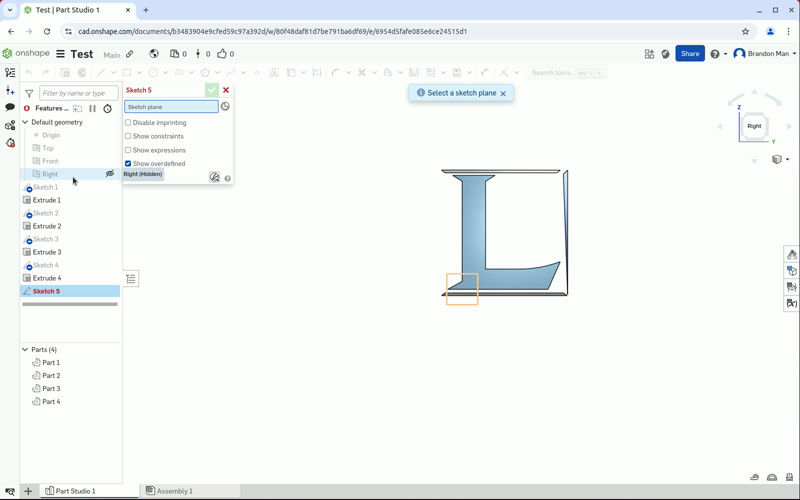
click(73, 176)
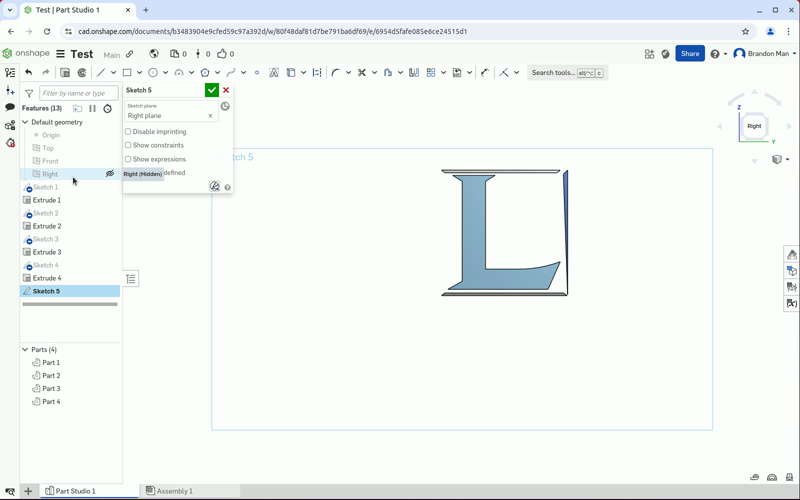
mouse_move(73, 352)
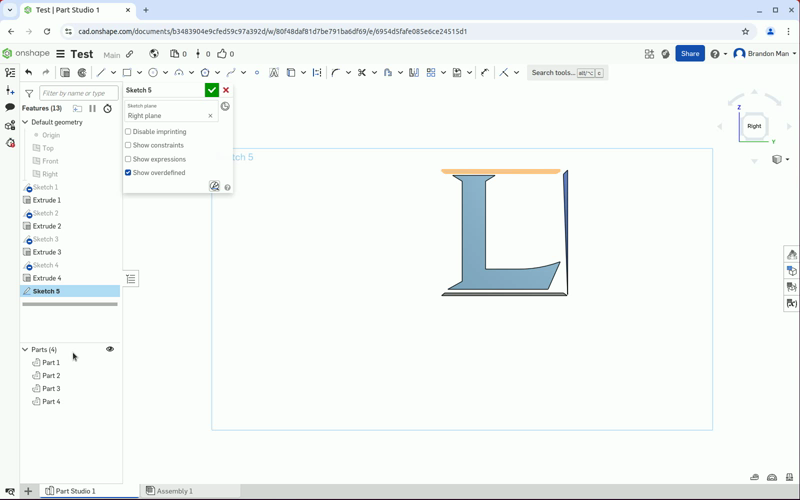
key(y)
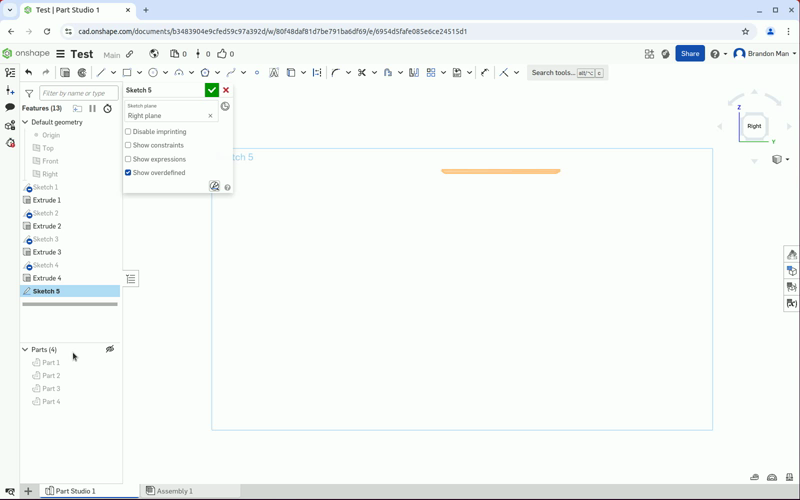
key(l)
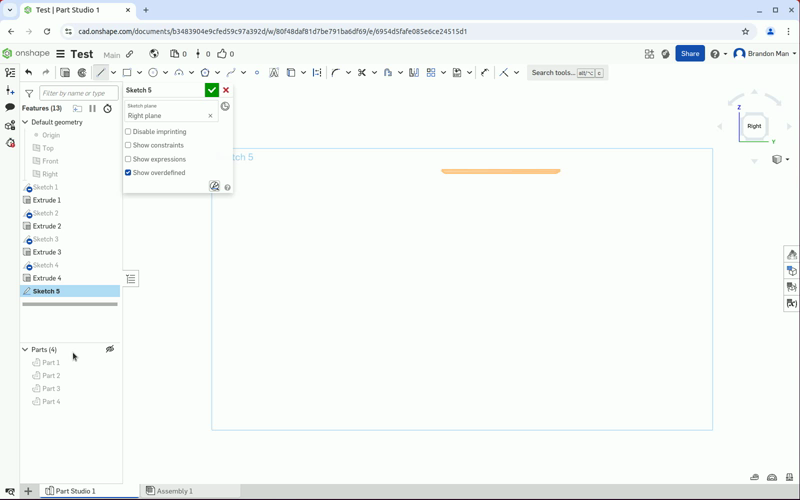
key_down(shift)
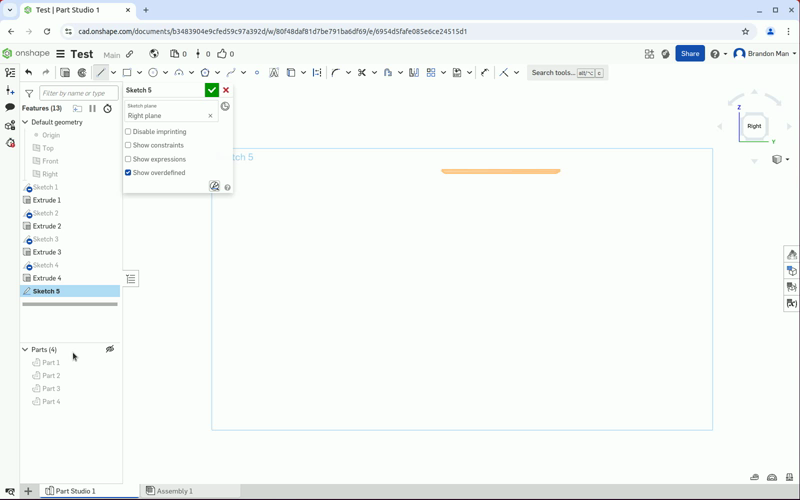
mouse_move(441, 288)
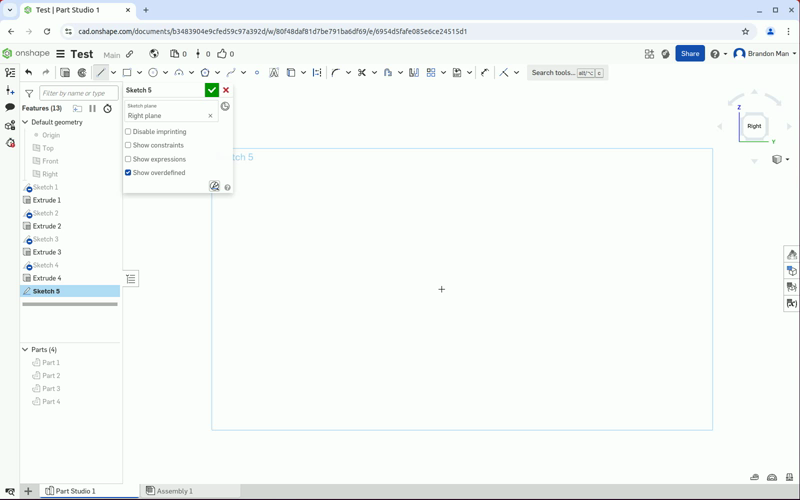
click(441, 288)
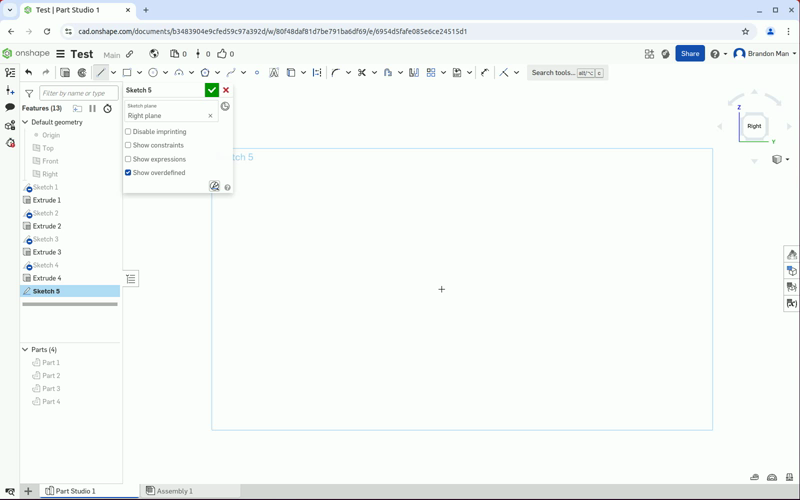
key_up(shift)
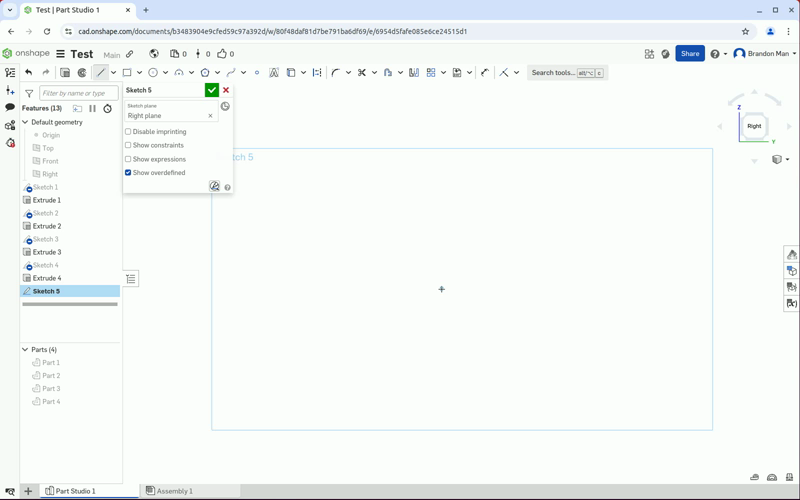
key_down(shift)
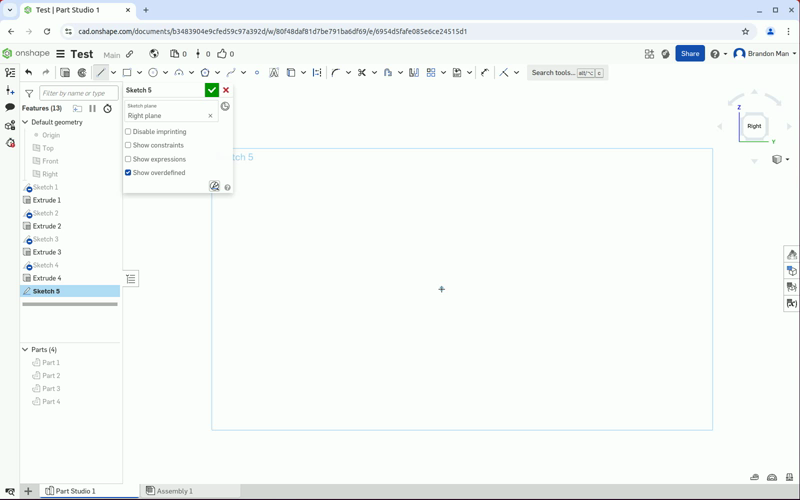
mouse_move(471, 288)
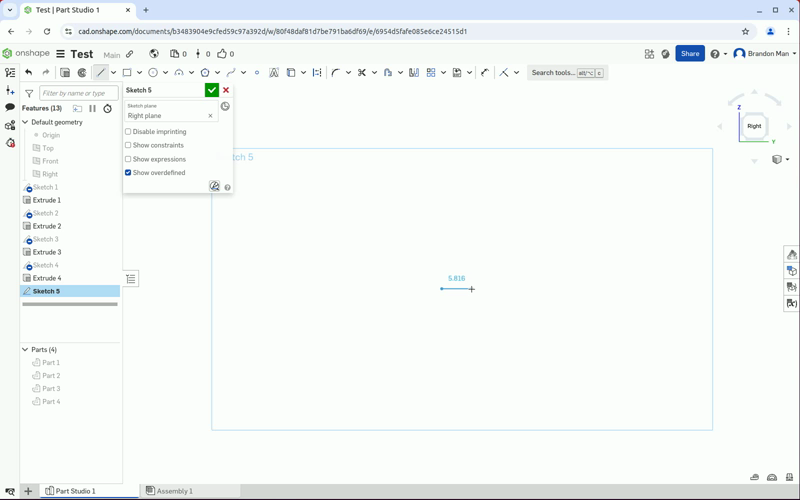
mouse_move(444, 286)
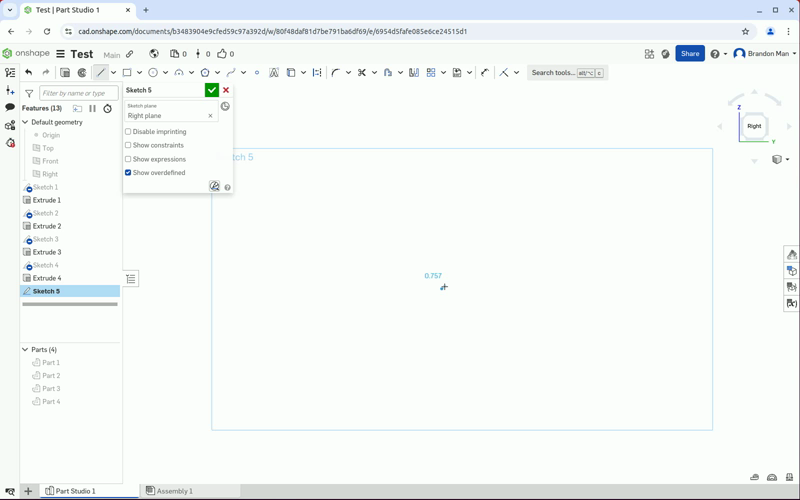
scroll(6)
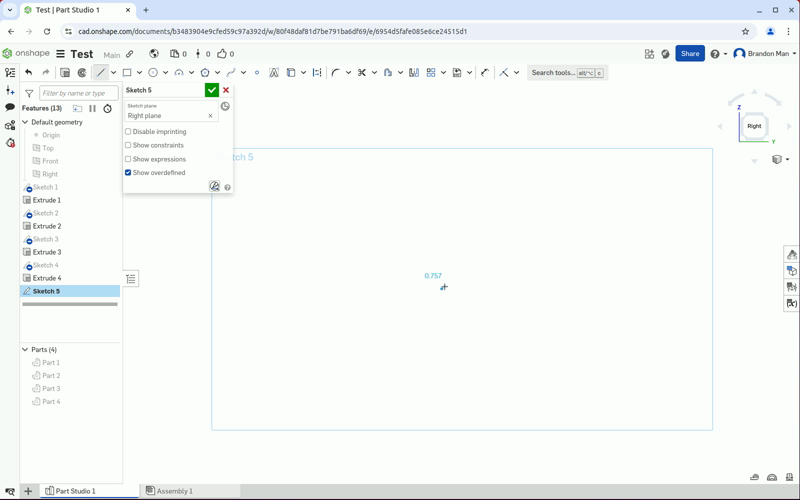
scroll(6)
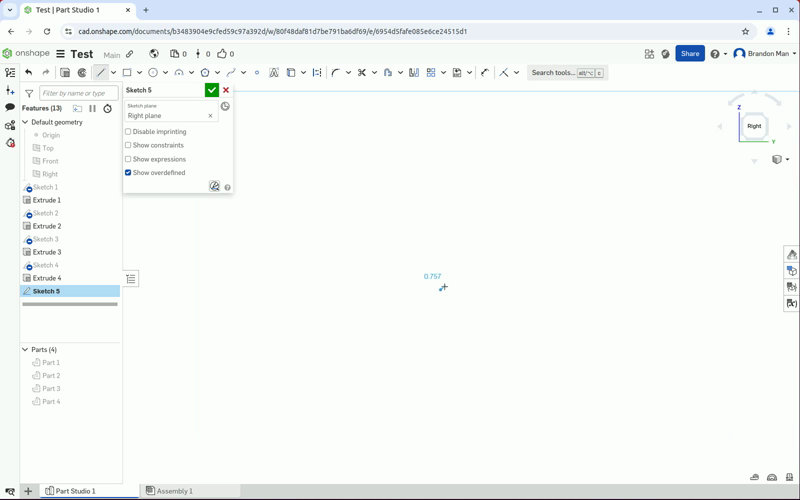
scroll(6)
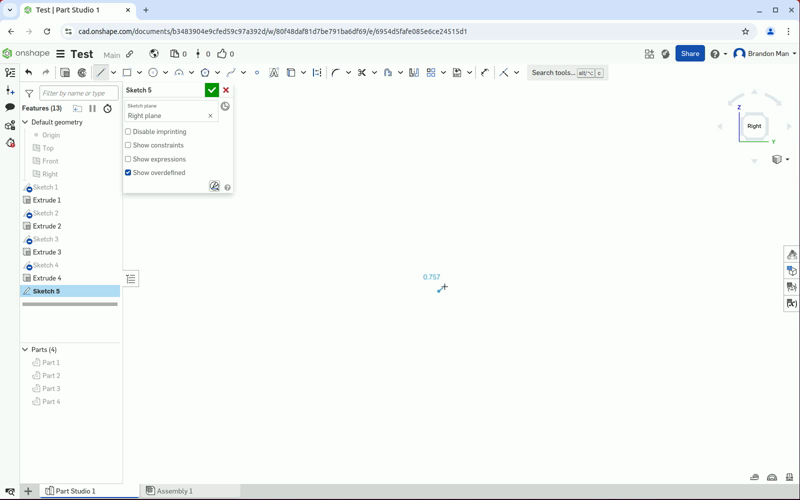
scroll(6)
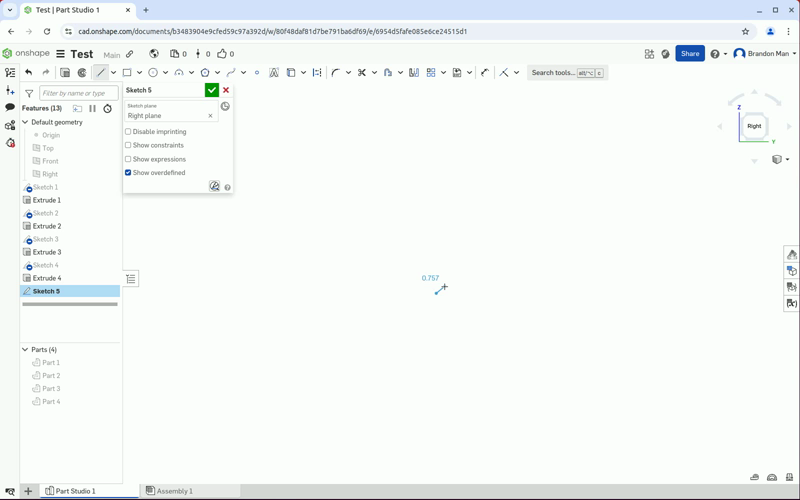
scroll(6)
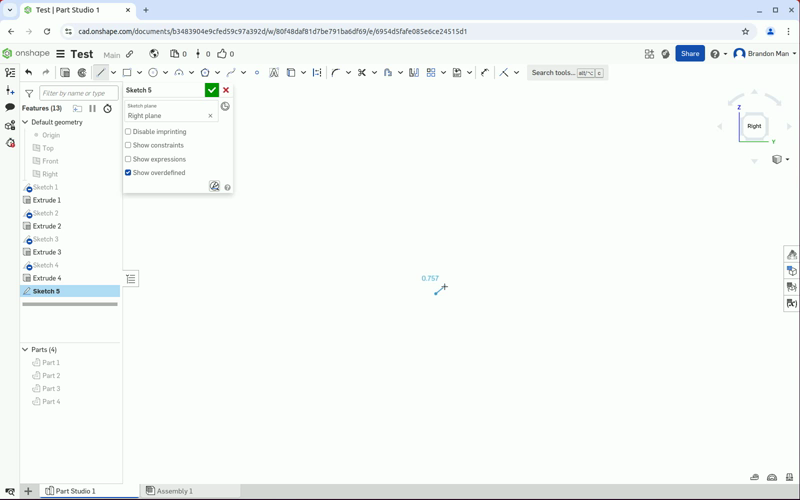
scroll(6)
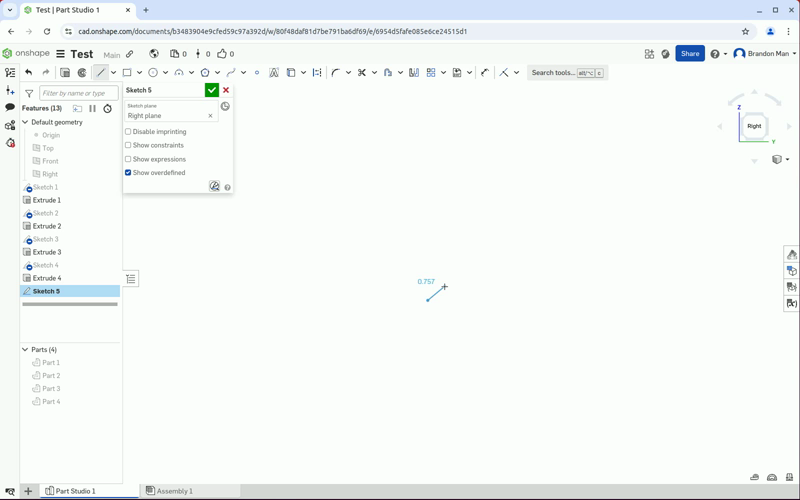
scroll(6)
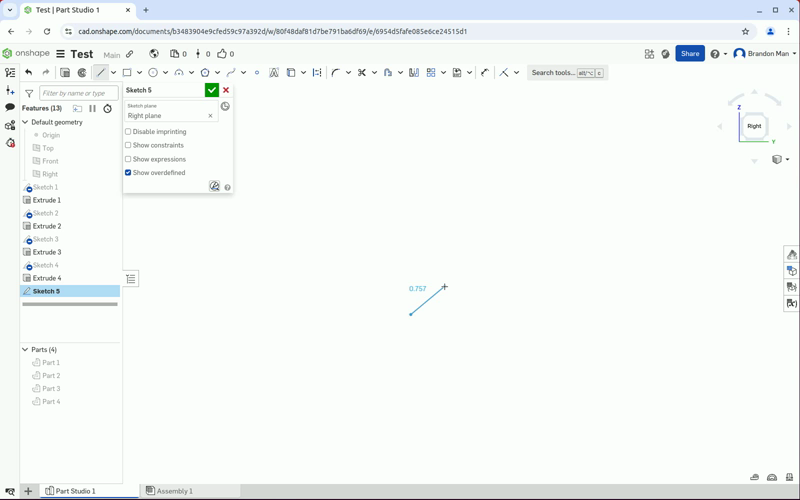
click(444, 286)
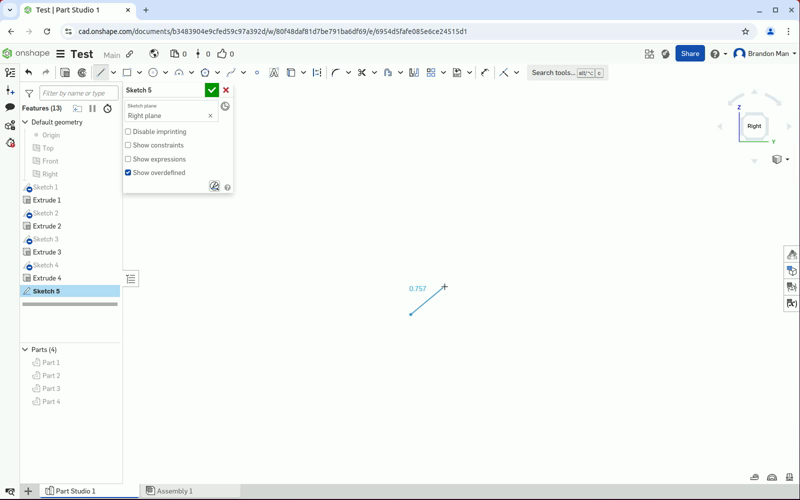
scroll(-6)
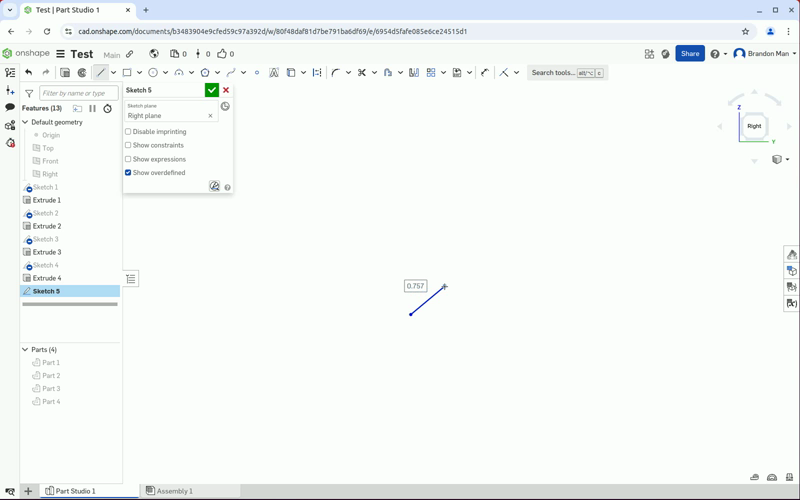
scroll(-6)
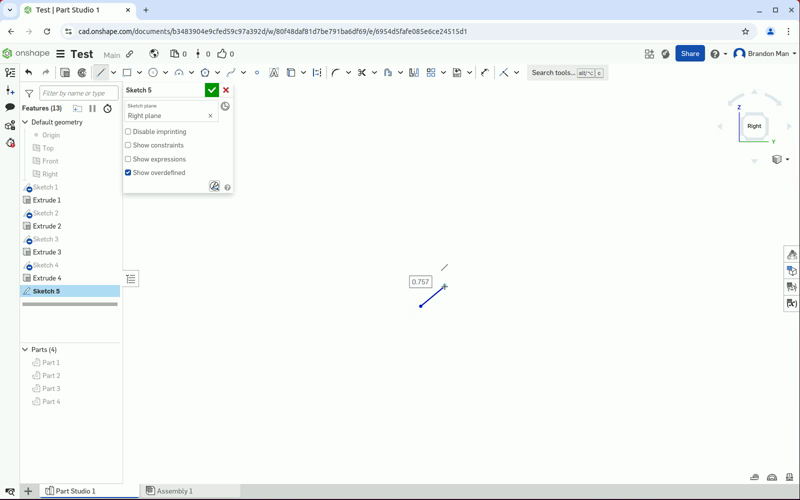
scroll(-6)
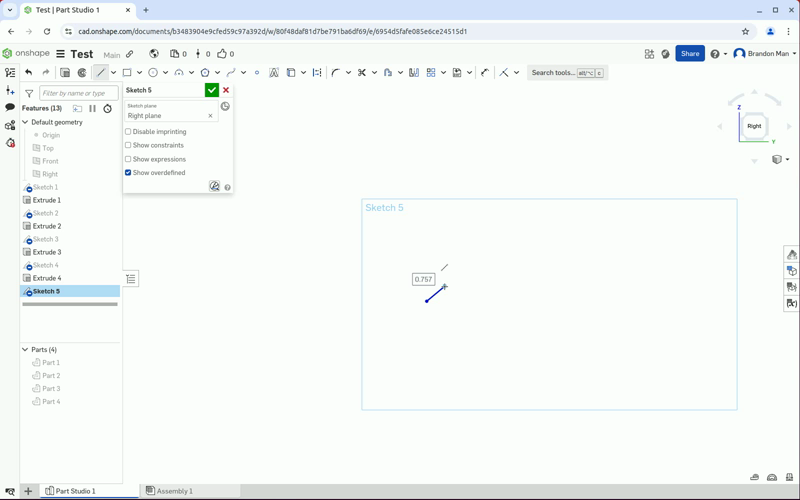
scroll(-6)
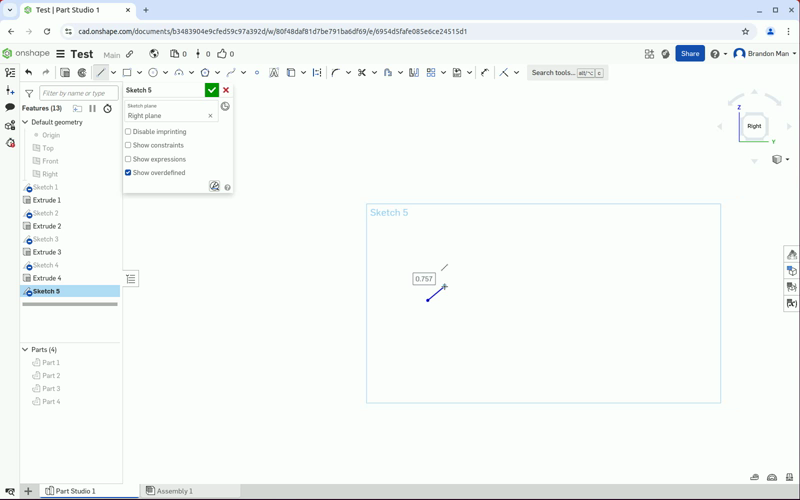
scroll(-6)
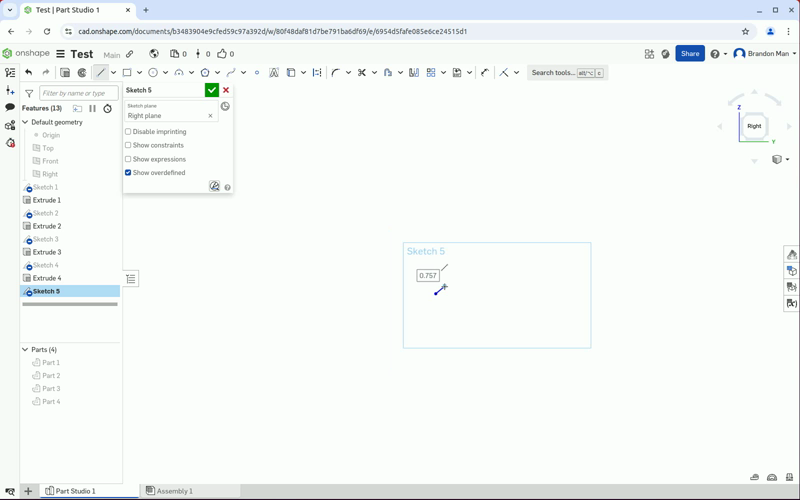
scroll(-6)
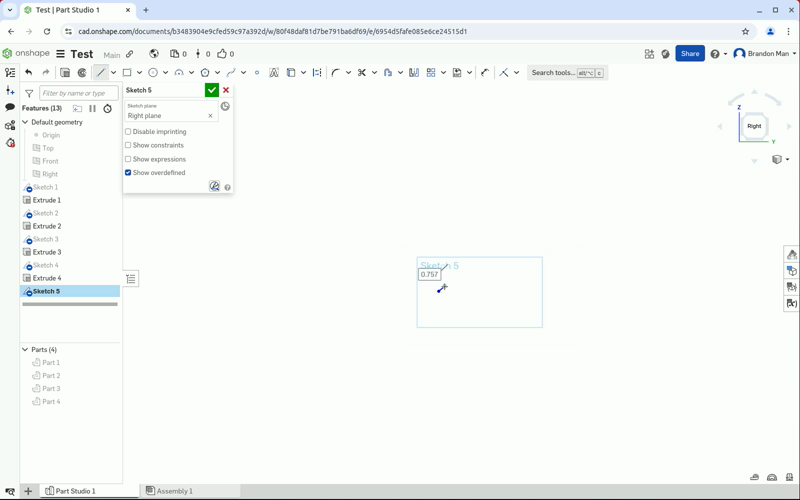
scroll(-6)
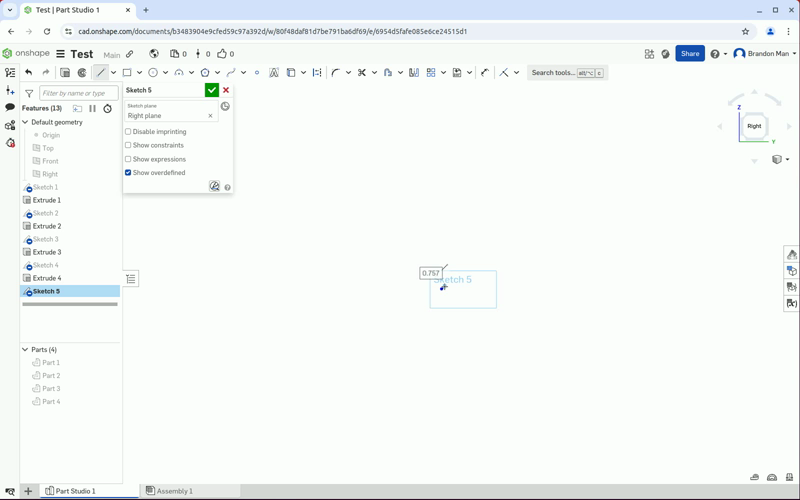
key_up(shift)
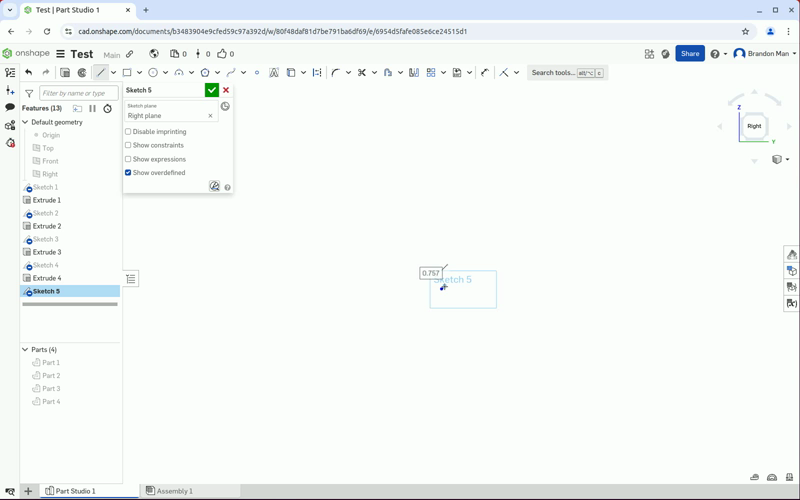
key_down(shift)
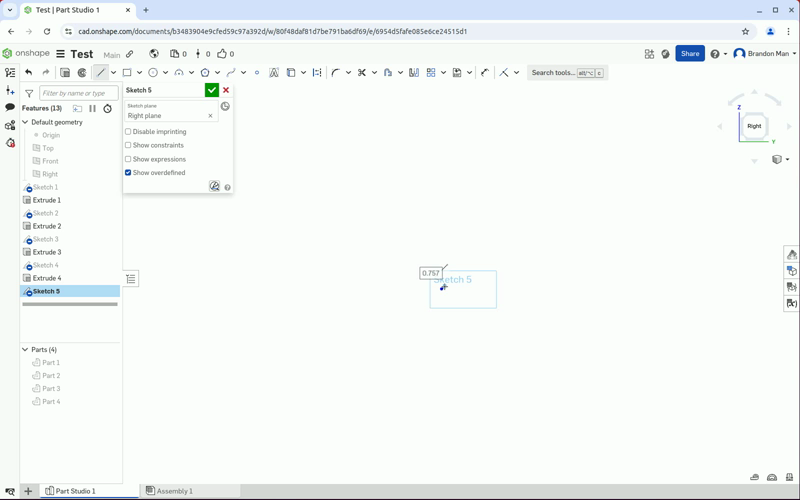
mouse_move(444, 173)
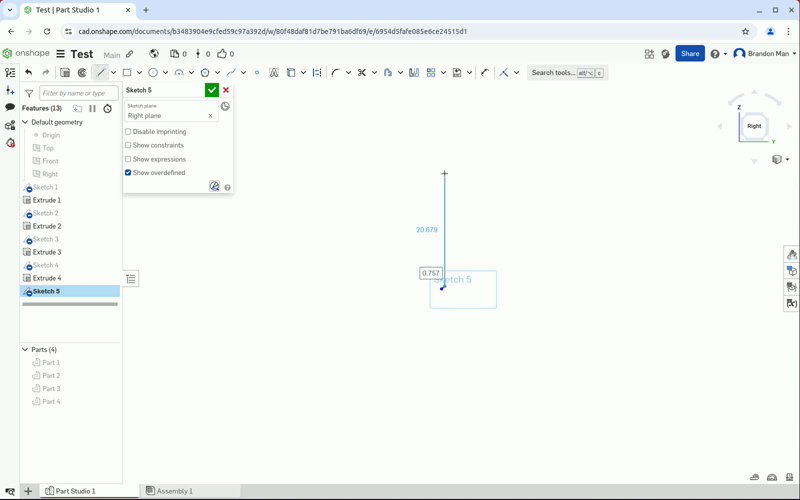
click(444, 173)
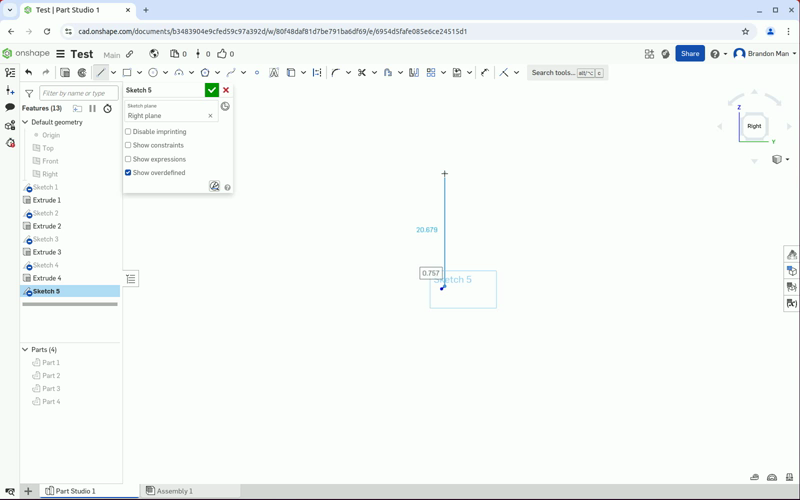
key_up(shift)
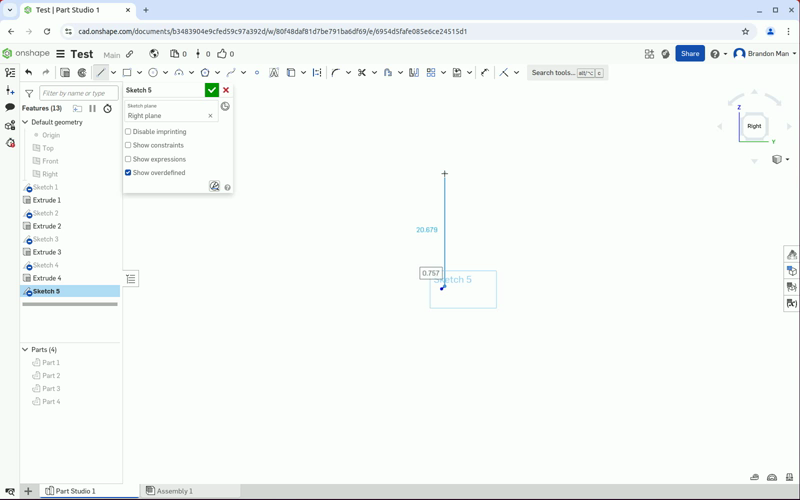
key_down(shift)
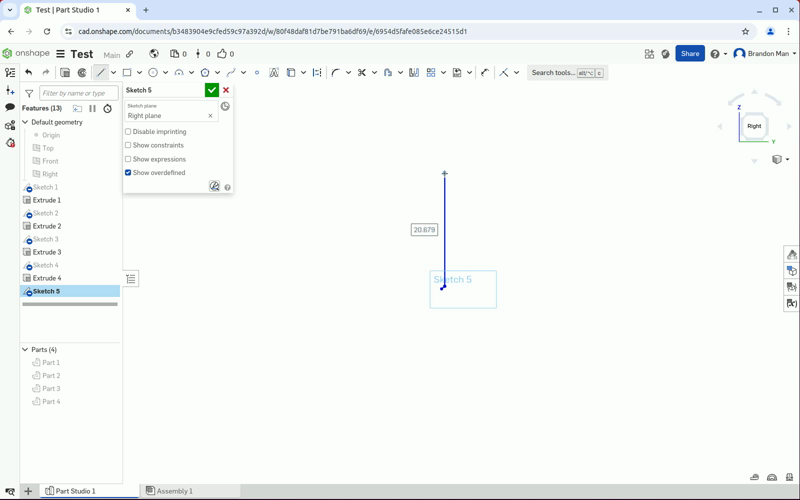
mouse_move(474, 173)
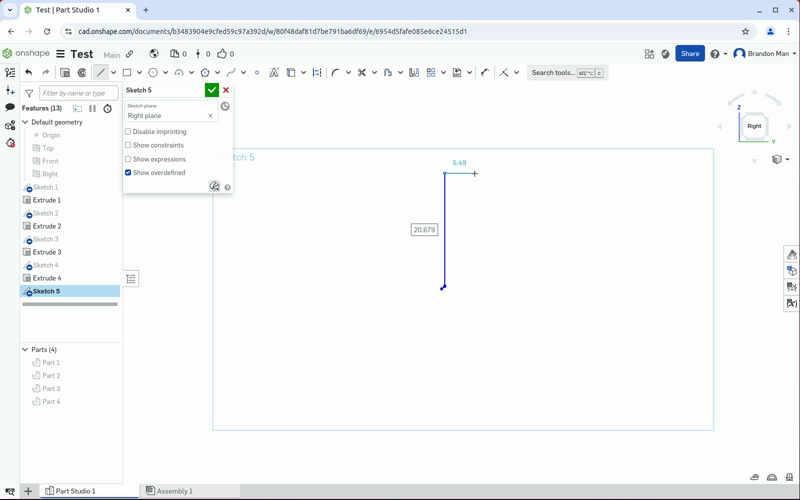
mouse_move(441, 170)
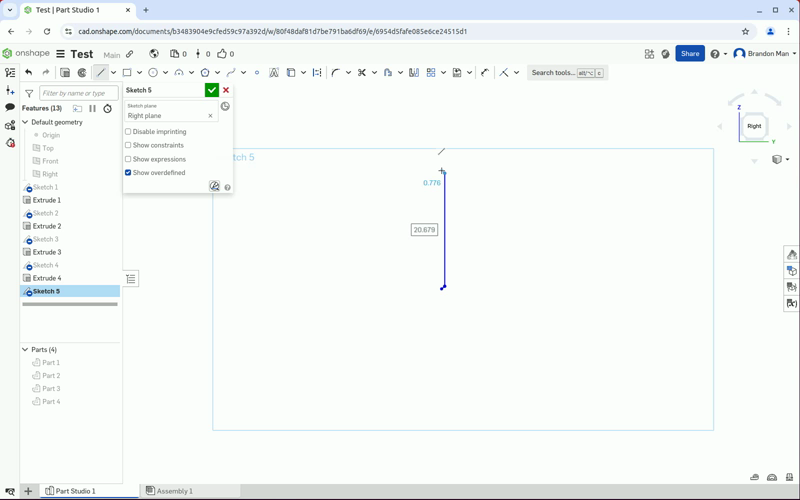
scroll(6)
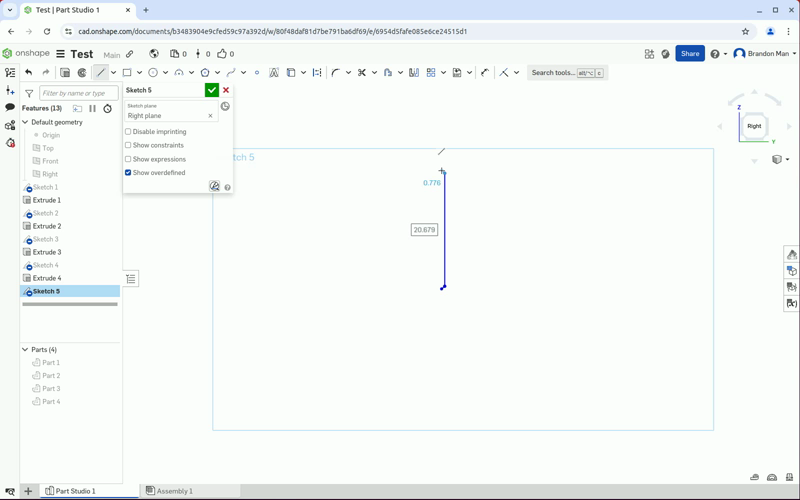
scroll(6)
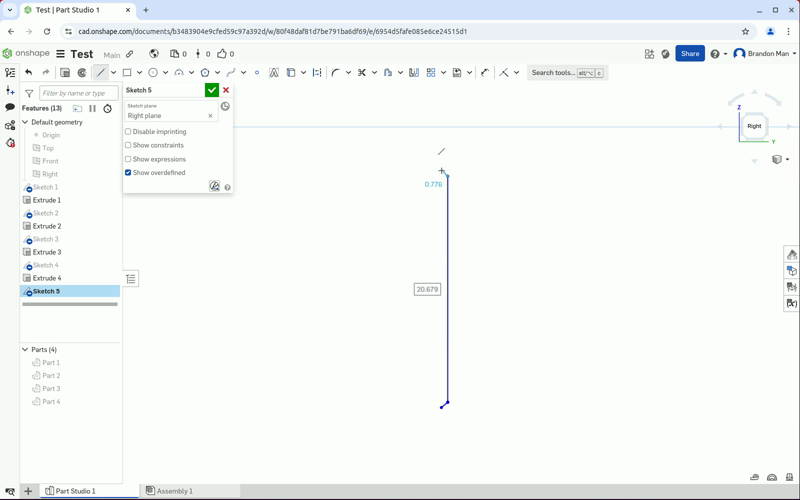
scroll(6)
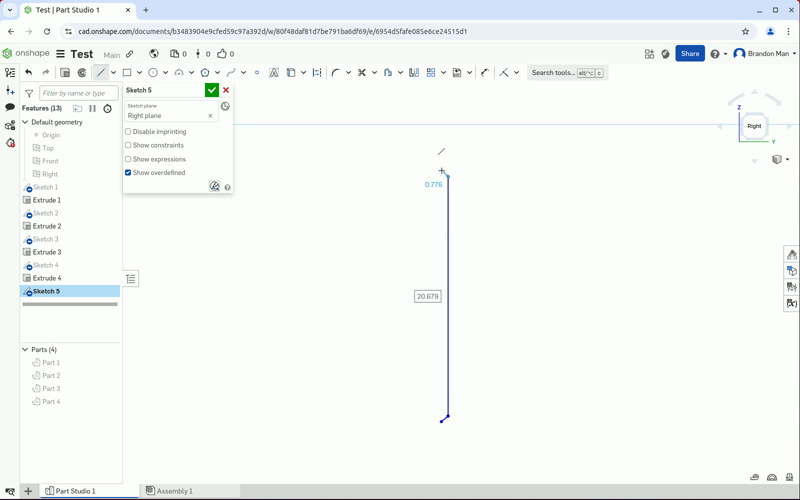
scroll(6)
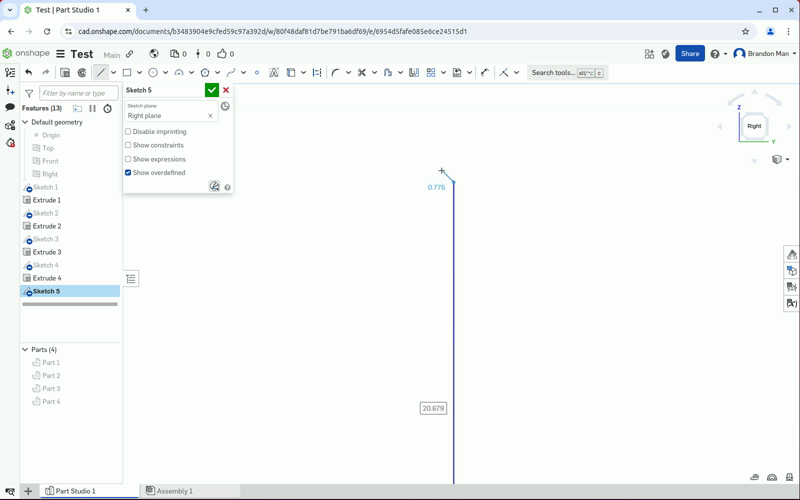
scroll(6)
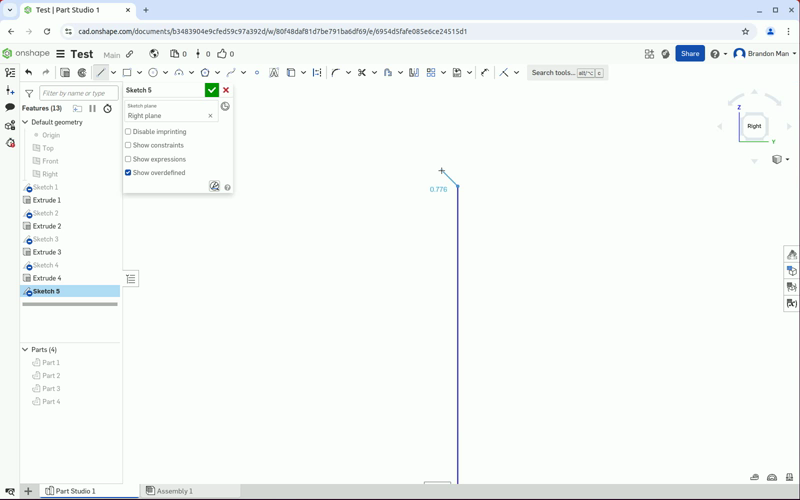
scroll(6)
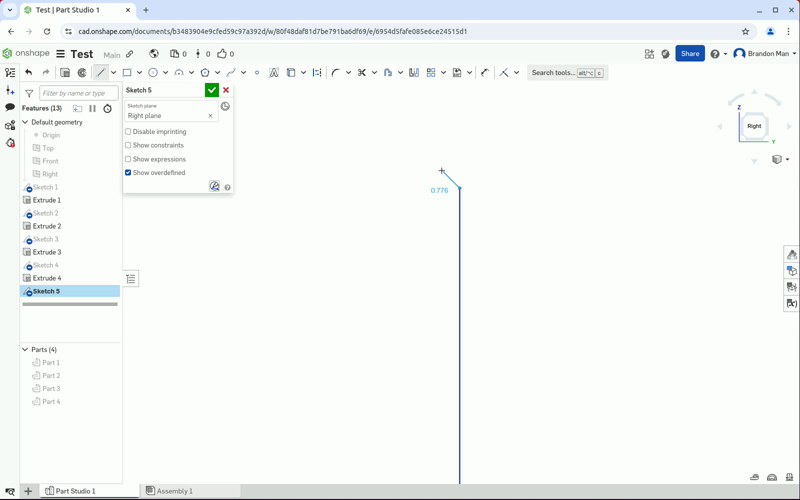
scroll(6)
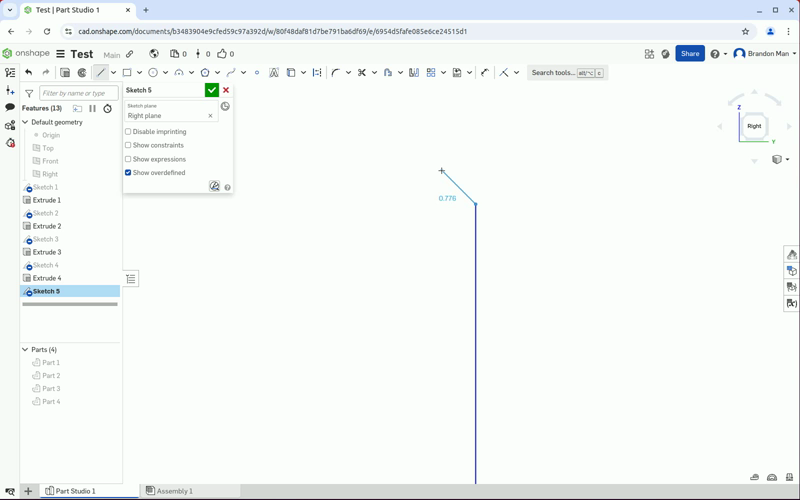
click(441, 170)
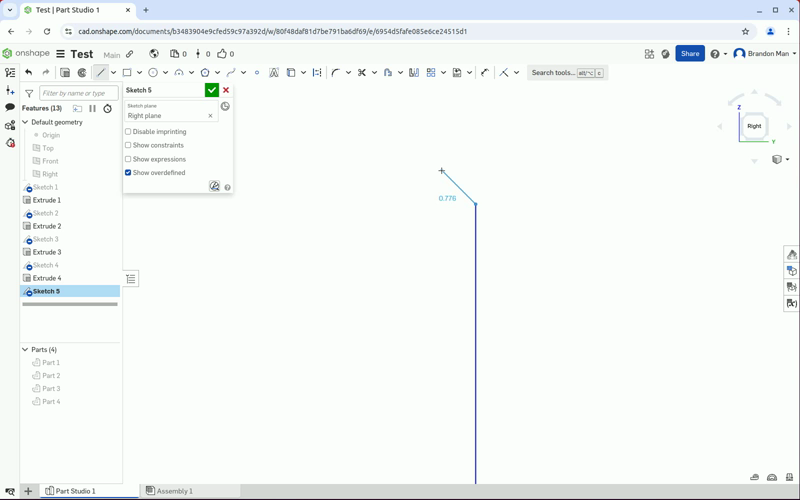
scroll(-6)
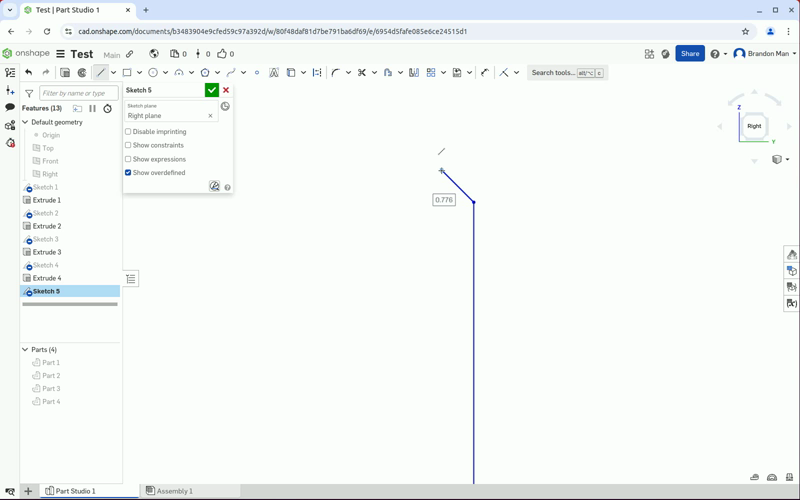
scroll(-6)
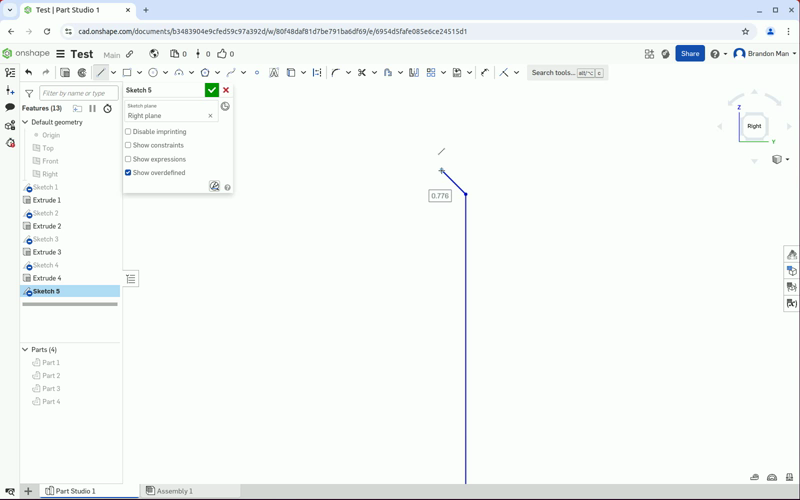
scroll(-6)
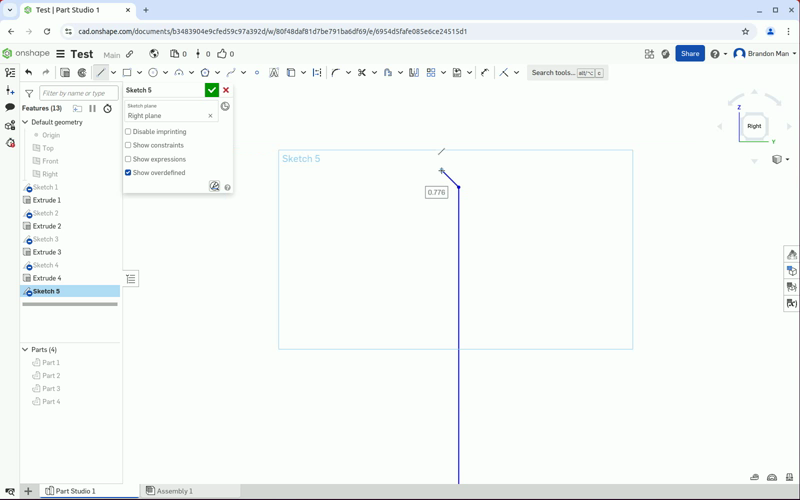
scroll(-6)
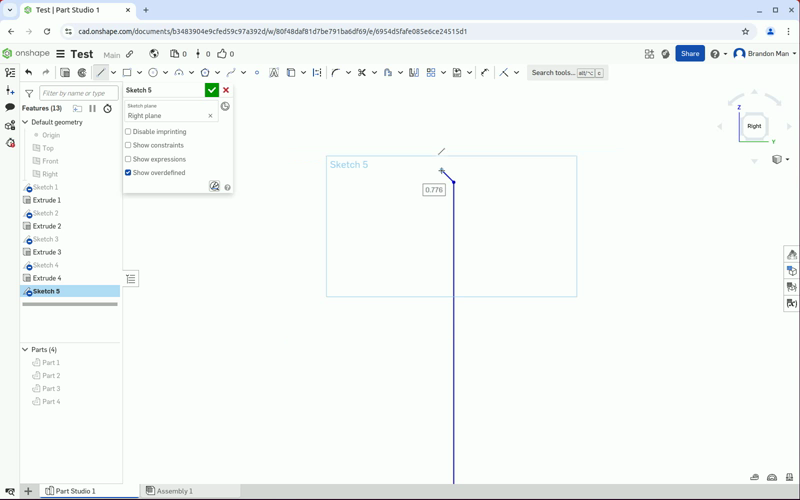
scroll(-6)
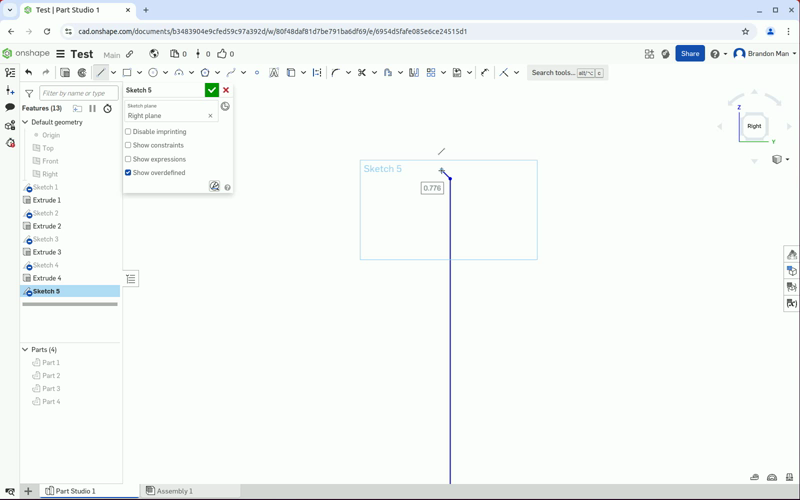
scroll(-6)
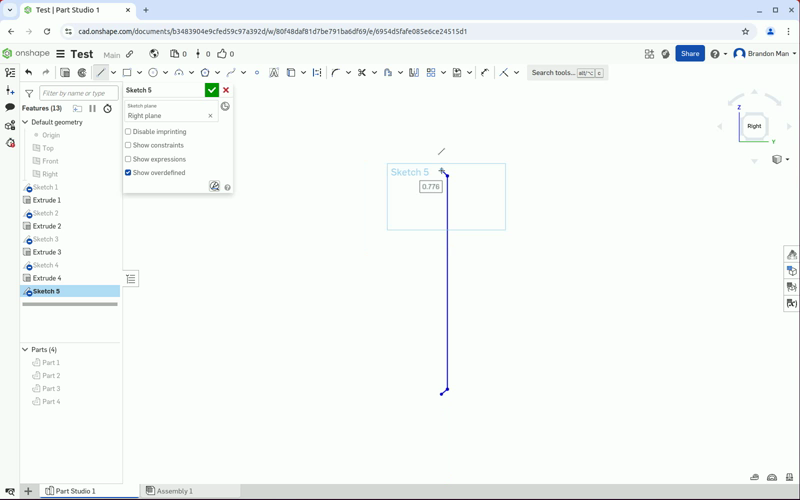
scroll(-6)
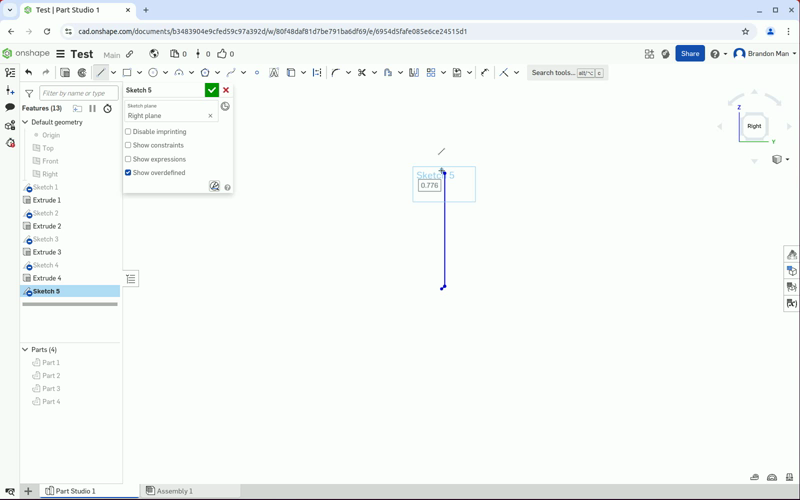
key_up(shift)
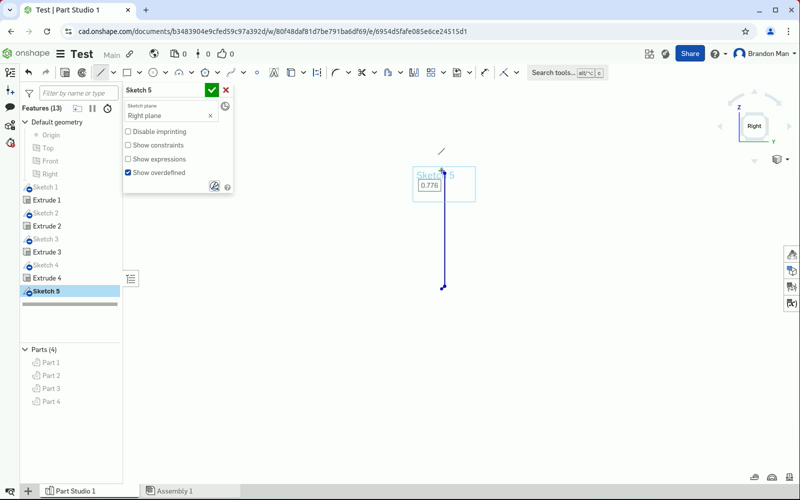
key_down(shift)
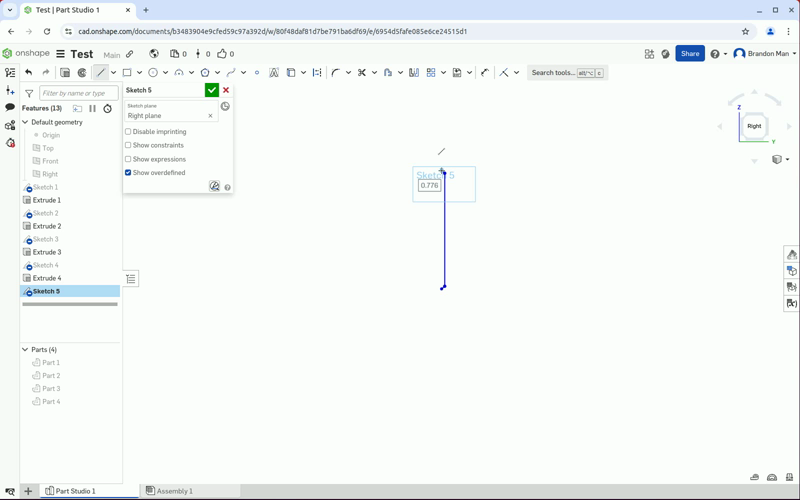
mouse_move(441, 288)
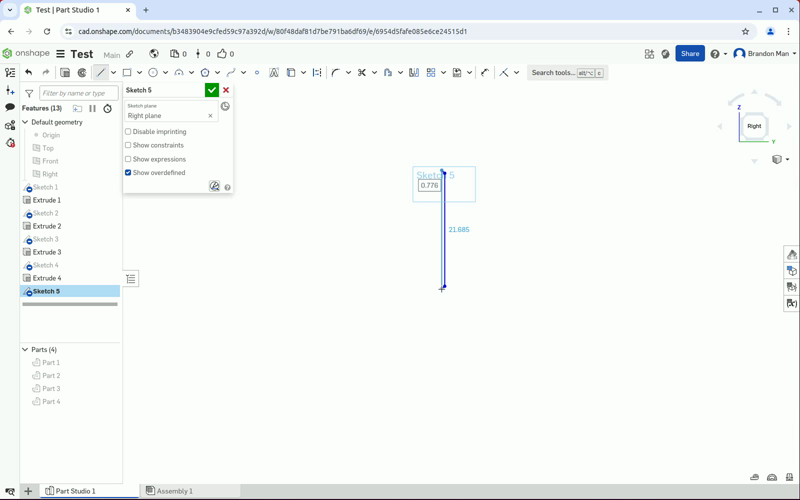
scroll(6)
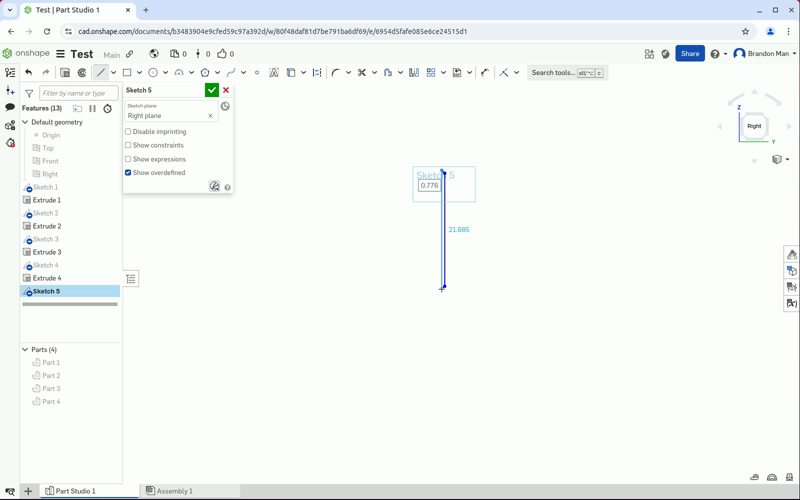
scroll(6)
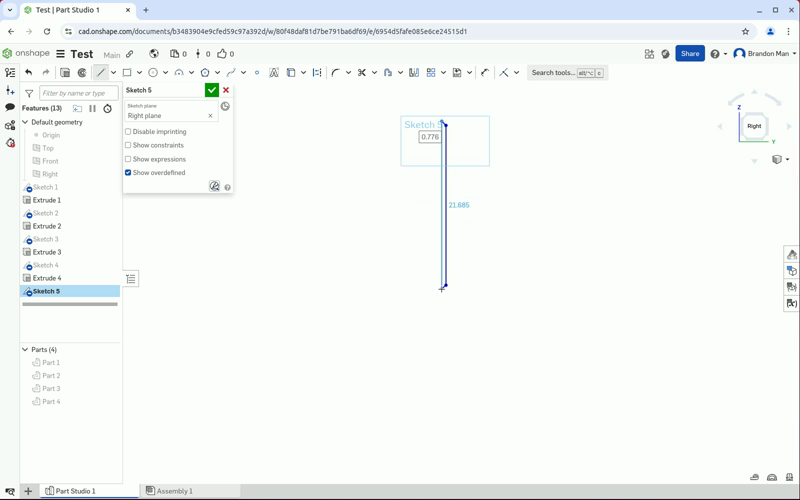
scroll(6)
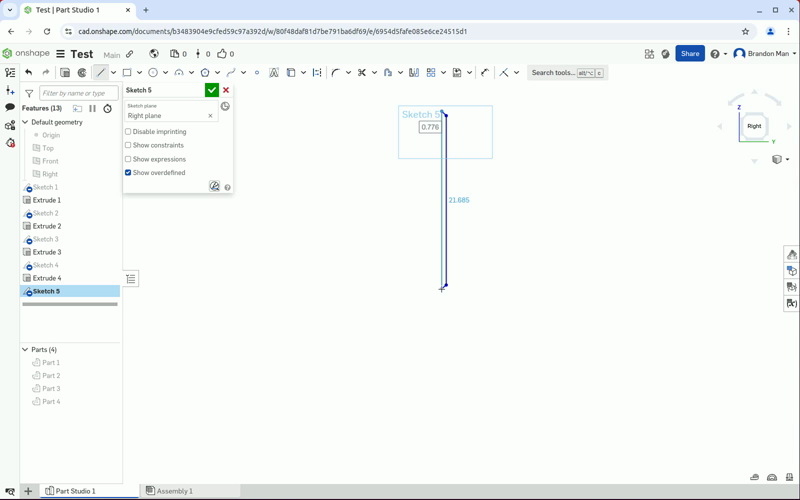
scroll(6)
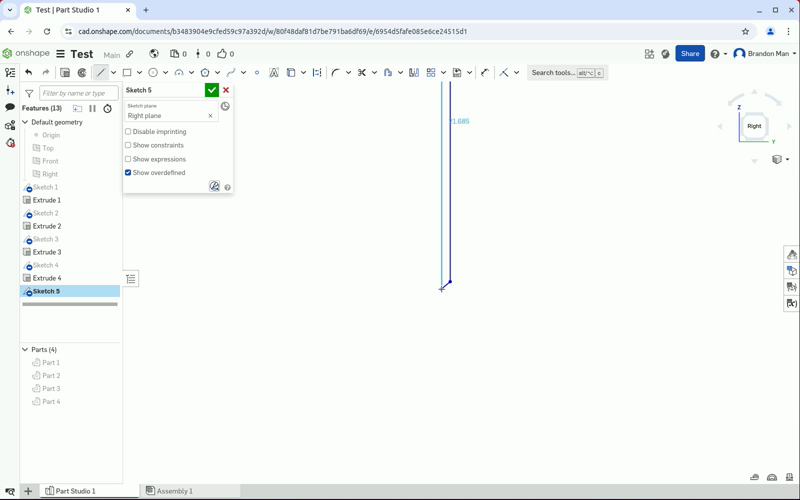
scroll(6)
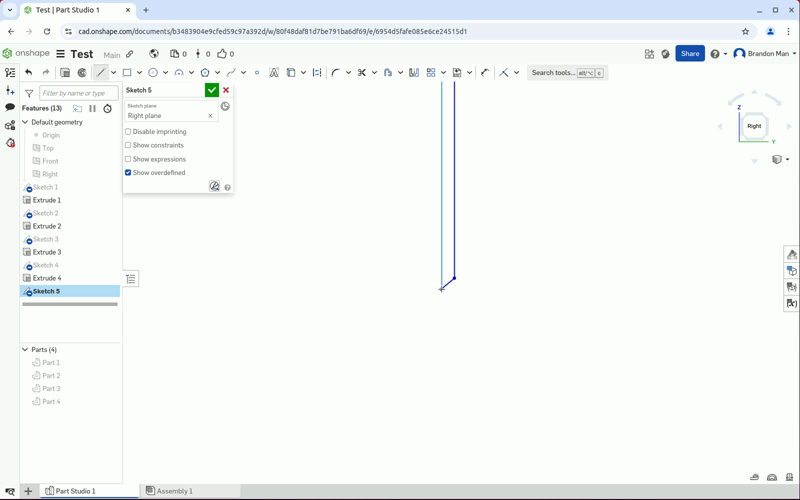
scroll(6)
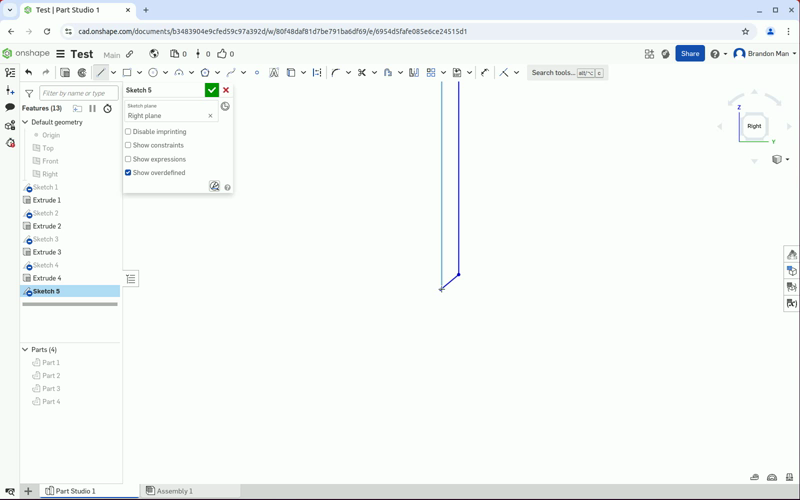
scroll(6)
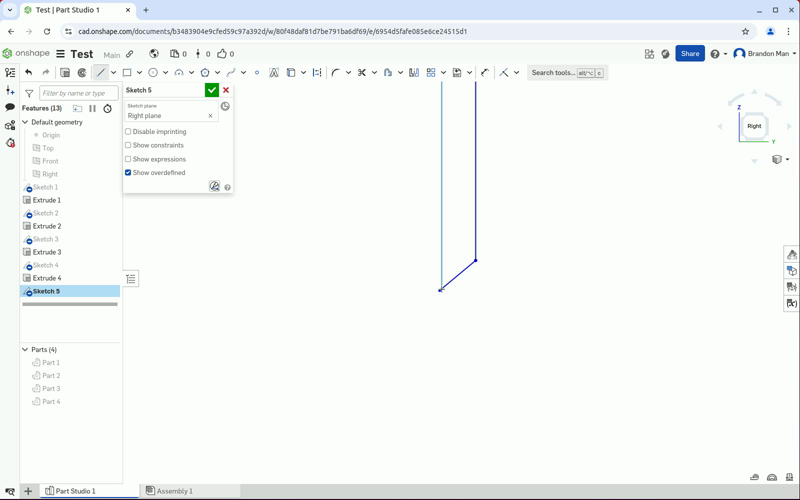
key_up(shift)
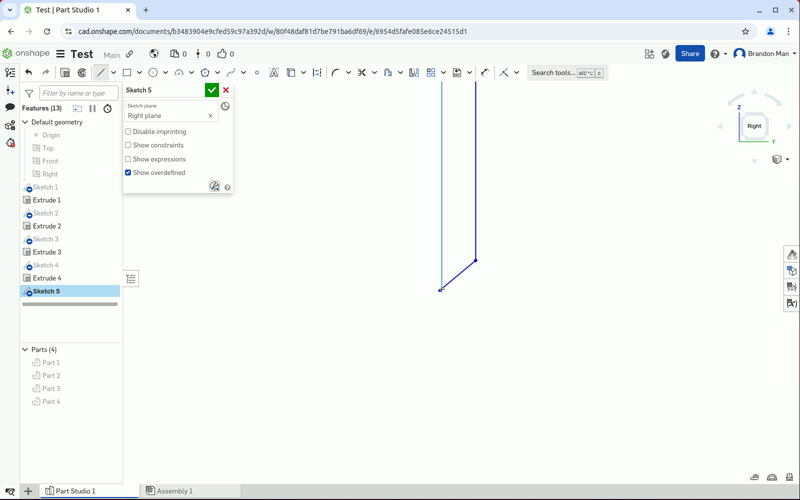
click(441, 288)
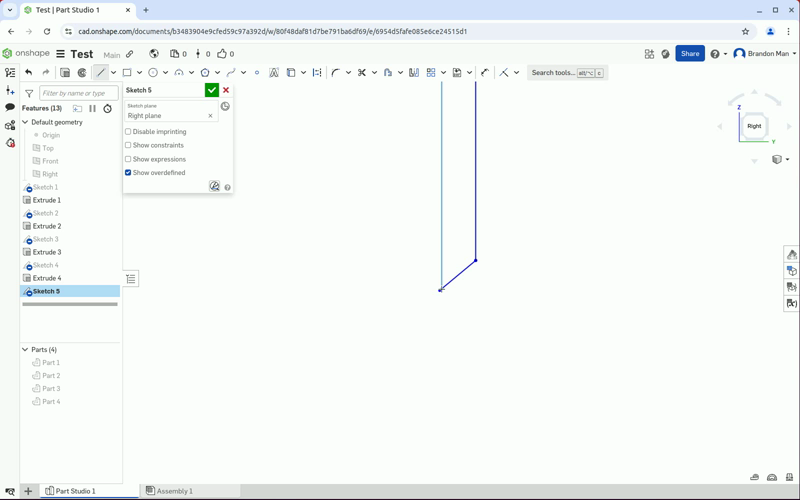
scroll(-6)
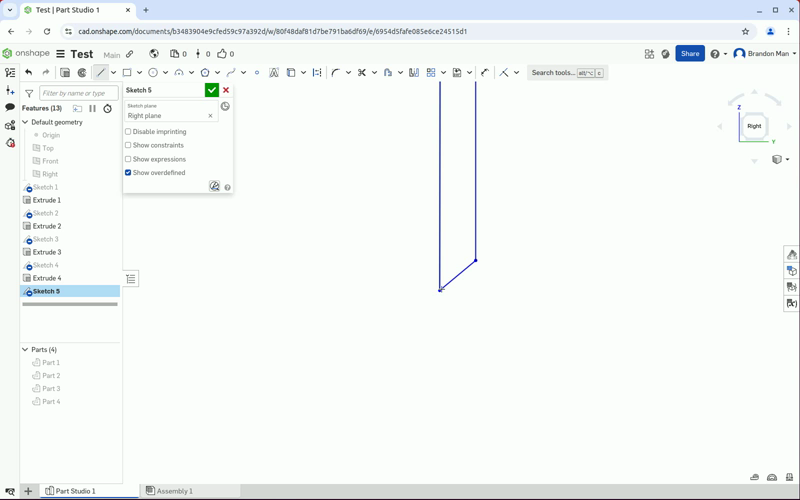
scroll(-6)
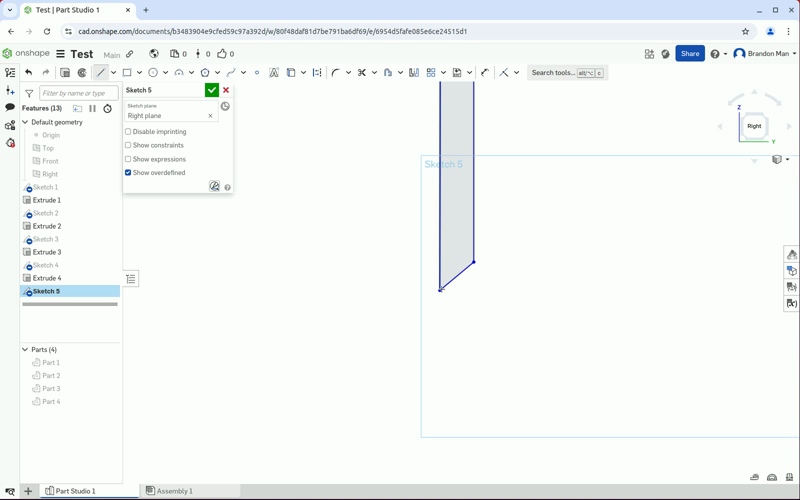
scroll(-6)
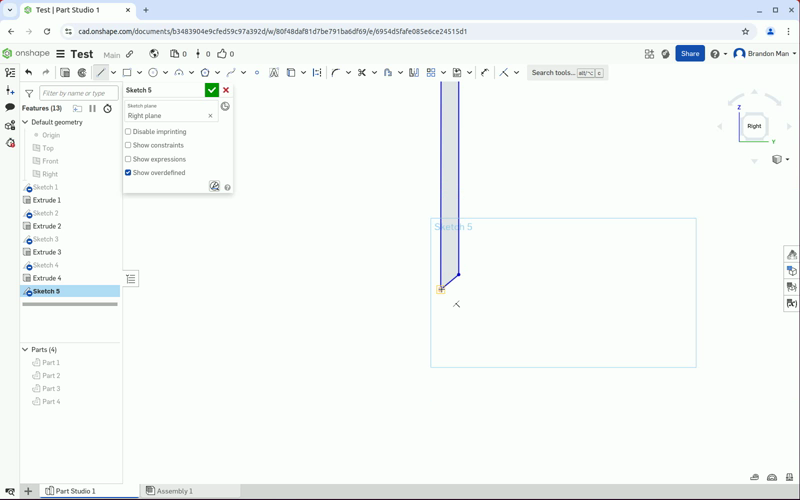
scroll(-6)
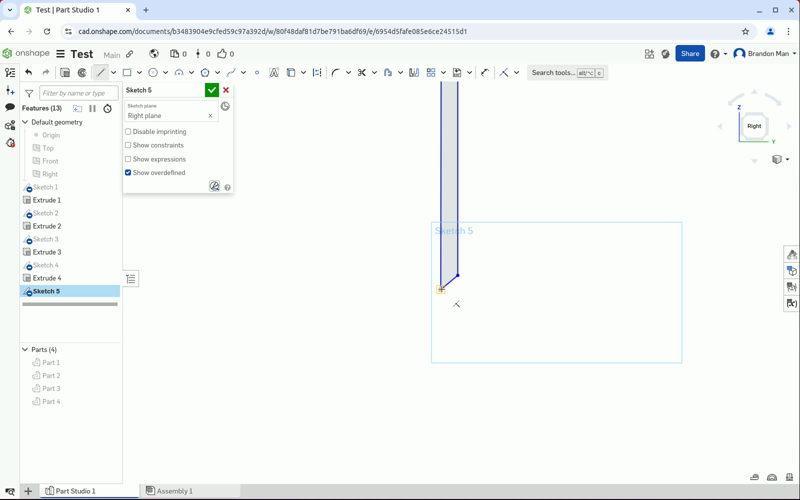
scroll(-6)
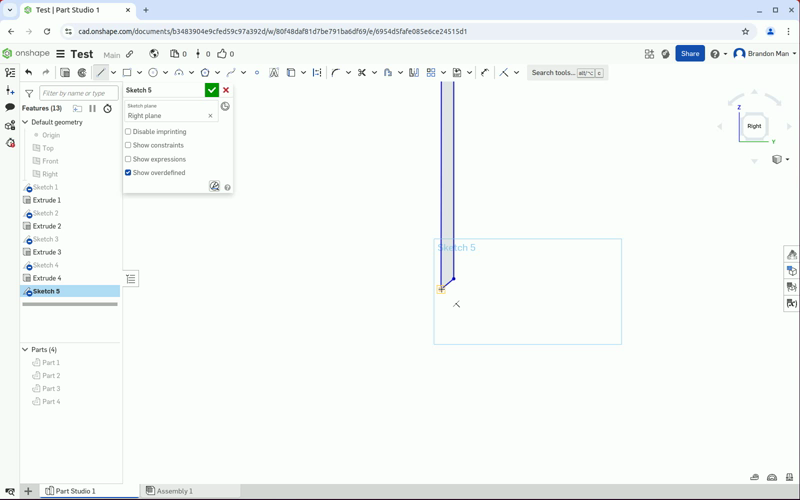
scroll(-6)
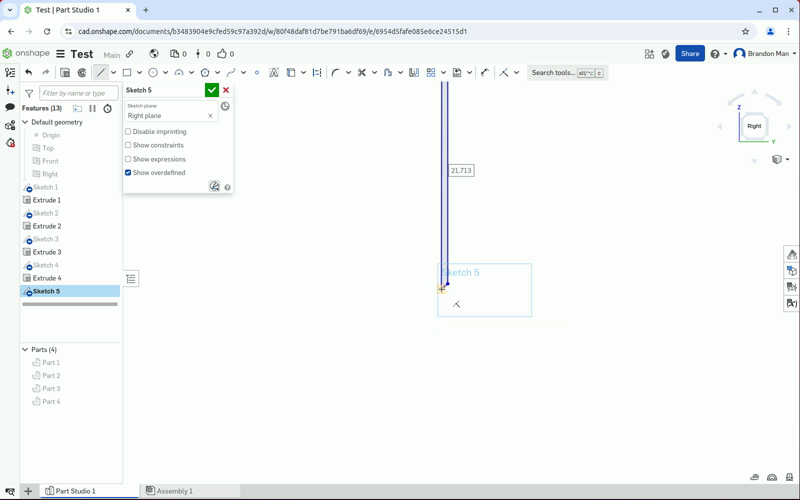
scroll(-6)
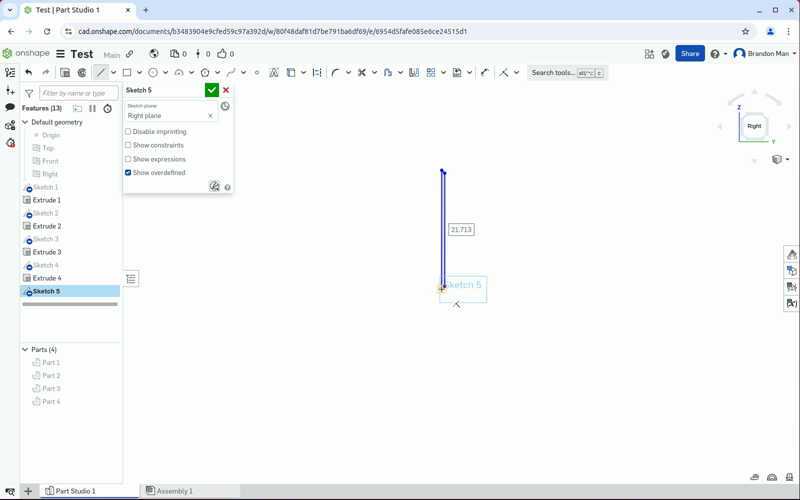
key(esc)
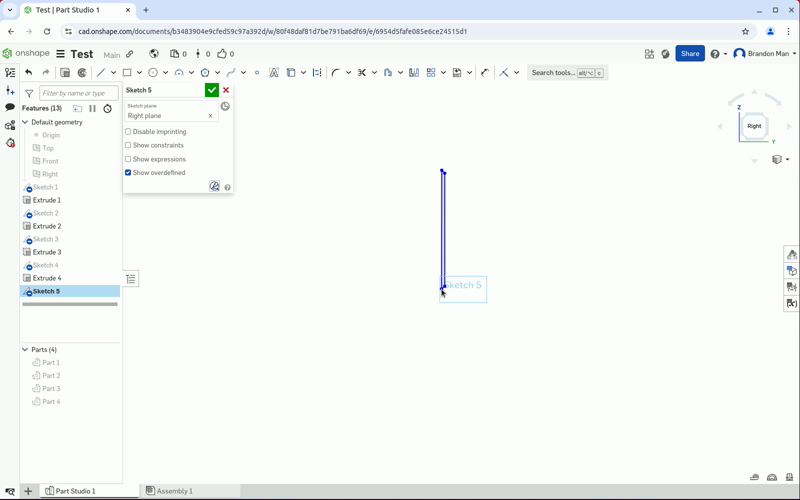
mouse_move(443, 217)
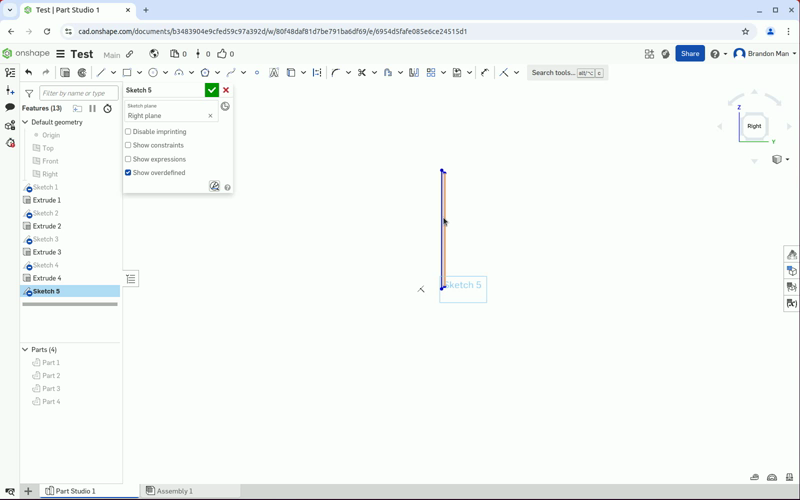
scroll(6)
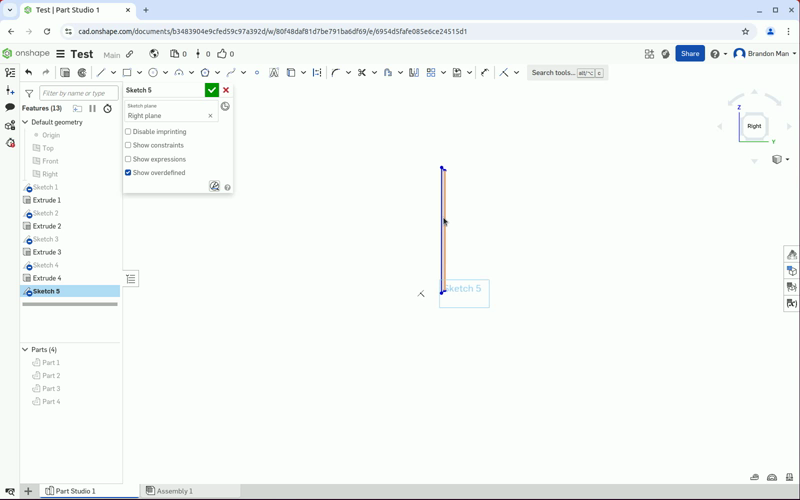
scroll(6)
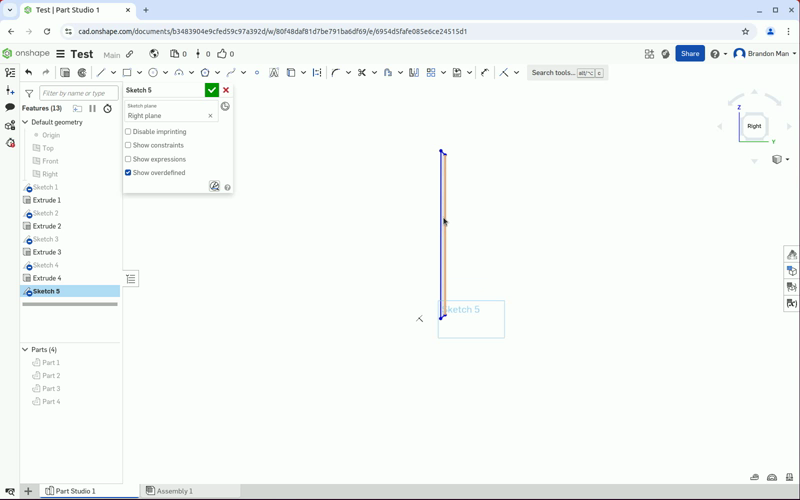
scroll(6)
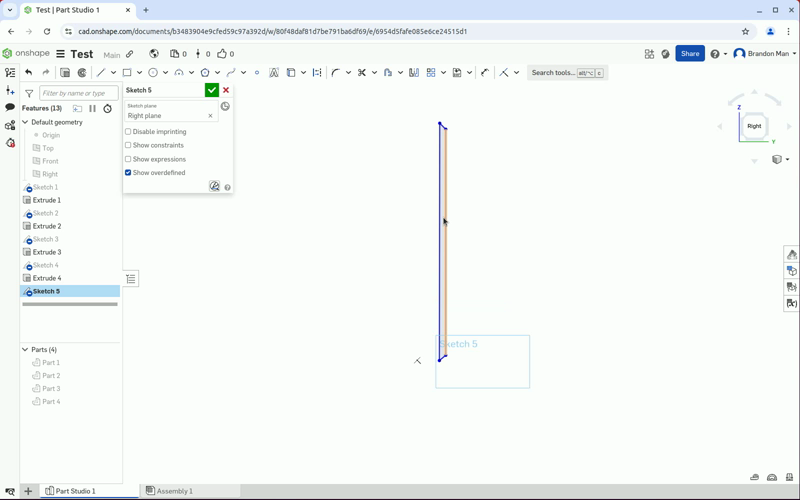
scroll(6)
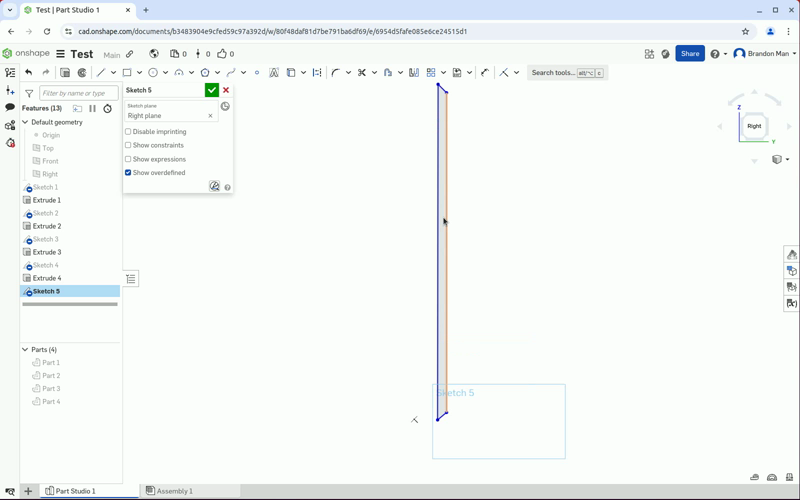
scroll(6)
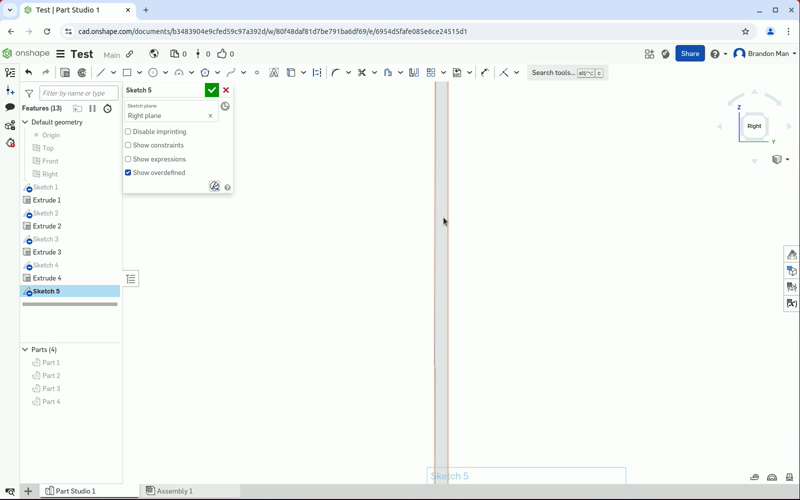
scroll(6)
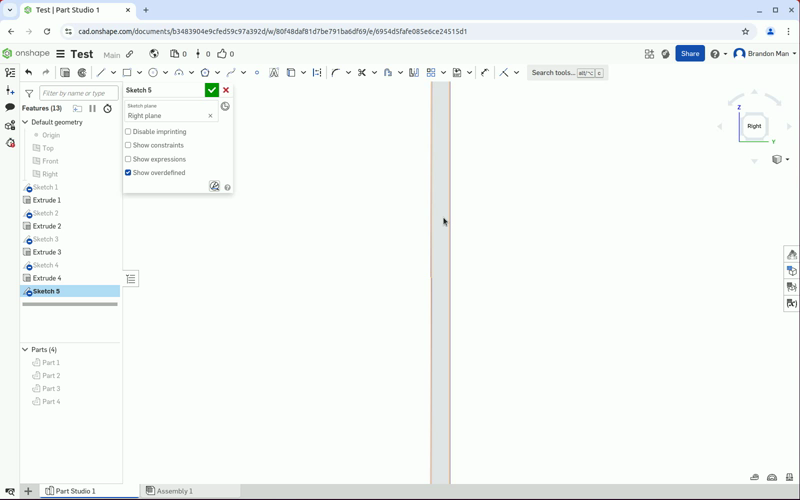
scroll(6)
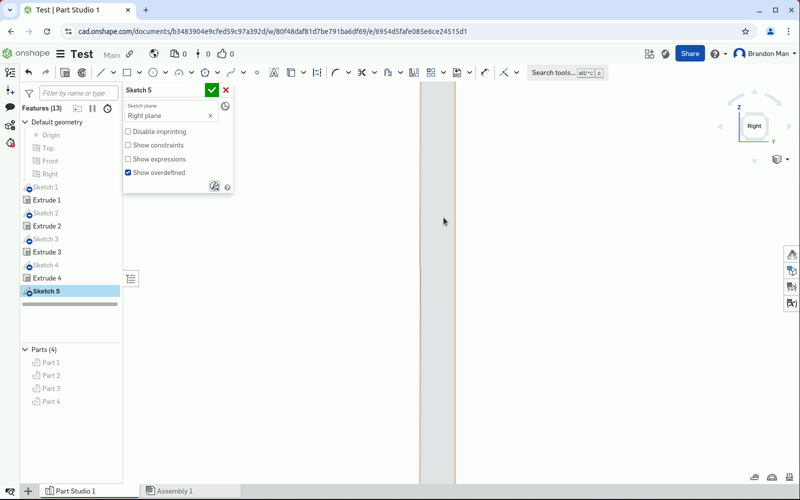
click(443, 217)
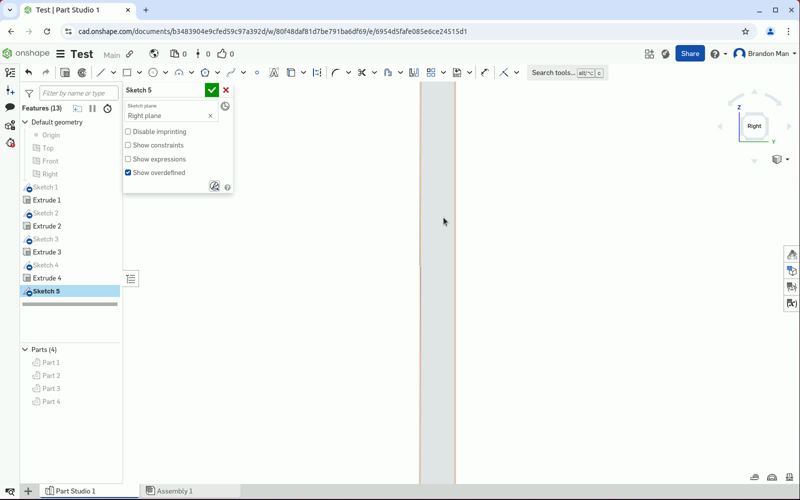
scroll(-6)
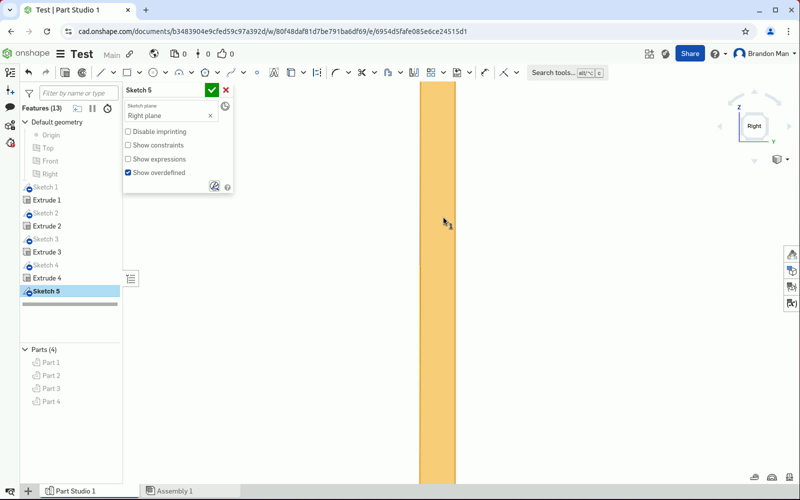
scroll(-6)
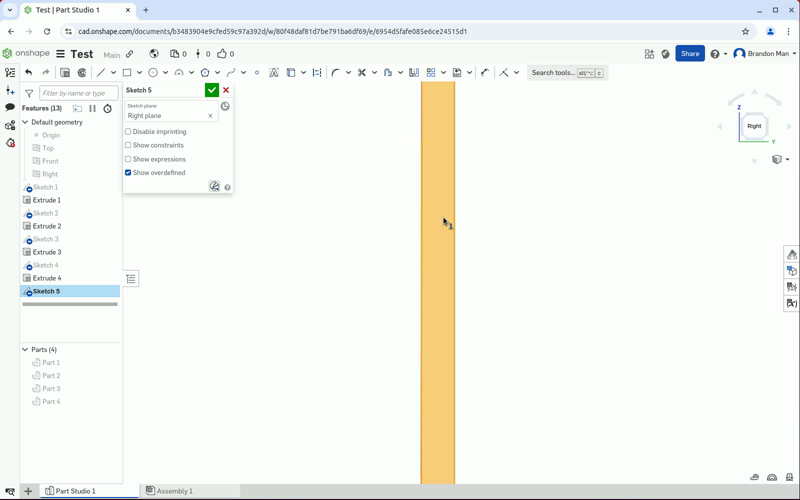
scroll(-6)
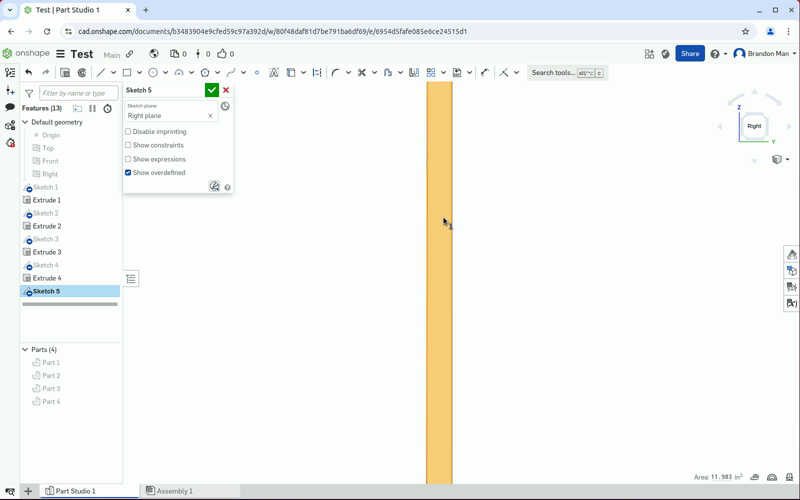
scroll(-6)
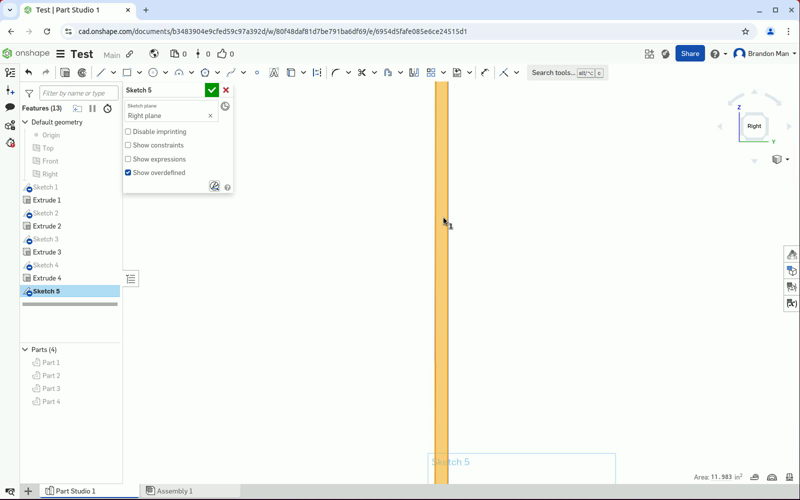
scroll(-6)
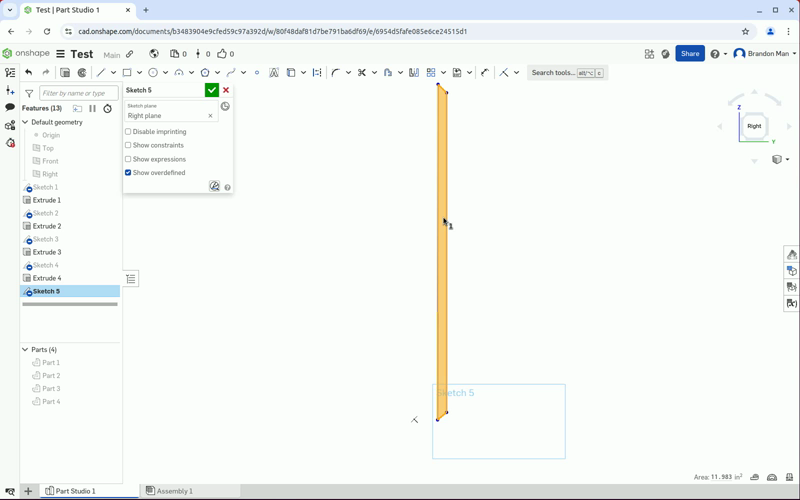
scroll(-6)
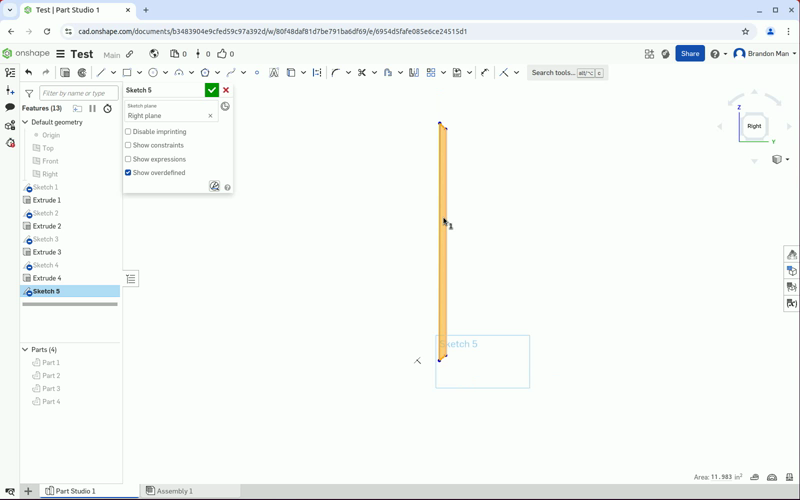
scroll(-6)
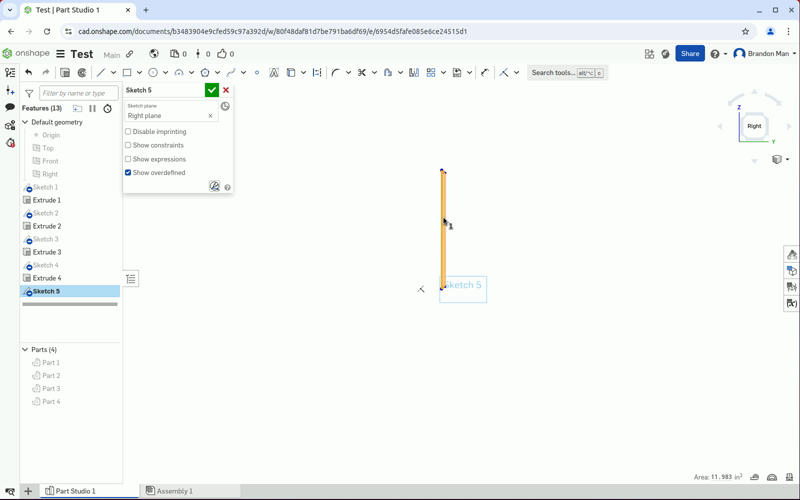
mouse_move(73, 352)
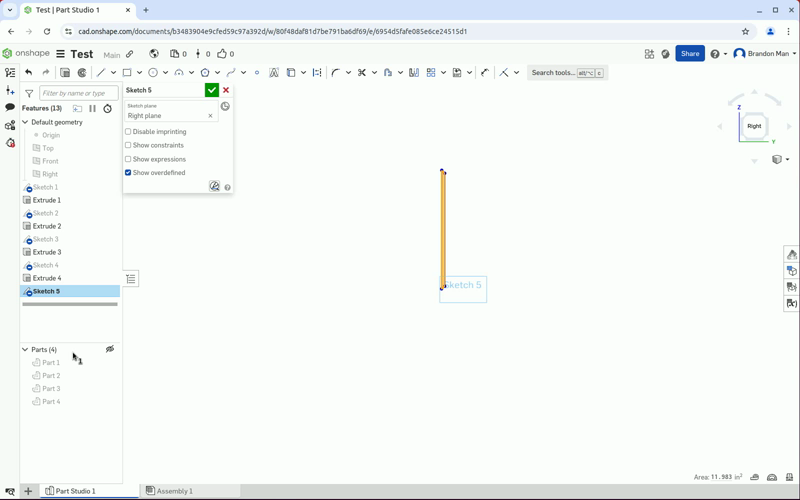
key(shift+y)
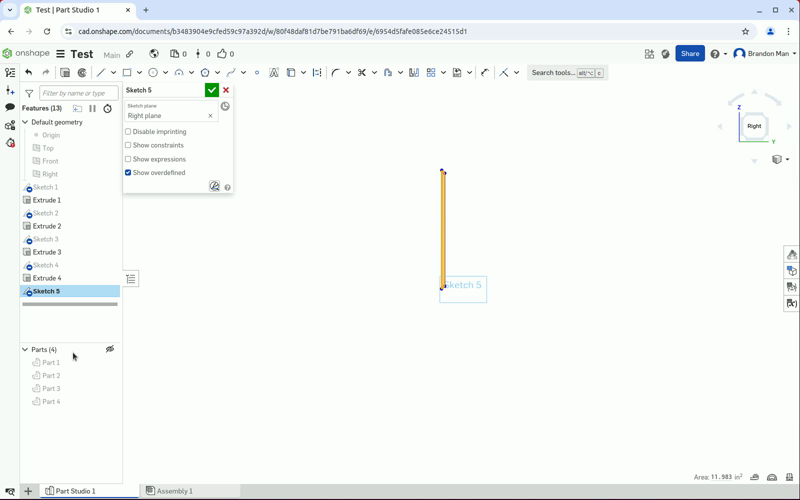
key(shift+e)
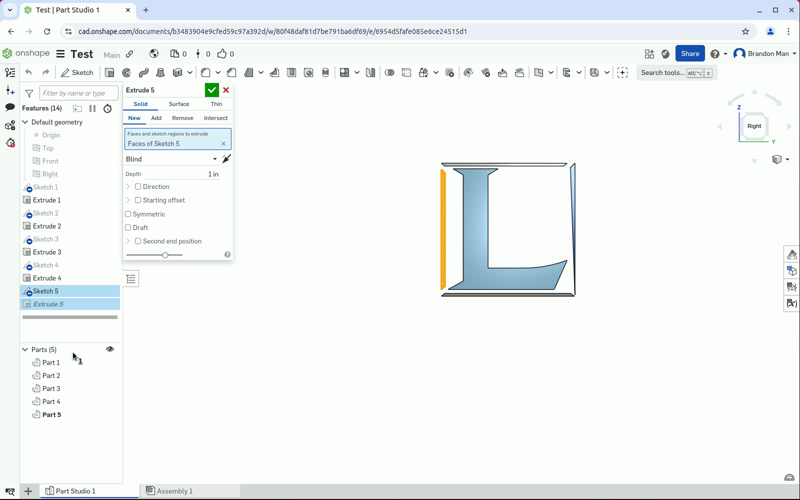
mouse_move(143, 106)
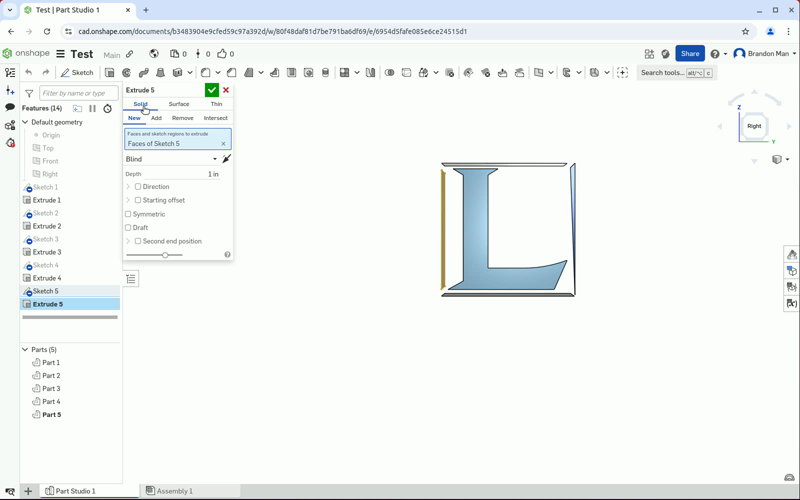
click(143, 106)
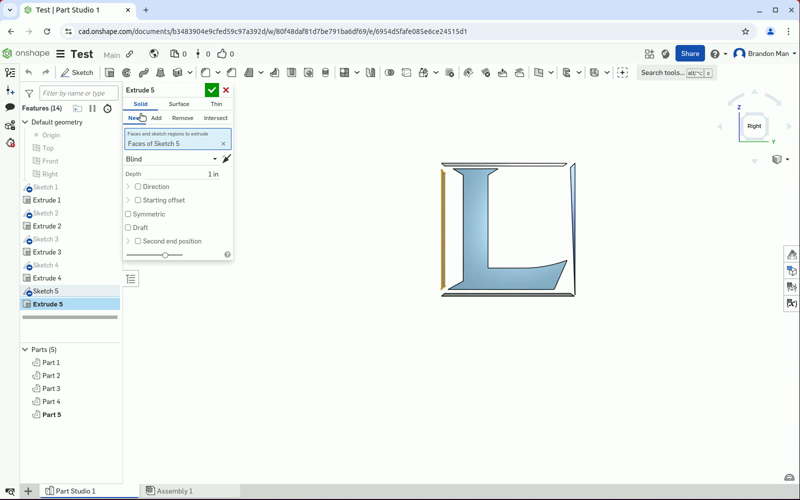
mouse_move(137, 120)
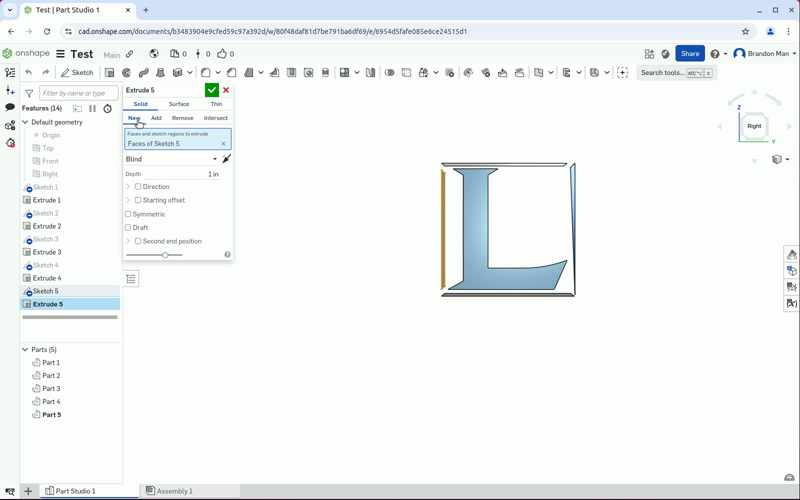
click(137, 120)
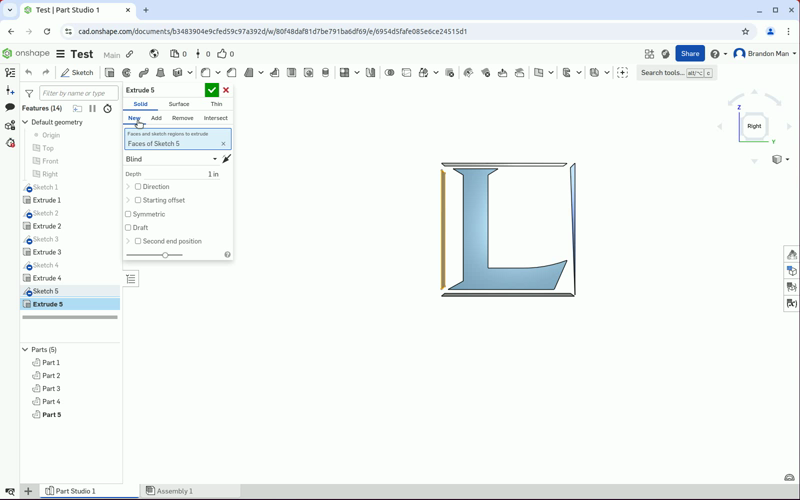
key(tab, 4)
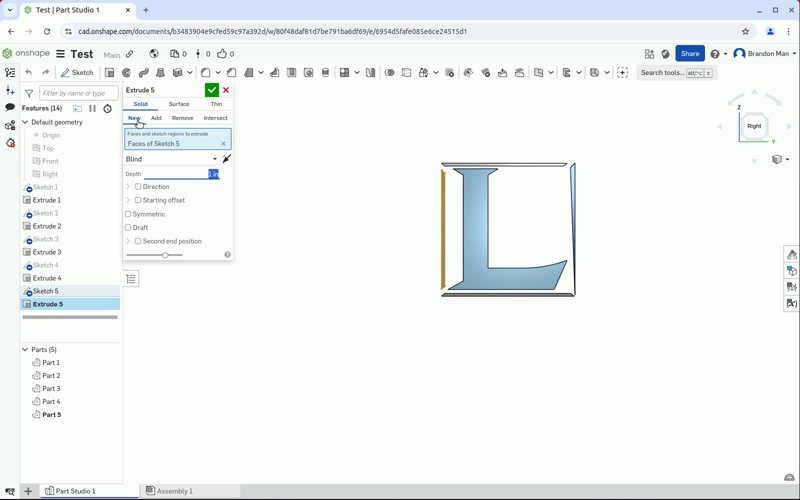
text(4.574)
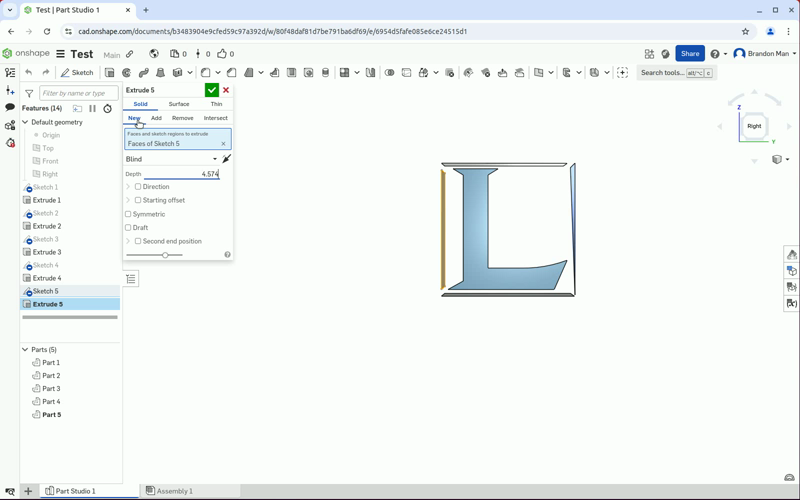
key(enter)
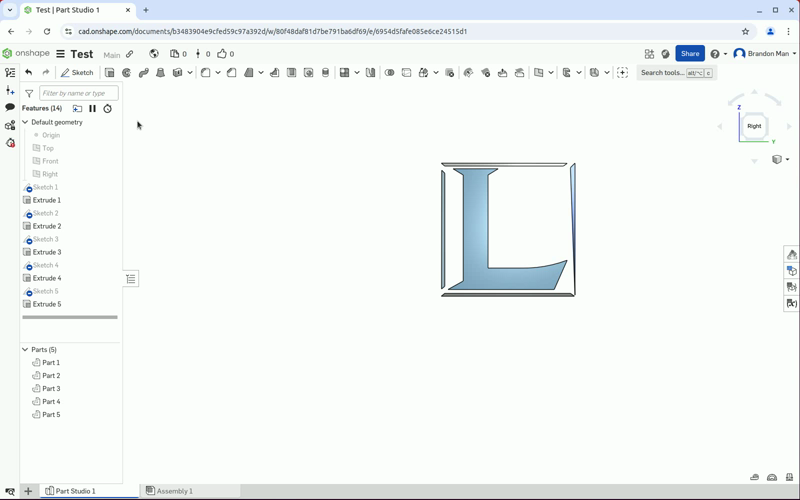
key(shift+h)
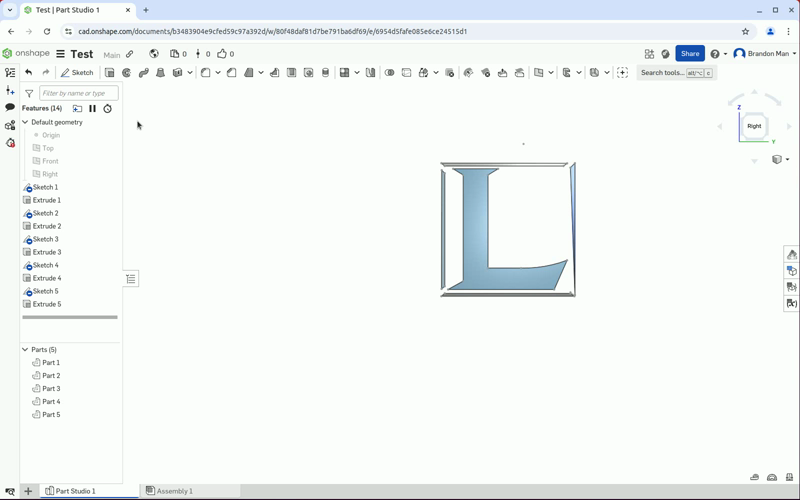
key(shift+h)
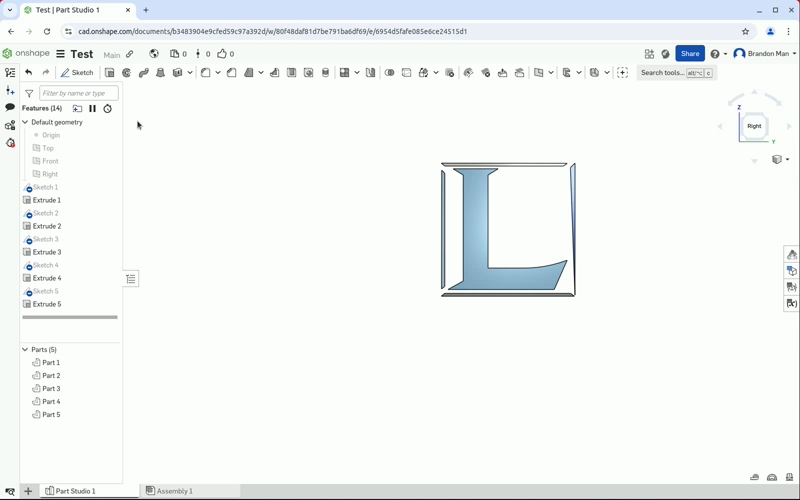
mouse_move(73, 189)
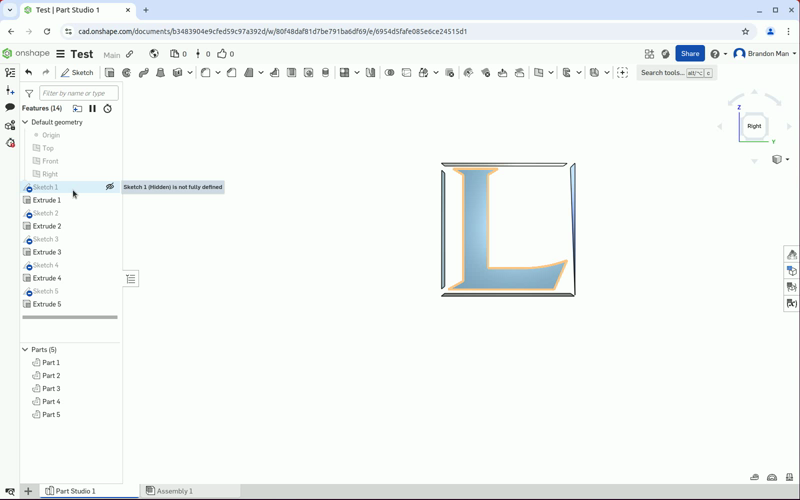
click(73, 189)
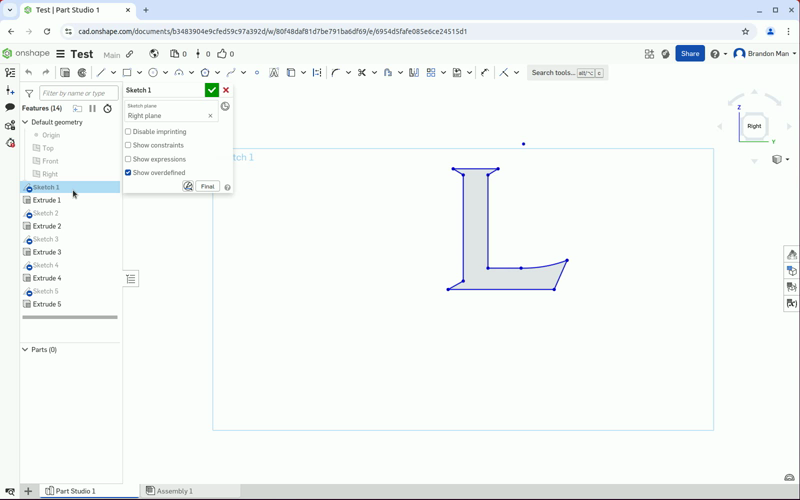
mouse_move(229, 92)
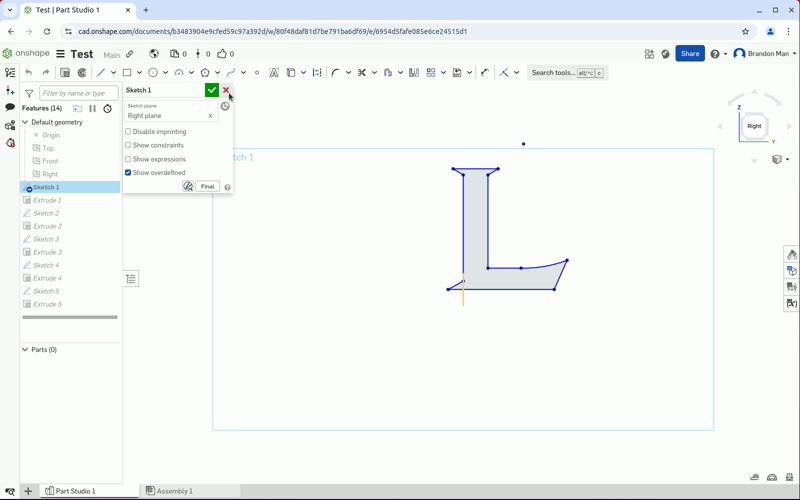
click(229, 92)
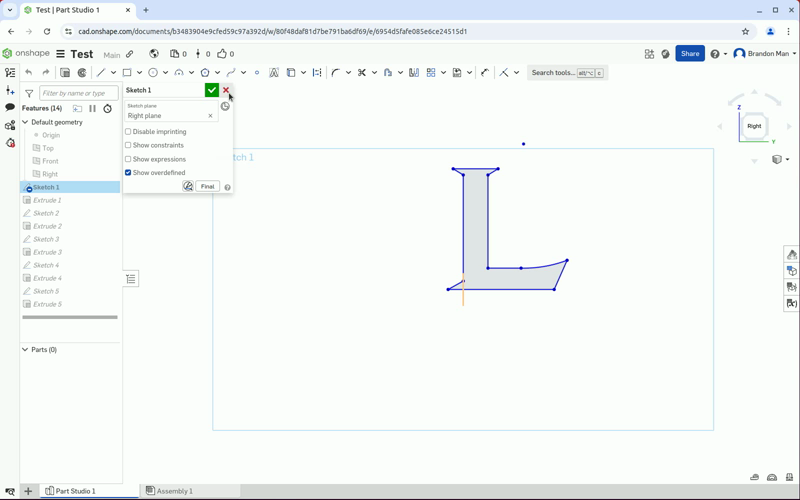
key(shift+s)
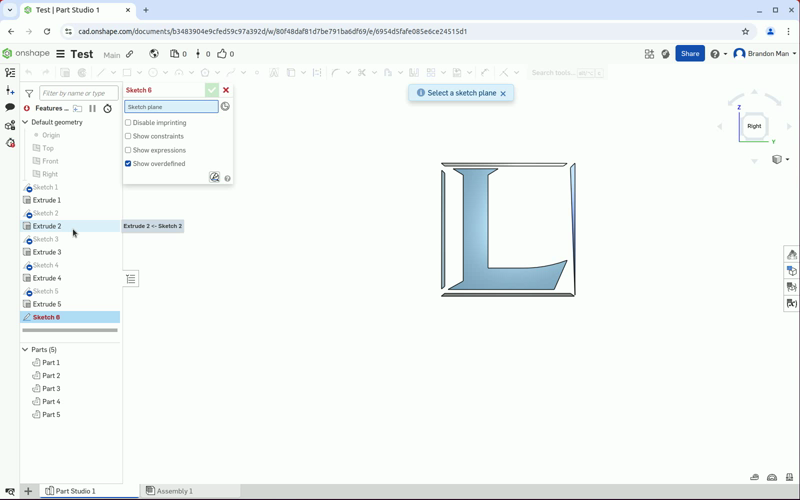
scroll(3)
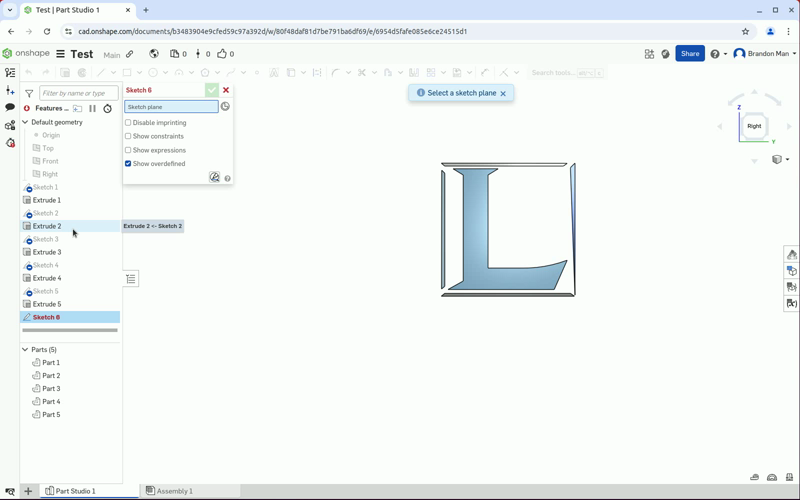
mouse_move(73, 176)
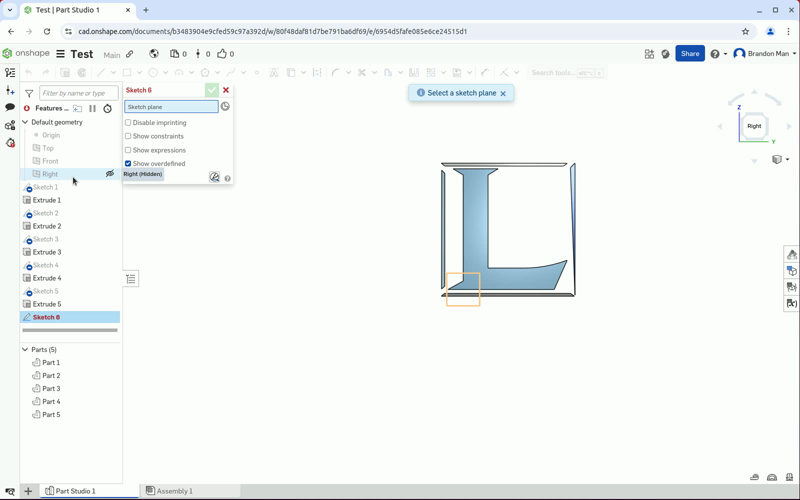
click(73, 176)
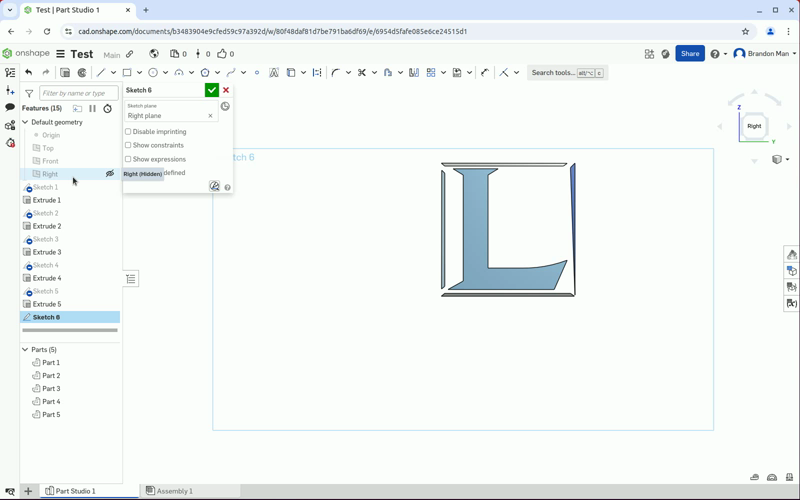
mouse_move(73, 352)
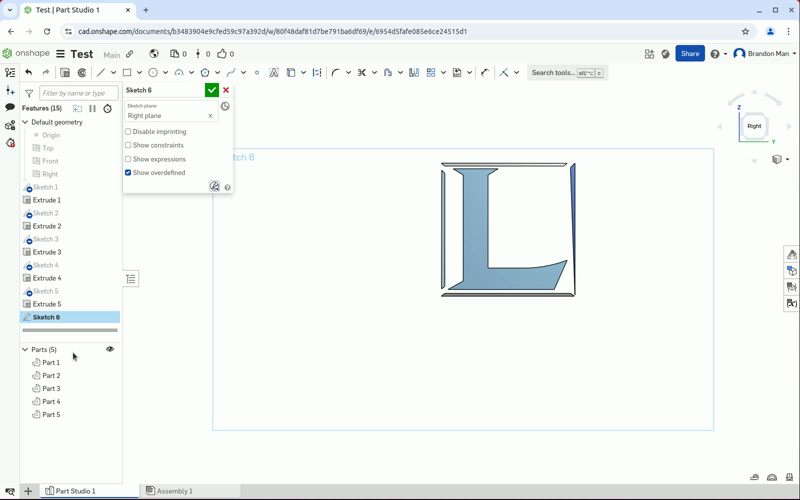
key(y)
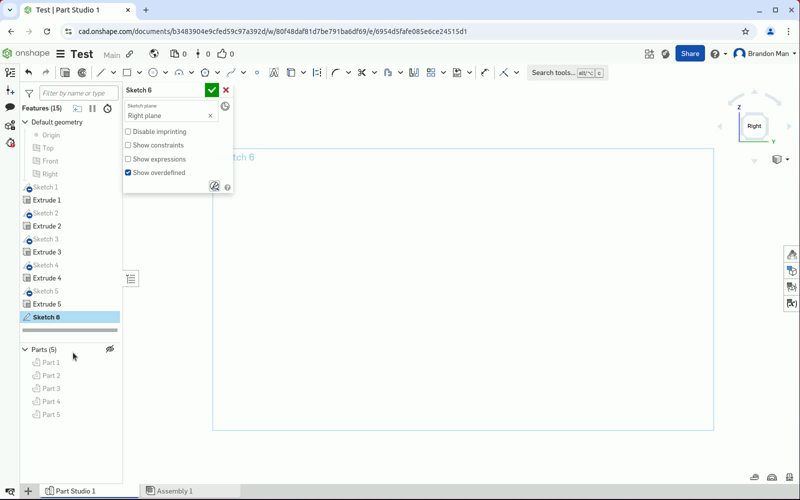
key(l)
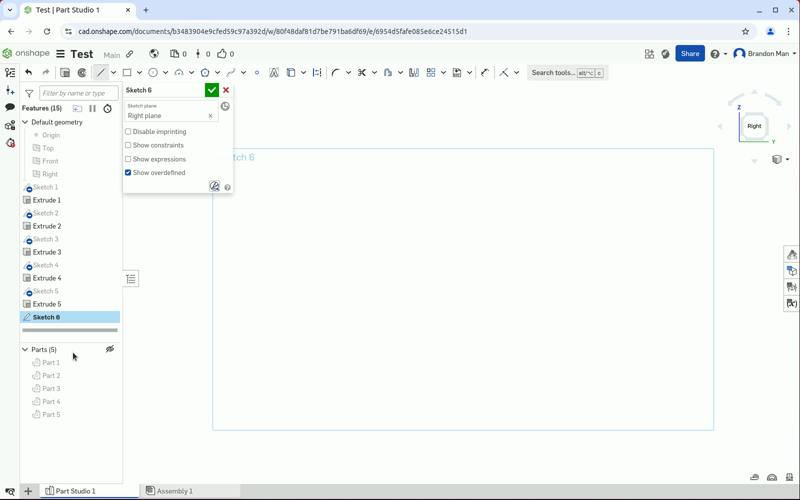
key_down(shift)
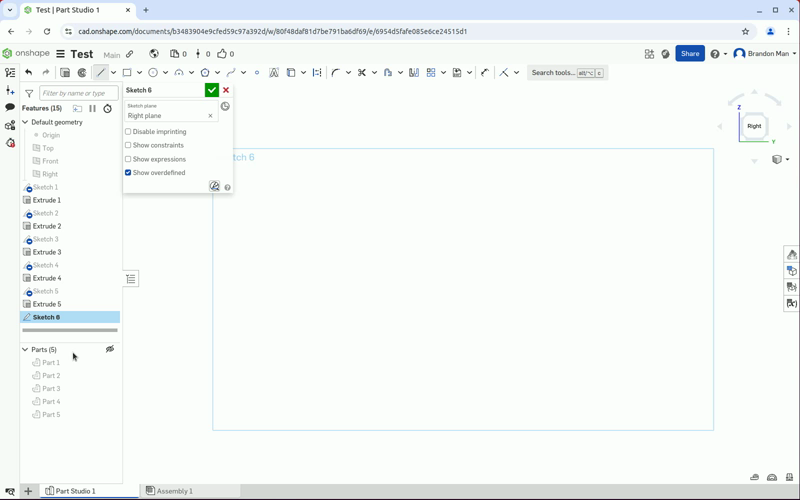
mouse_move(440, 288)
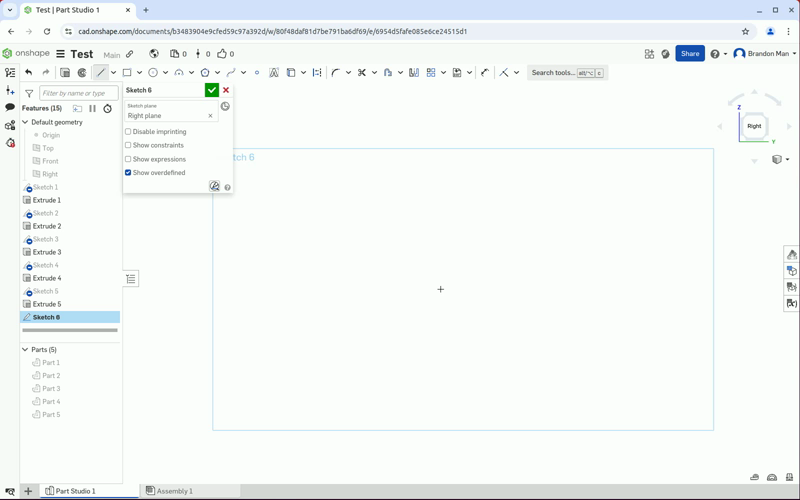
click(440, 288)
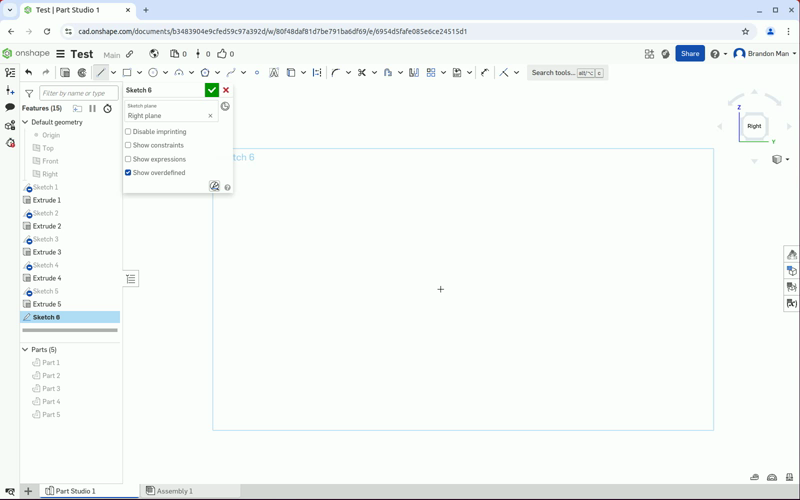
key_up(shift)
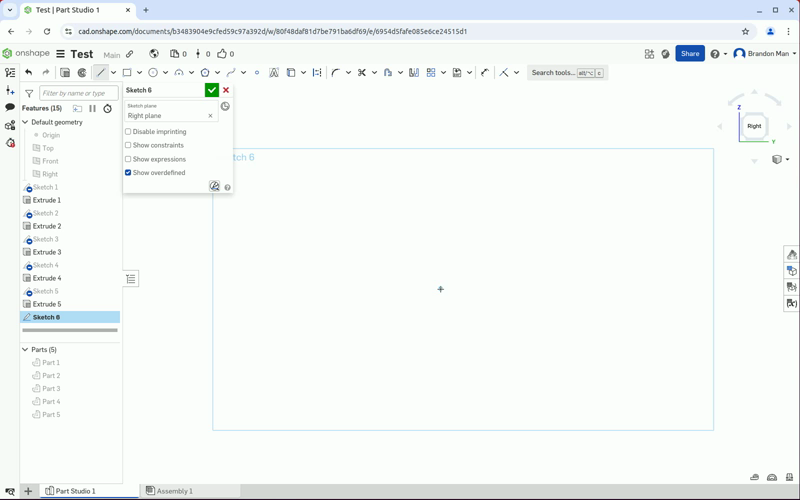
key_down(shift)
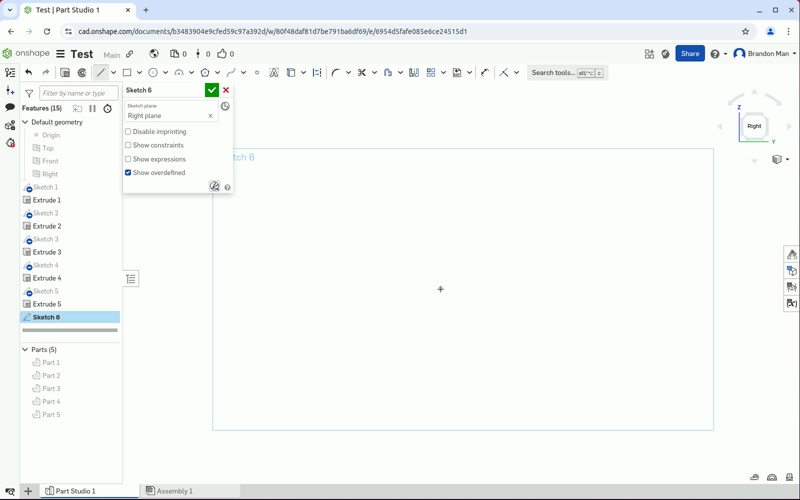
mouse_move(559, 288)
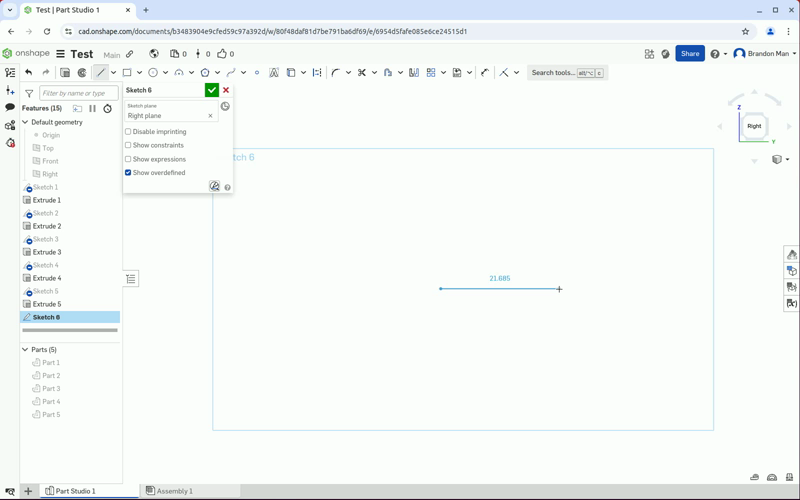
click(559, 288)
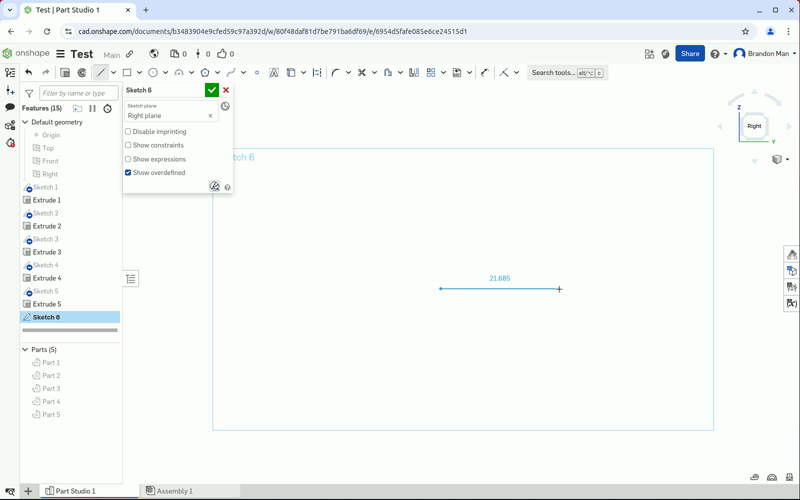
key_up(shift)
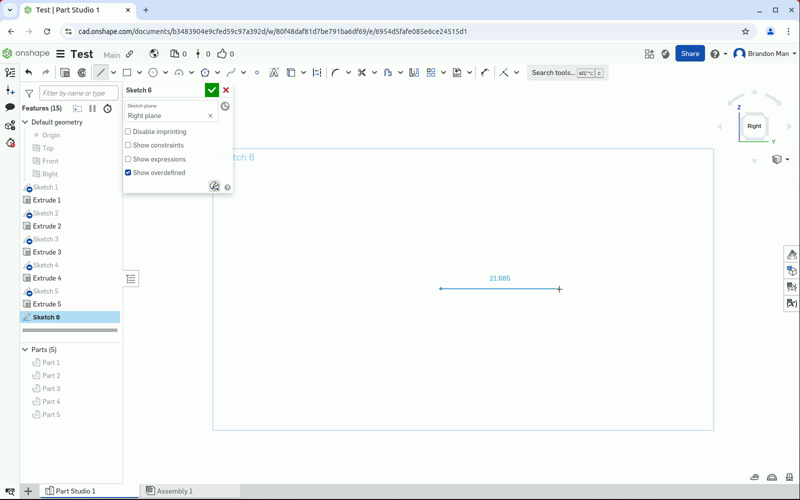
key_down(shift)
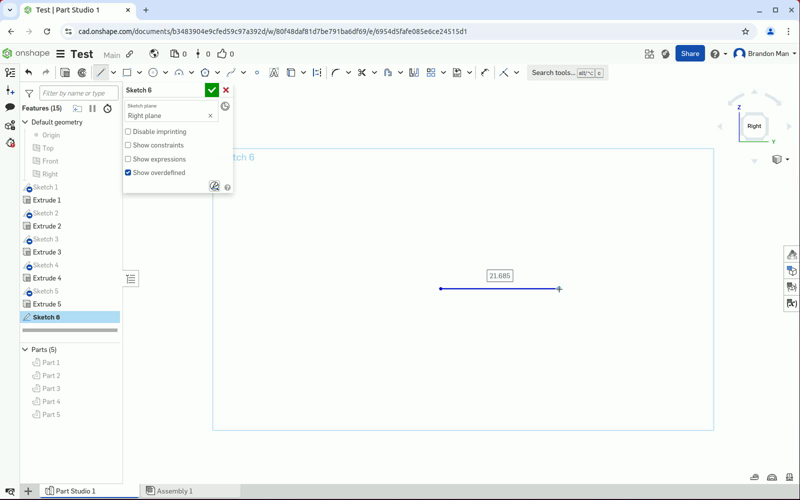
mouse_move(559, 170)
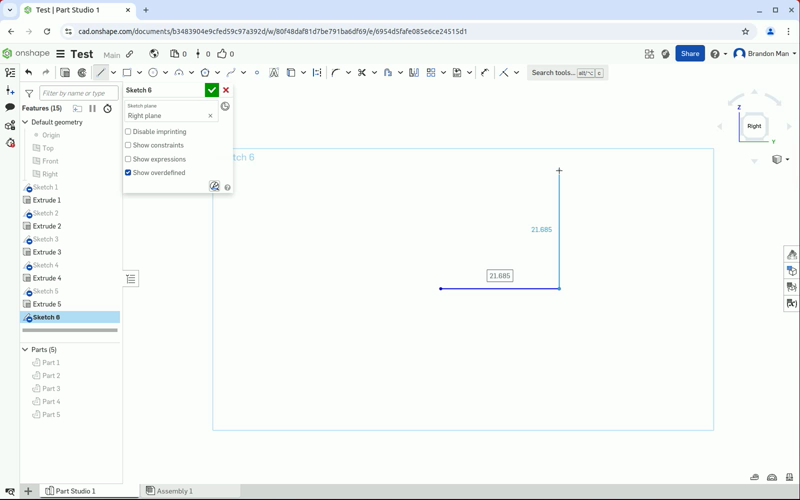
click(559, 170)
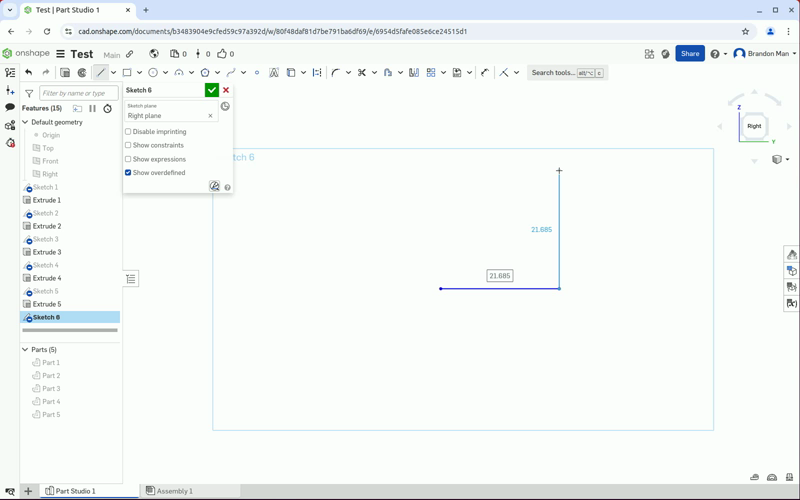
key_up(shift)
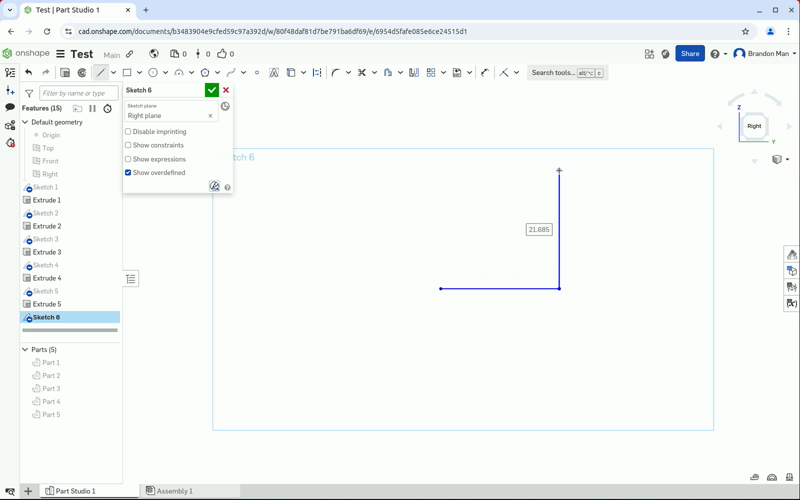
key_down(shift)
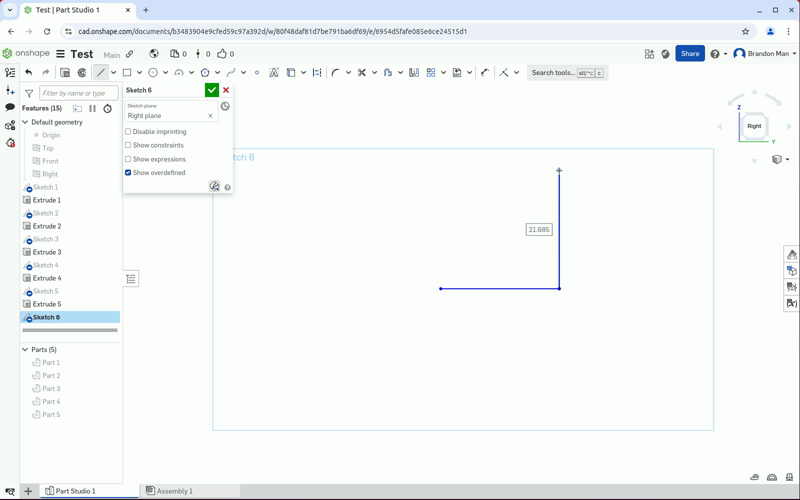
mouse_move(440, 170)
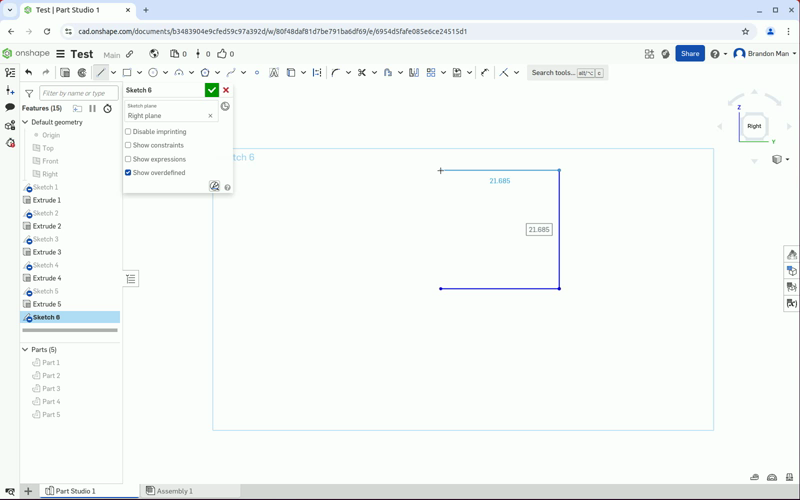
click(440, 170)
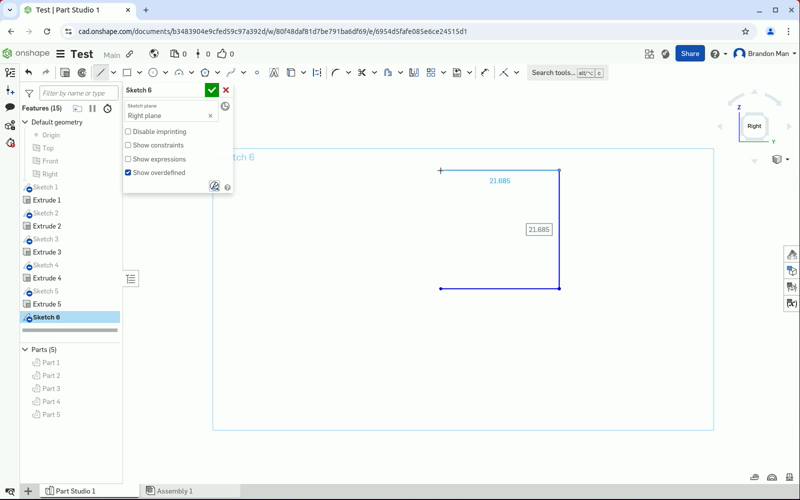
key_up(shift)
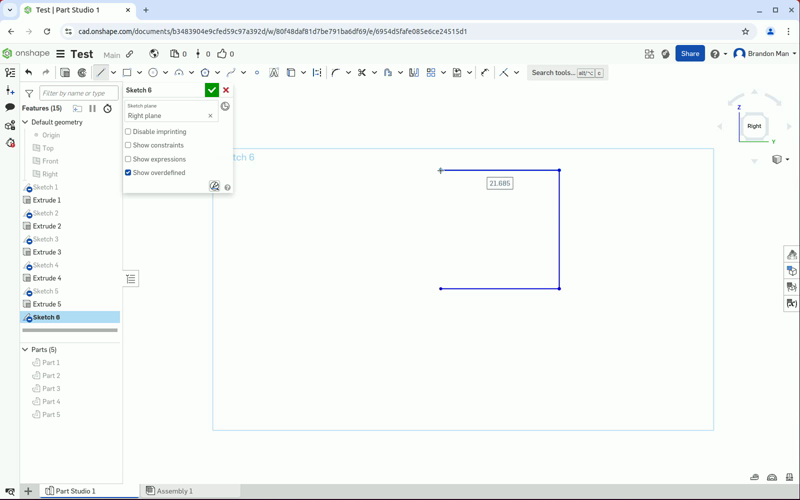
key_down(shift)
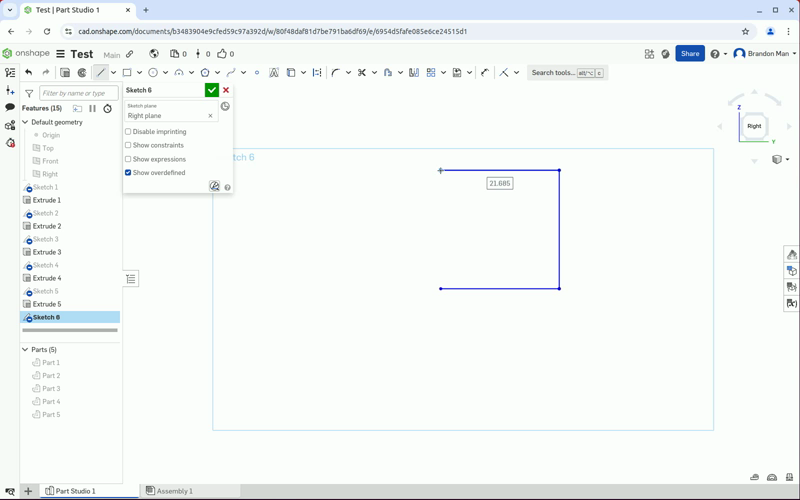
mouse_move(440, 288)
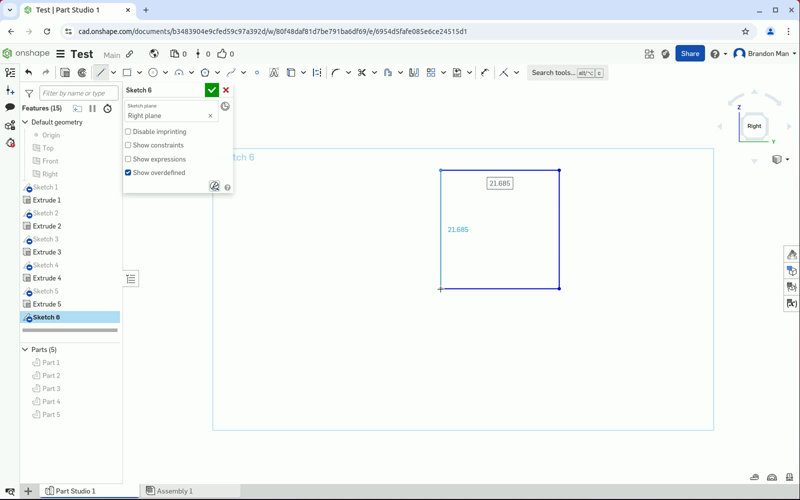
key_up(shift)
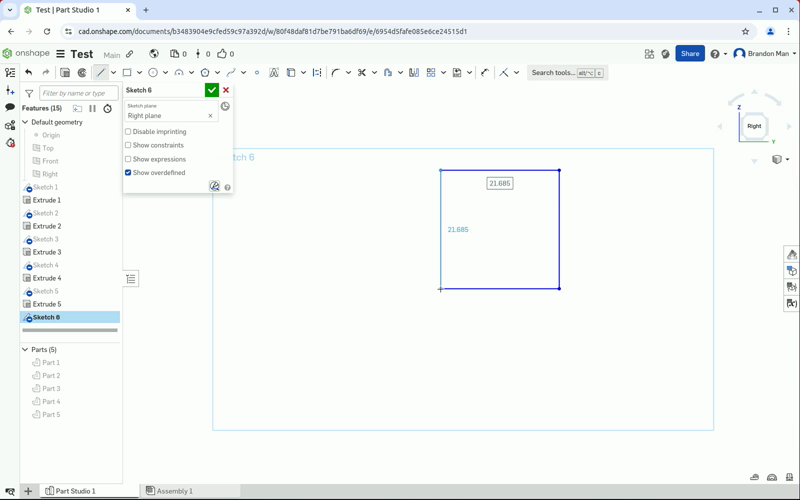
click(440, 288)
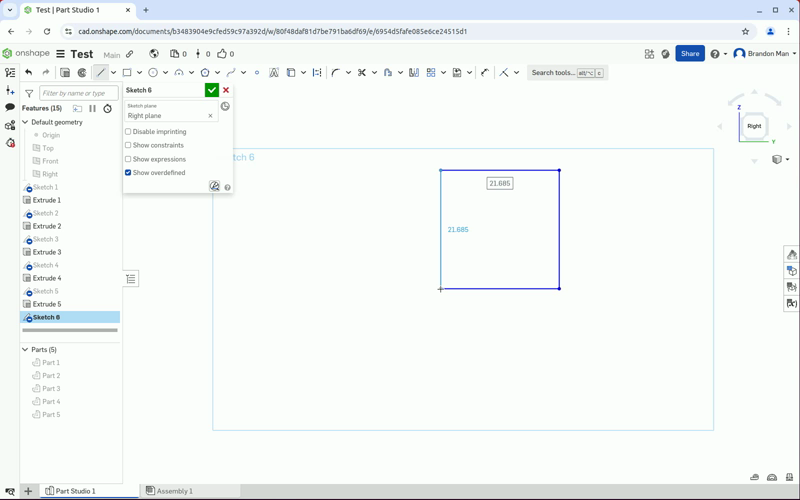
key(esc)
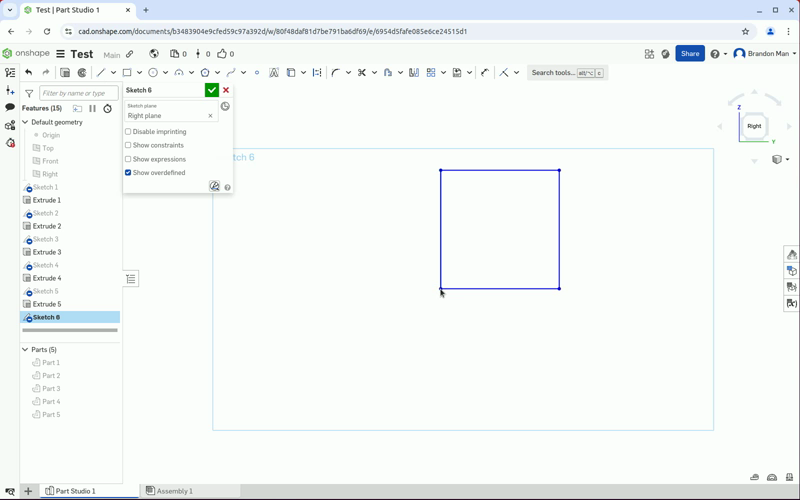
mouse_move(533, 260)
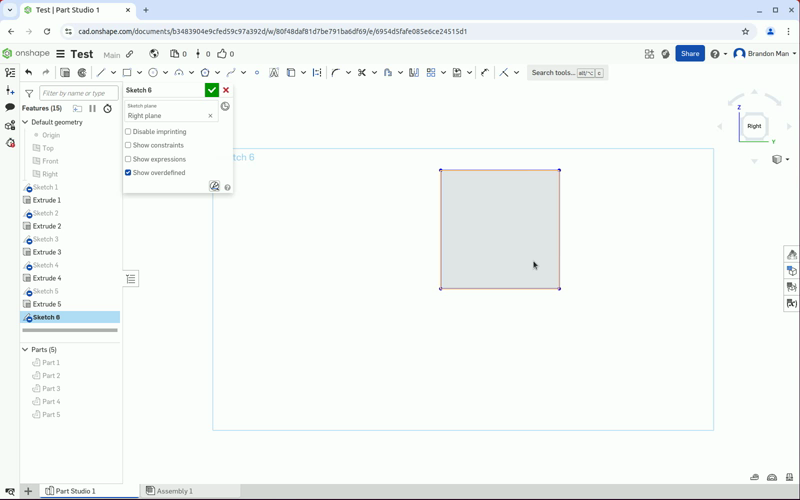
click(533, 260)
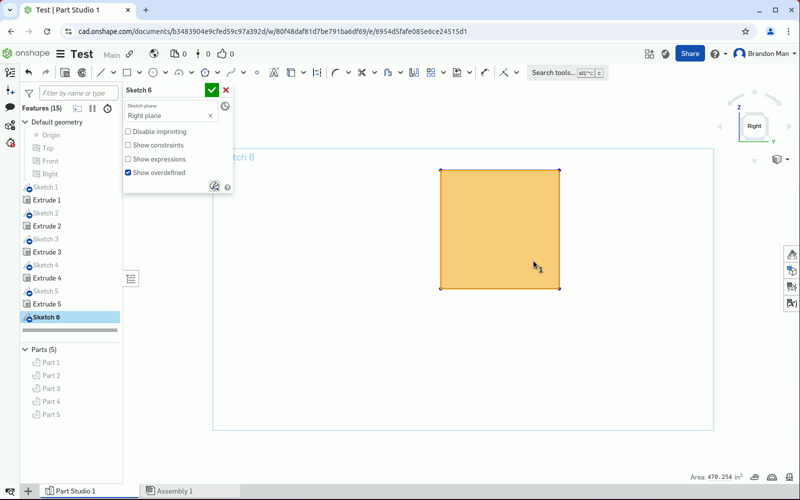
mouse_move(73, 352)
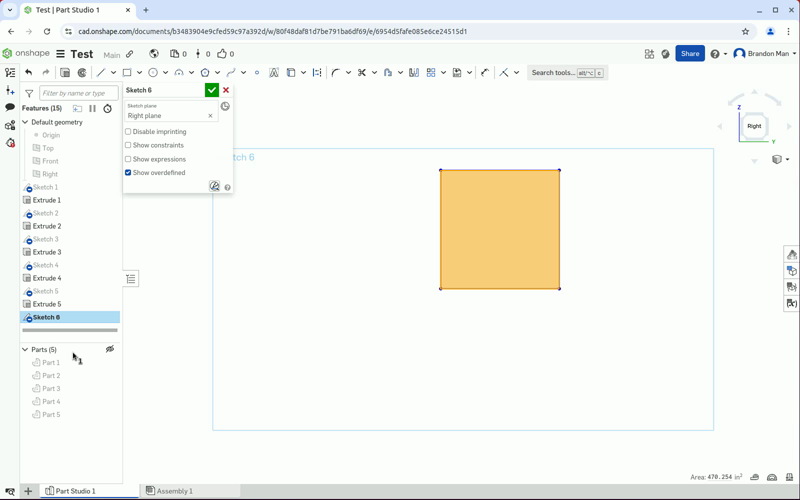
key(shift+y)
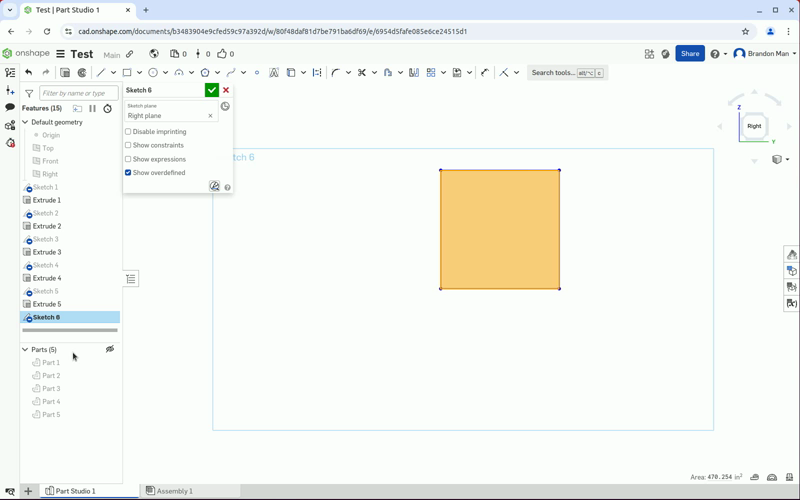
key(shift+e)
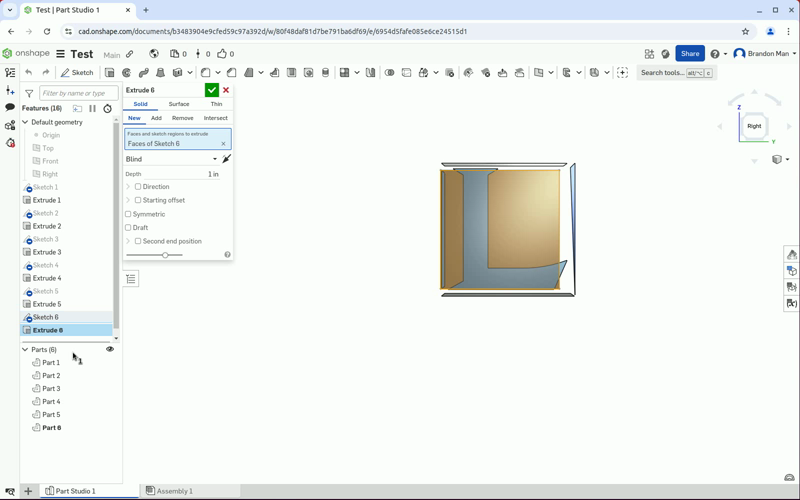
mouse_move(143, 106)
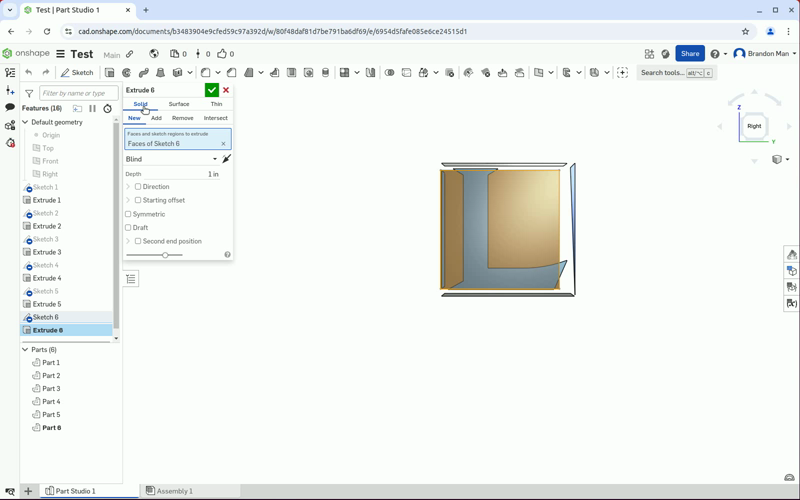
click(143, 106)
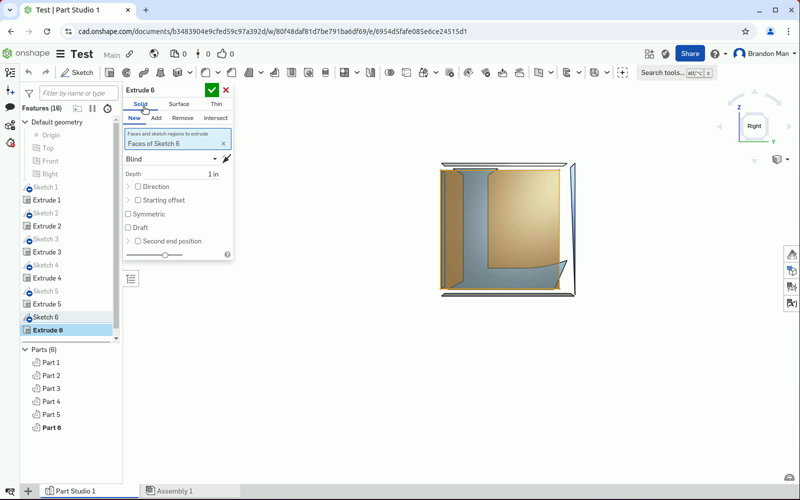
mouse_move(137, 120)
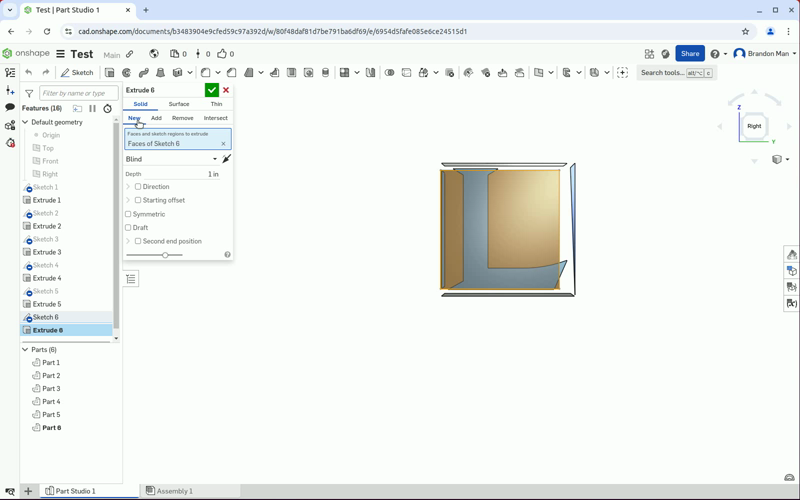
click(137, 120)
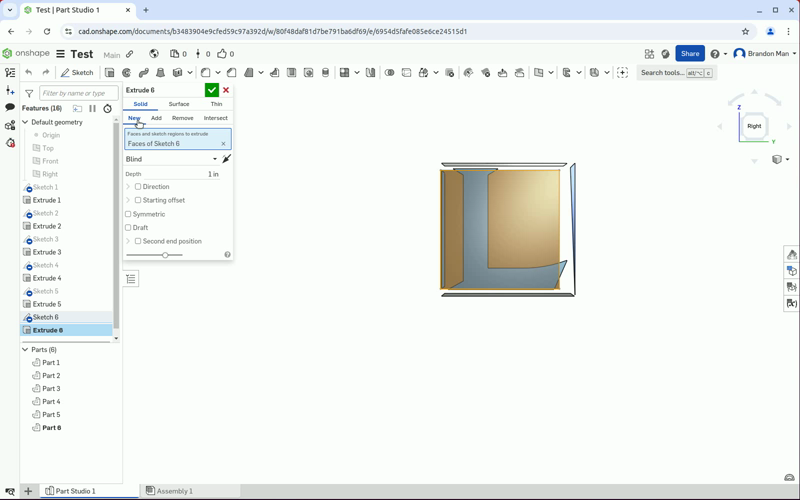
key(tab, 4)
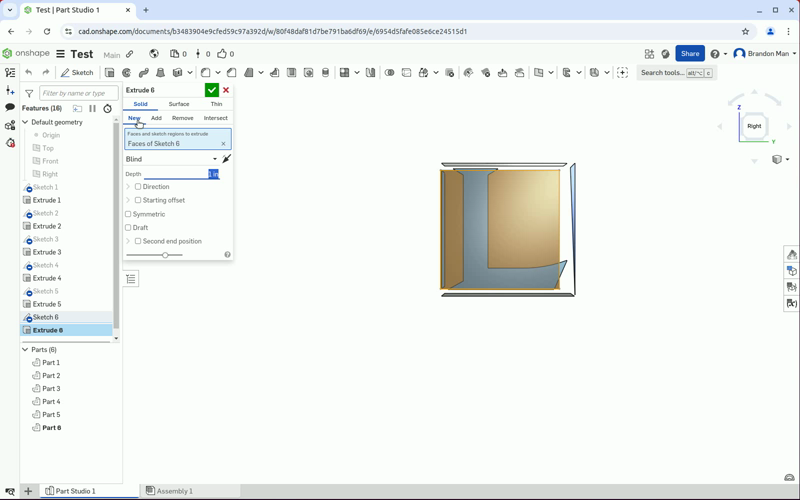
text(-0.722)
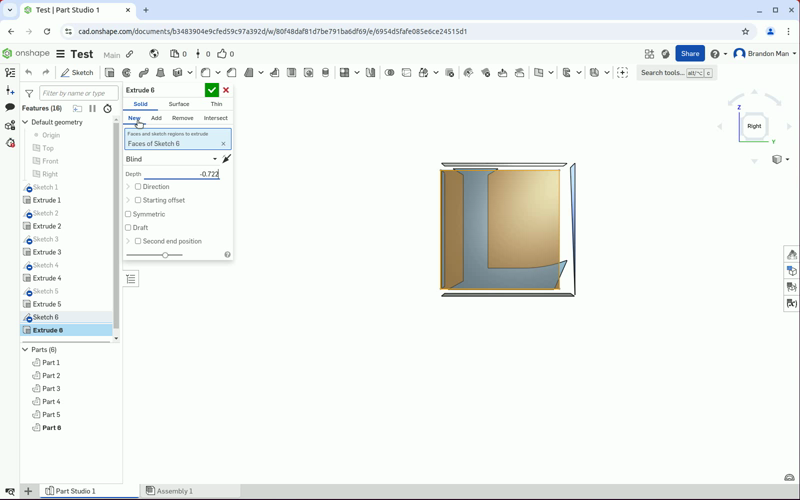
key(enter)
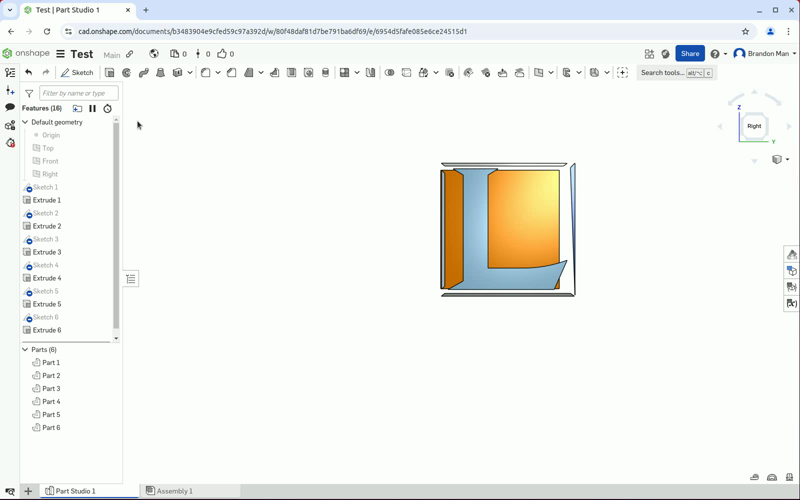
key(shift+h)
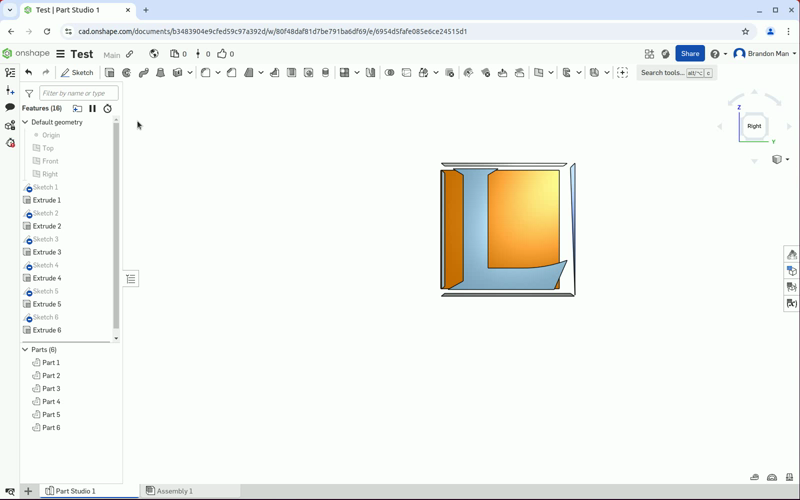
key(shift+h)
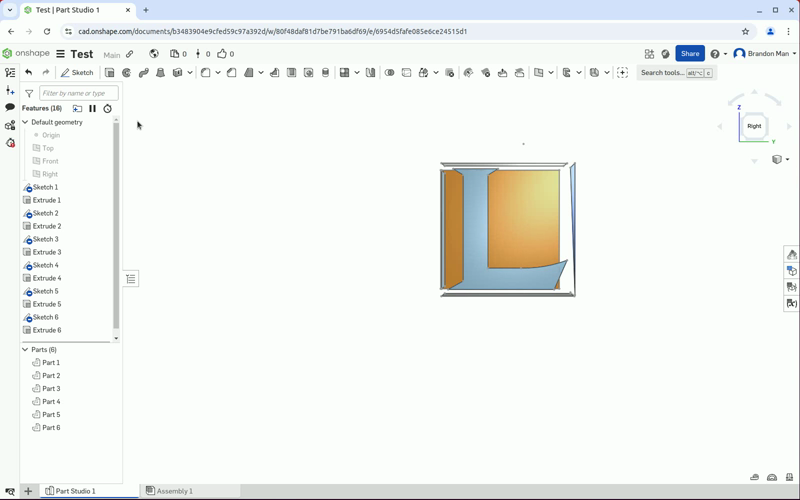
key(shift+7)
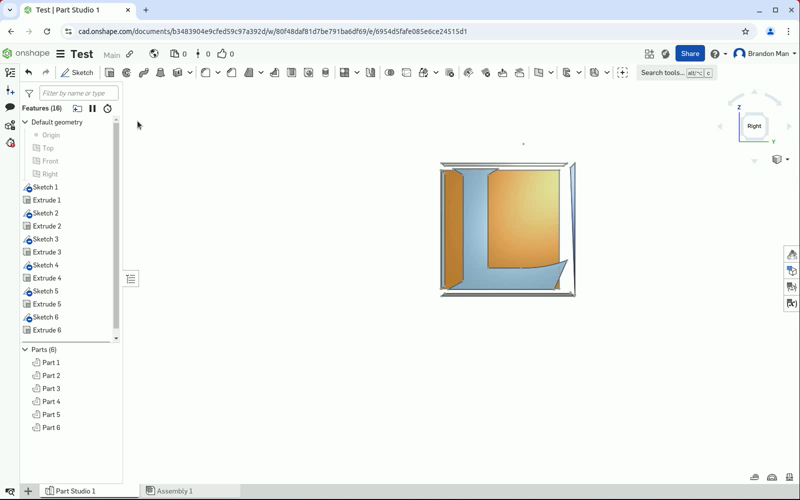
key(right, 2)
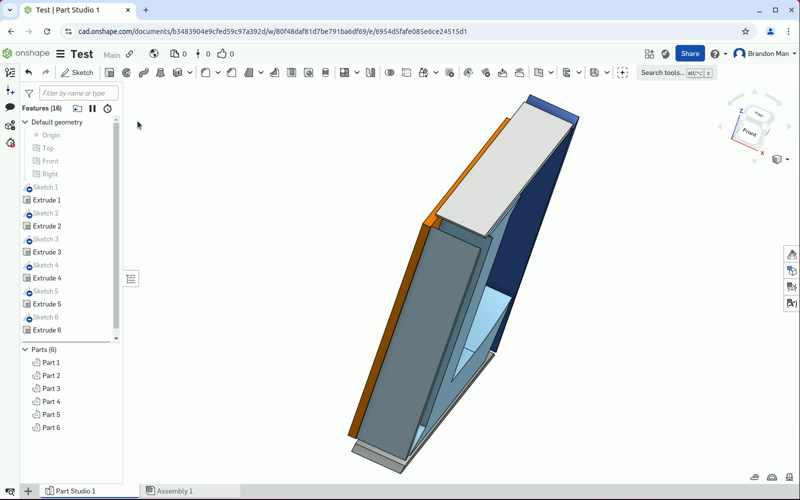
key(down, 2)
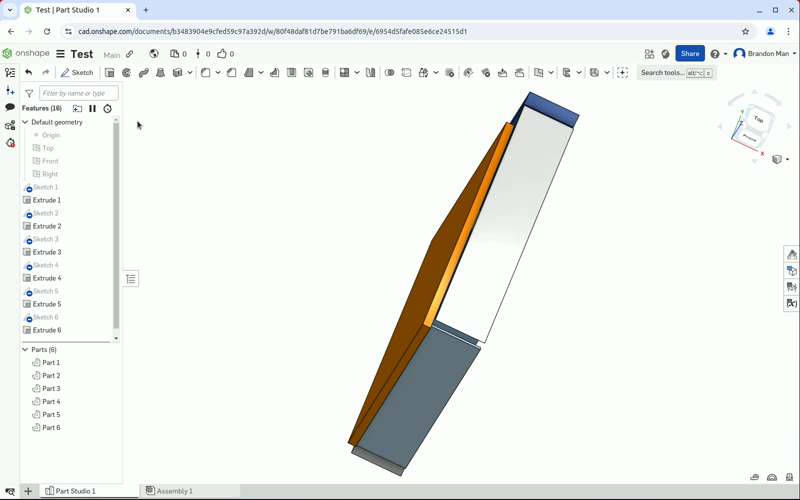
key(up, 2)
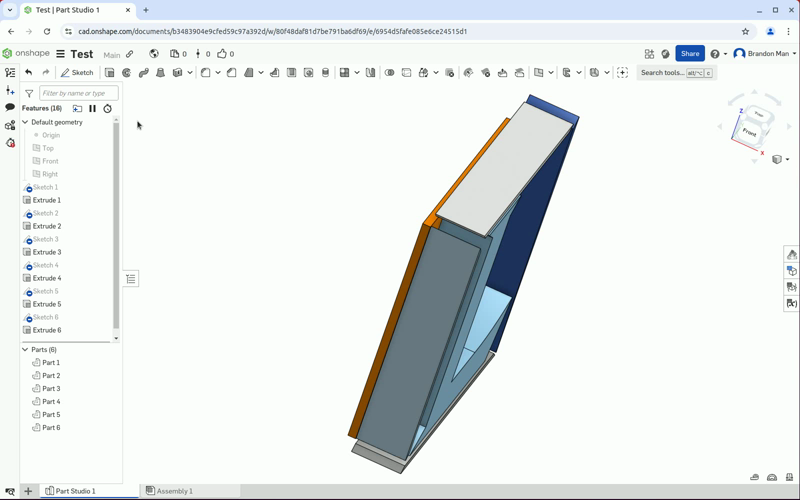
key(left, 2)
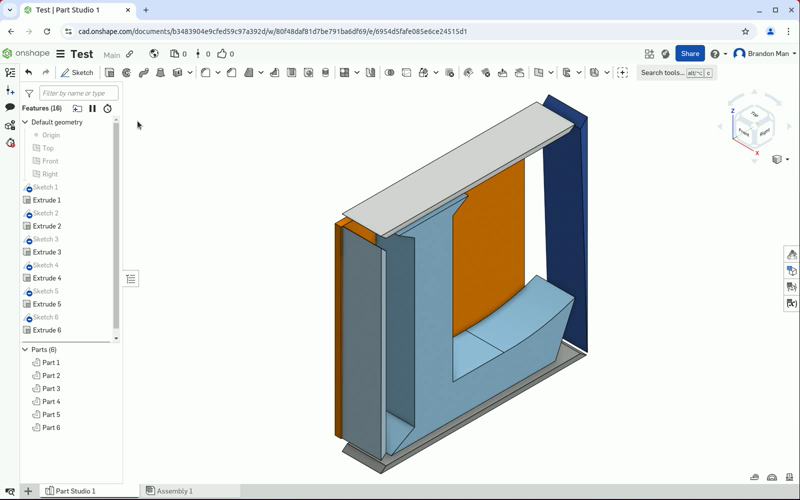
mouse_move(69, 189)
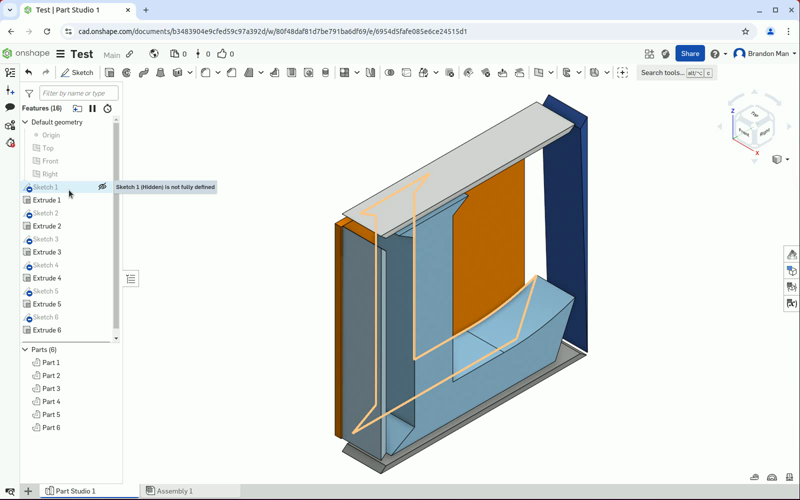
click(69, 189)